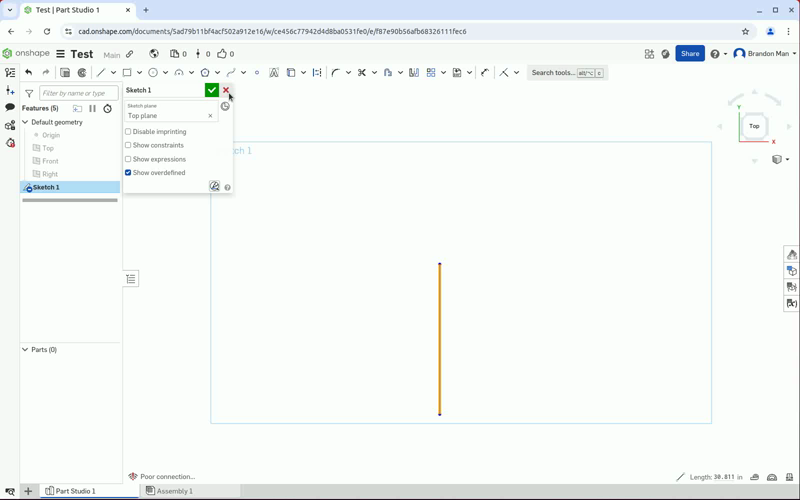
key(shift+h)
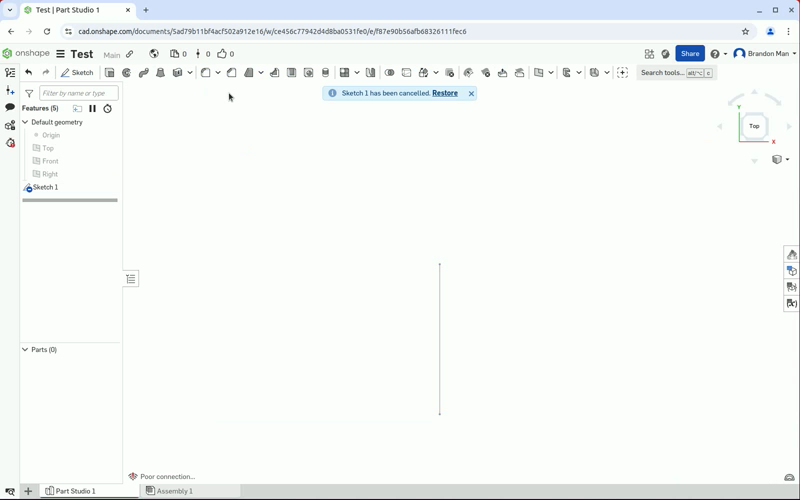
key(shift+s)
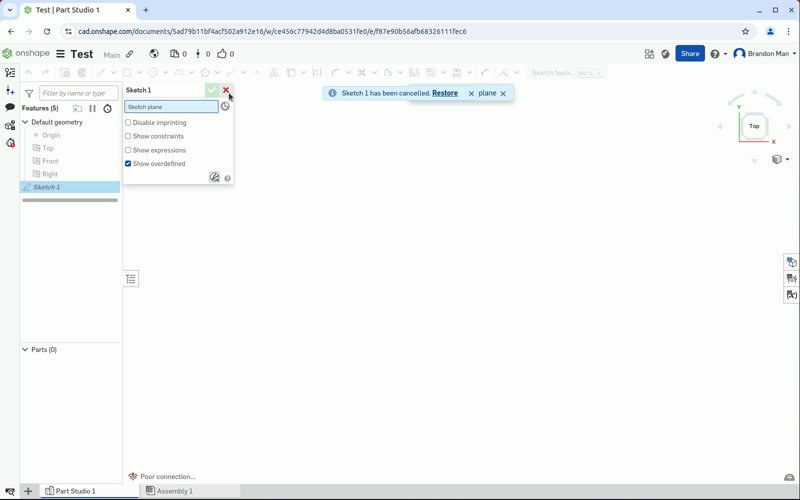
mouse_move(73, 150)
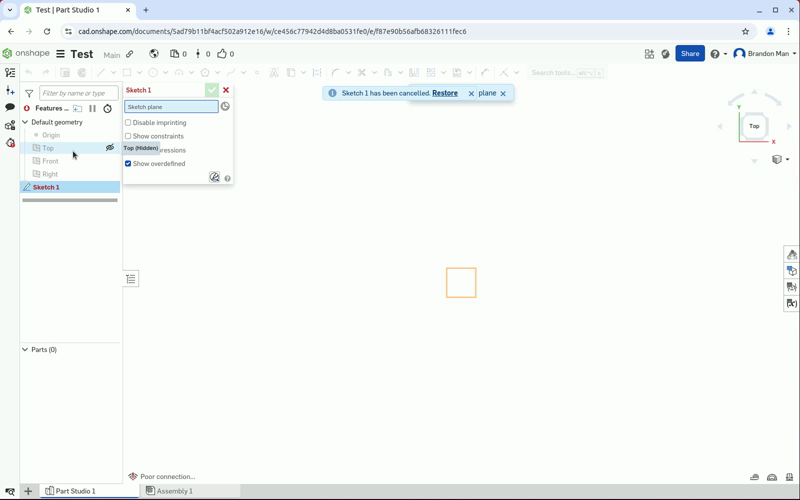
click(73, 150)
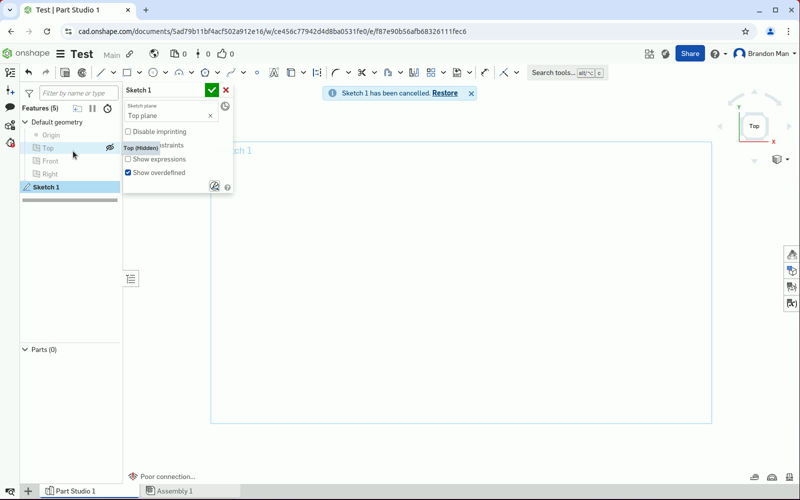
mouse_move(73, 352)
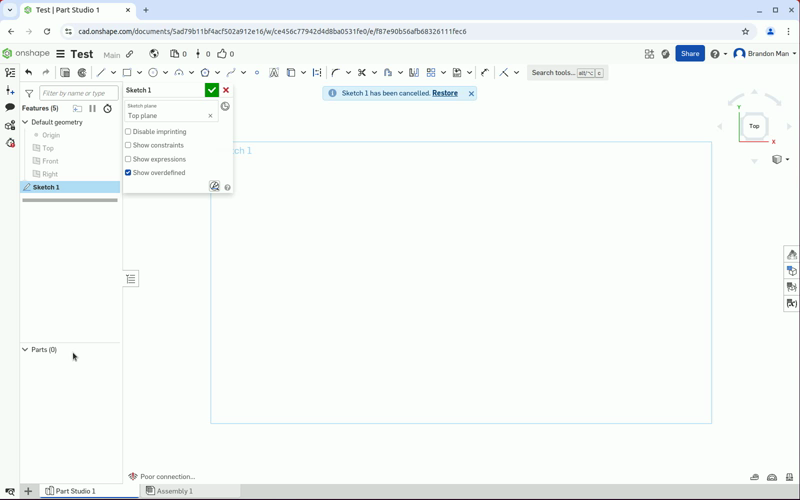
key(y)
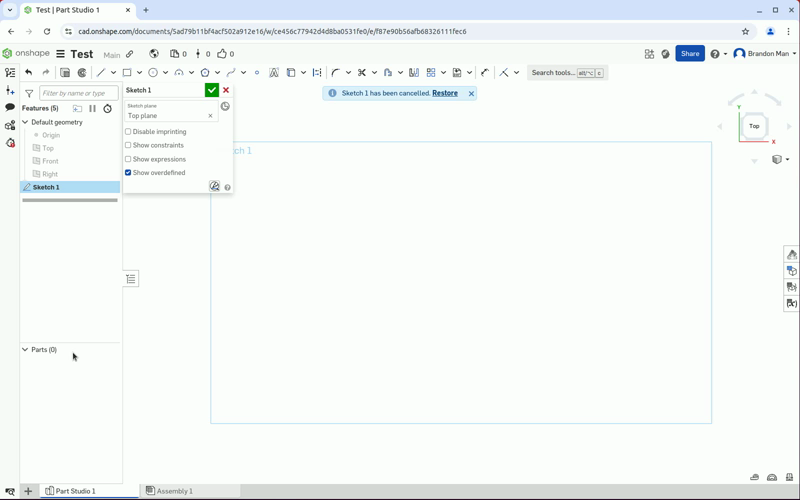
key(a)
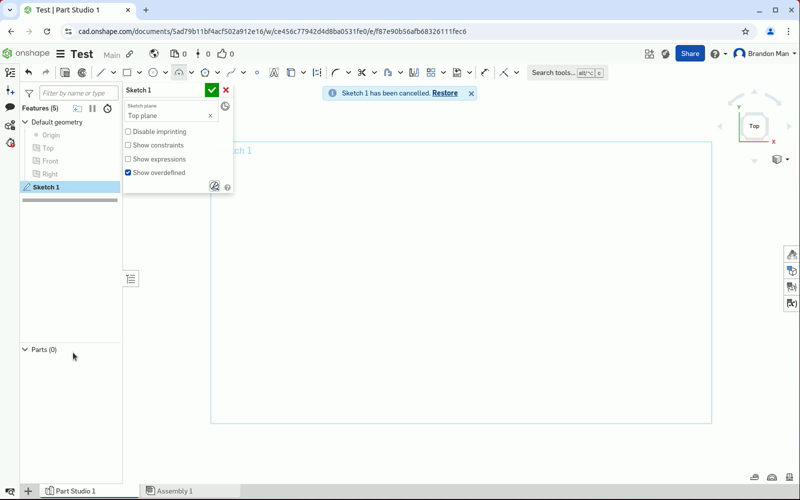
key_down(shift)
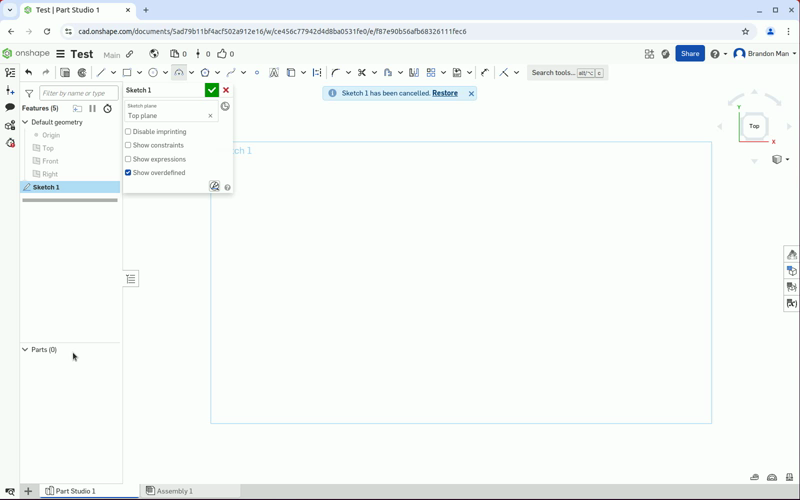
mouse_move(384, 373)
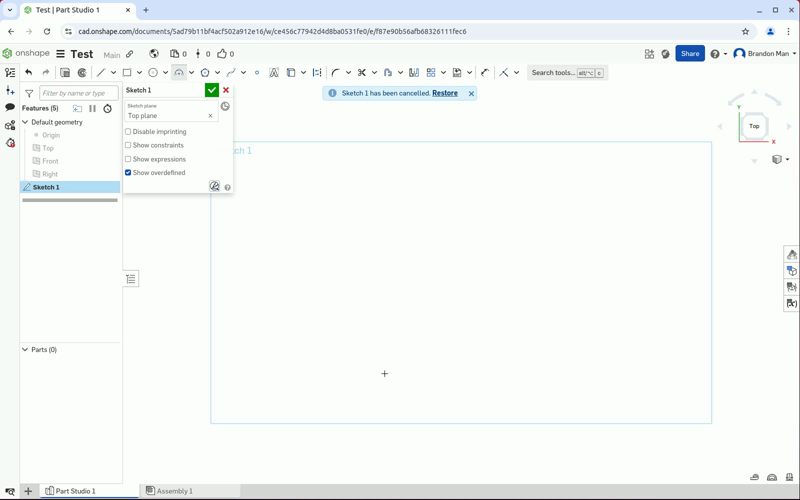
click(384, 373)
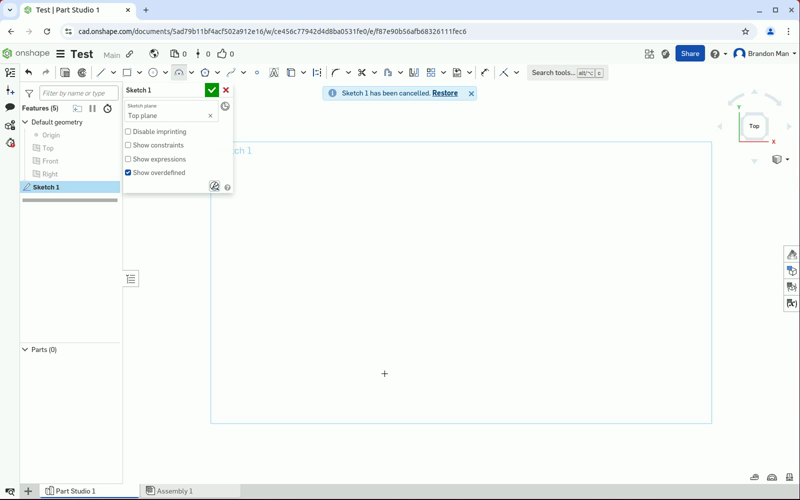
key_up(shift)
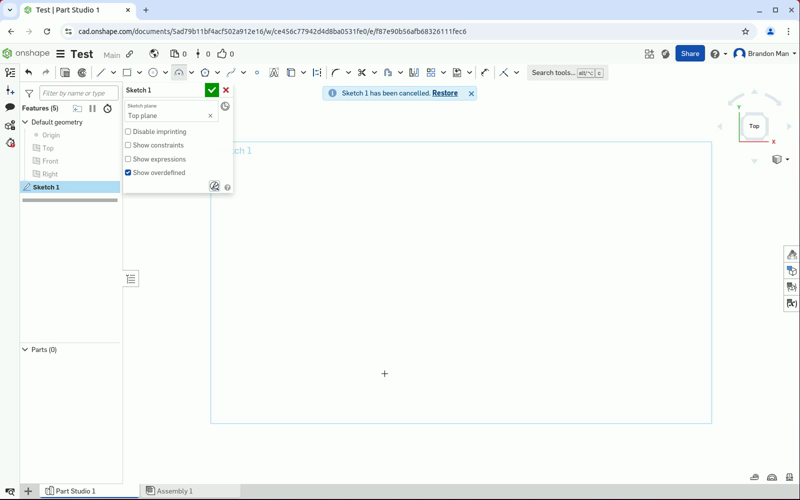
key_down(shift)
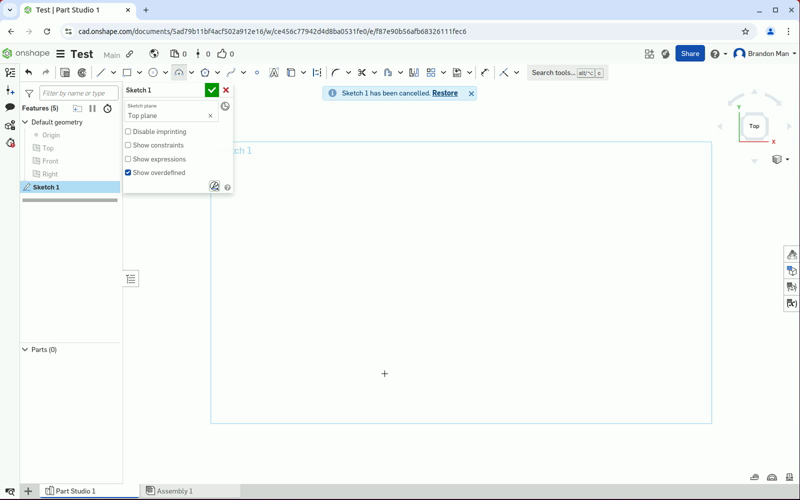
mouse_move(536, 373)
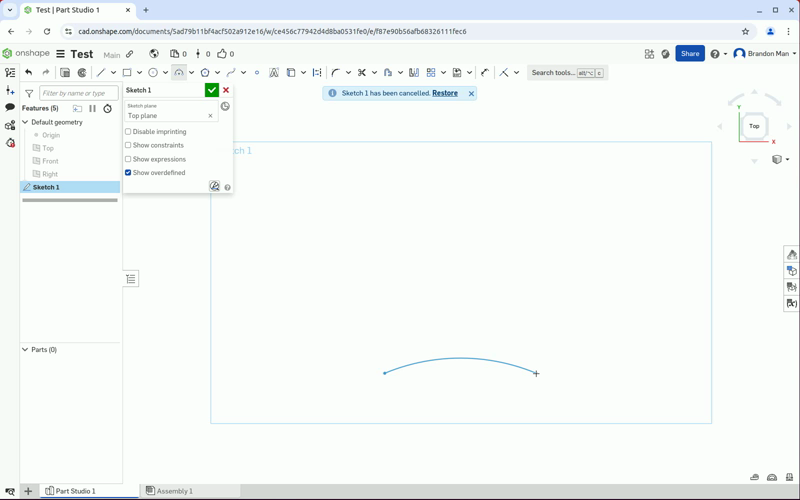
click(536, 373)
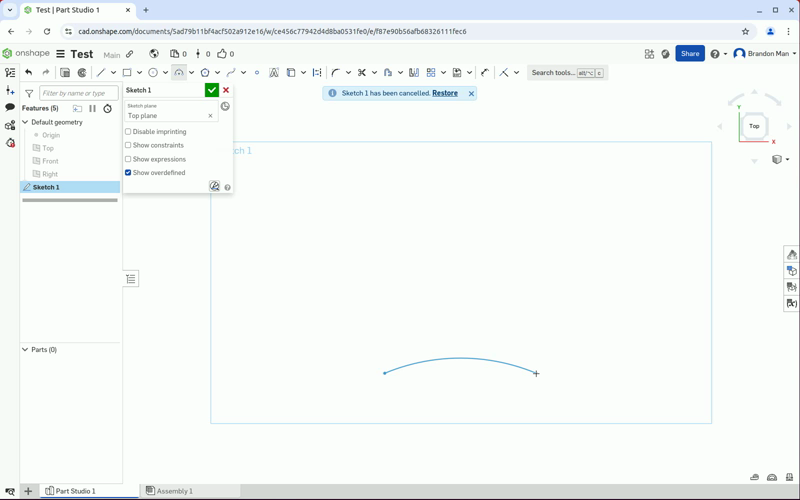
mouse_move(460, 394)
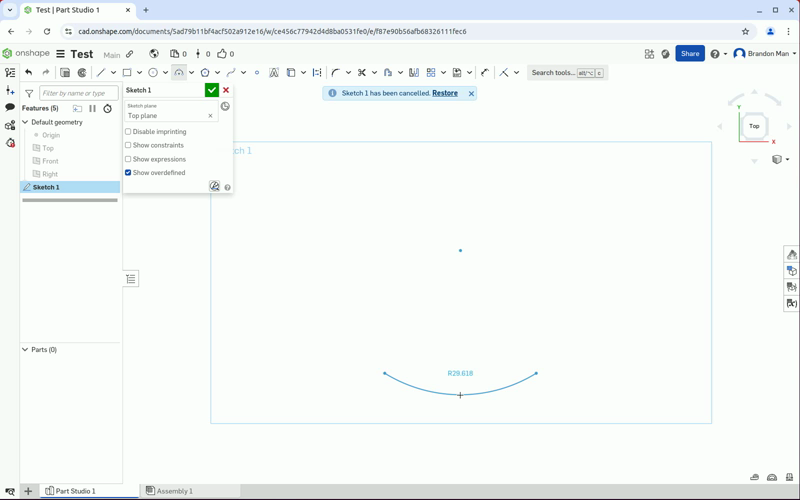
click(460, 394)
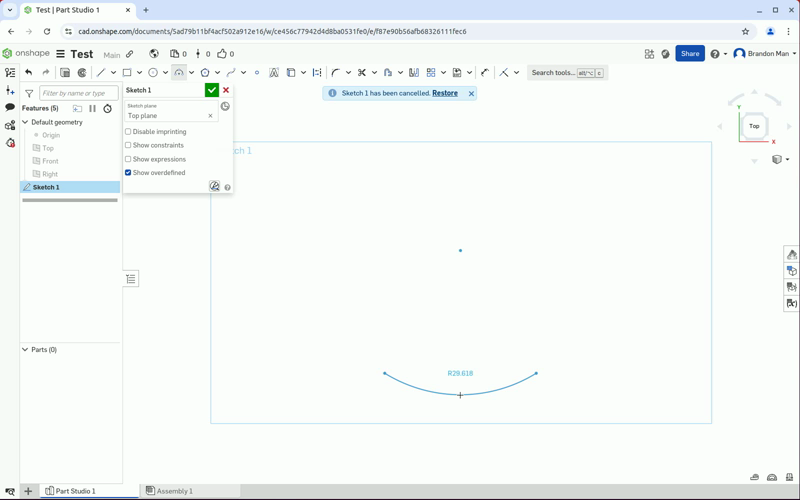
key_up(shift)
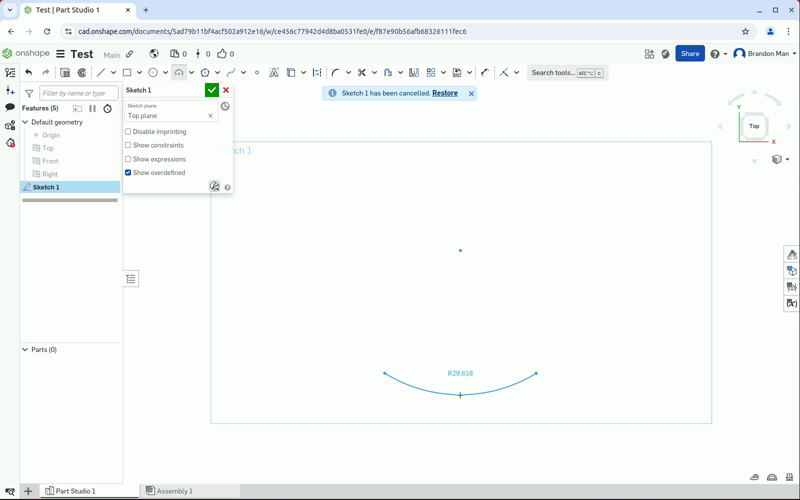
key(esc)
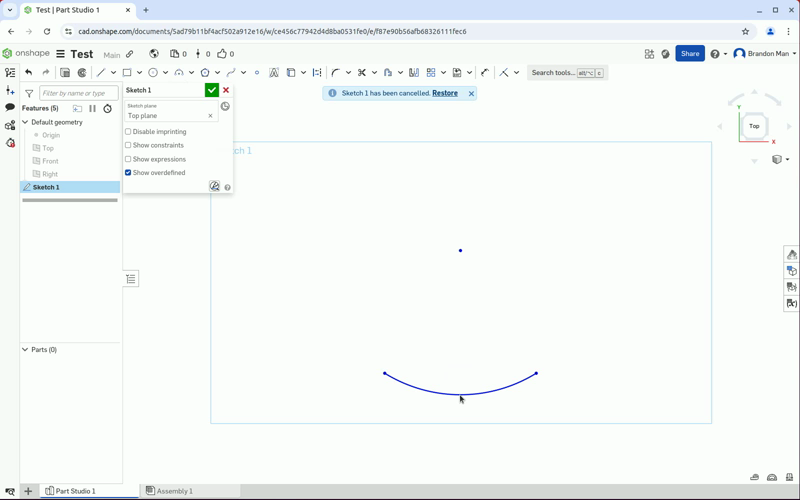
key(l)
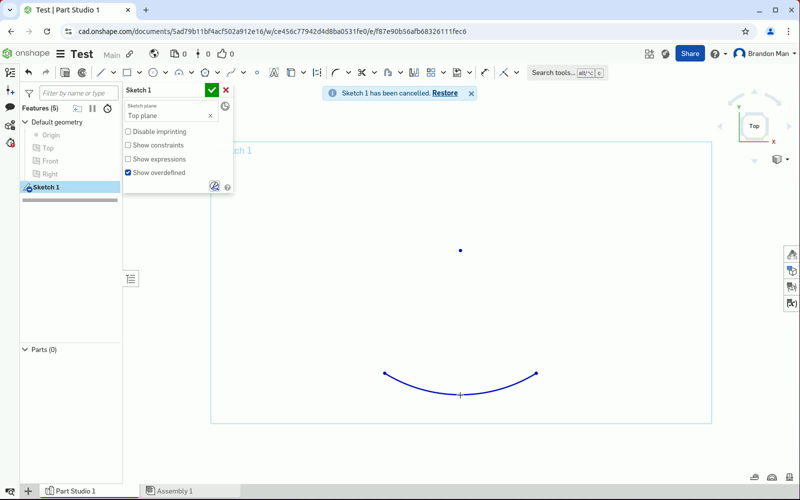
mouse_move(536, 373)
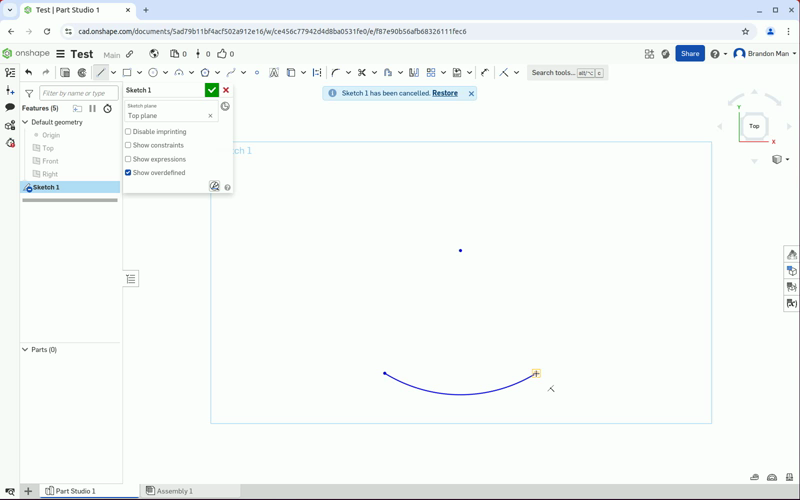
click(536, 373)
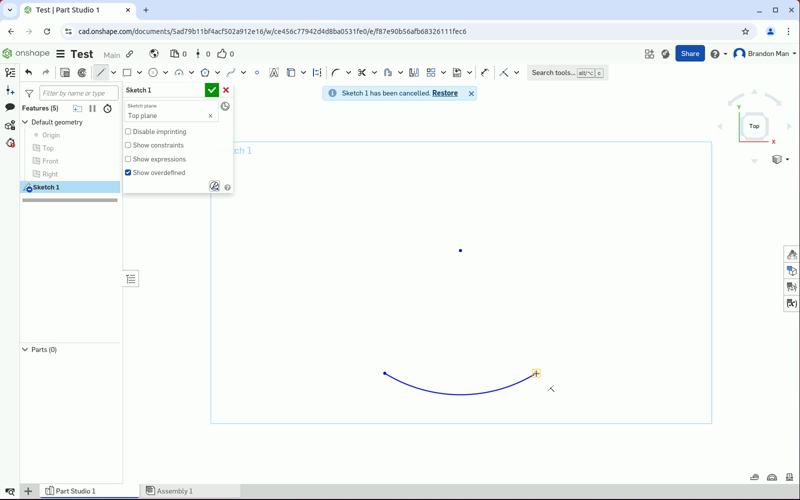
key_down(shift)
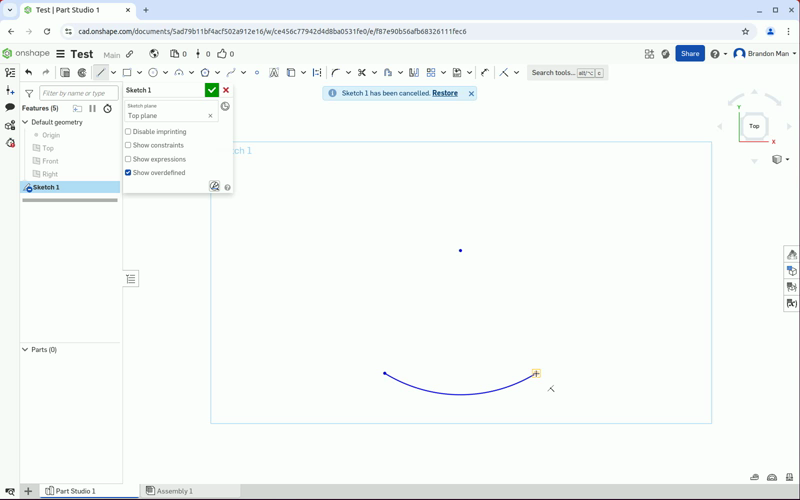
mouse_move(478, 283)
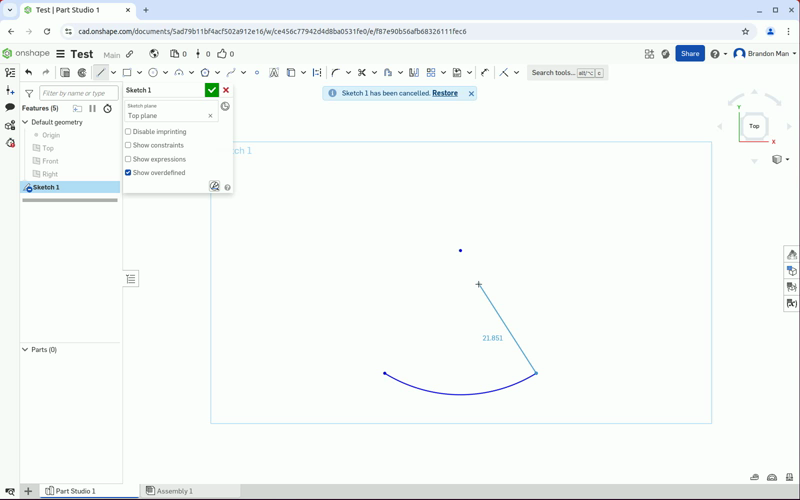
click(478, 283)
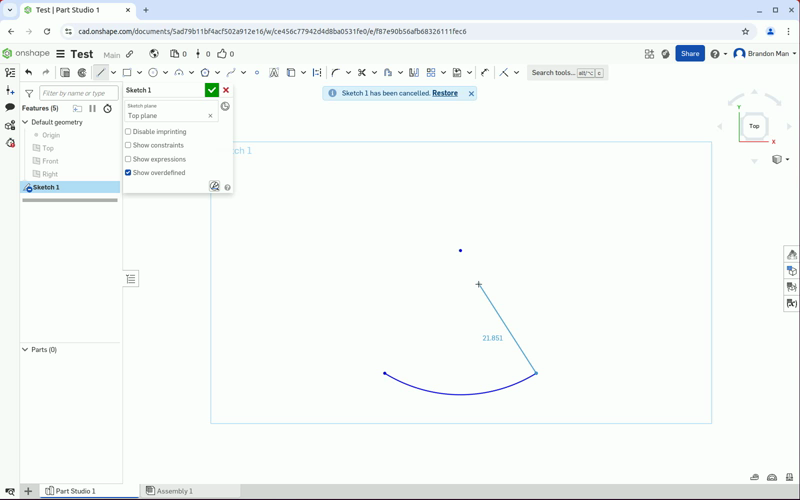
key_up(shift)
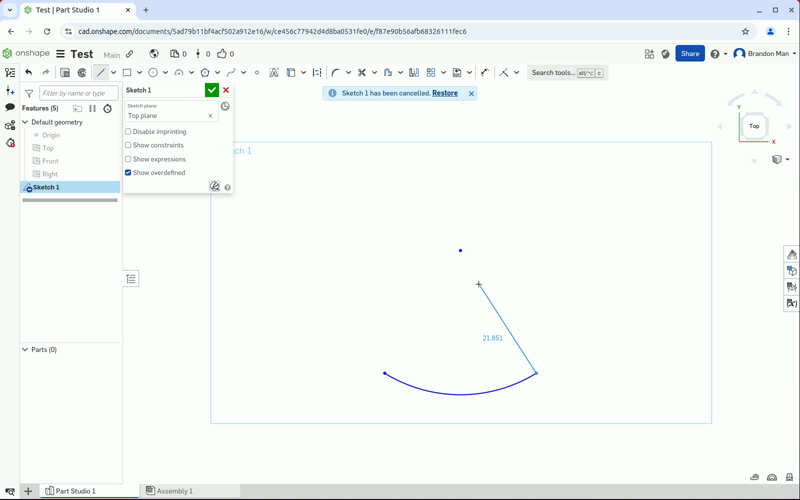
key_down(shift)
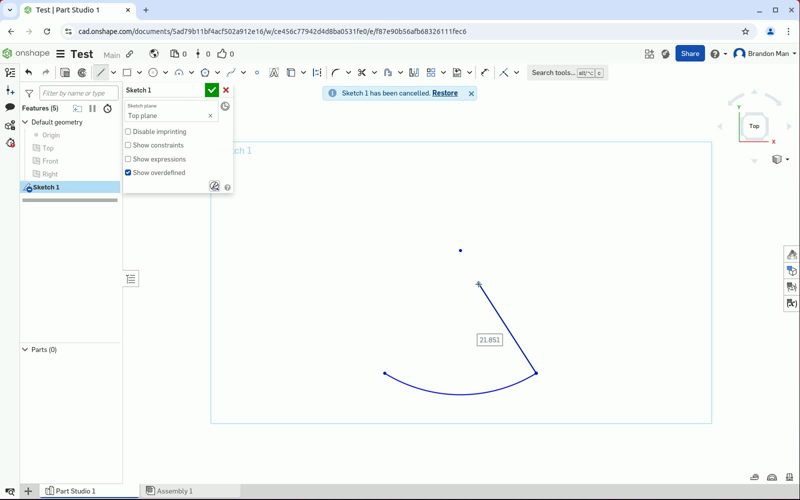
mouse_move(508, 283)
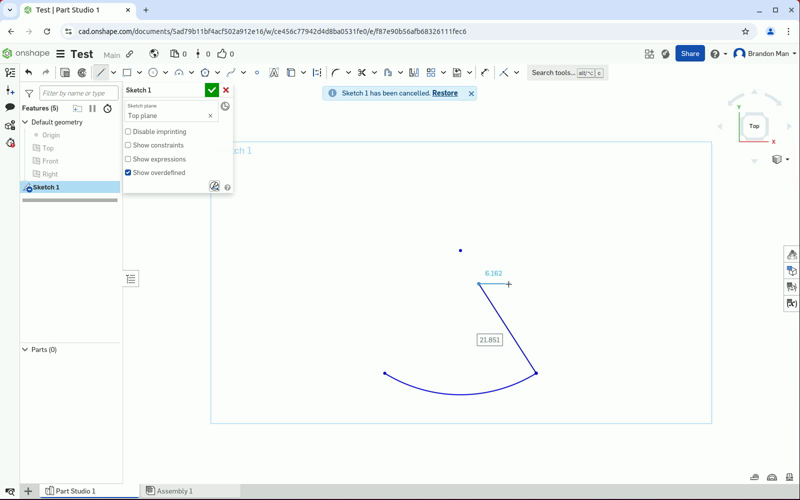
mouse_move(461, 283)
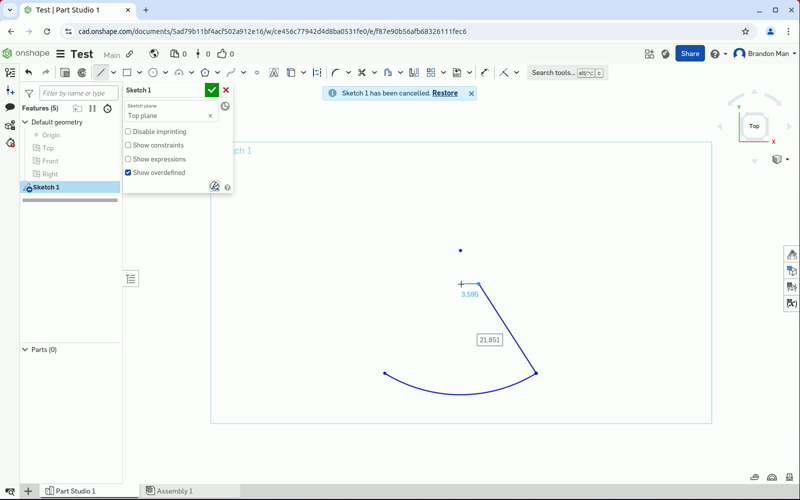
click(461, 283)
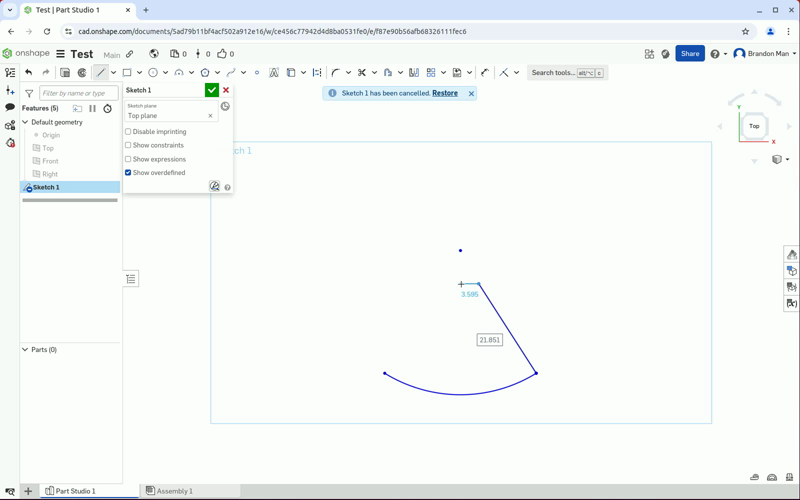
key_up(shift)
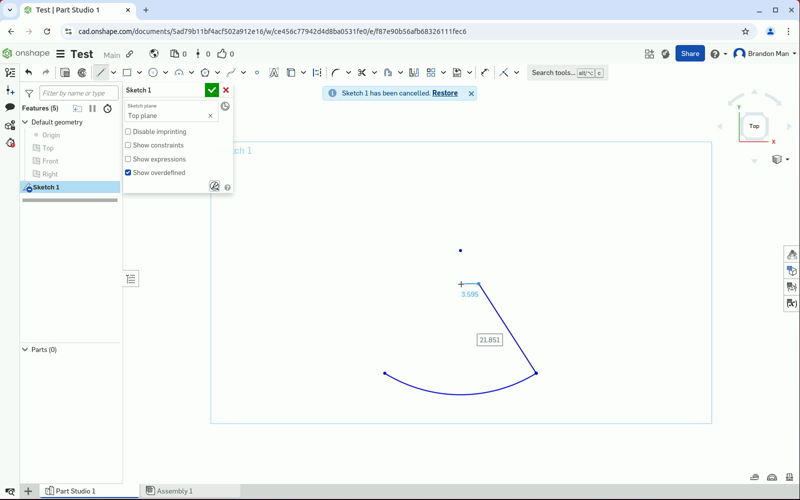
key_down(shift)
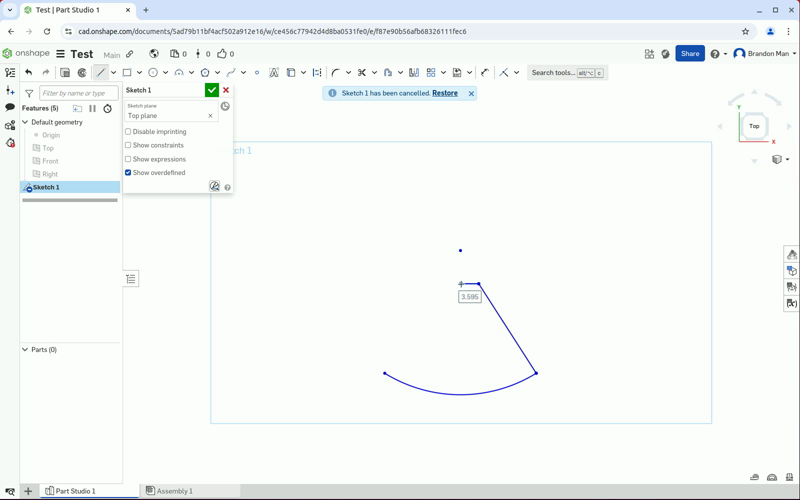
mouse_move(491, 283)
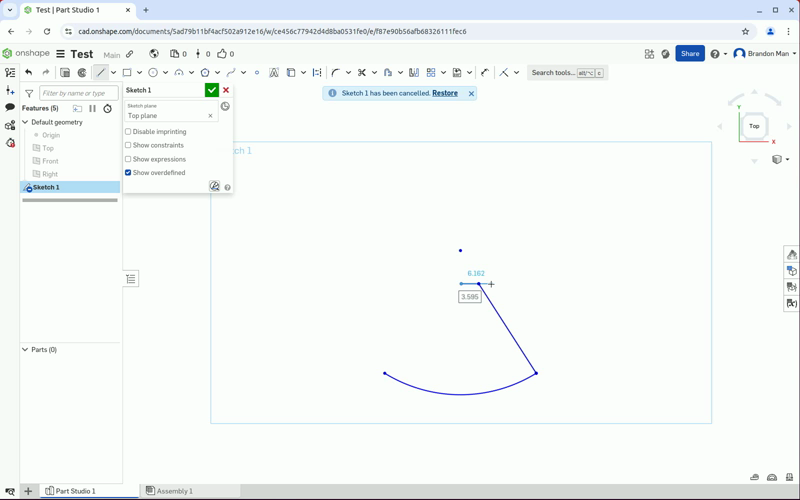
mouse_move(442, 283)
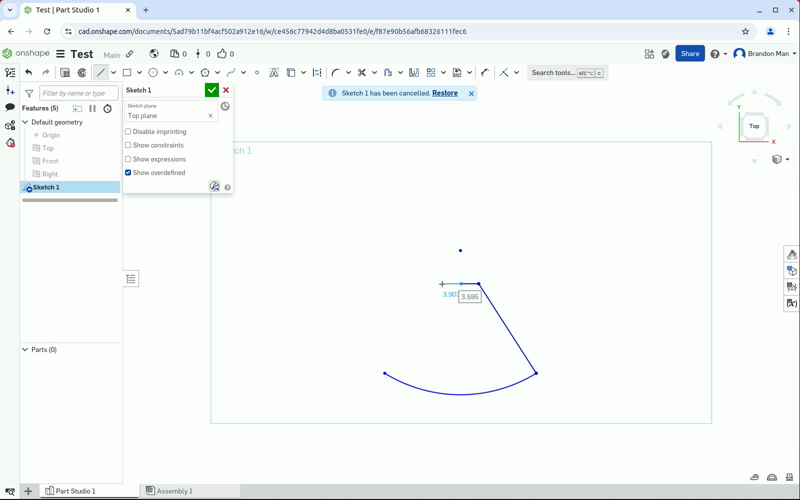
click(442, 283)
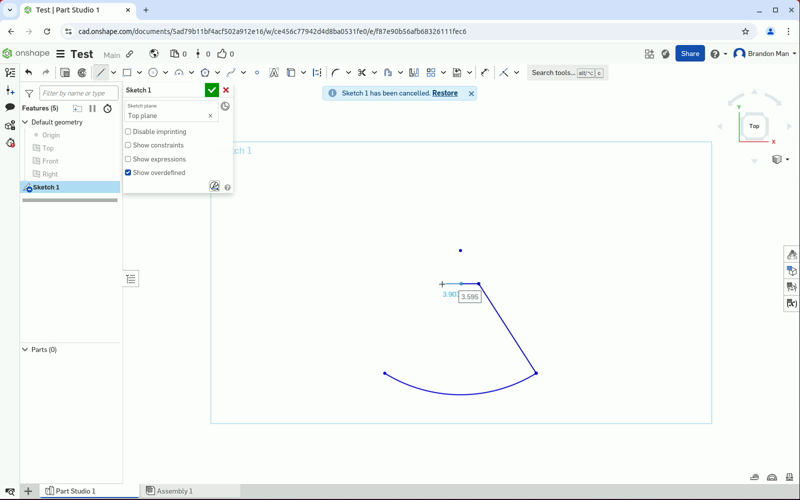
key_up(shift)
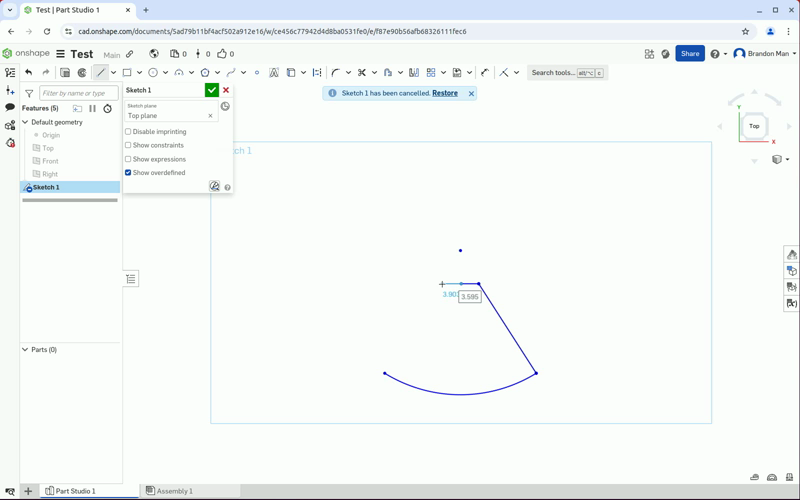
key_down(shift)
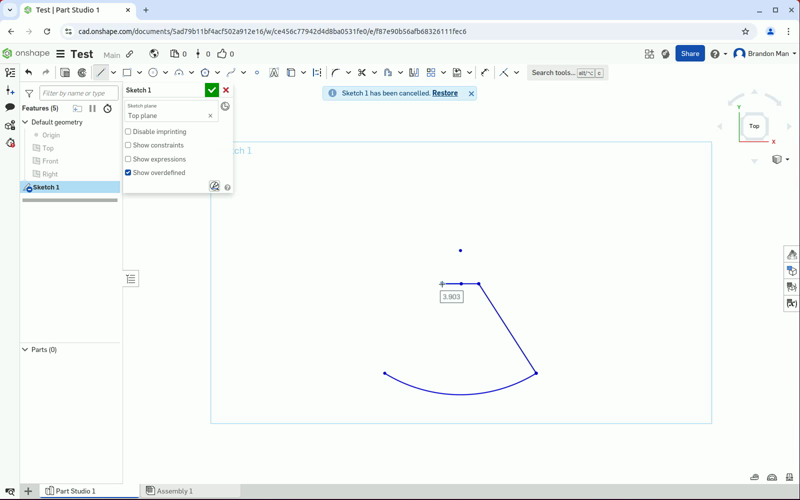
mouse_move(384, 373)
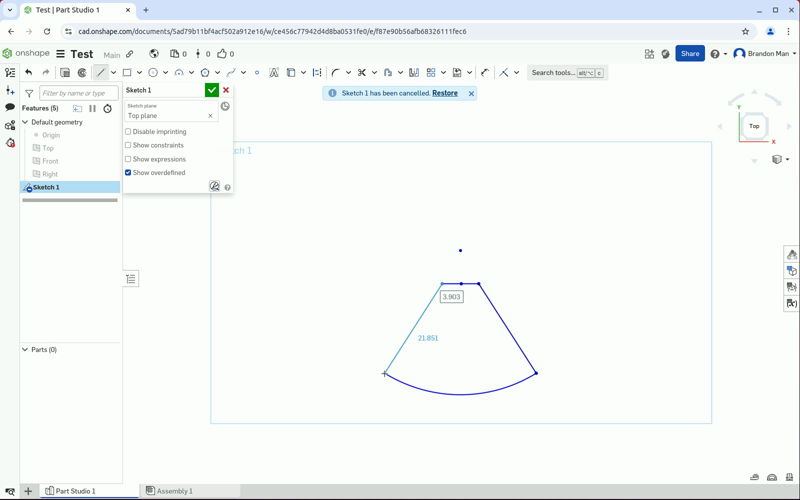
key_up(shift)
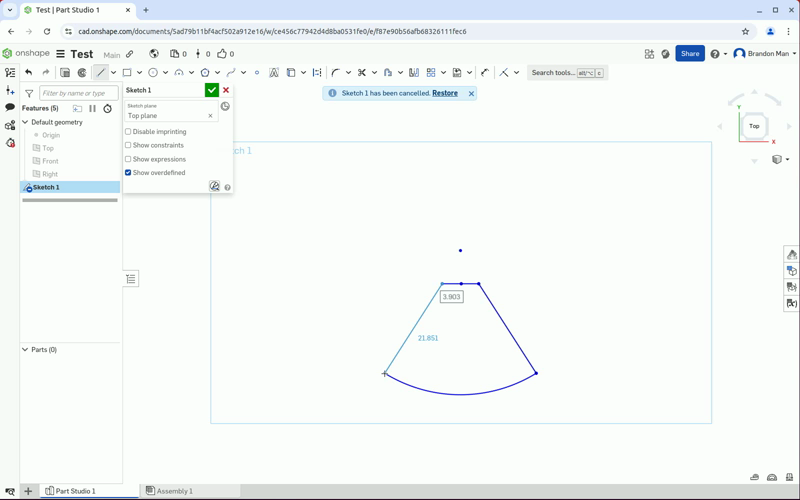
click(384, 373)
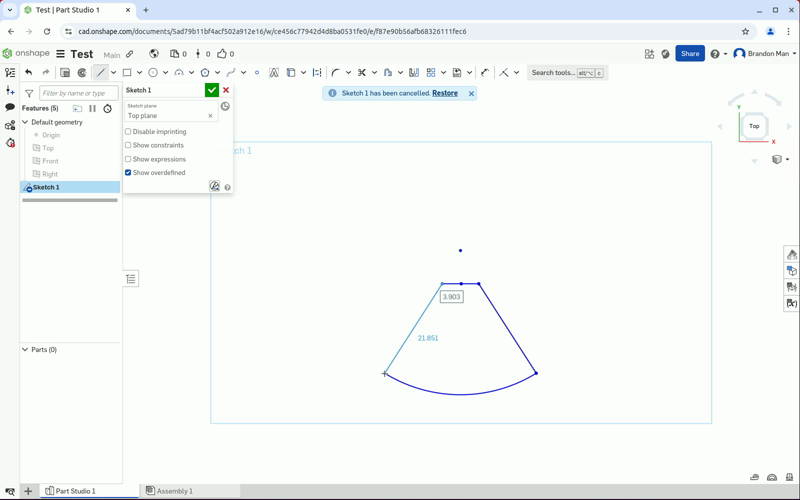
key(esc)
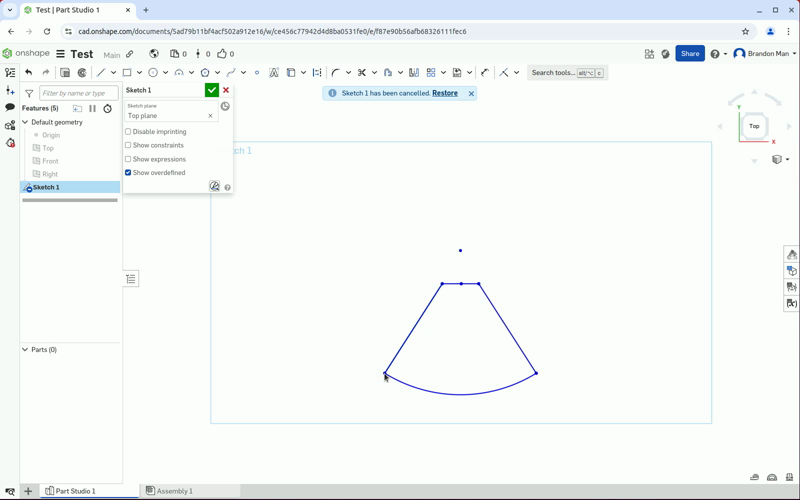
mouse_move(477, 383)
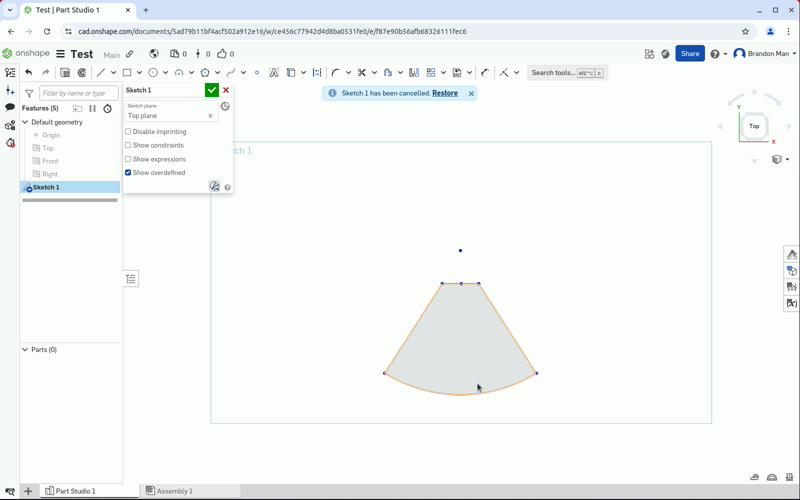
click(477, 383)
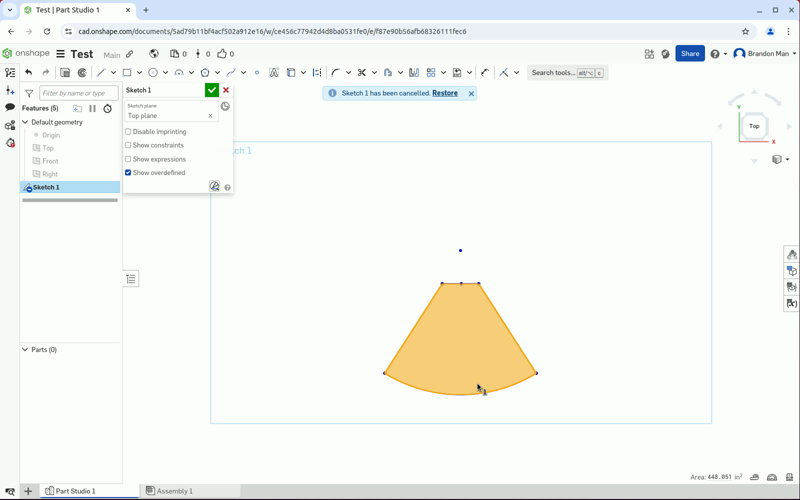
mouse_move(73, 352)
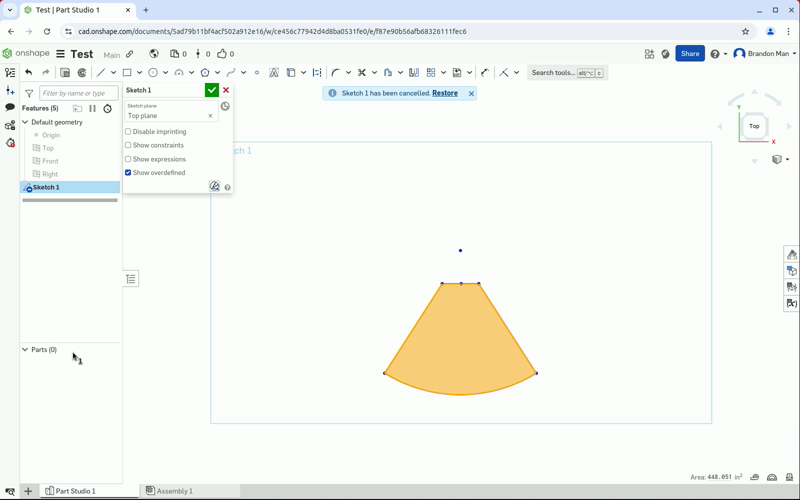
key(shift+y)
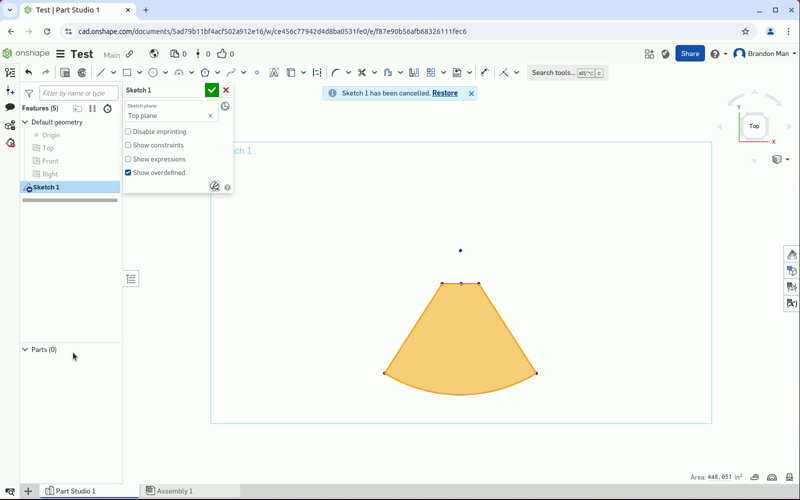
key(shift+e)
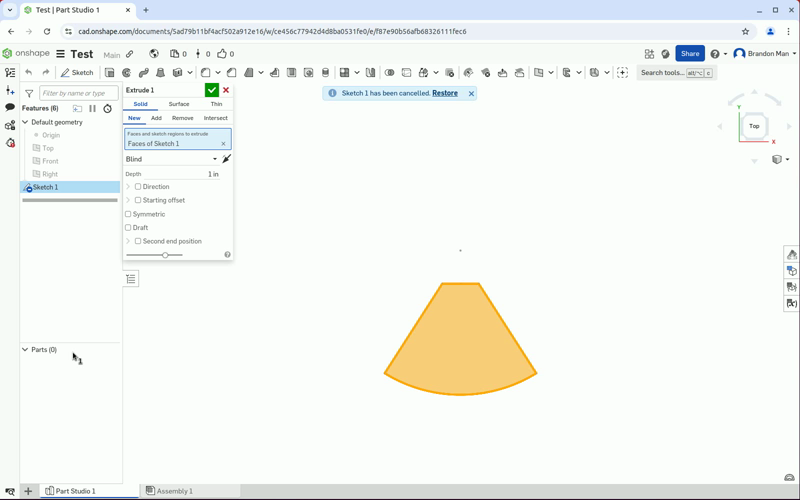
mouse_move(143, 106)
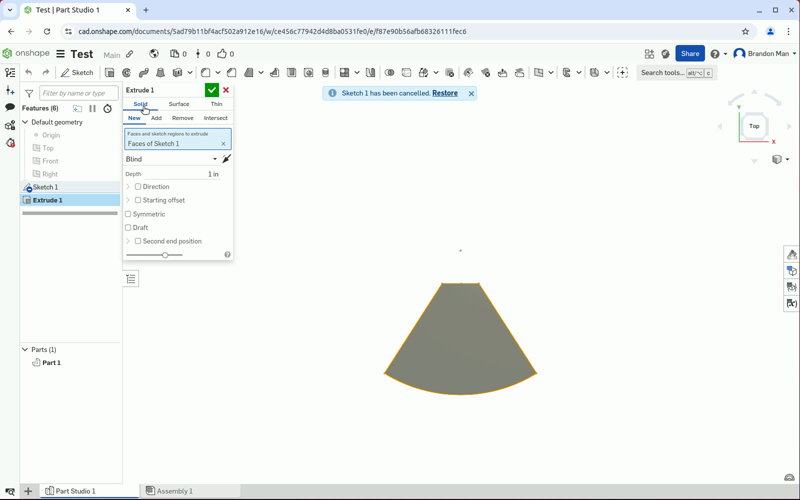
click(143, 106)
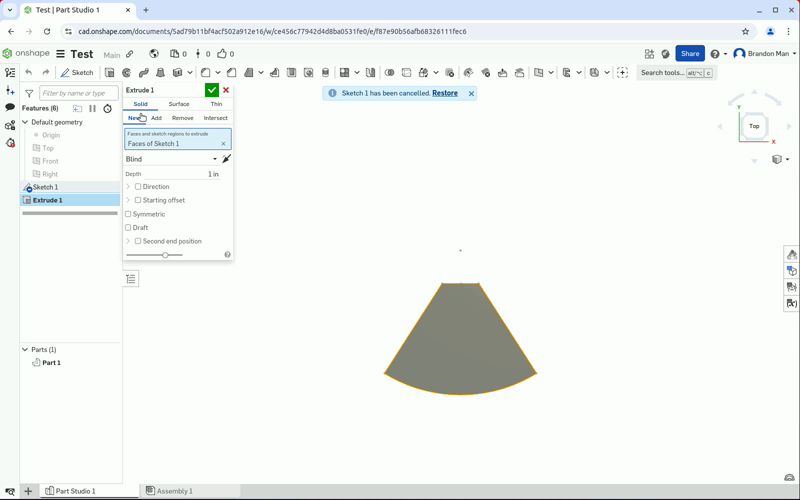
mouse_move(137, 120)
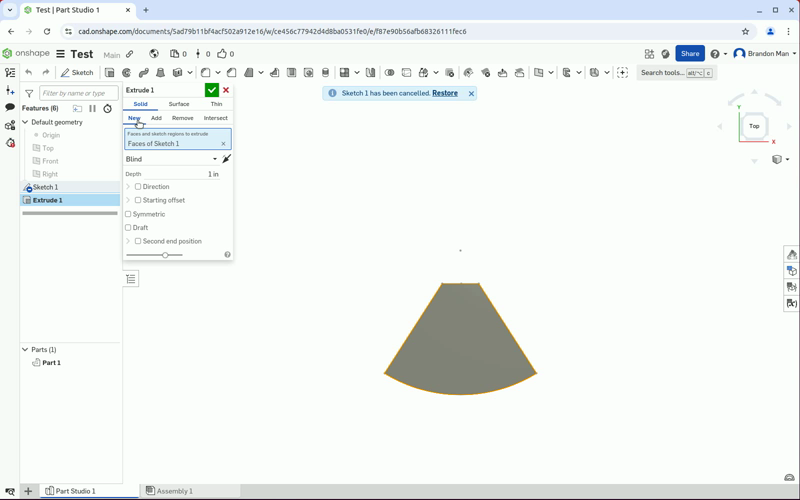
click(137, 120)
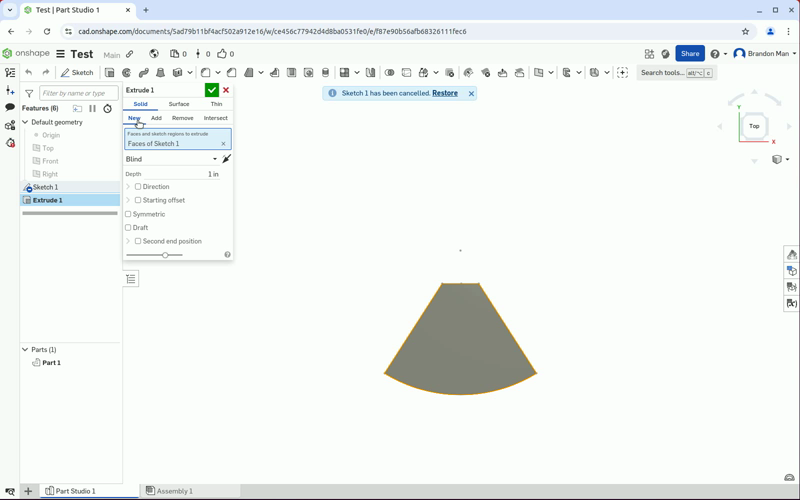
key(tab, 4)
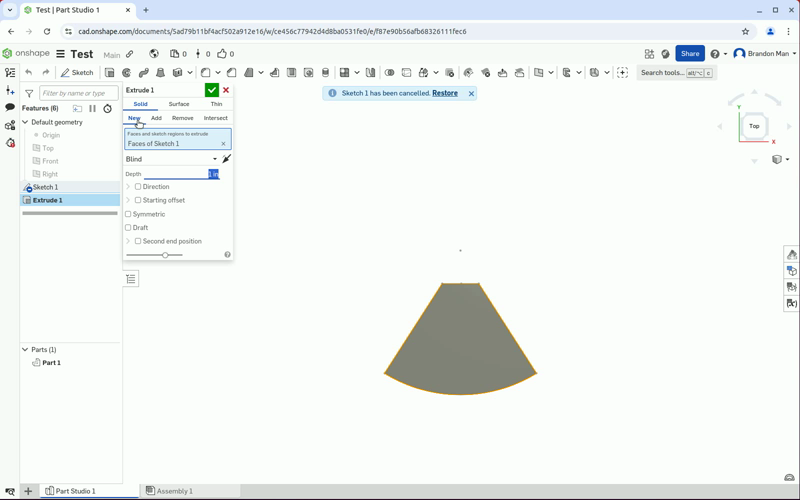
text(7.943)
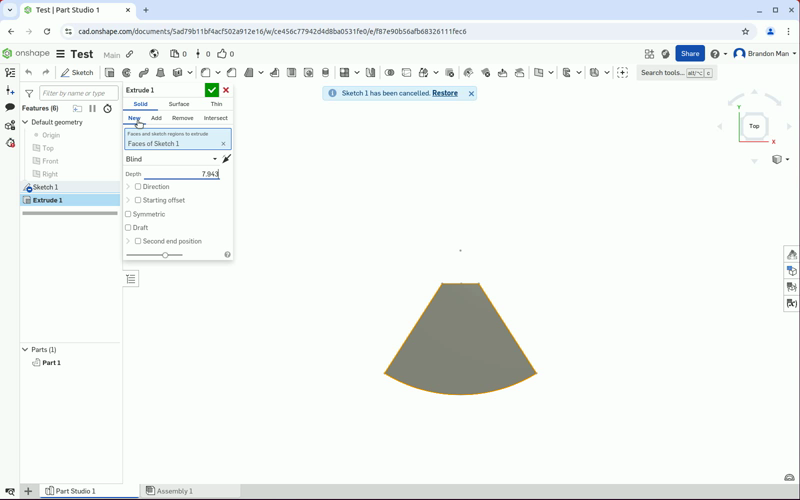
key(enter)
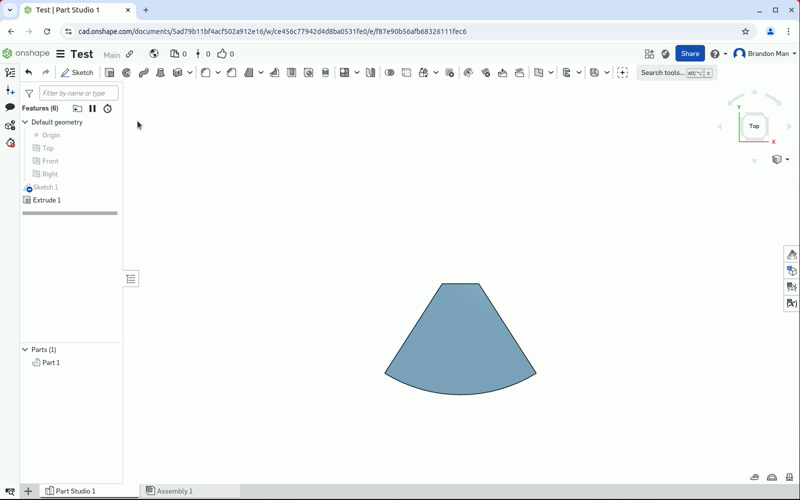
key(shift+h)
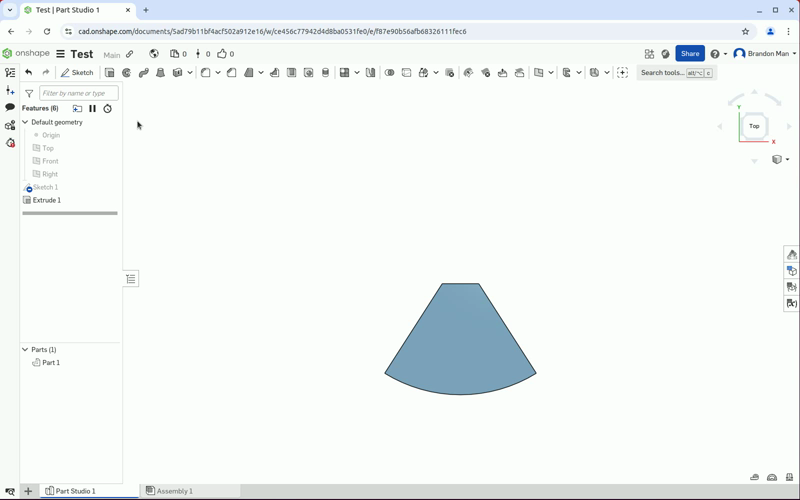
key(shift+h)
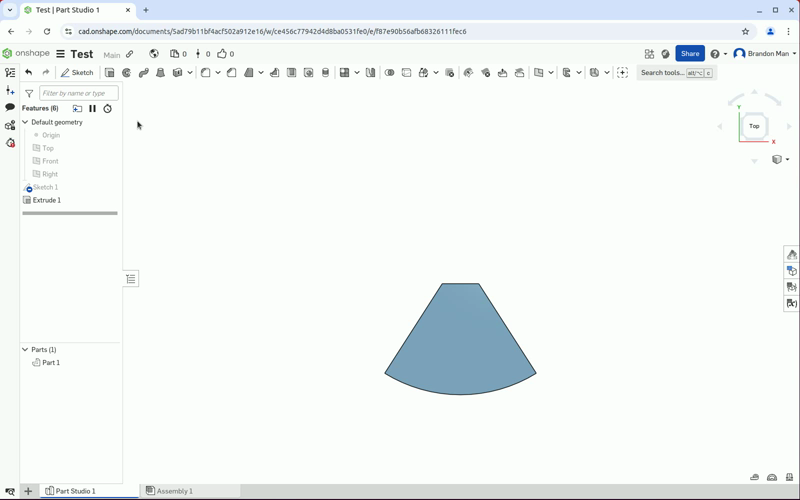
mouse_move(73, 189)
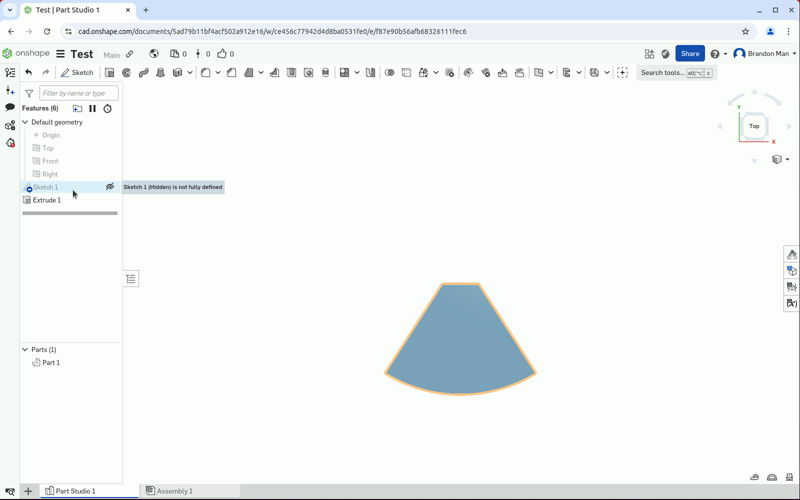
click(73, 189)
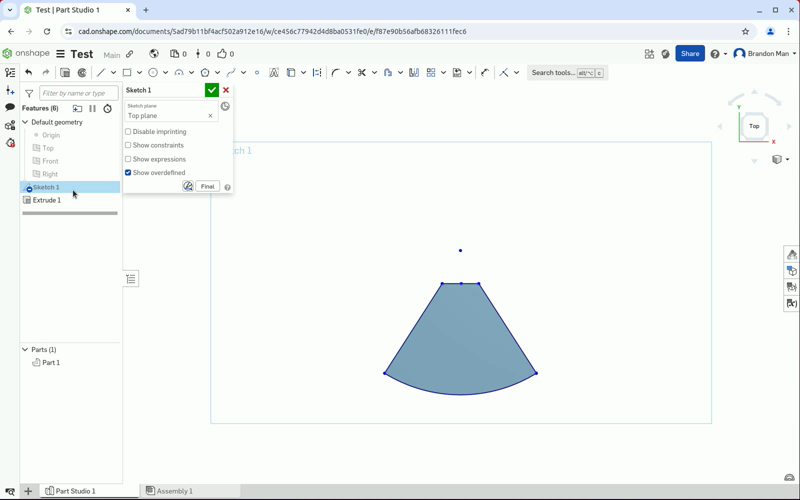
mouse_move(229, 92)
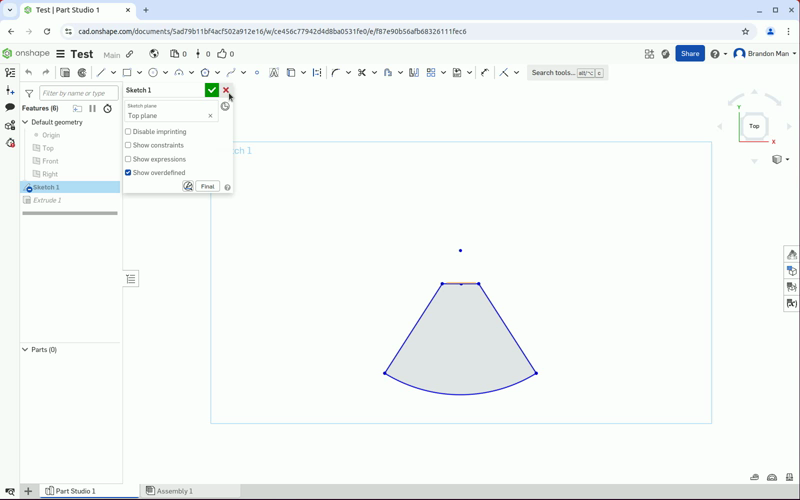
click(229, 92)
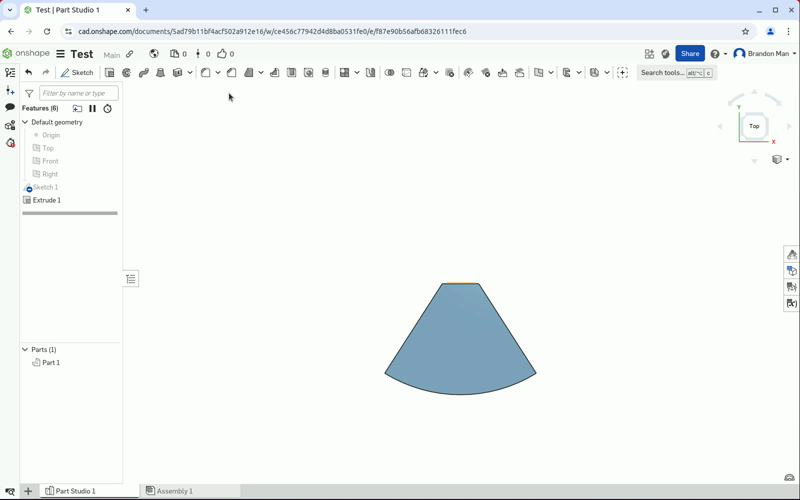
mouse_move(73, 352)
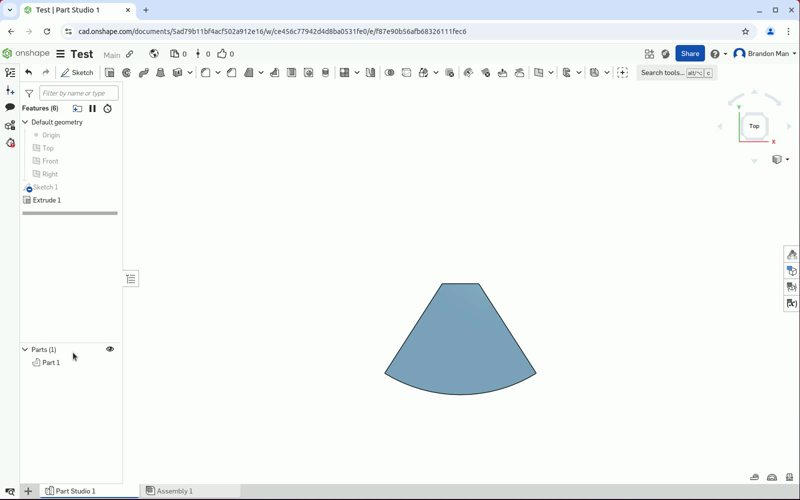
key(y)
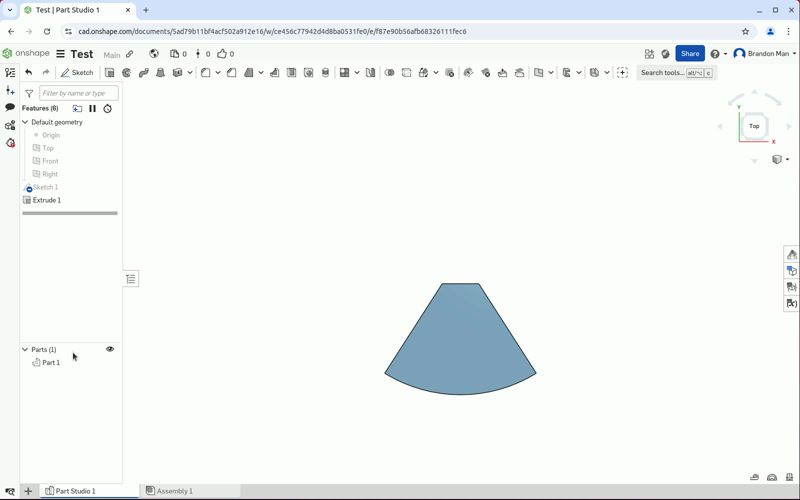
key(shift+p)
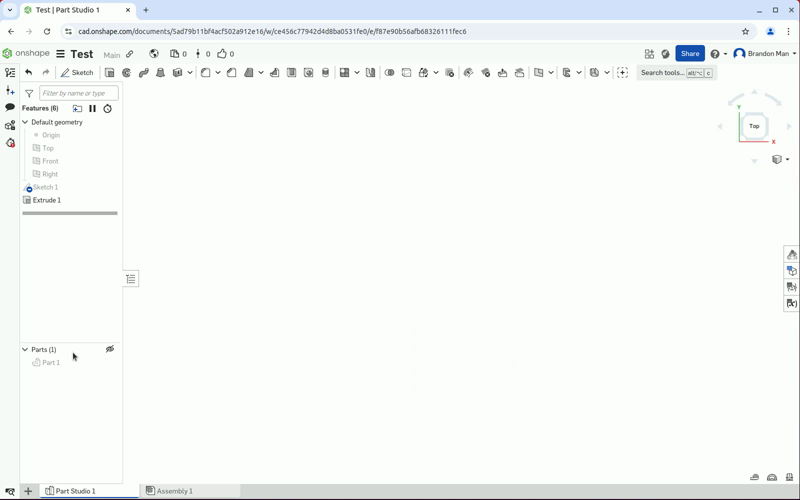
key(space)
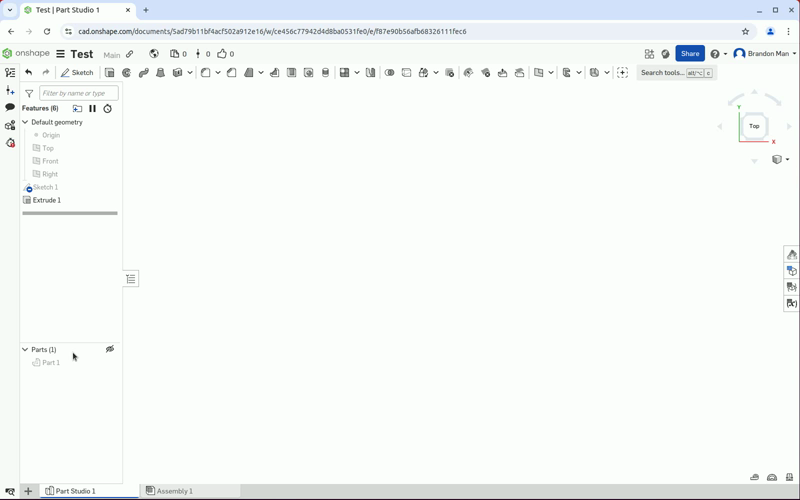
key_down(shift)
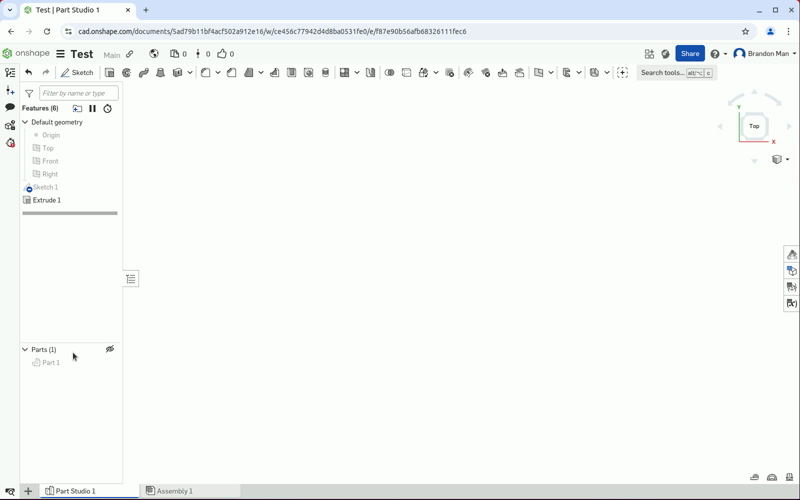
key(up)
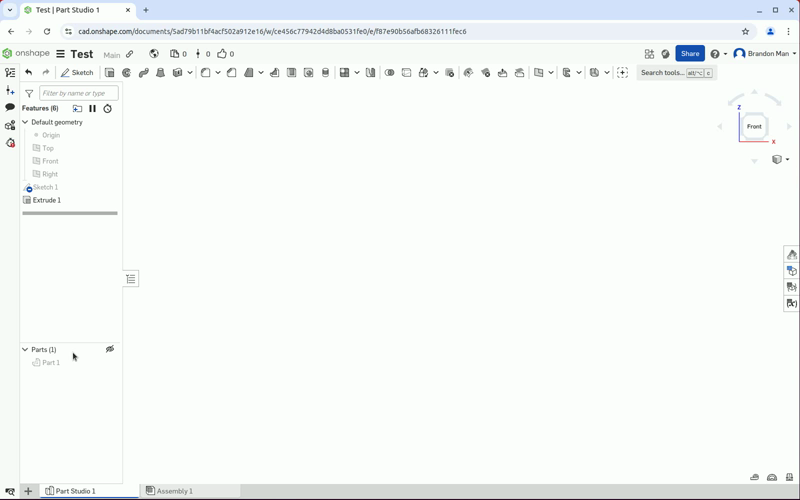
key_up(shift)
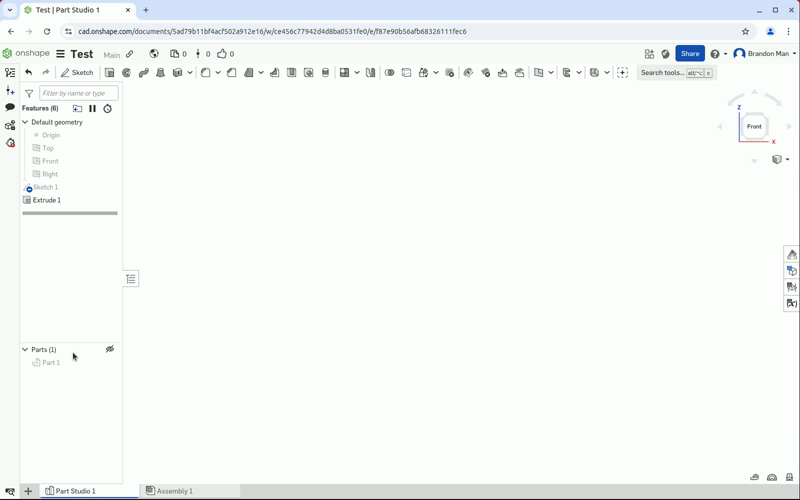
mouse_move(73, 352)
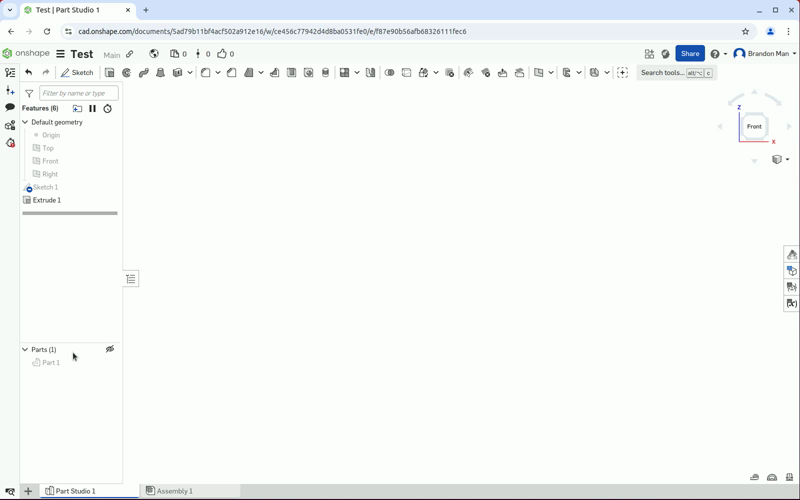
key(shift+y)
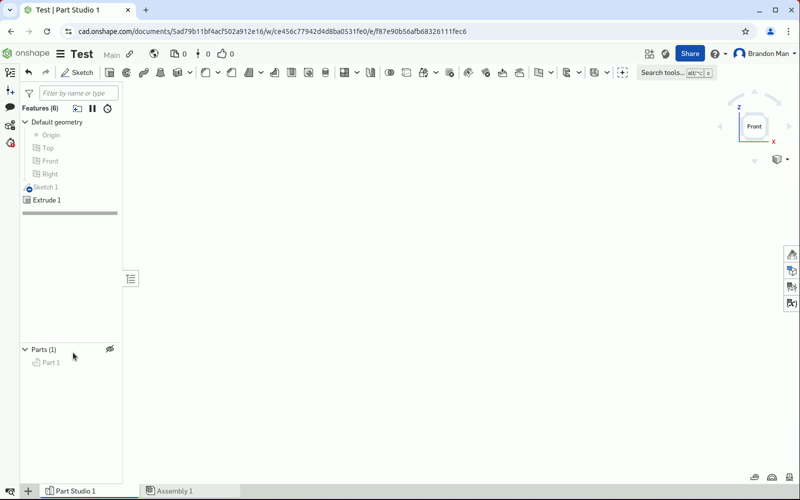
key(shift+s)
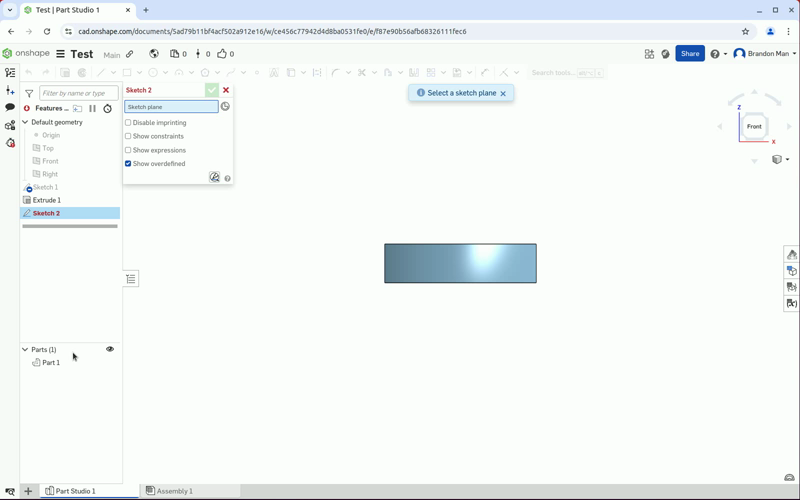
mouse_move(73, 163)
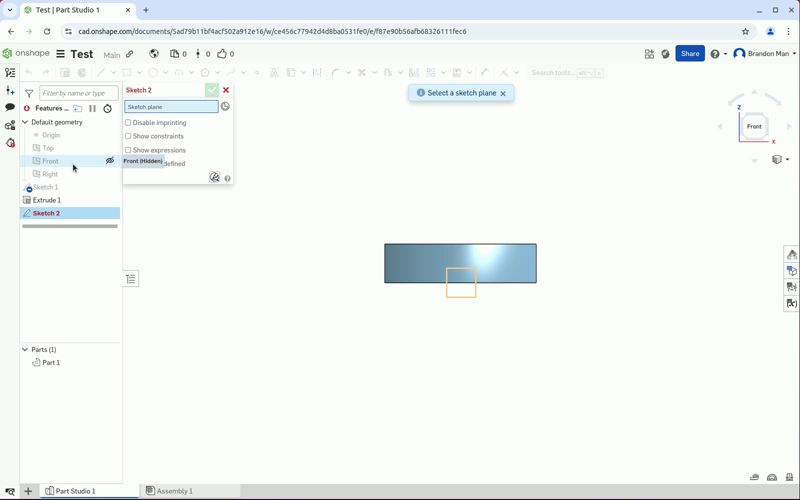
click(73, 163)
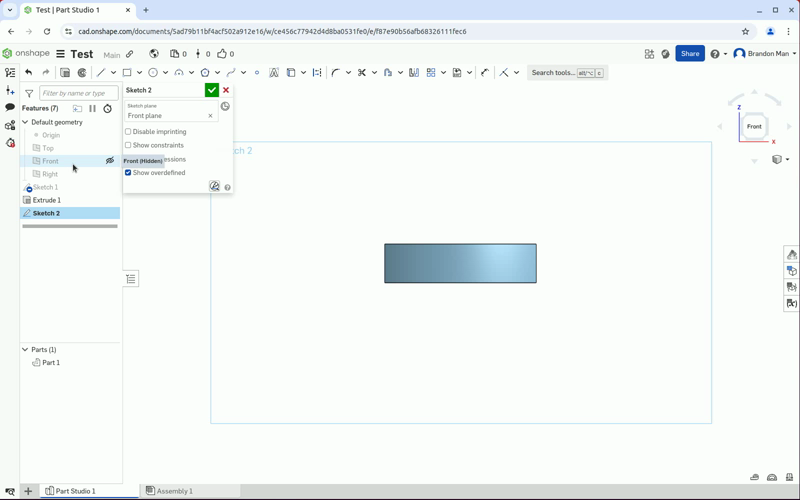
mouse_move(73, 352)
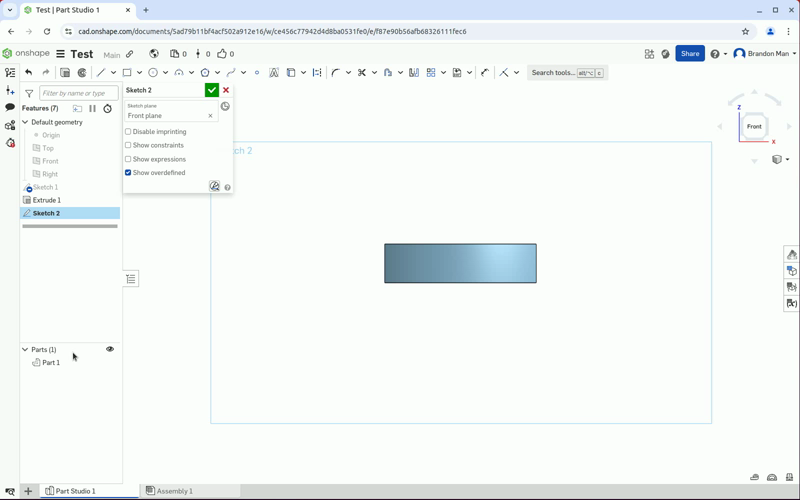
key(y)
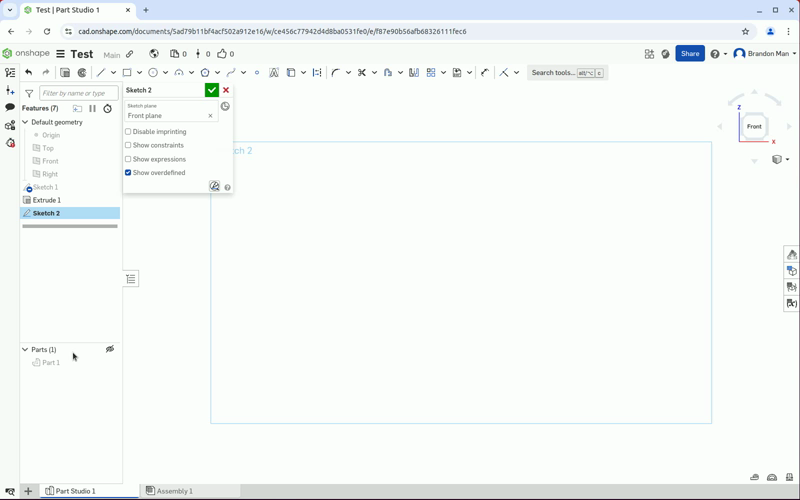
key(c)
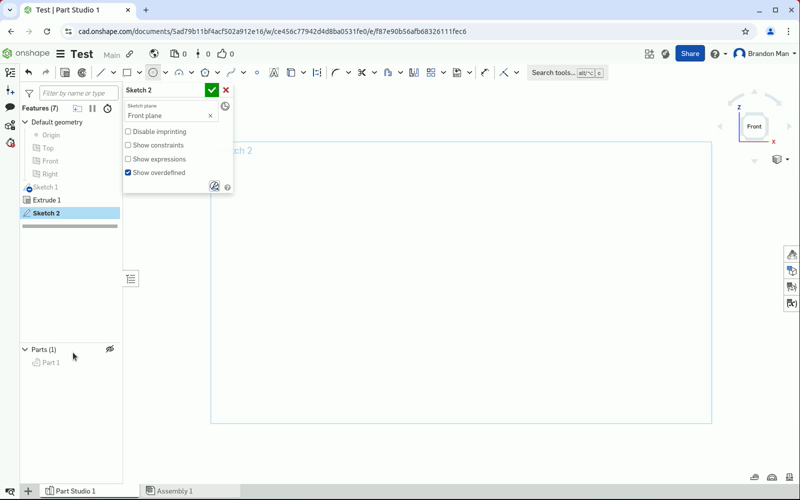
key_down(shift)
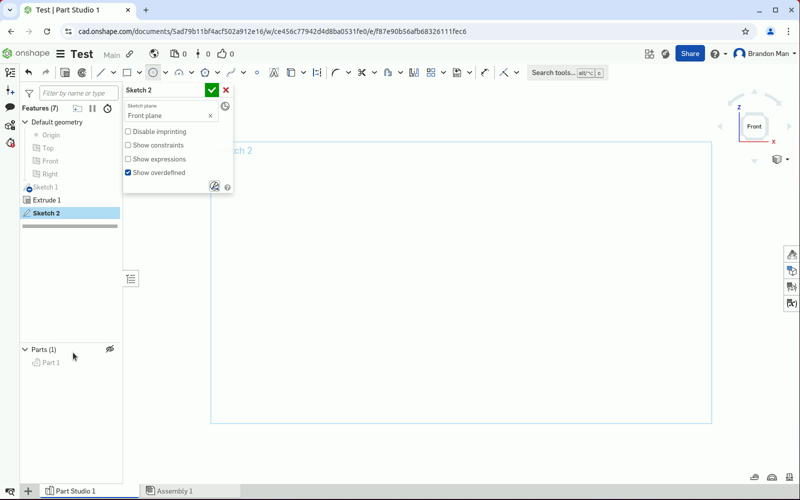
mouse_move(461, 264)
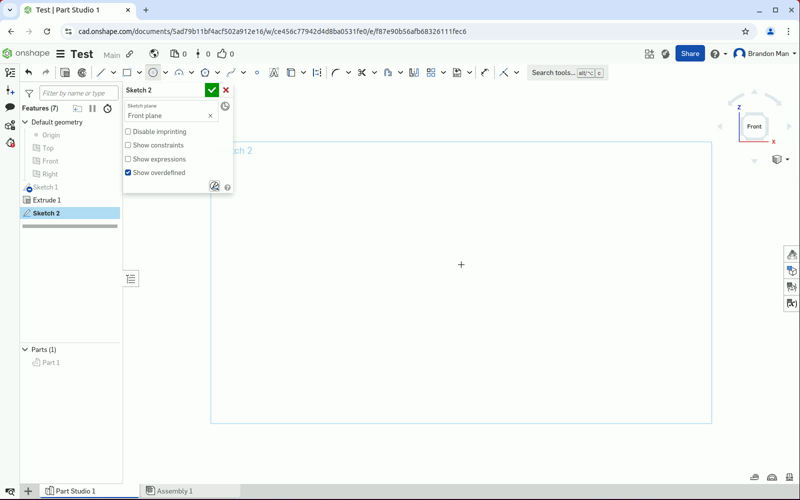
click(461, 264)
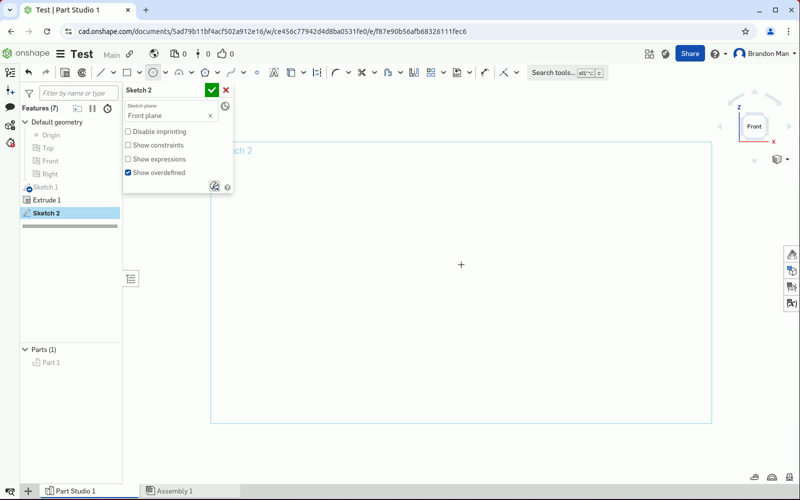
key_up(shift)
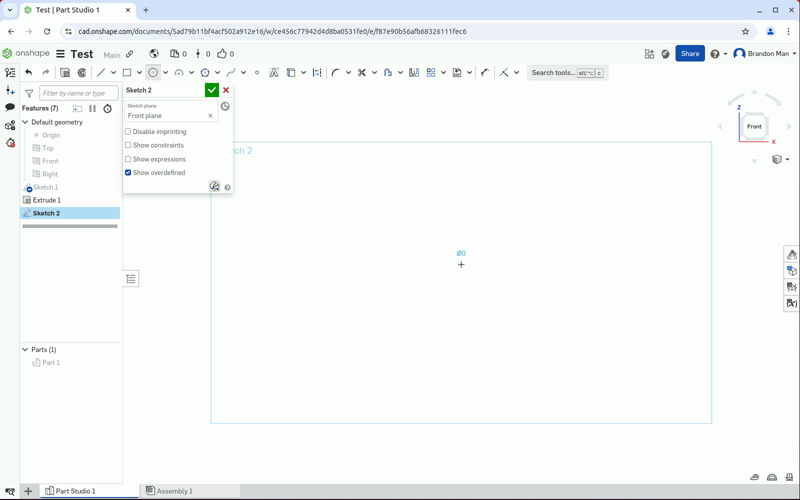
mouse_move(478, 264)
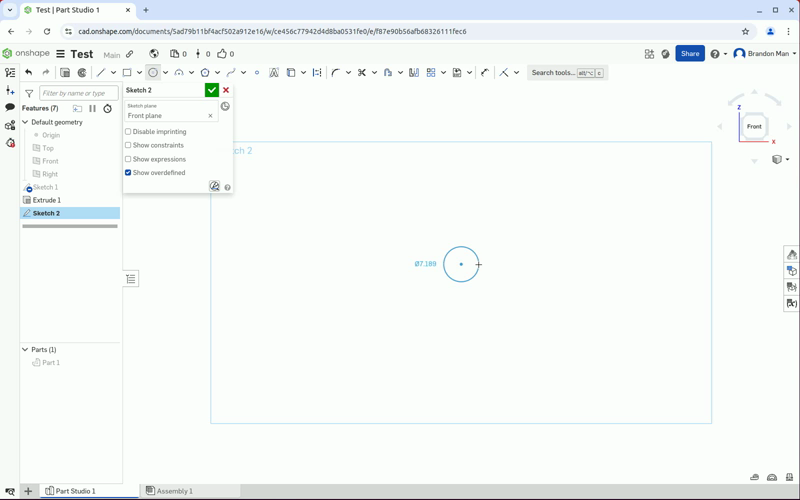
click(478, 264)
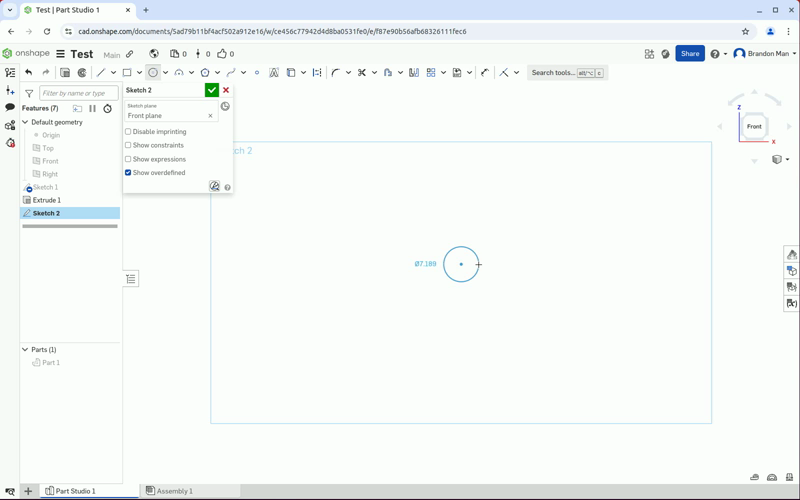
key(esc)
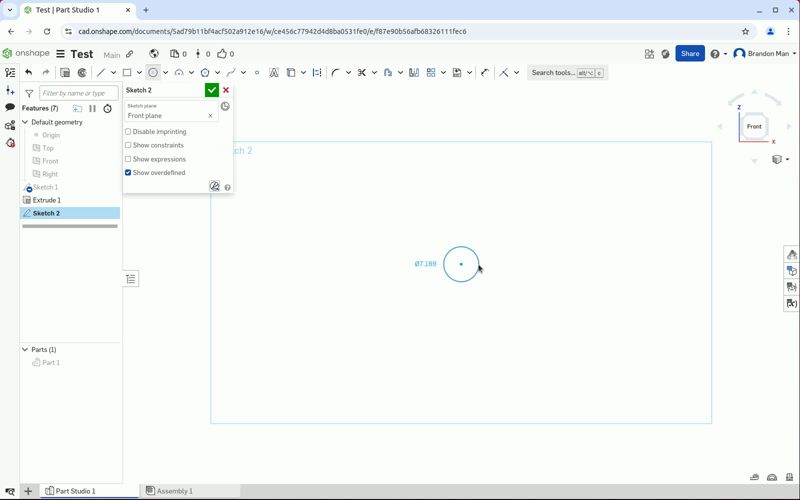
key(c)
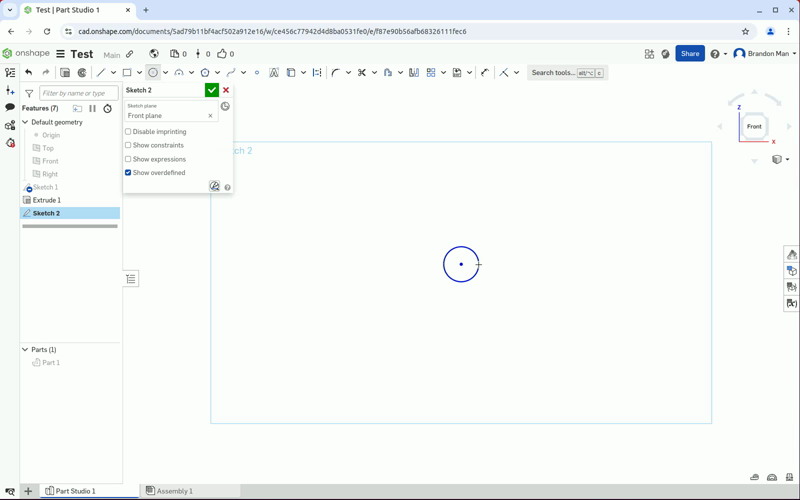
key_down(shift)
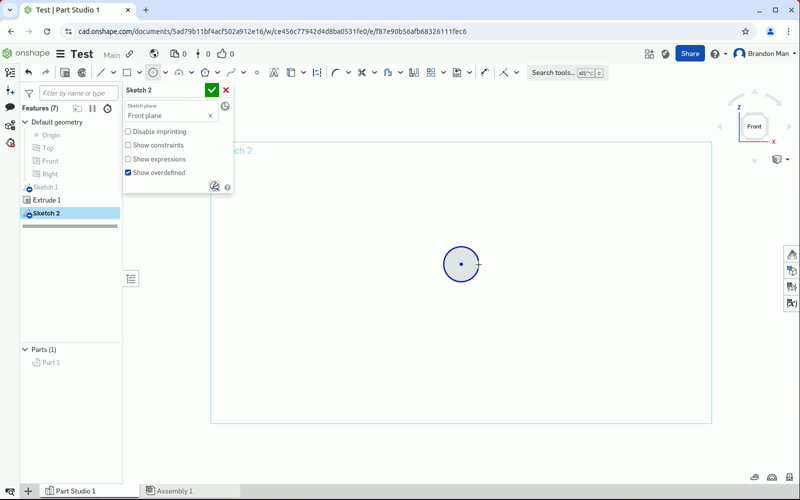
mouse_move(461, 264)
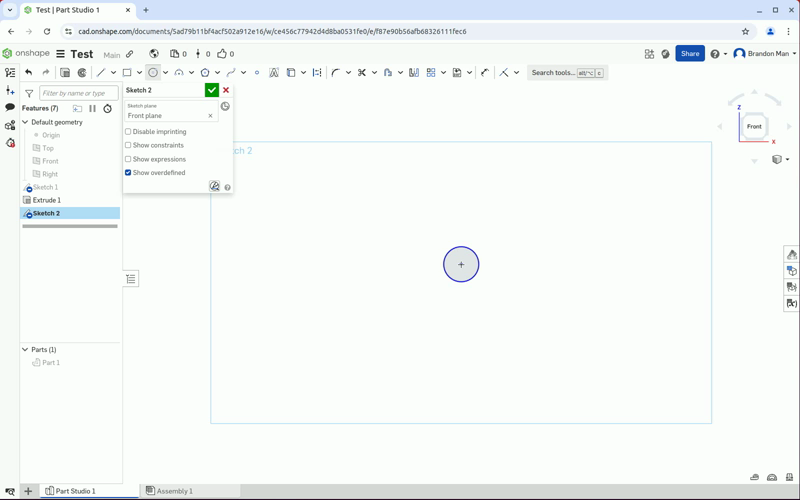
click(461, 264)
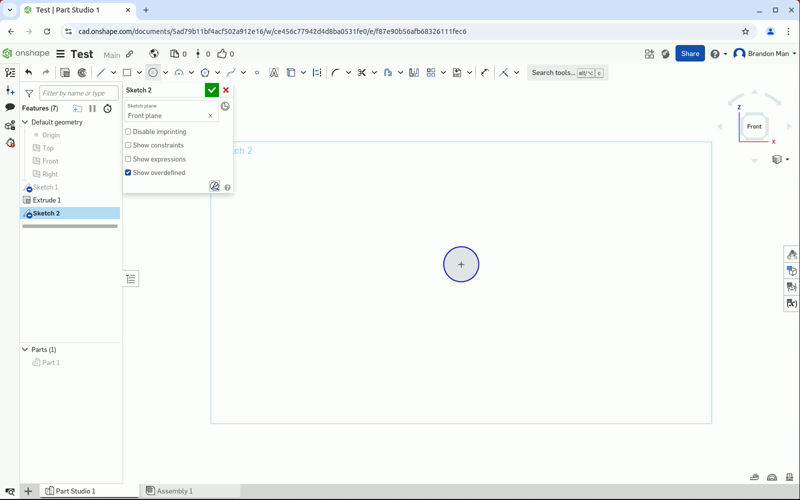
key_up(shift)
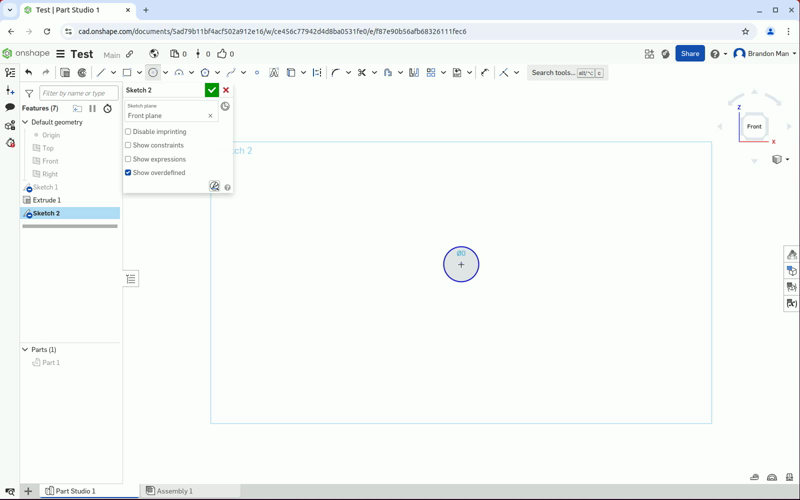
mouse_move(475, 264)
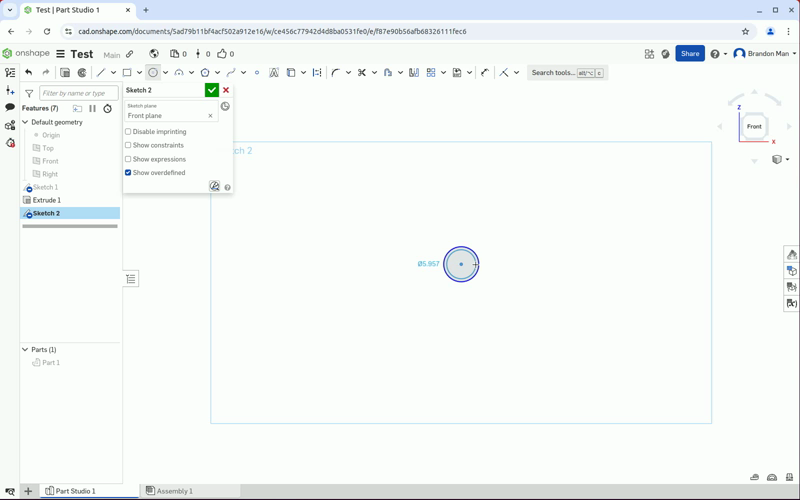
scroll(6)
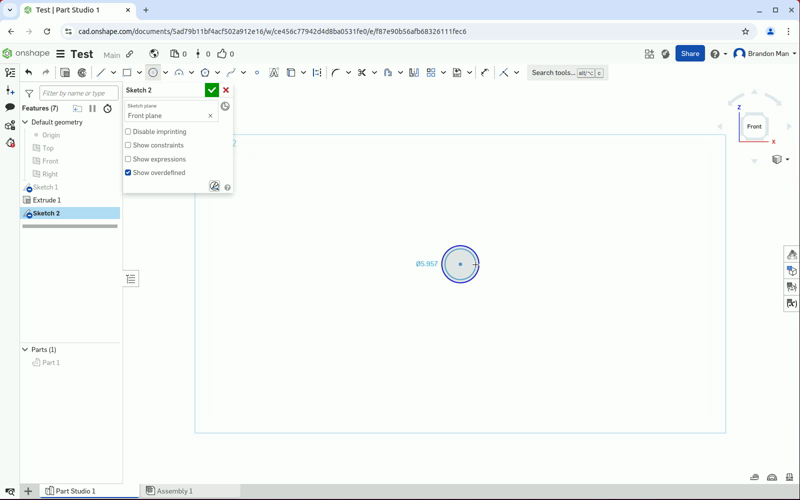
scroll(6)
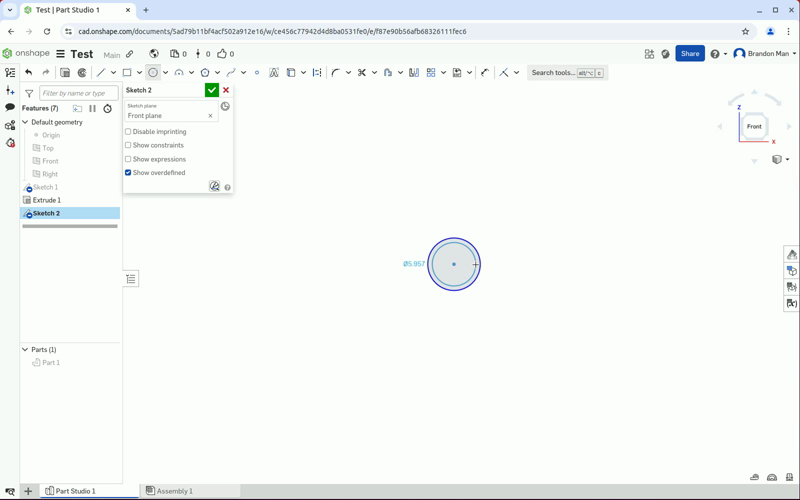
scroll(6)
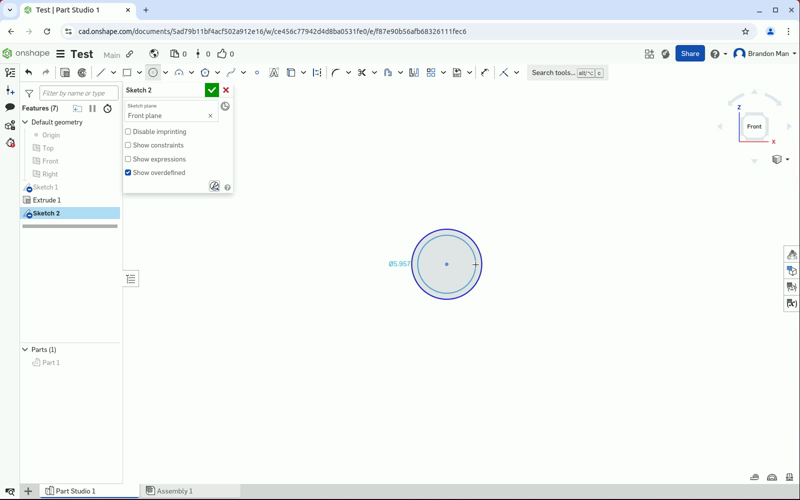
scroll(6)
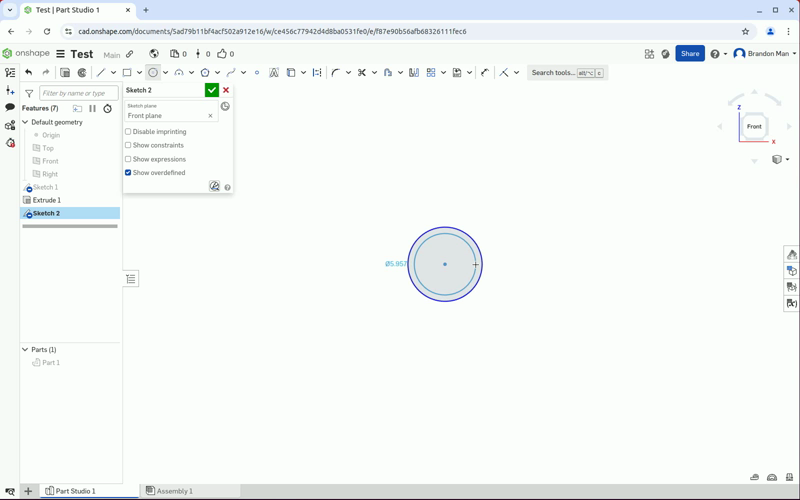
scroll(6)
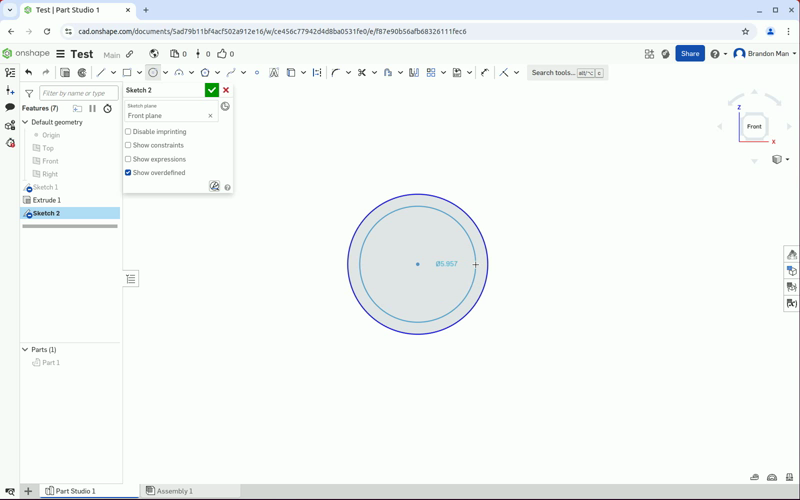
scroll(6)
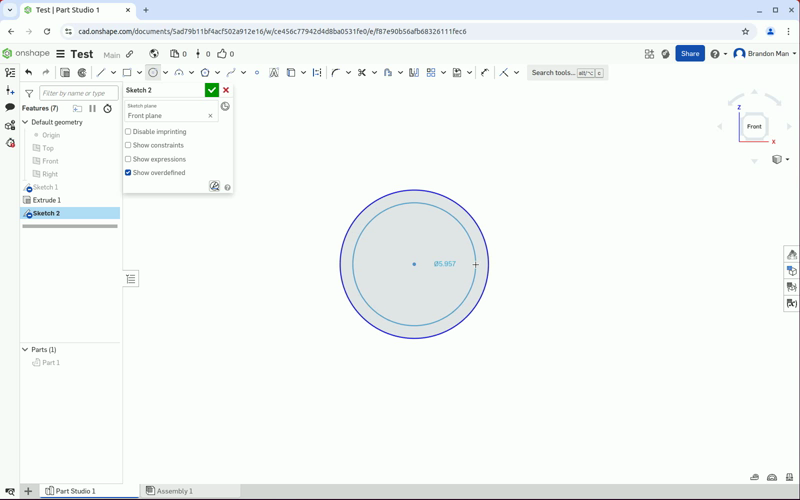
scroll(6)
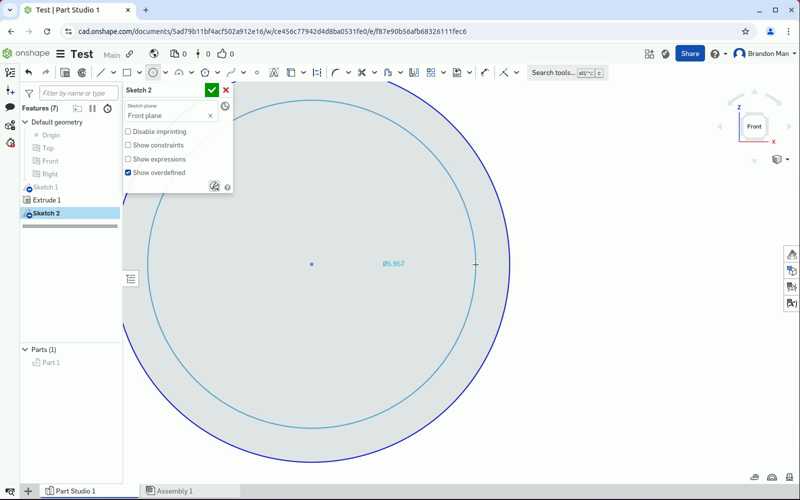
click(475, 264)
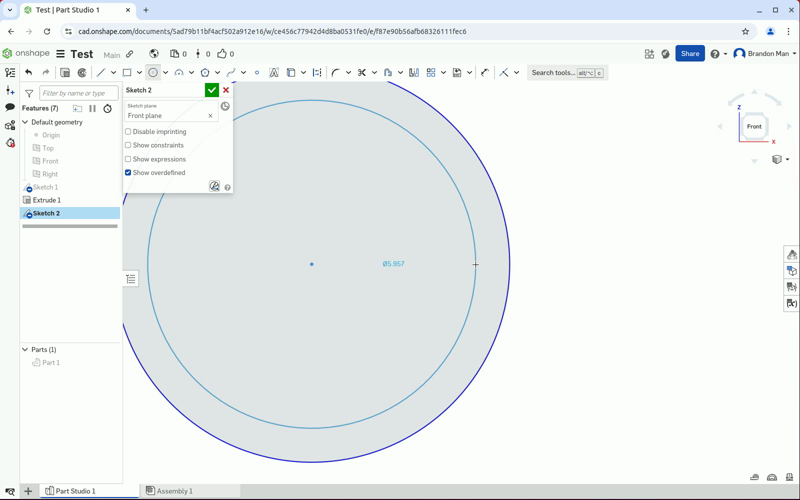
scroll(-6)
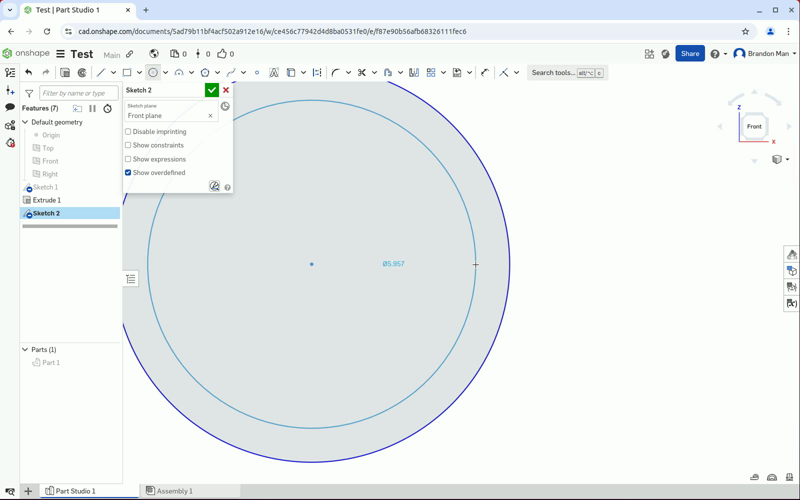
scroll(-6)
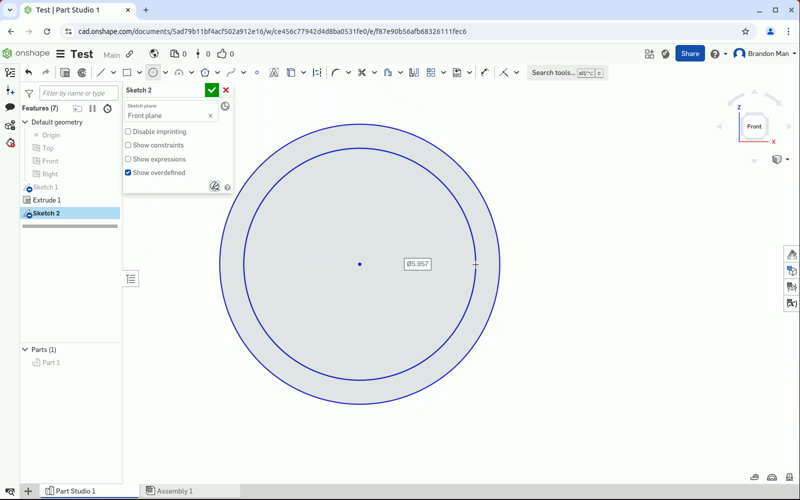
scroll(-6)
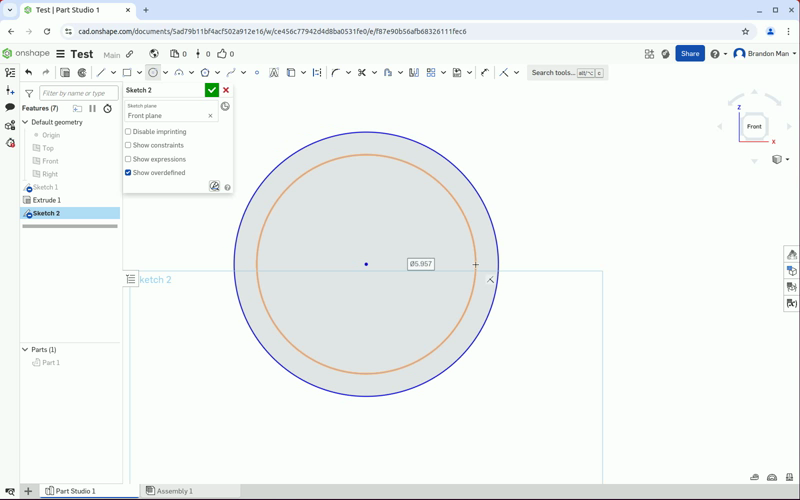
scroll(-6)
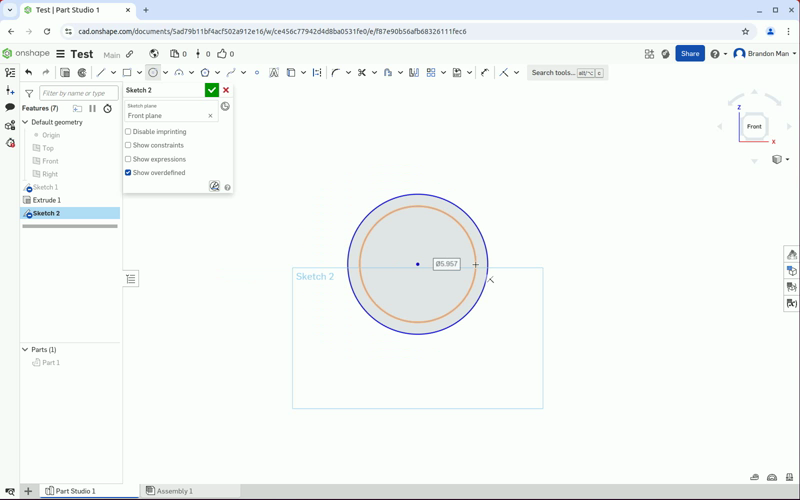
scroll(-6)
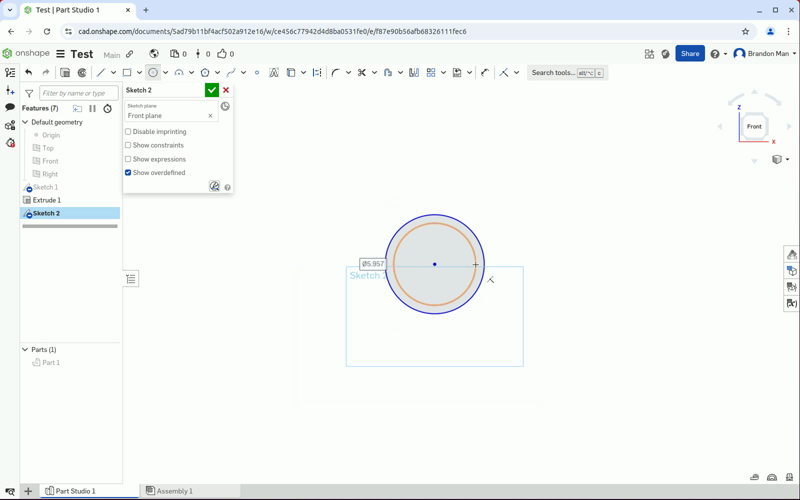
scroll(-6)
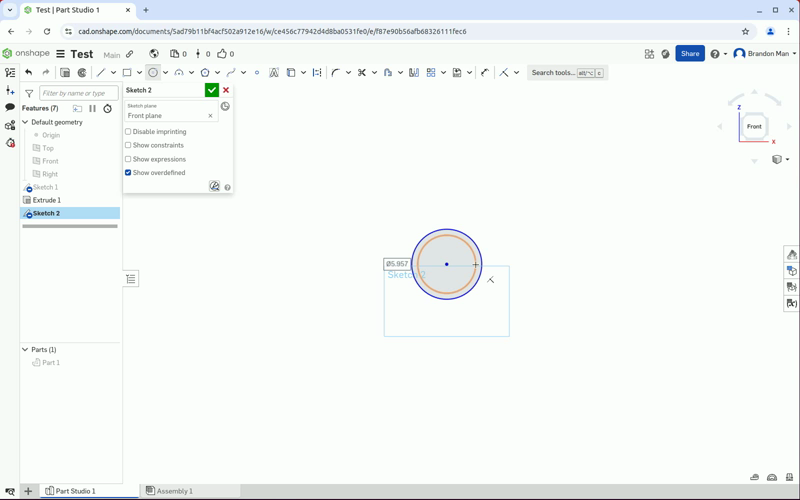
scroll(-6)
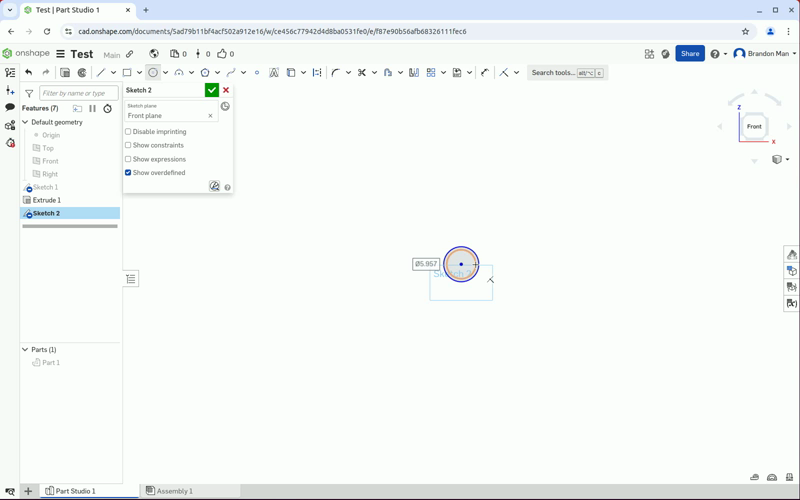
key(esc)
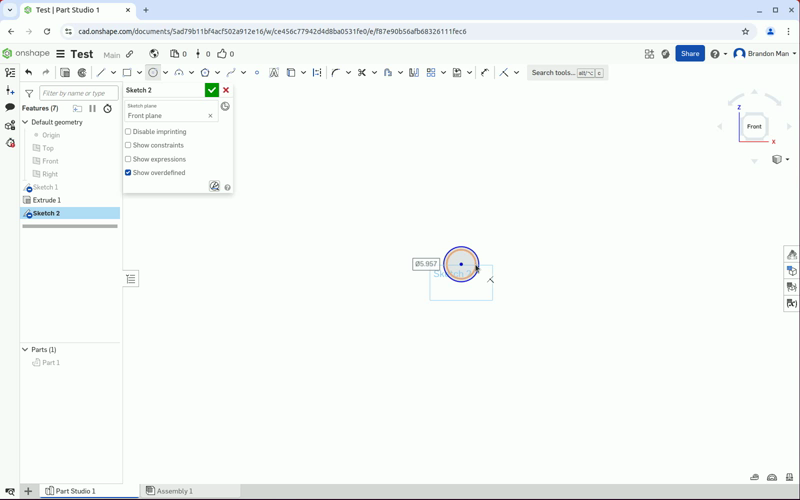
mouse_move(446, 270)
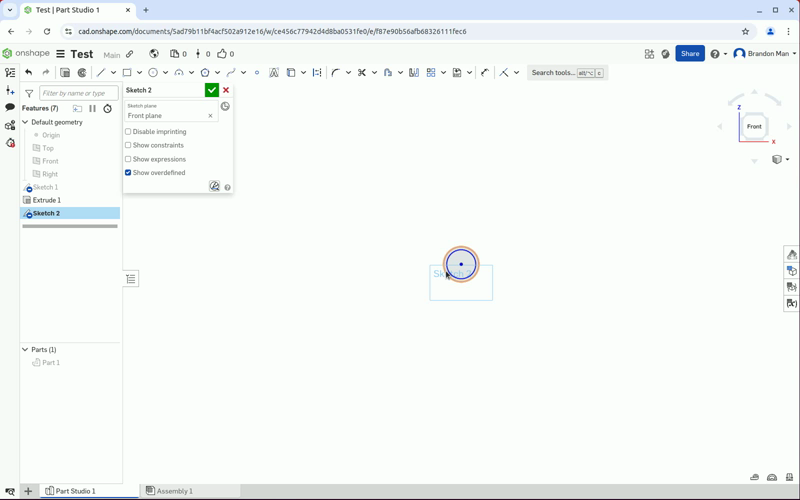
scroll(6)
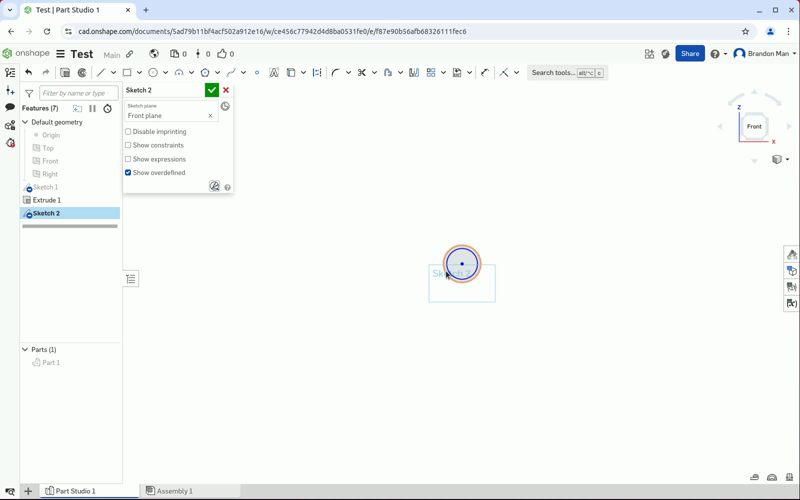
scroll(6)
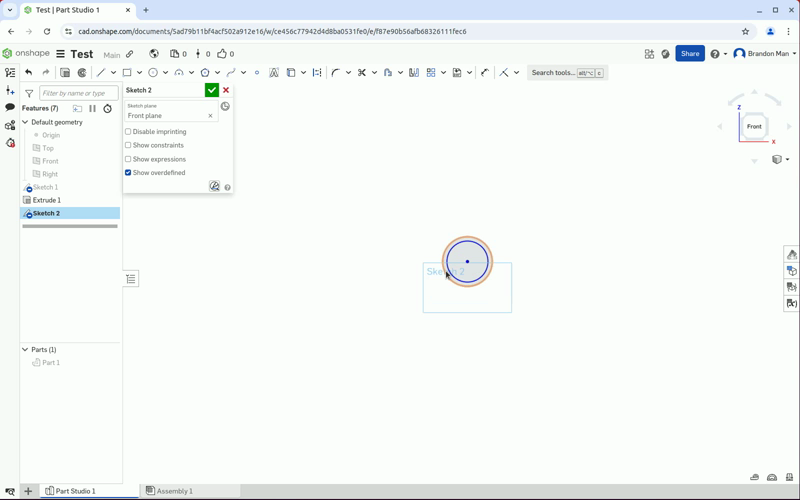
scroll(6)
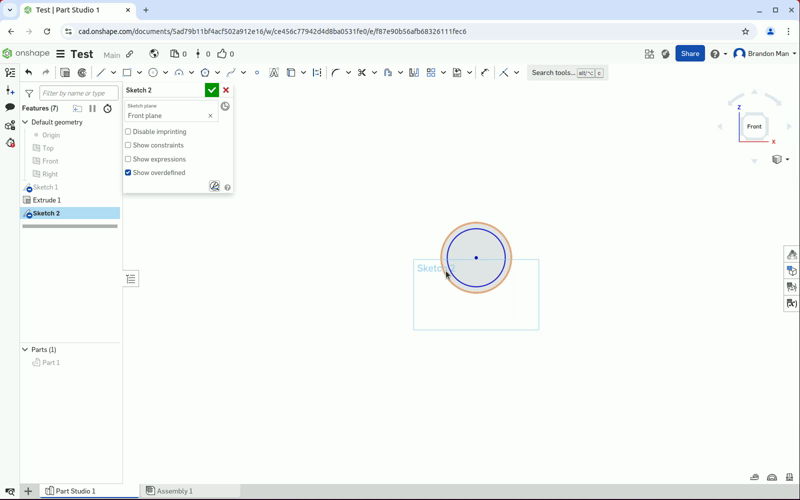
scroll(6)
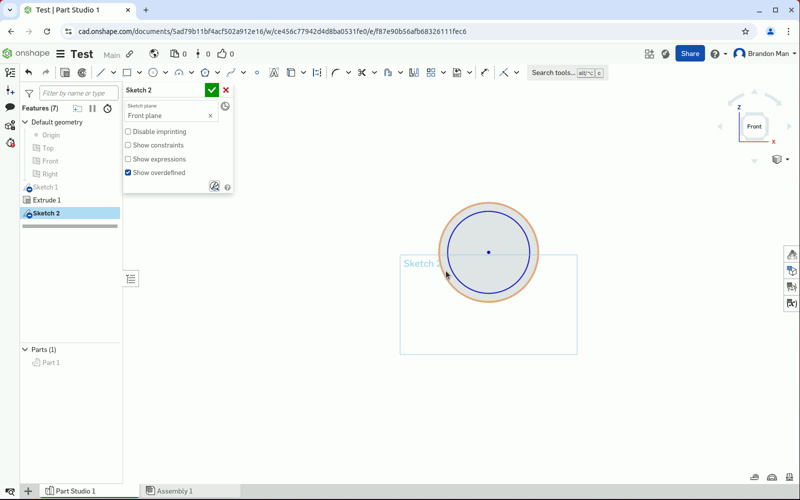
scroll(6)
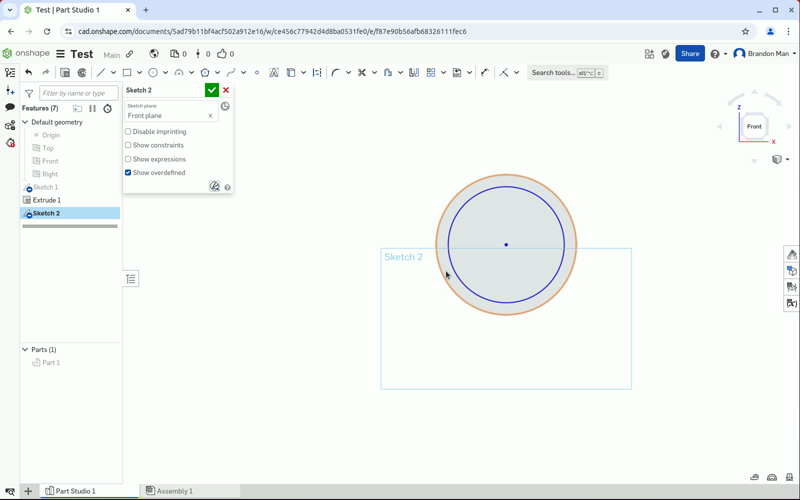
scroll(6)
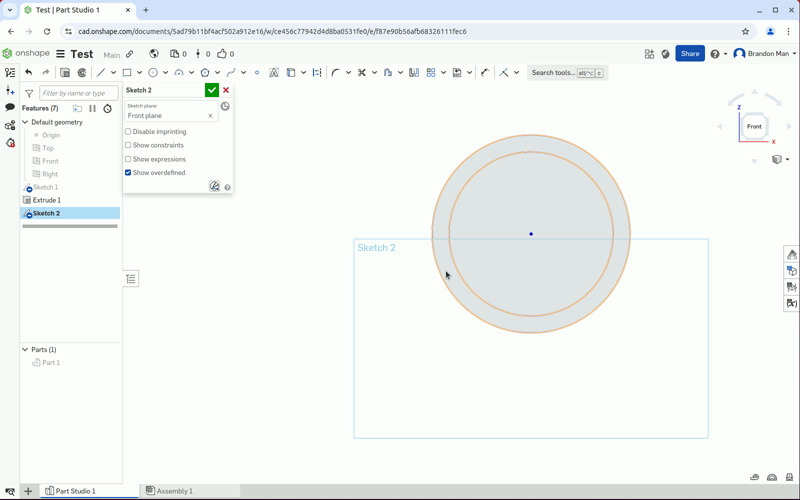
scroll(6)
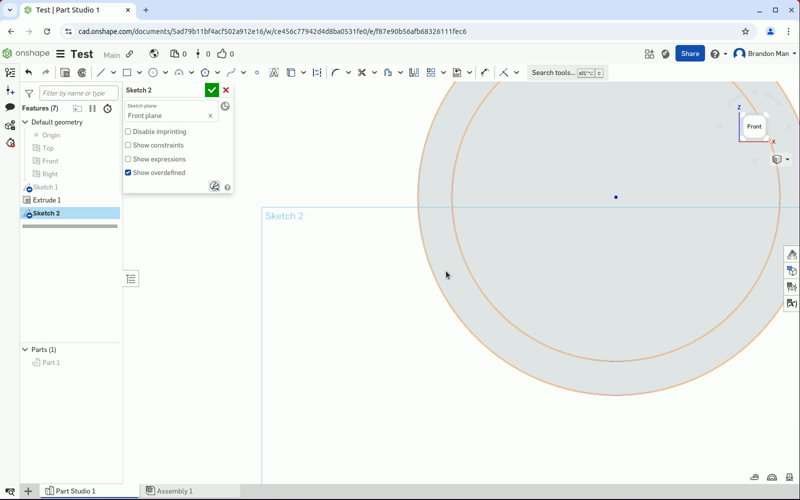
click(446, 270)
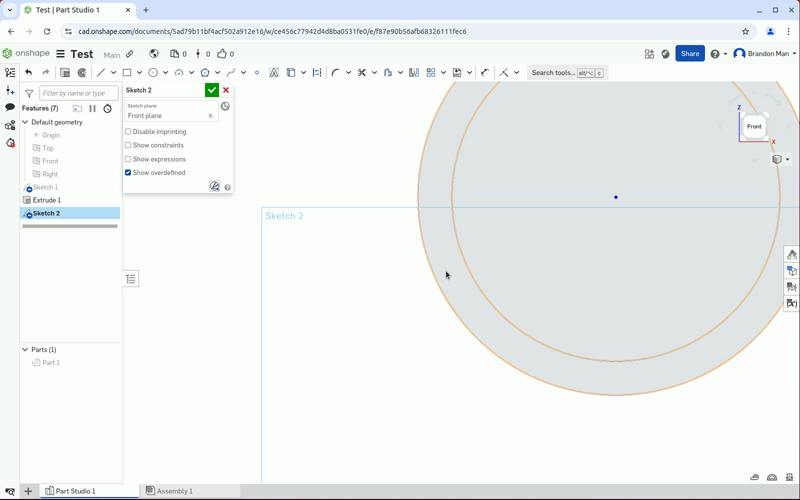
scroll(-6)
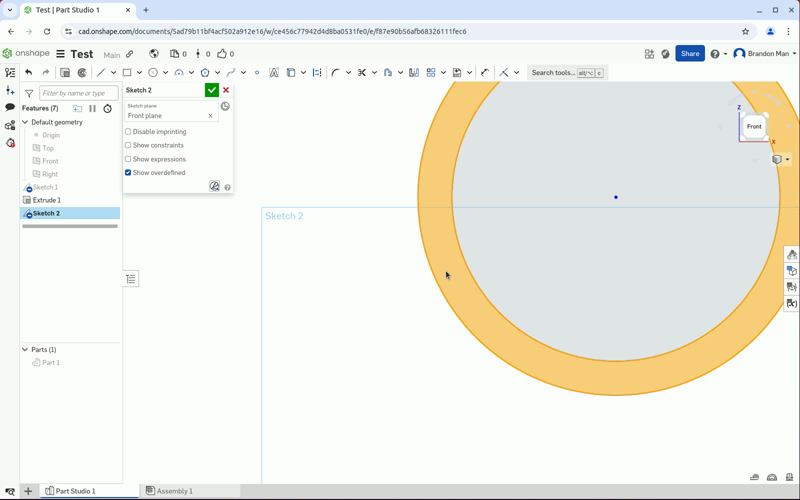
scroll(-6)
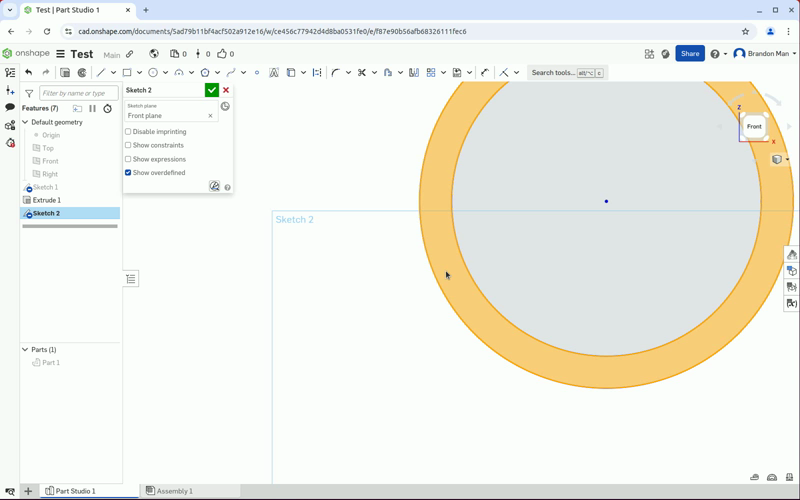
scroll(-6)
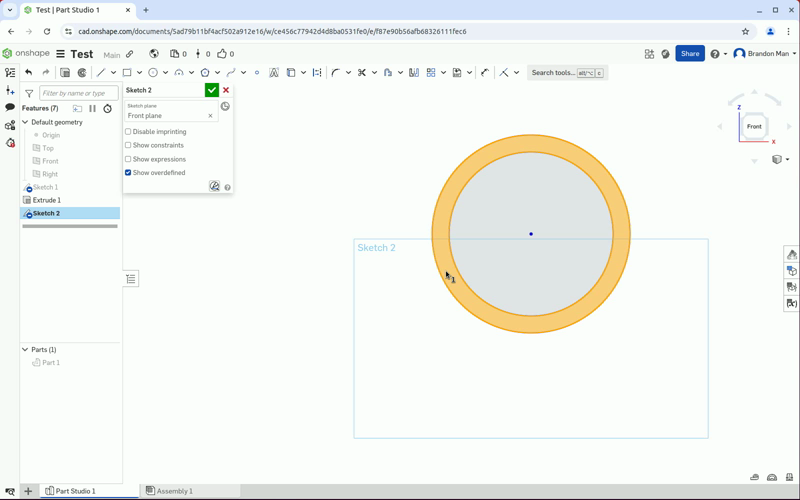
scroll(-6)
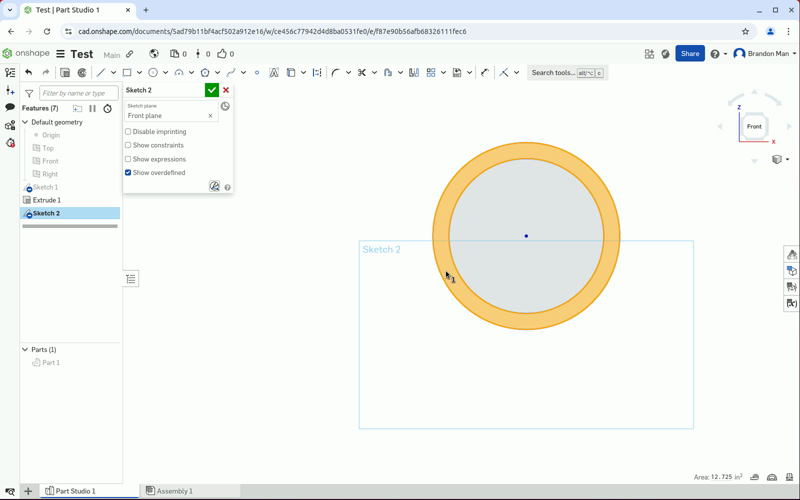
scroll(-6)
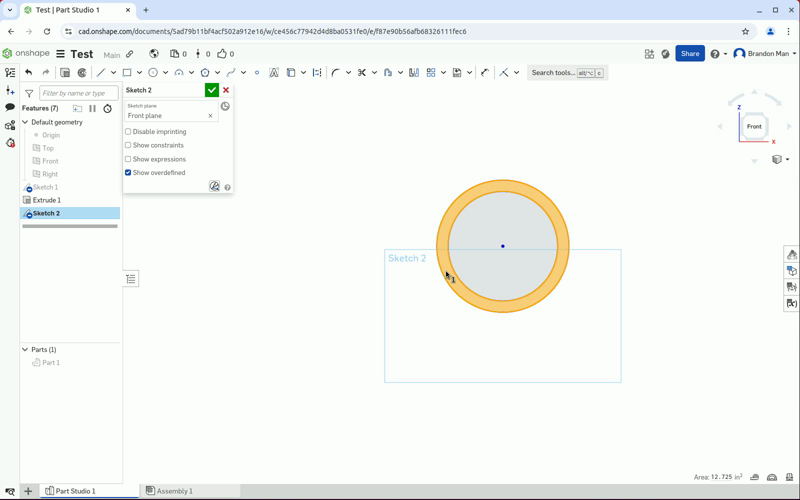
scroll(-6)
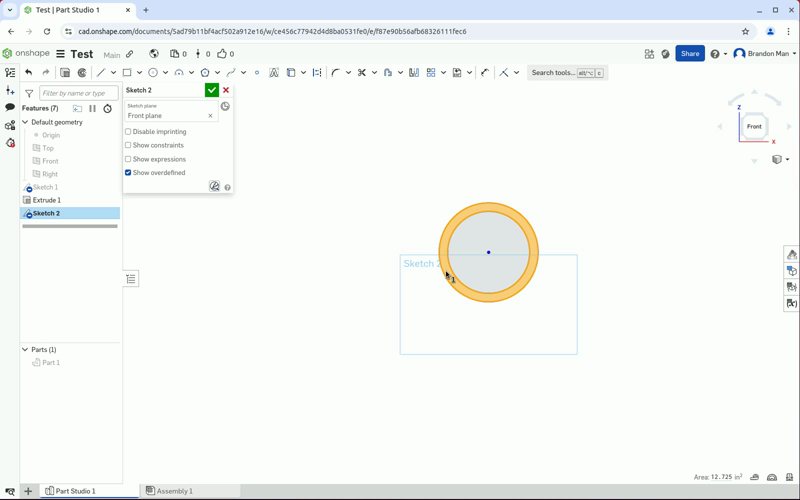
scroll(-6)
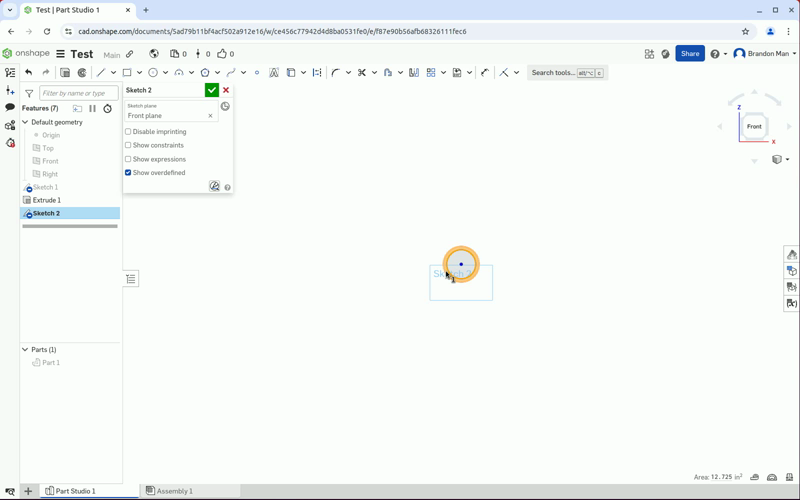
mouse_move(73, 352)
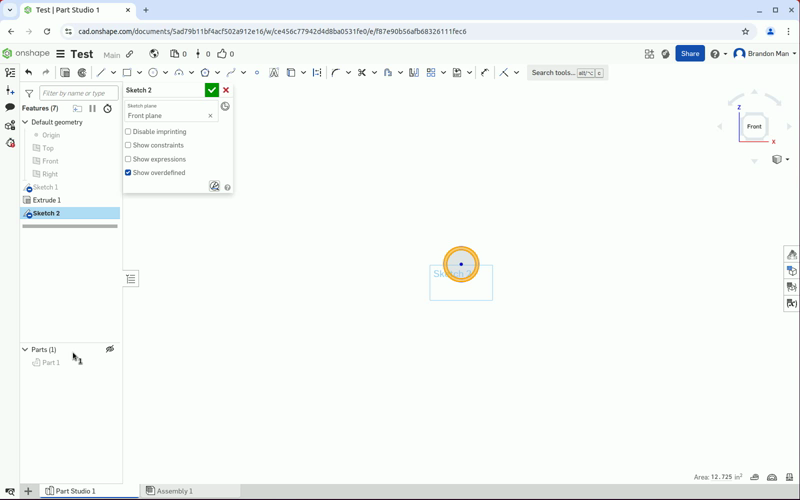
key(shift+y)
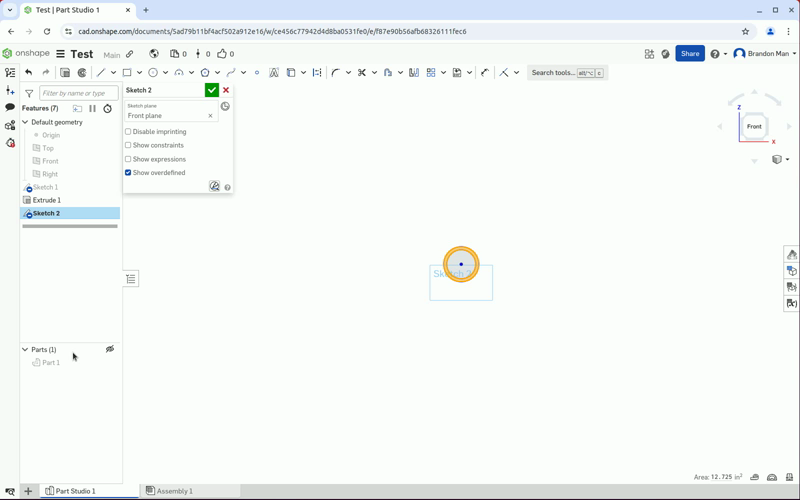
key(shift+e)
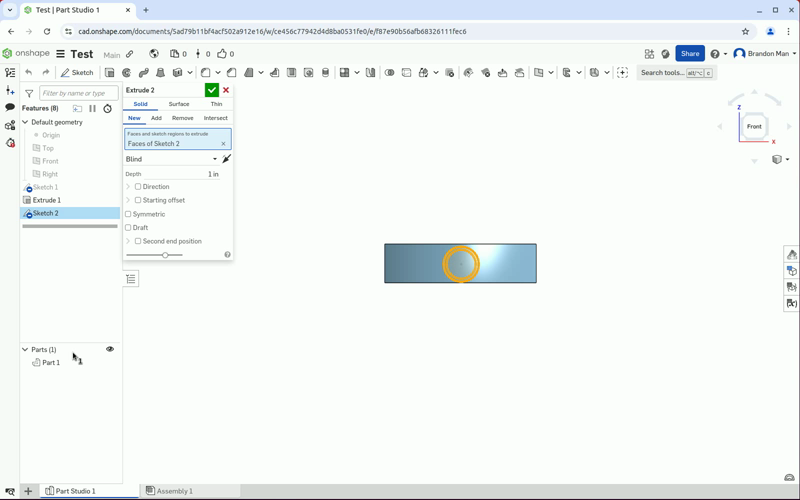
mouse_move(143, 106)
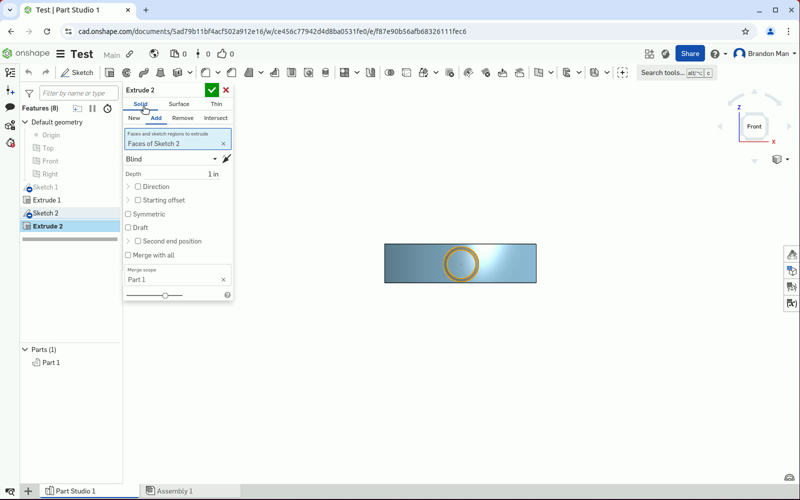
click(143, 106)
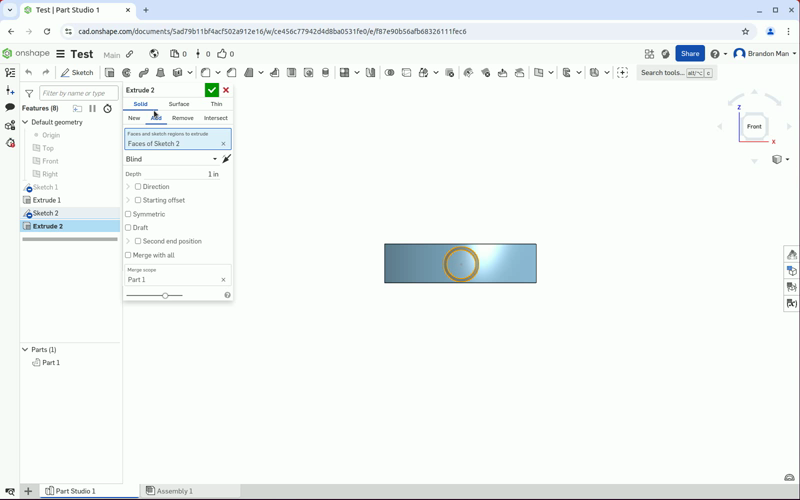
mouse_move(186, 120)
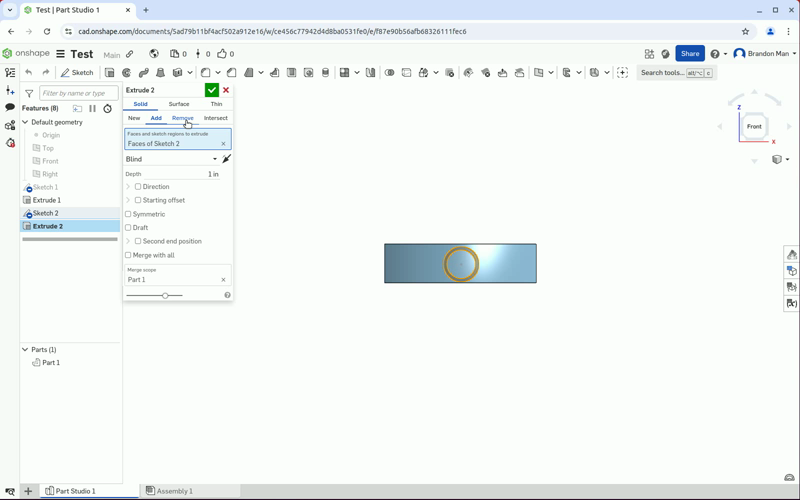
click(186, 120)
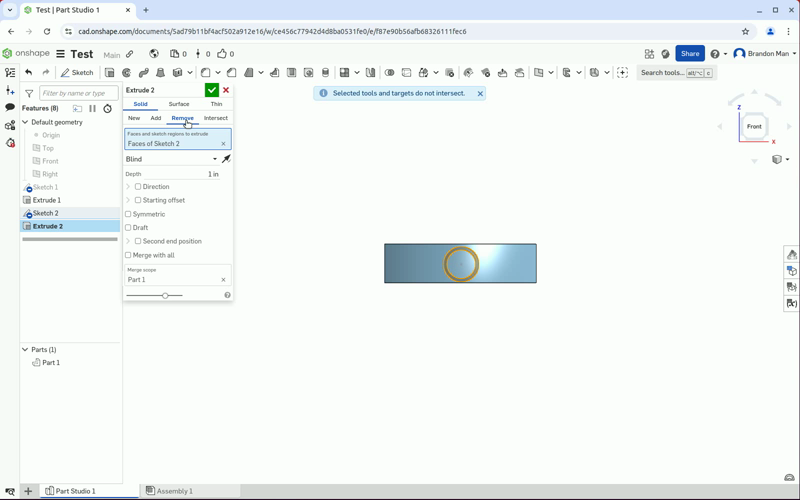
key(tab, 4)
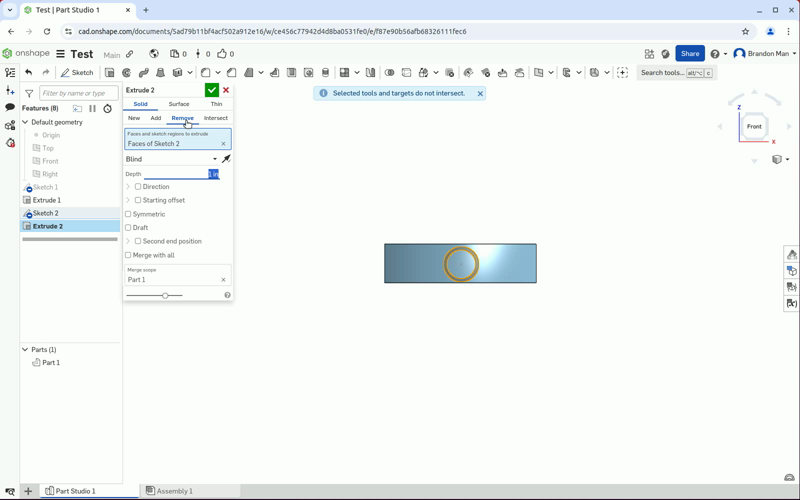
text(-19.498)
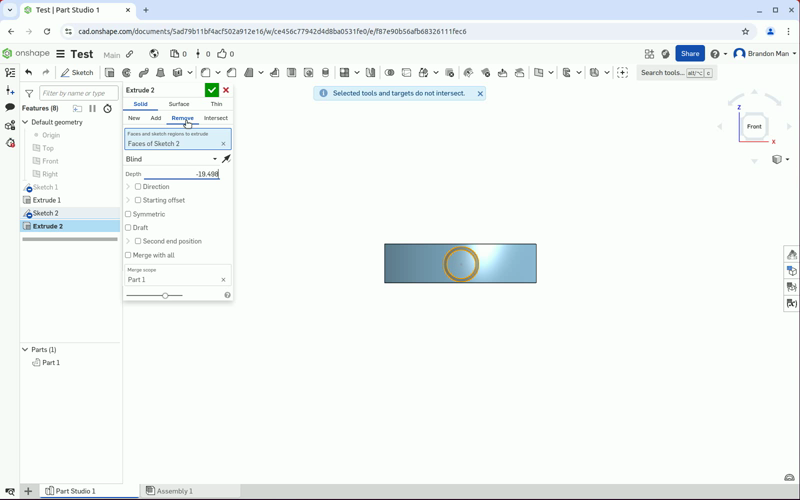
key(tab, 6)
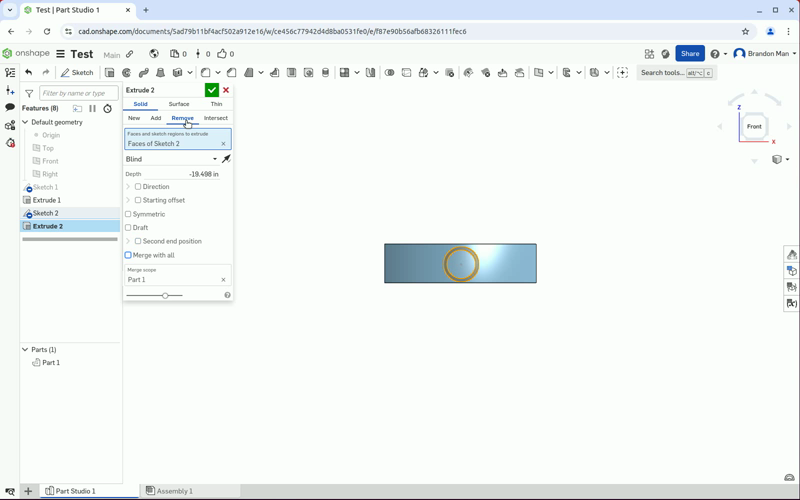
key(space)
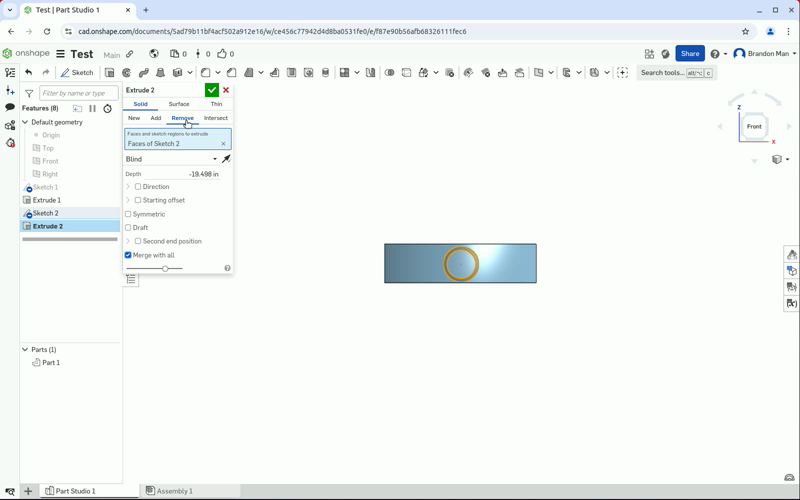
key(enter)
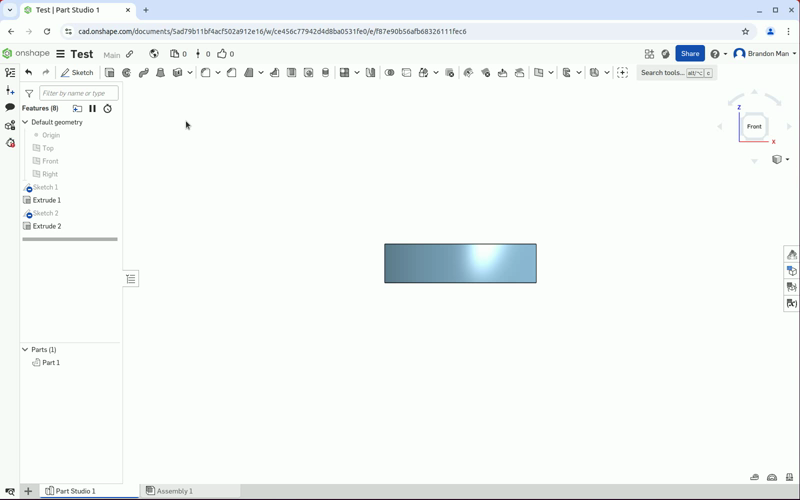
key(shift+h)
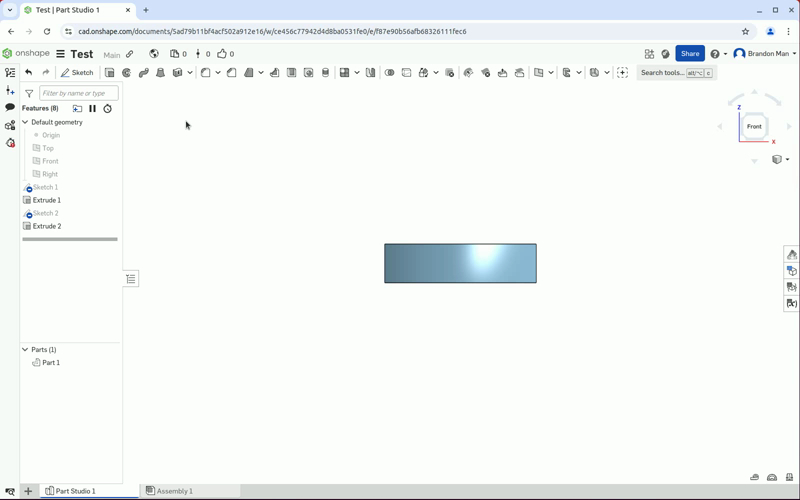
key(shift+h)
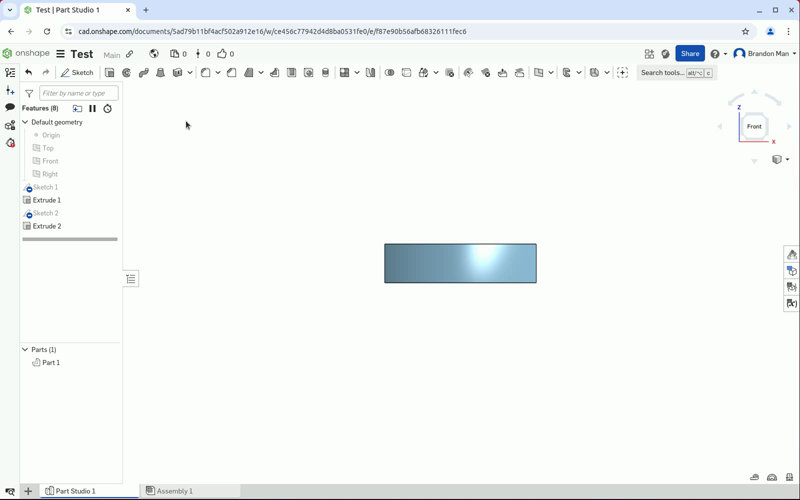
mouse_move(73, 189)
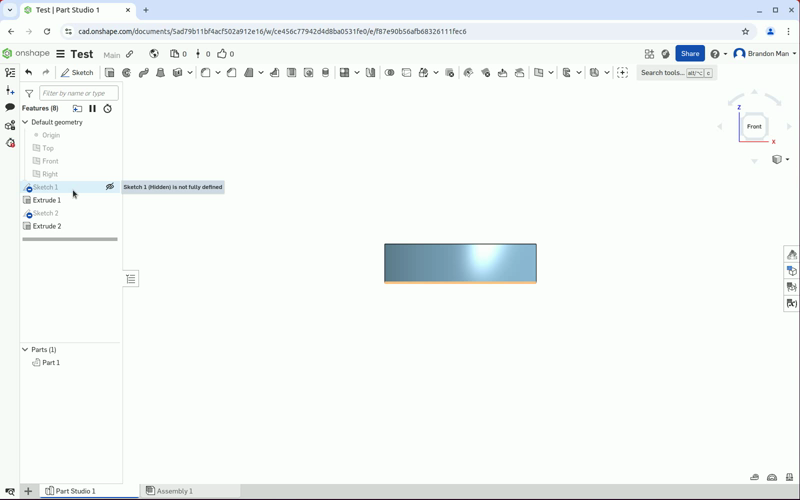
click(73, 189)
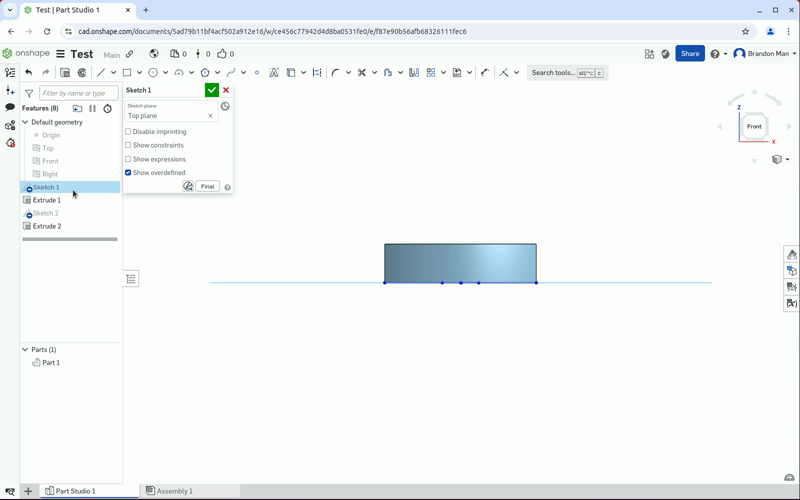
mouse_move(229, 92)
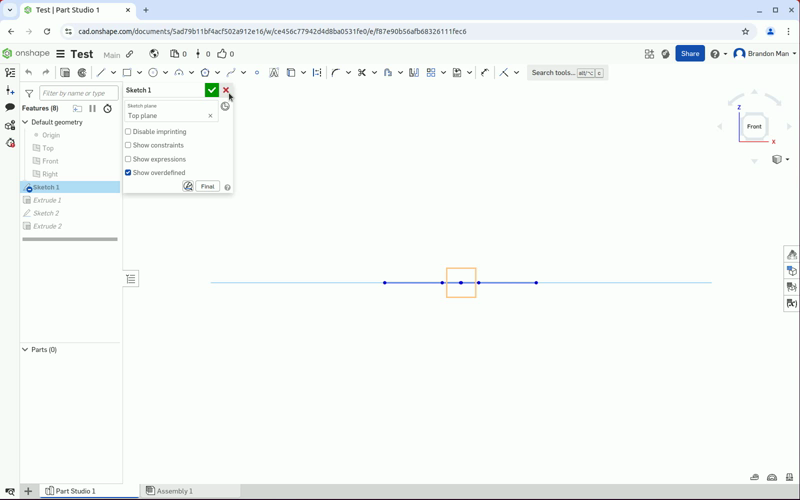
click(229, 92)
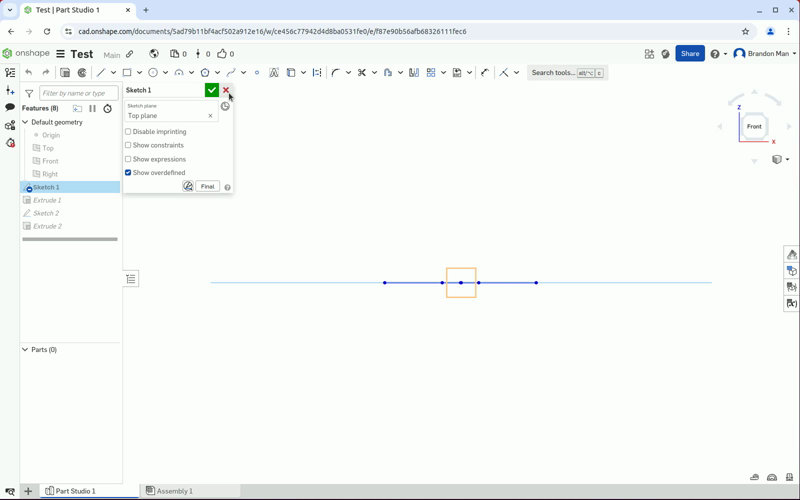
key(shift+s)
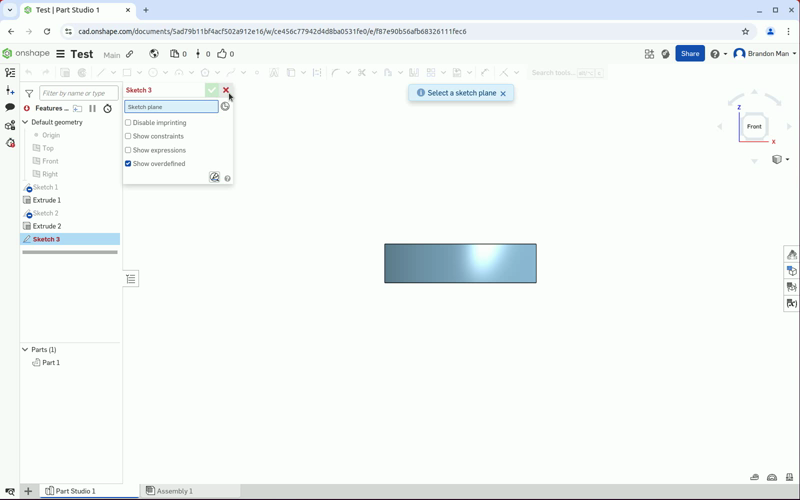
mouse_move(73, 163)
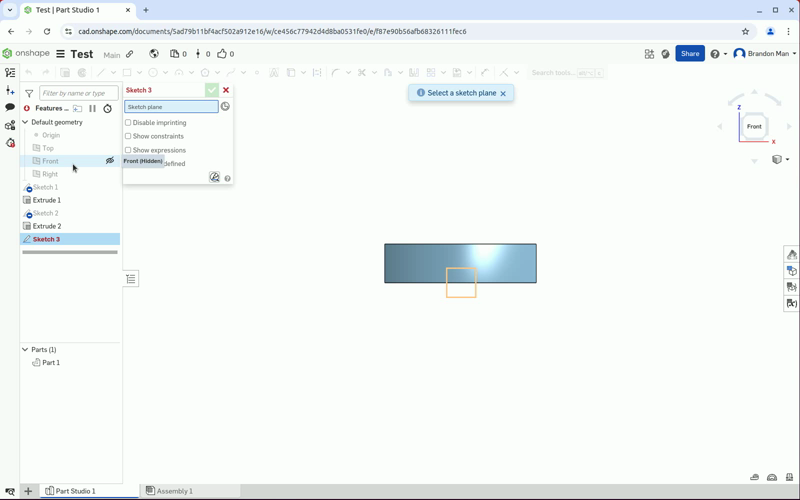
click(73, 163)
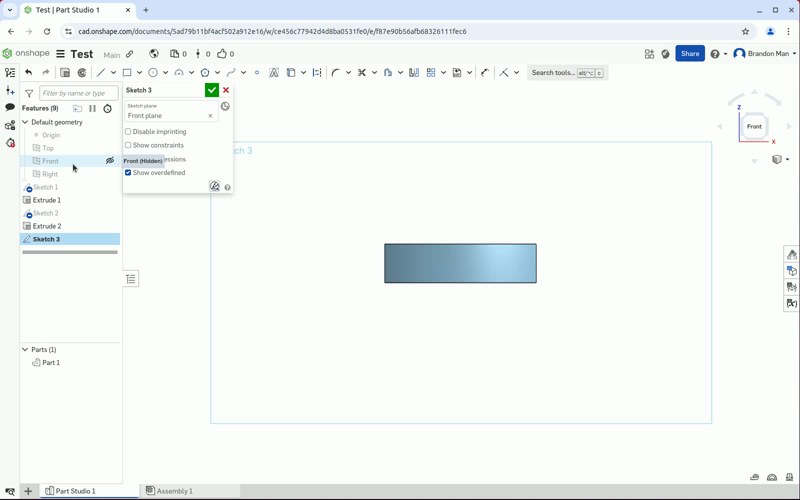
mouse_move(73, 352)
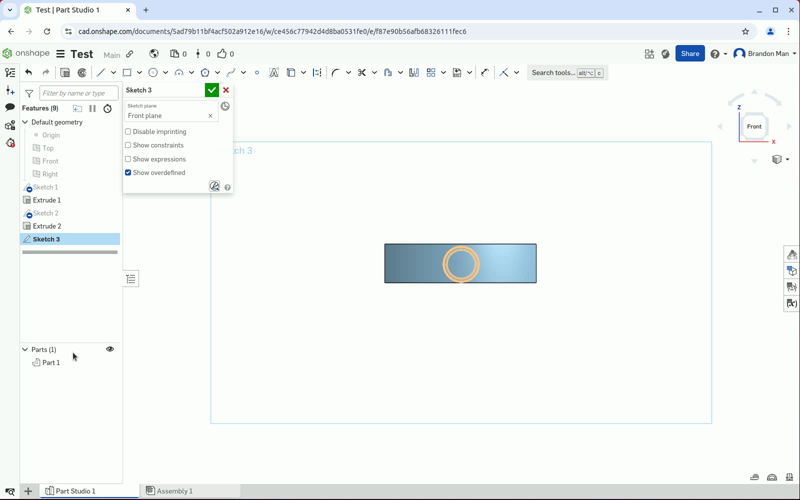
key(y)
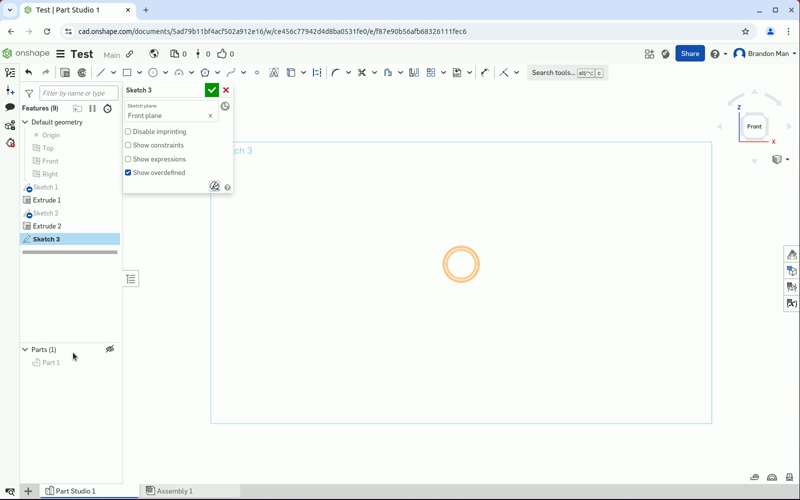
key(c)
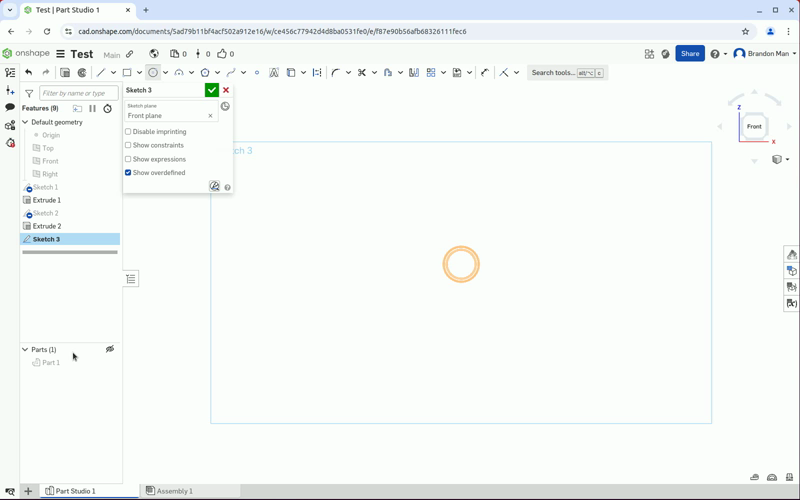
key_down(shift)
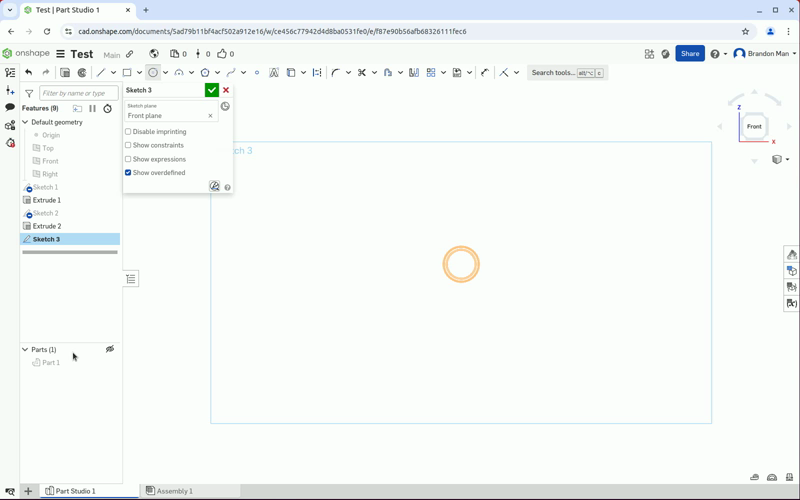
mouse_move(418, 262)
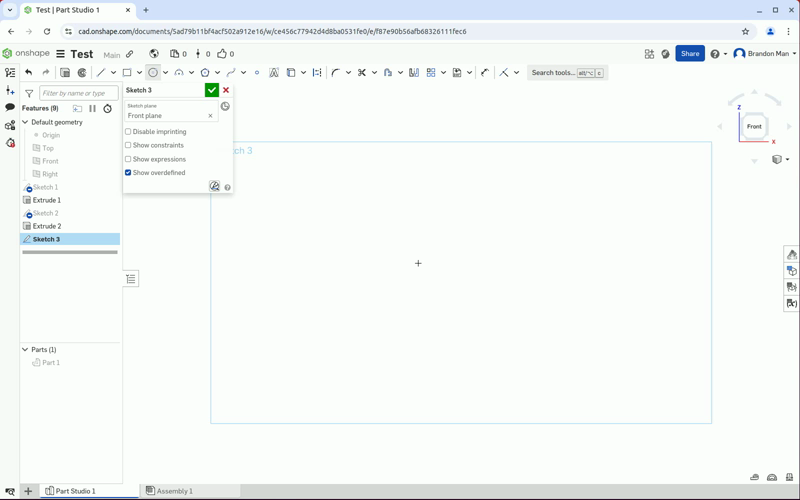
click(418, 262)
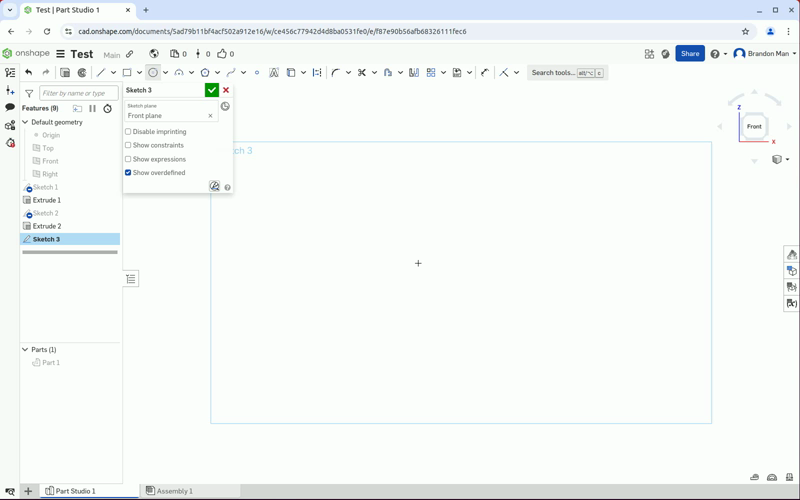
key_up(shift)
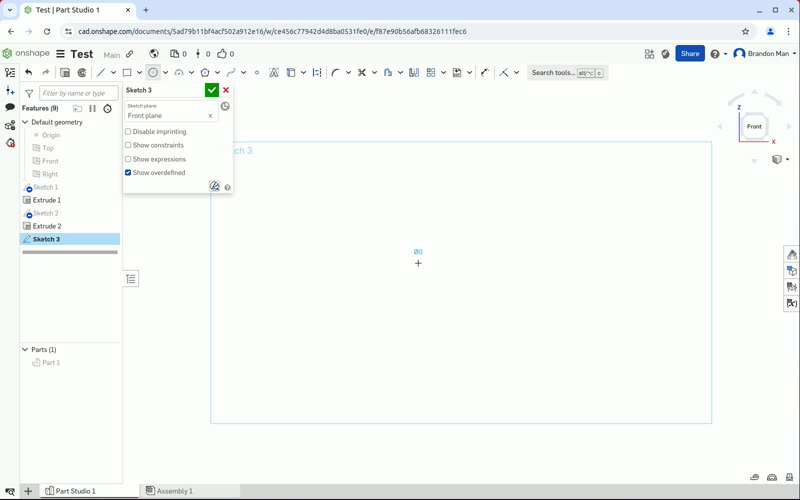
mouse_move(435, 262)
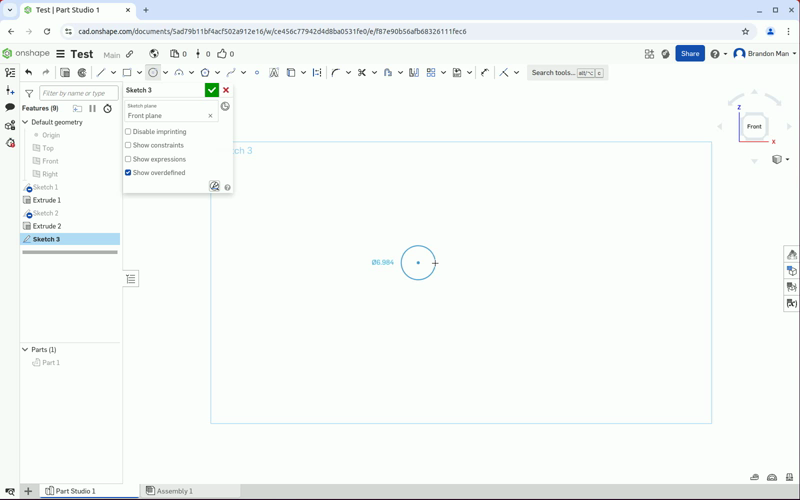
click(435, 262)
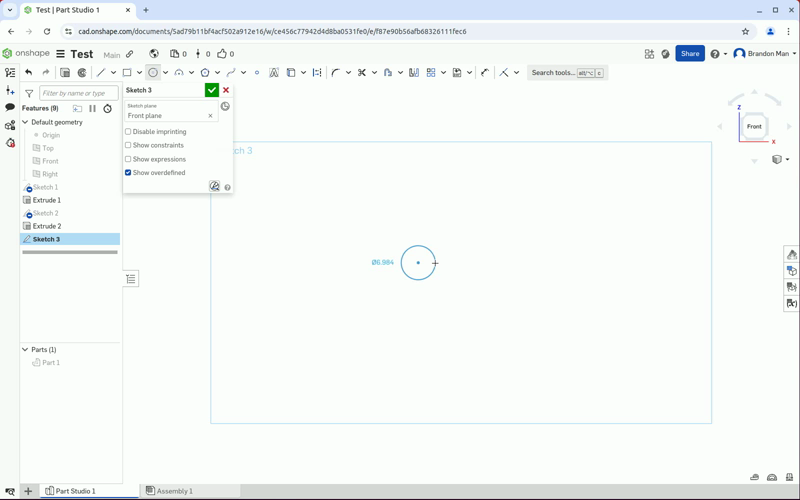
key(esc)
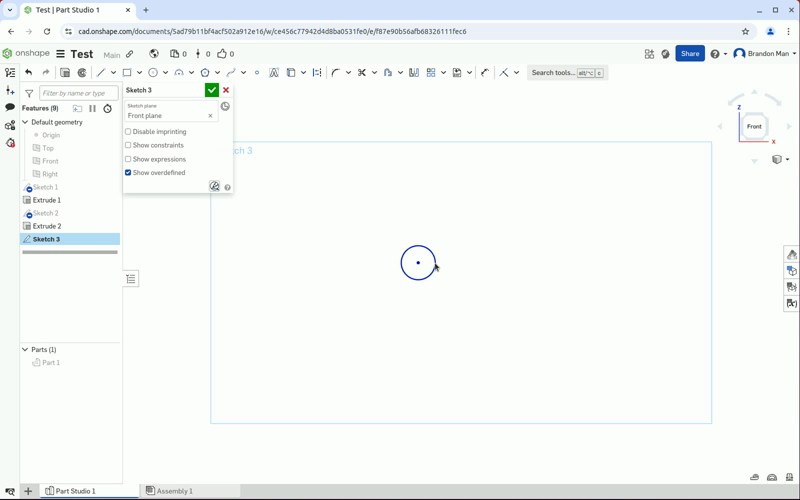
key(c)
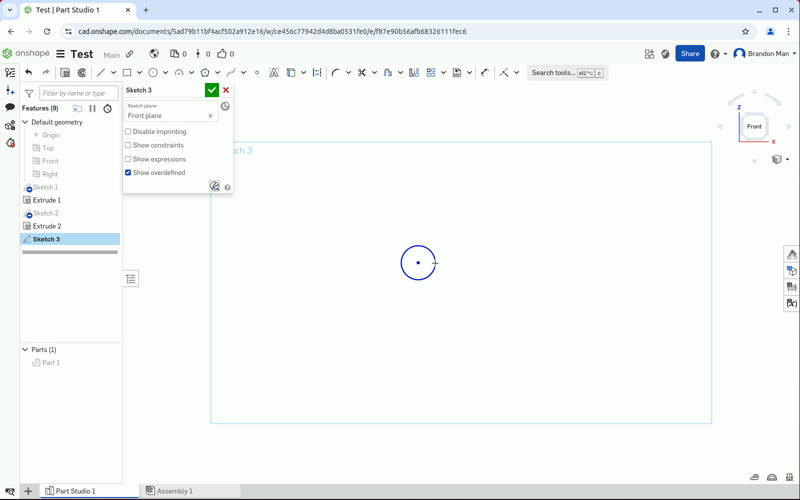
key_down(shift)
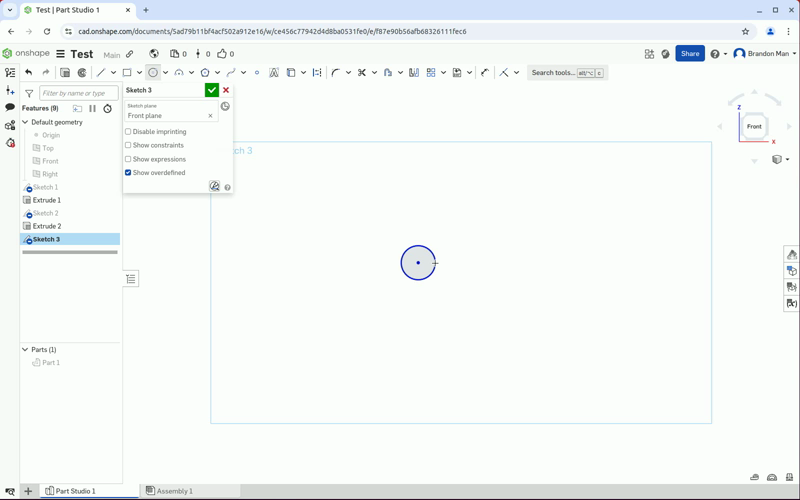
mouse_move(418, 262)
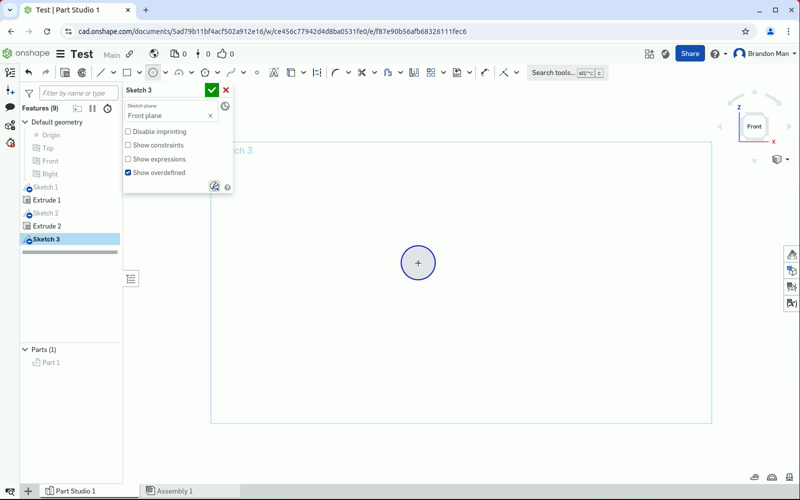
click(418, 262)
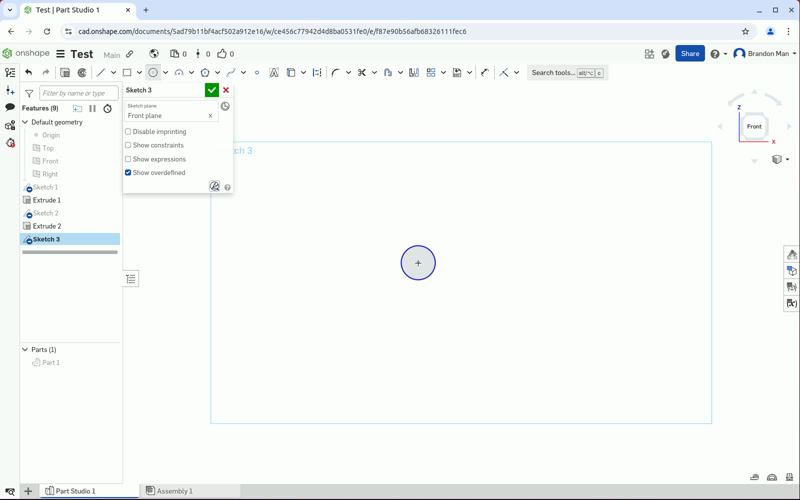
key_up(shift)
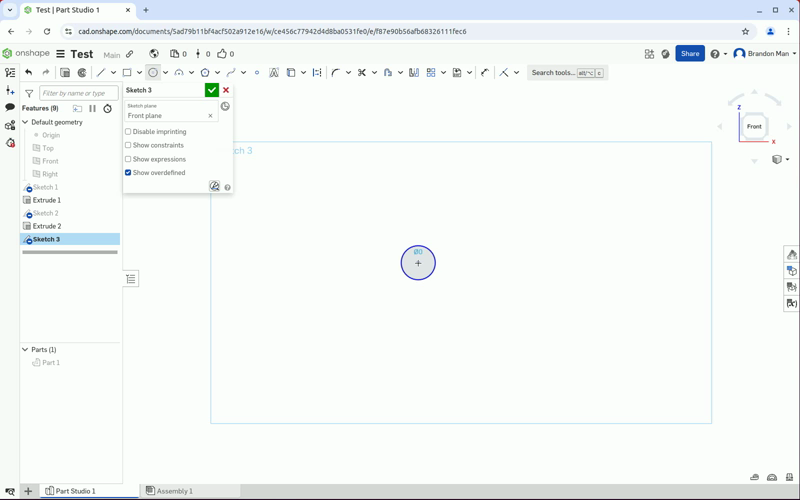
mouse_move(432, 262)
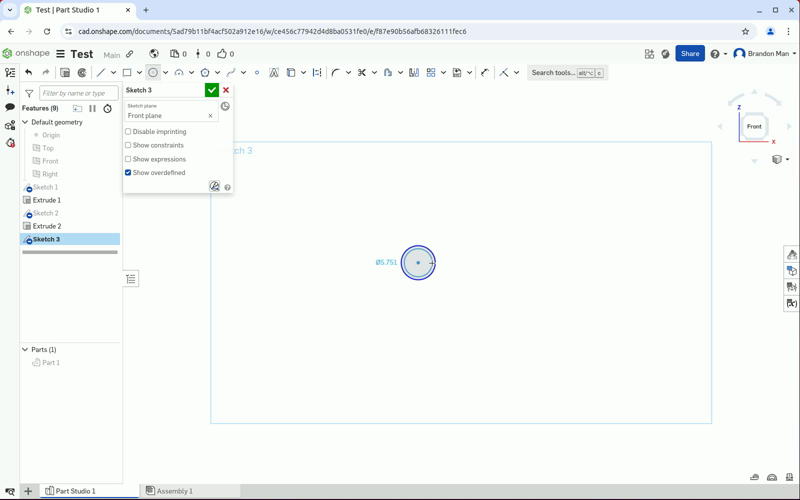
scroll(6)
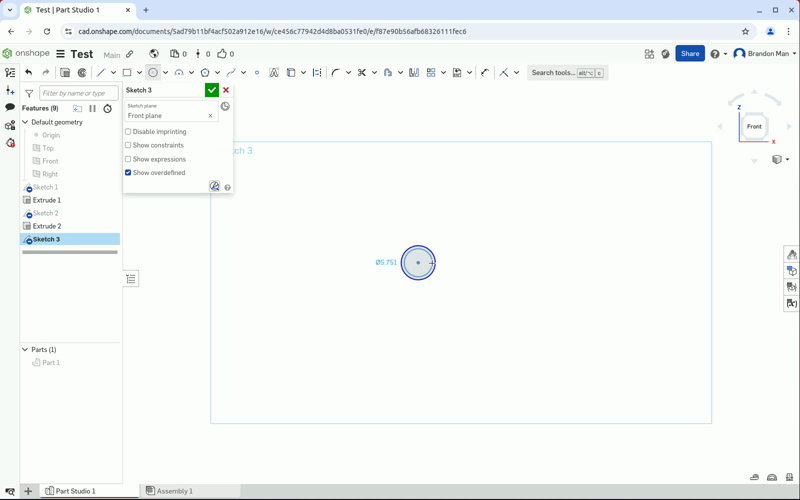
scroll(6)
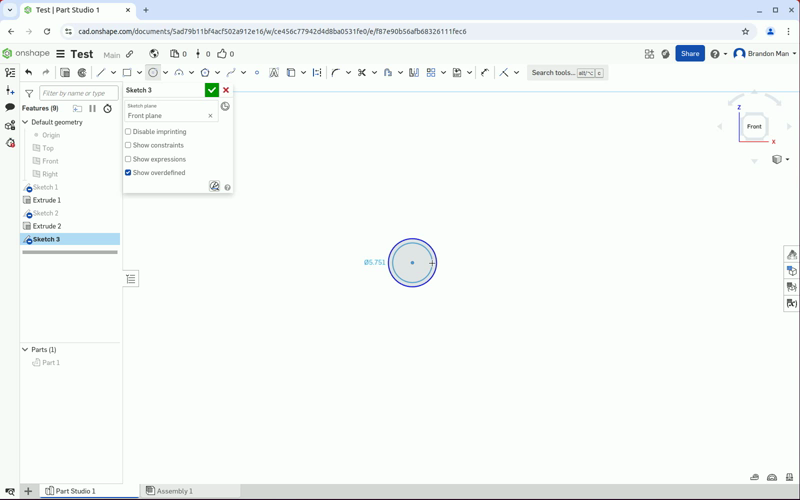
scroll(6)
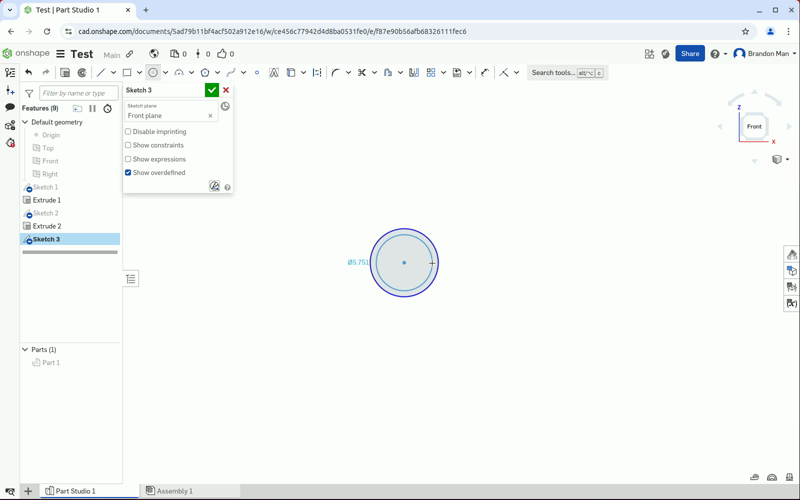
scroll(6)
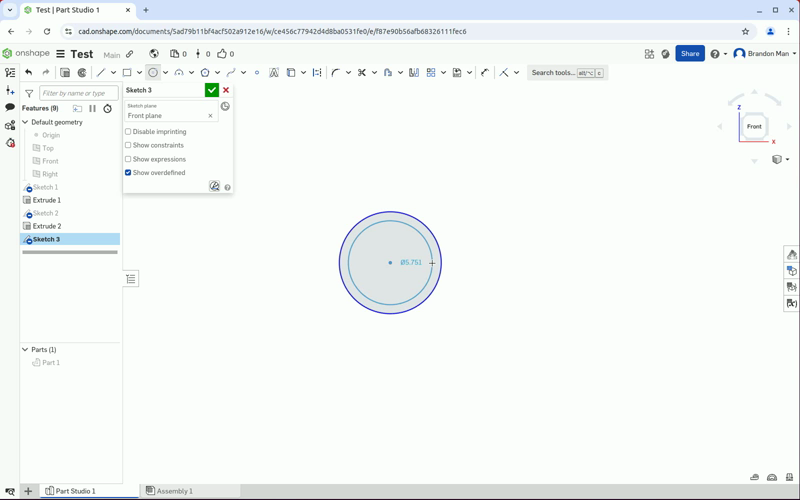
scroll(6)
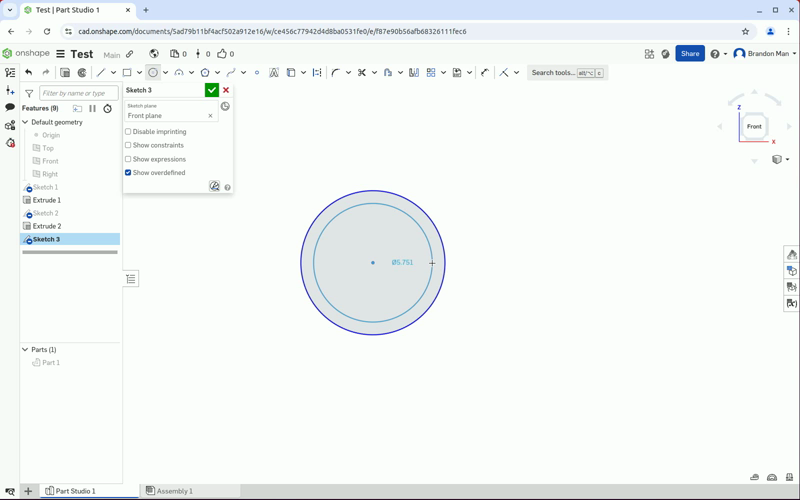
scroll(6)
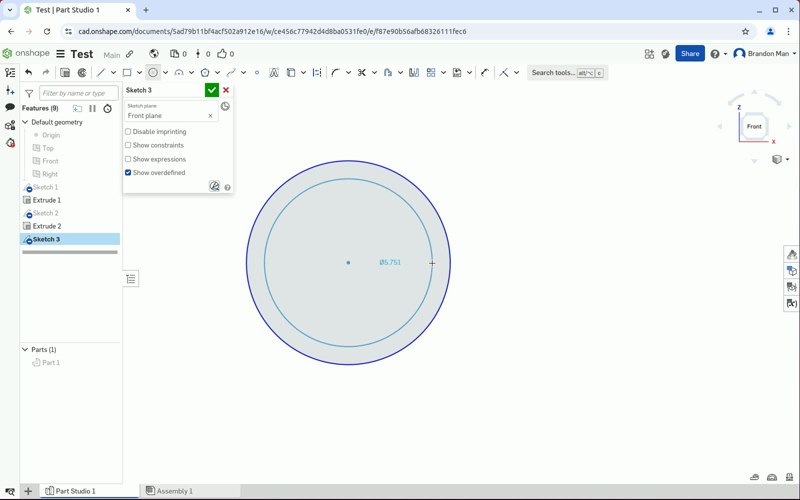
scroll(6)
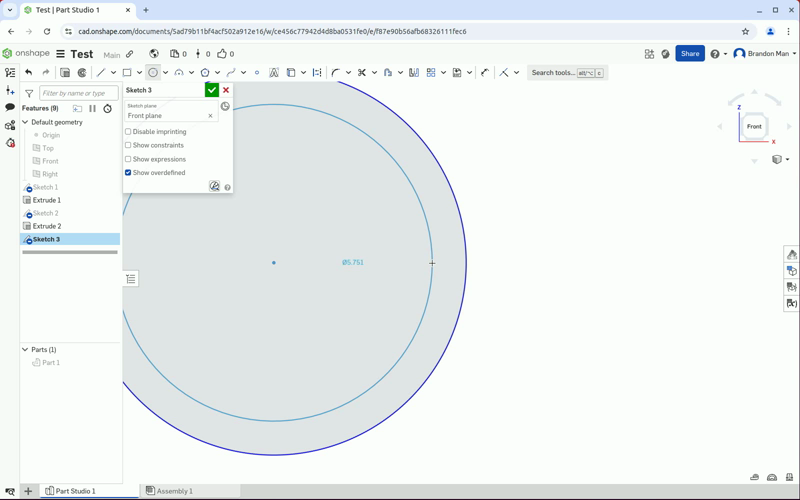
click(432, 262)
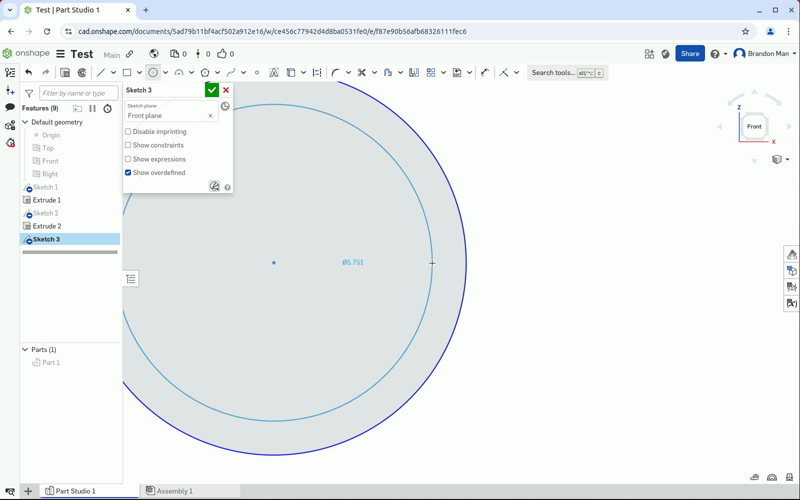
scroll(-6)
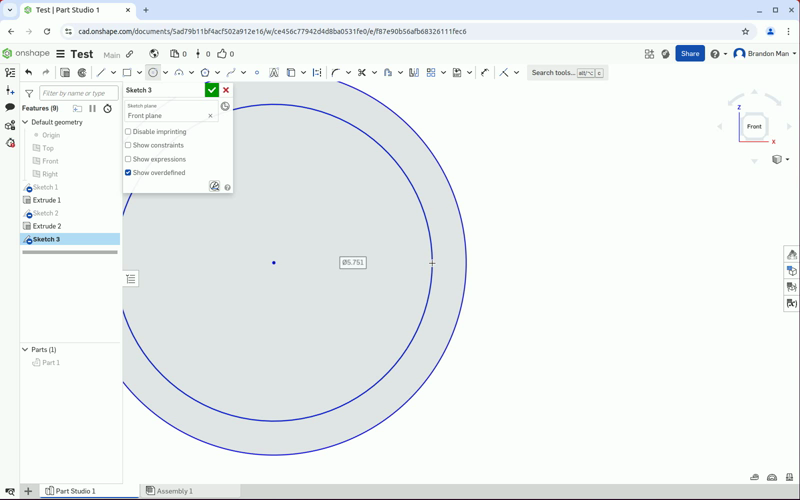
scroll(-6)
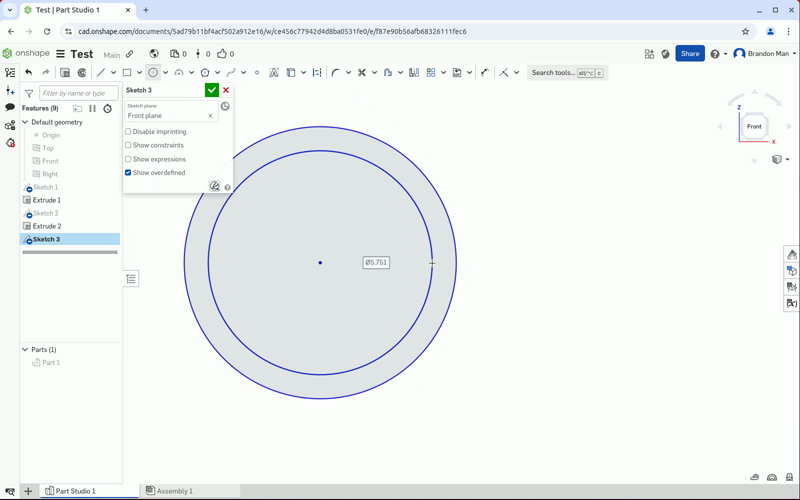
scroll(-6)
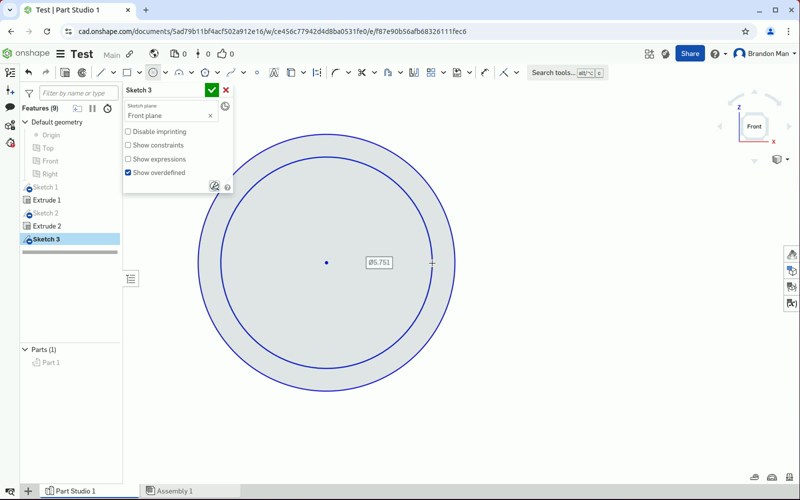
scroll(-6)
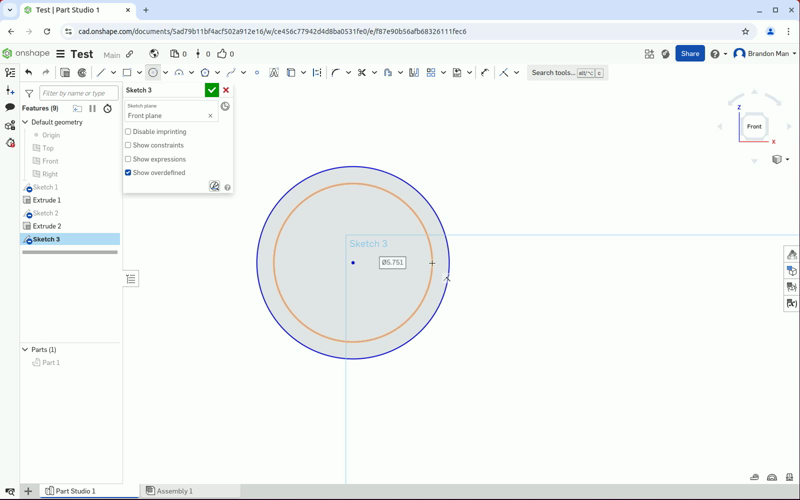
scroll(-6)
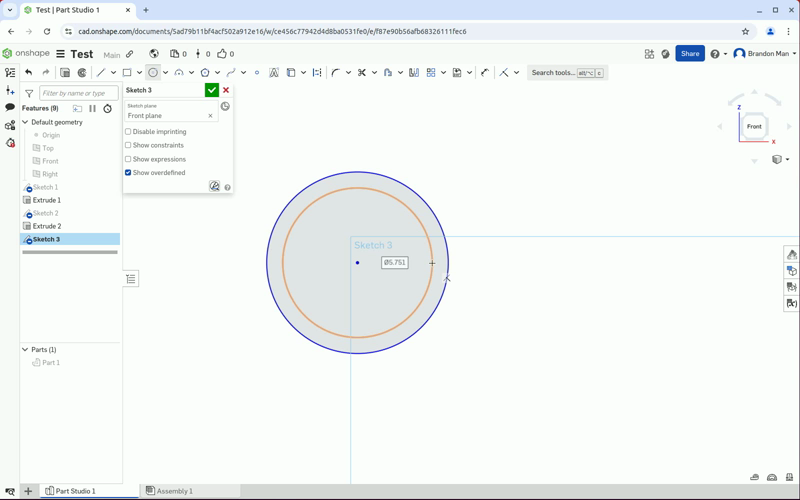
scroll(-6)
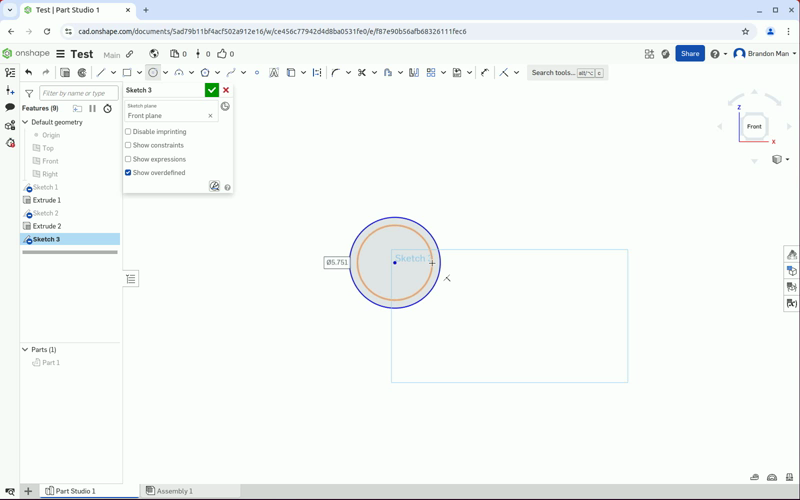
scroll(-6)
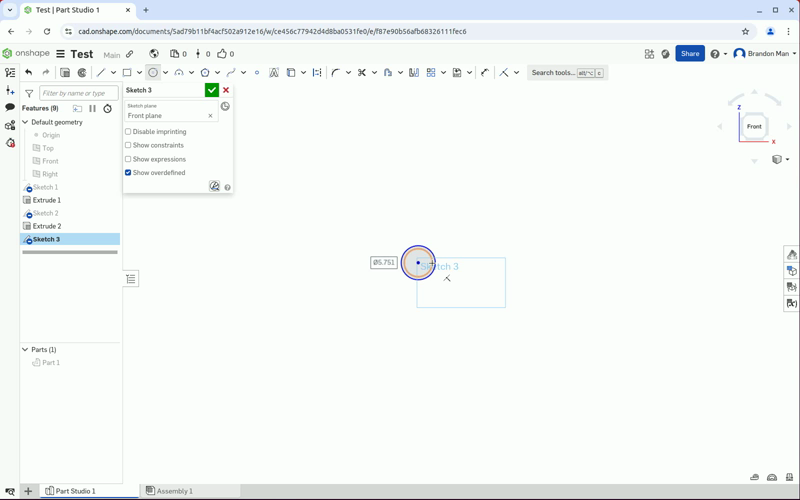
key(esc)
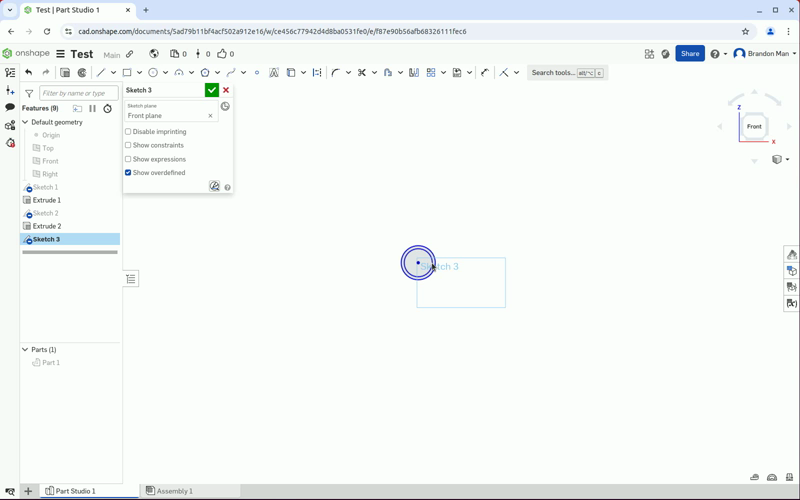
mouse_move(431, 253)
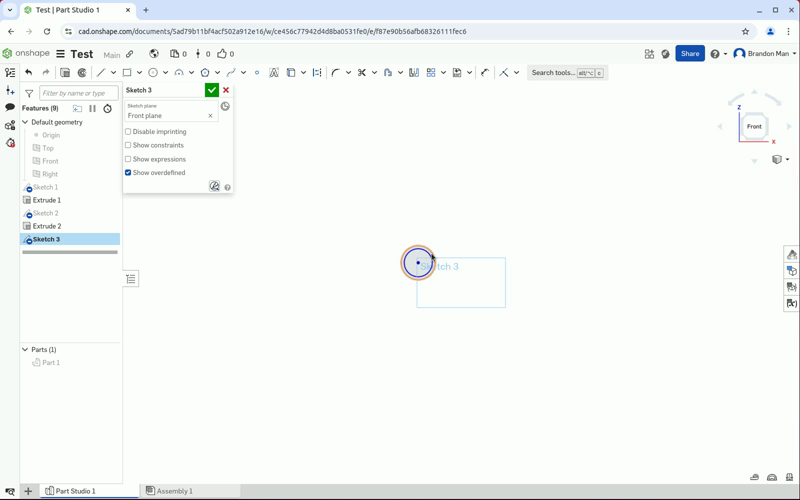
scroll(6)
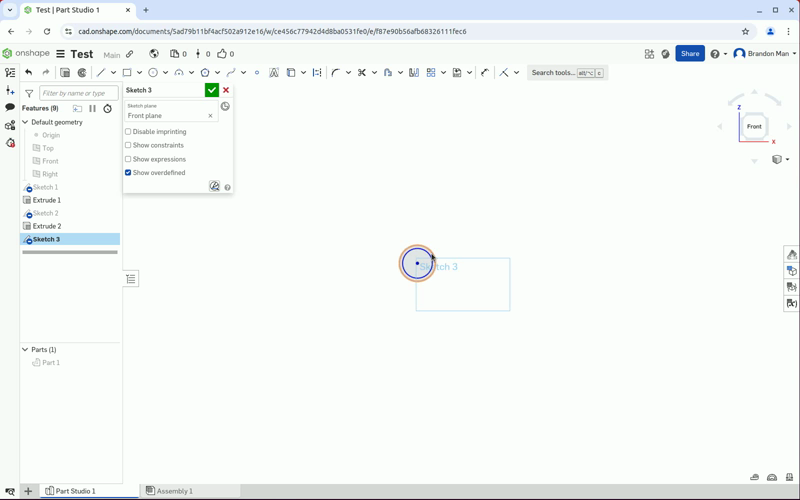
scroll(6)
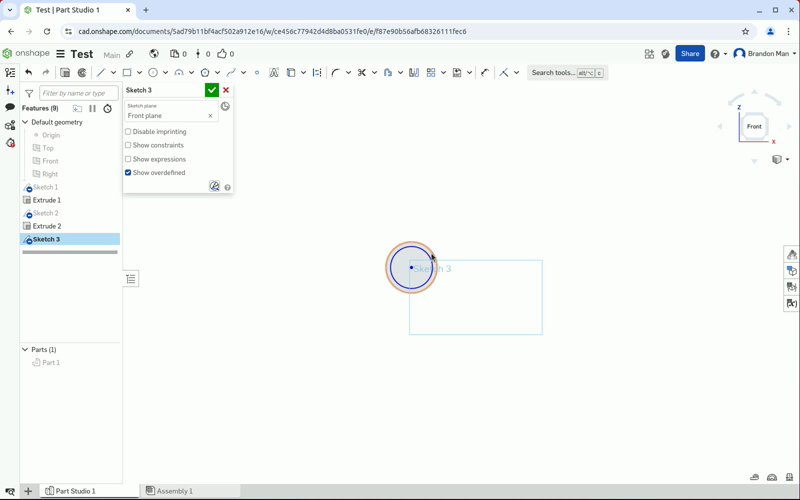
scroll(6)
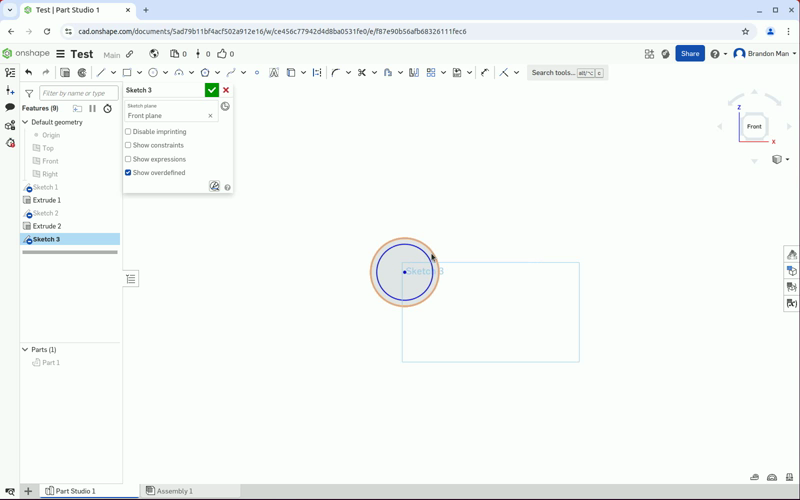
scroll(6)
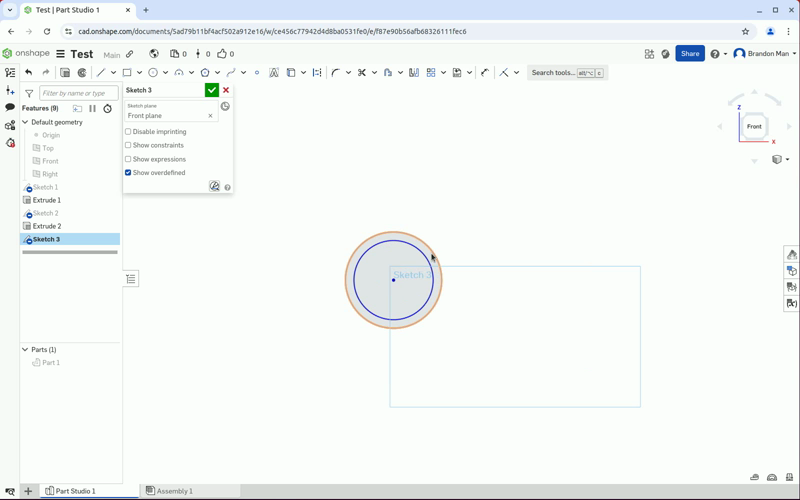
scroll(6)
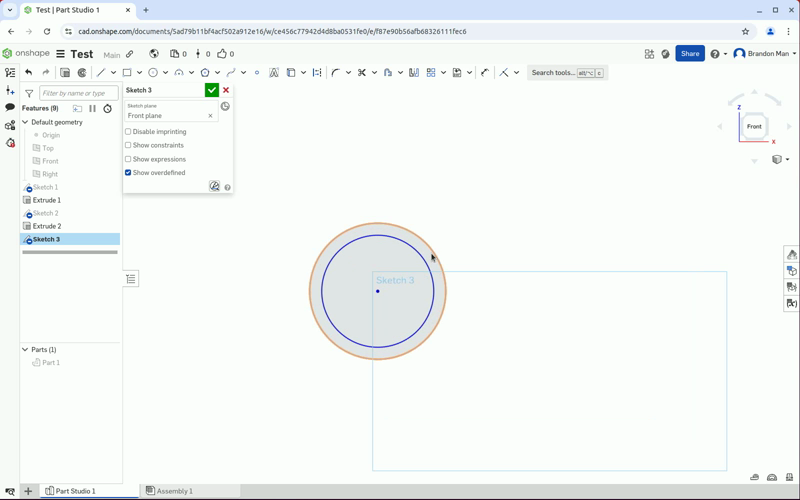
scroll(6)
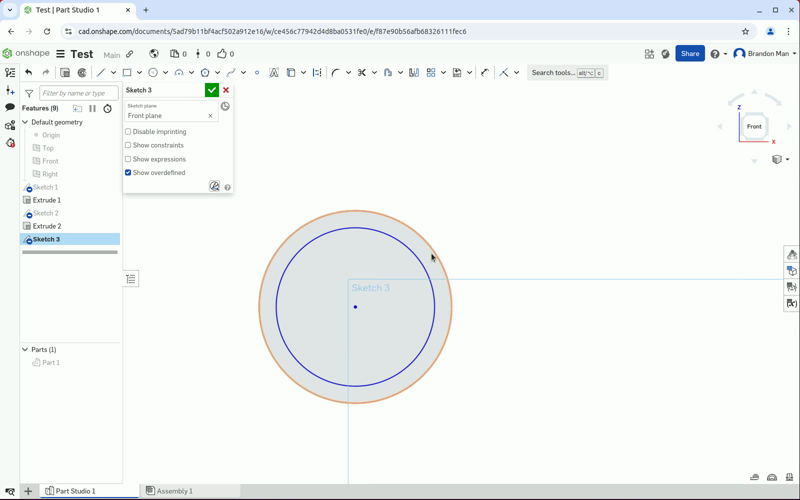
scroll(6)
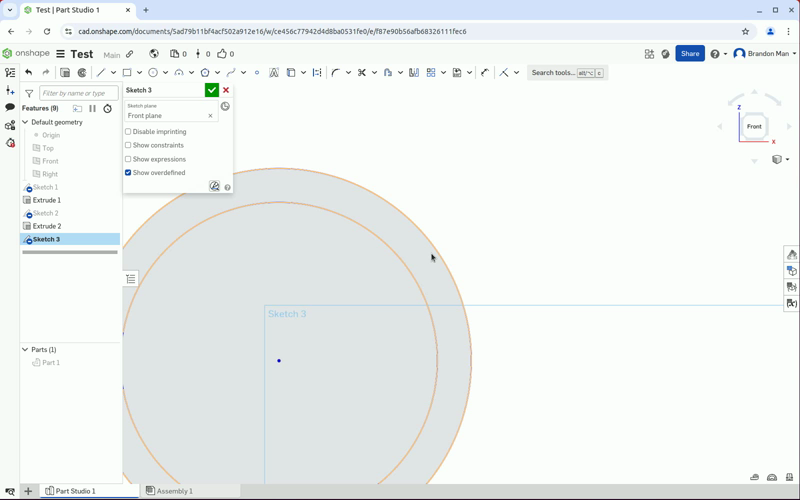
click(431, 253)
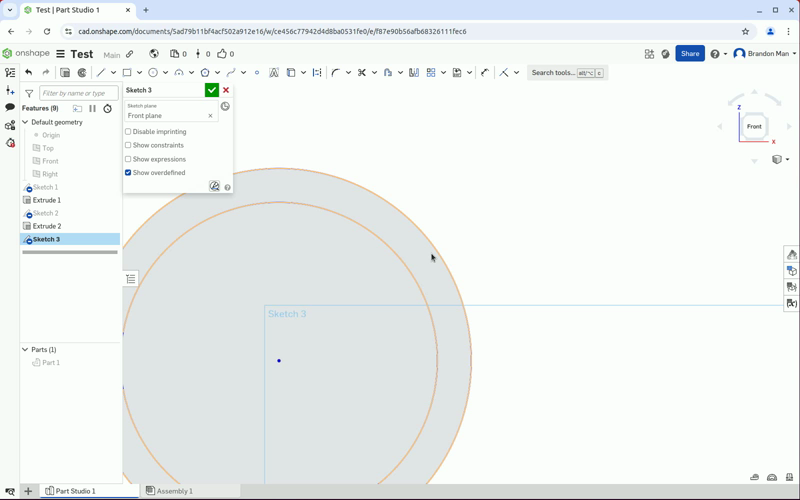
scroll(-6)
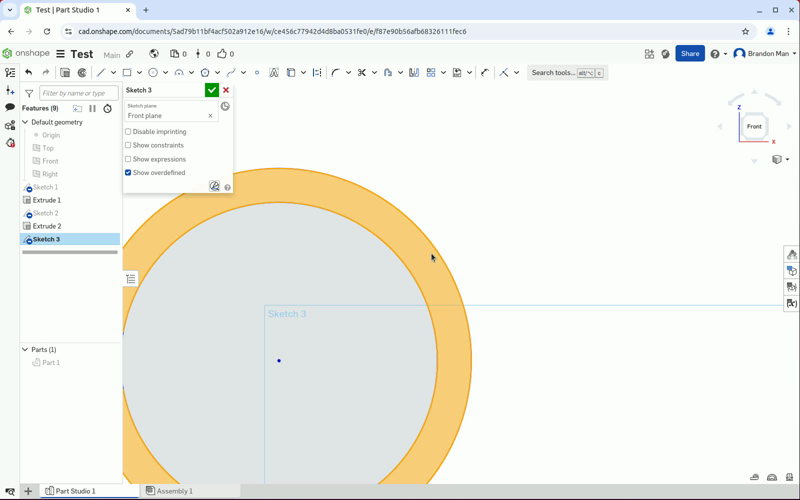
scroll(-6)
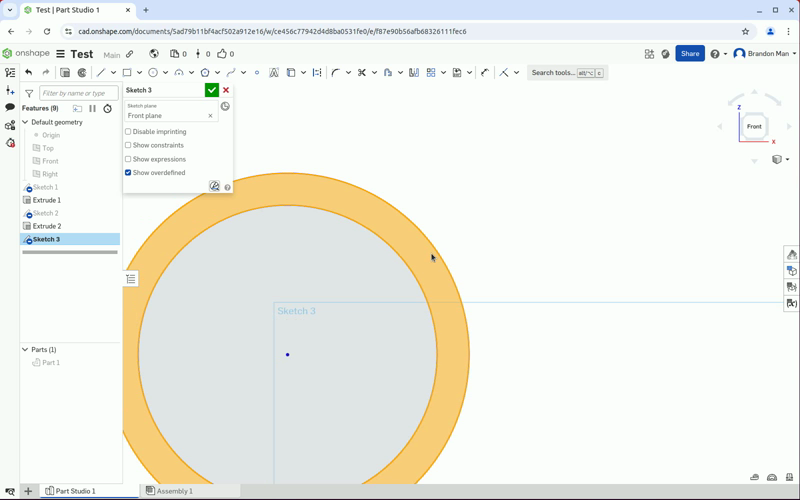
scroll(-6)
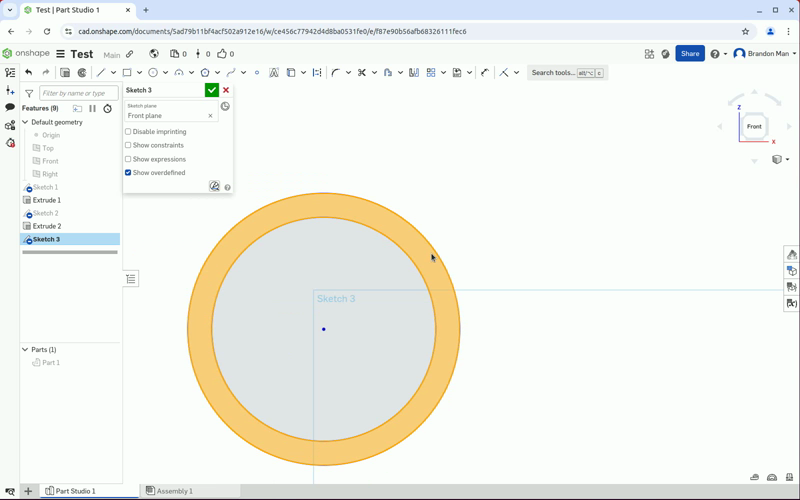
scroll(-6)
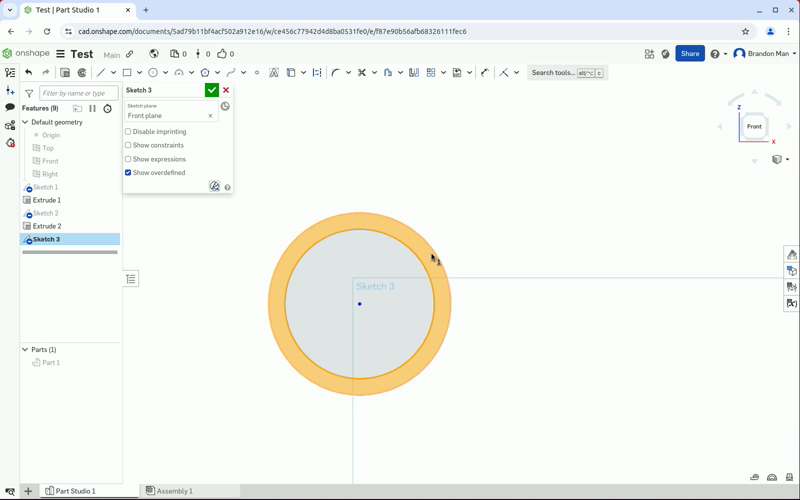
scroll(-6)
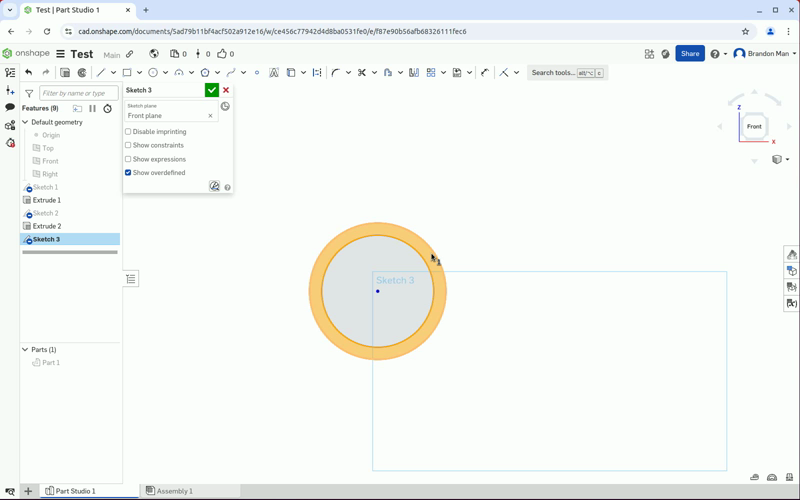
scroll(-6)
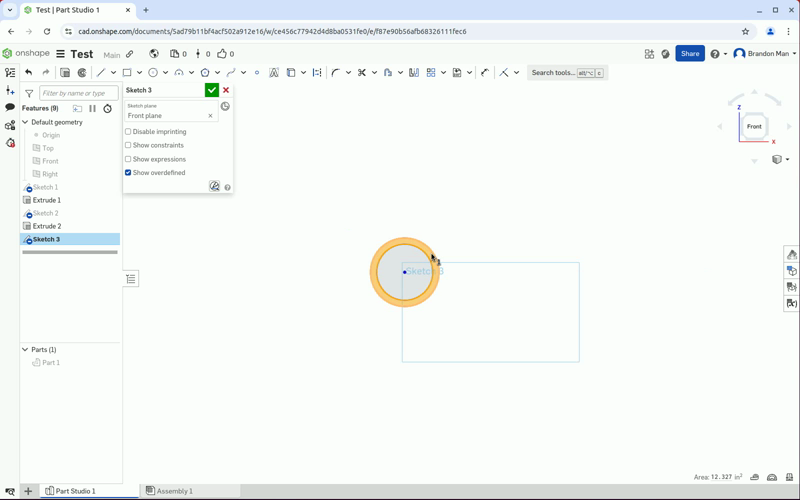
scroll(-6)
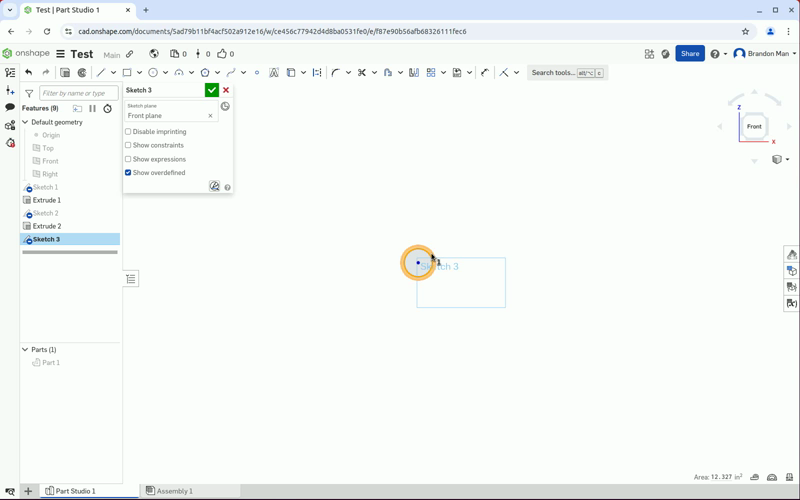
mouse_move(73, 352)
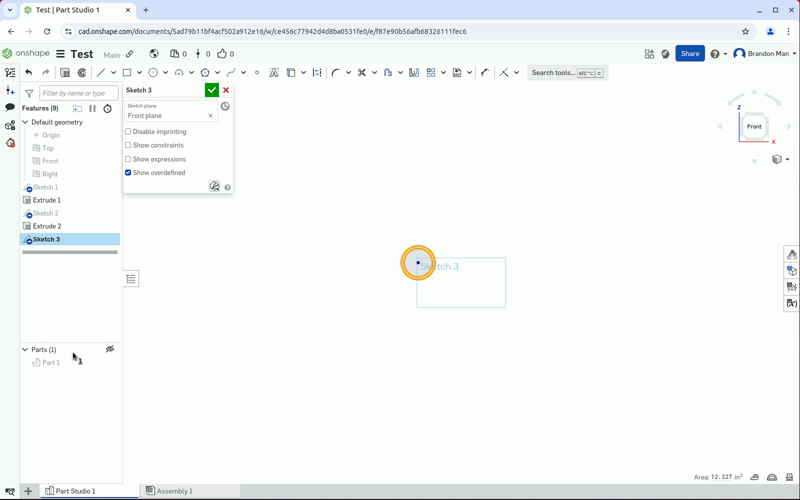
key(shift+y)
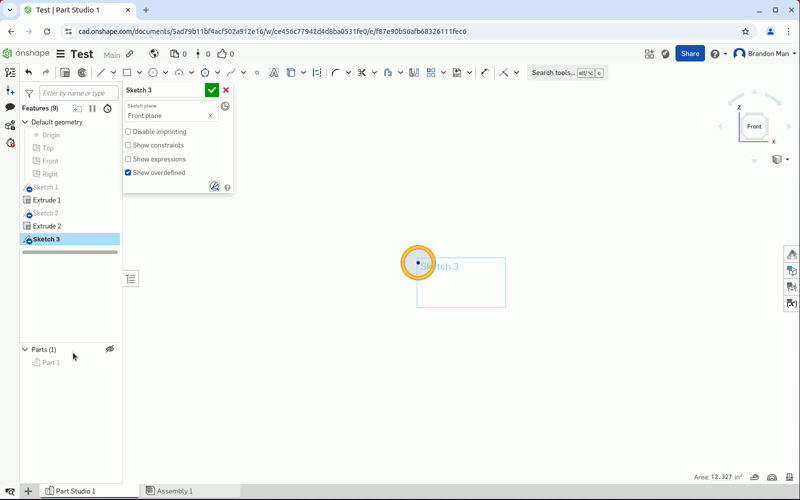
key(shift+e)
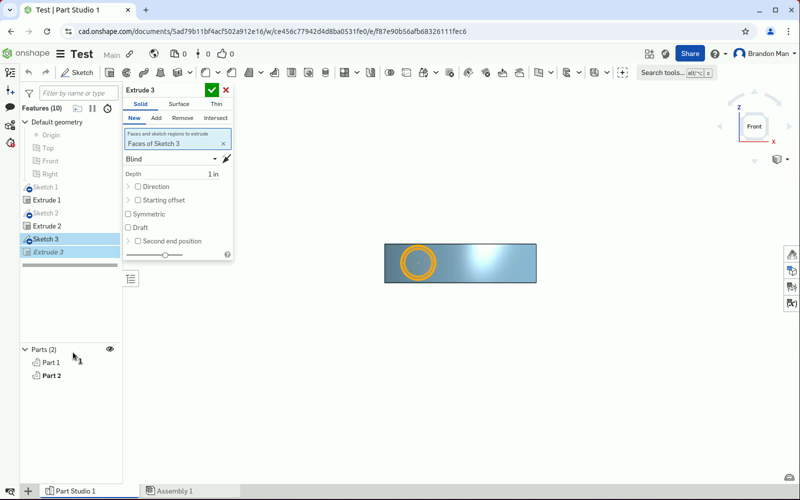
mouse_move(143, 106)
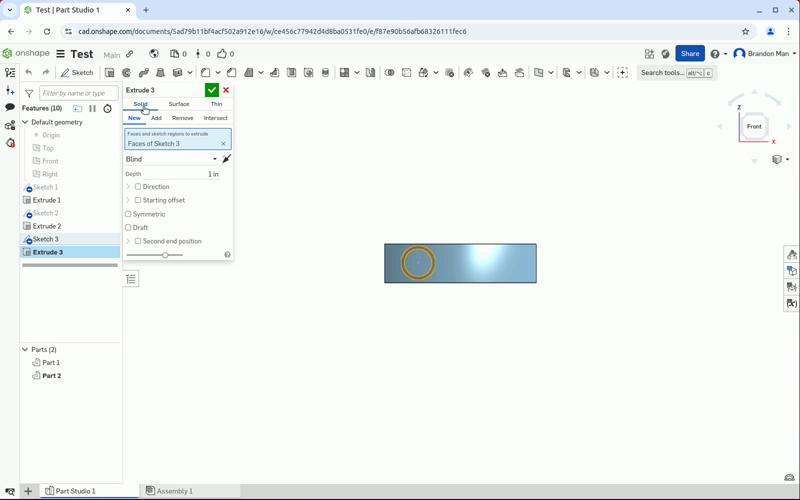
click(143, 106)
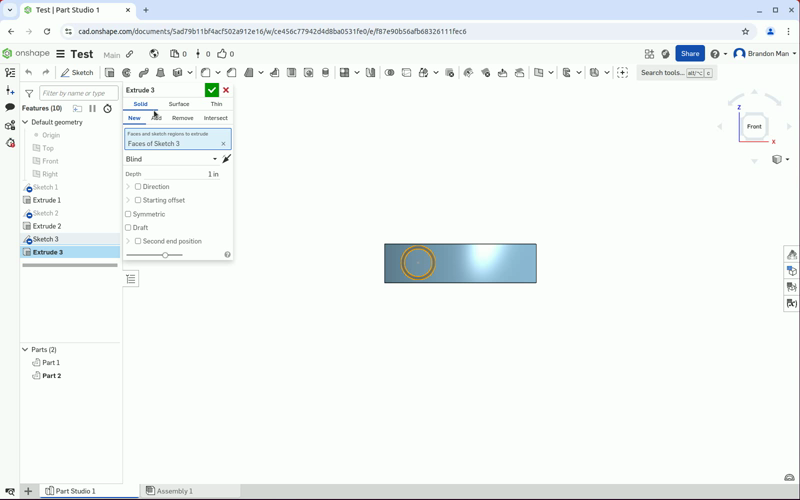
mouse_move(186, 120)
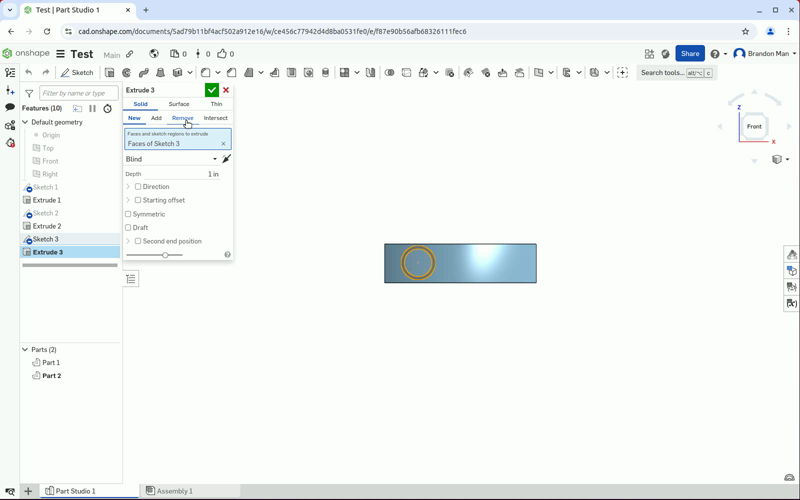
click(186, 120)
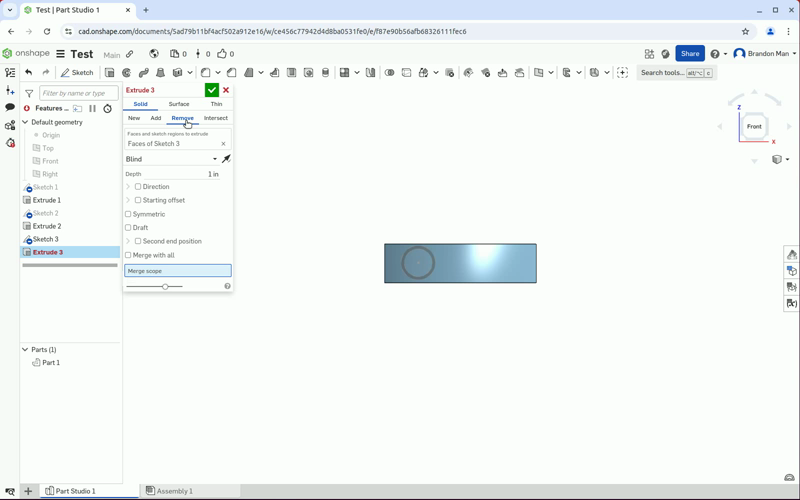
key(tab, 4)
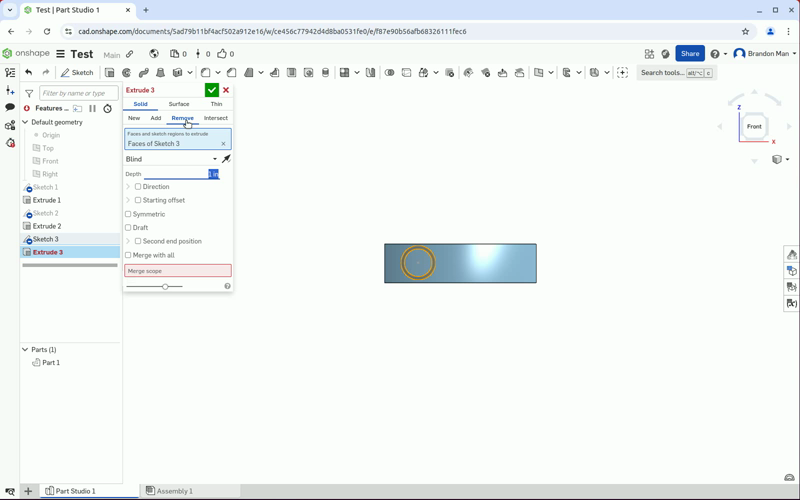
text(-19.498)
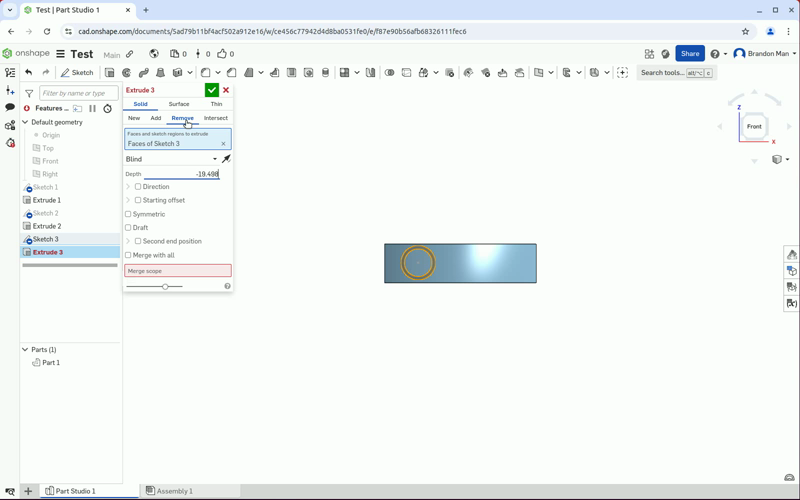
key(tab, 6)
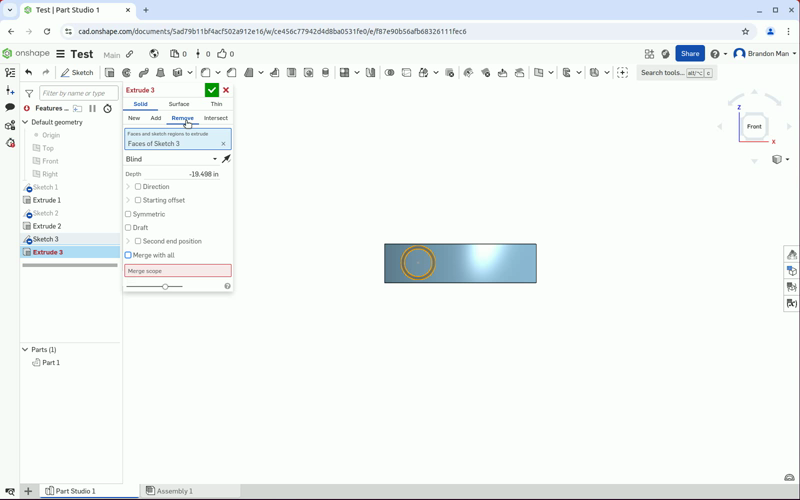
key(space)
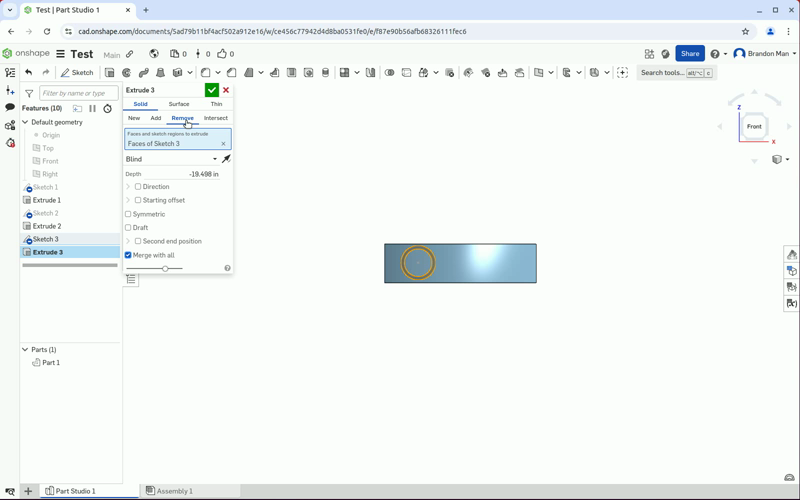
key(enter)
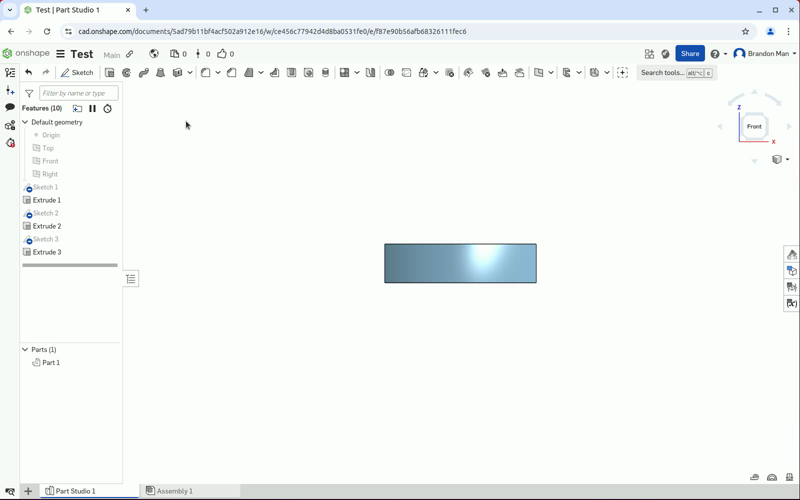
key(shift+h)
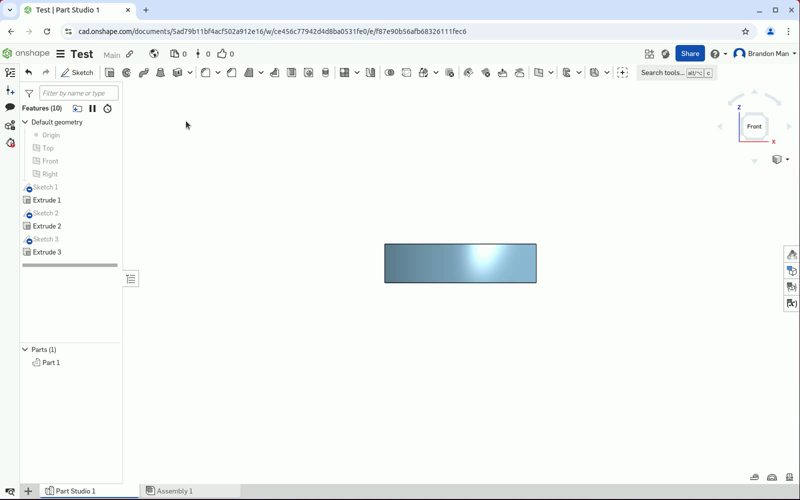
key(shift+h)
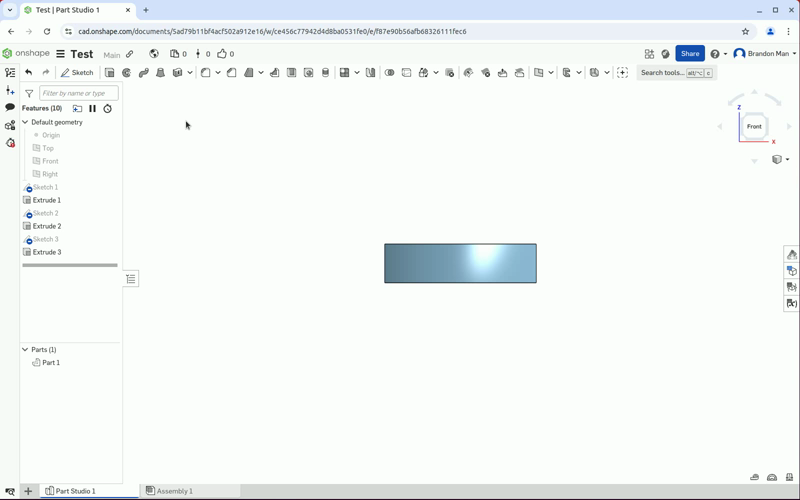
mouse_move(73, 189)
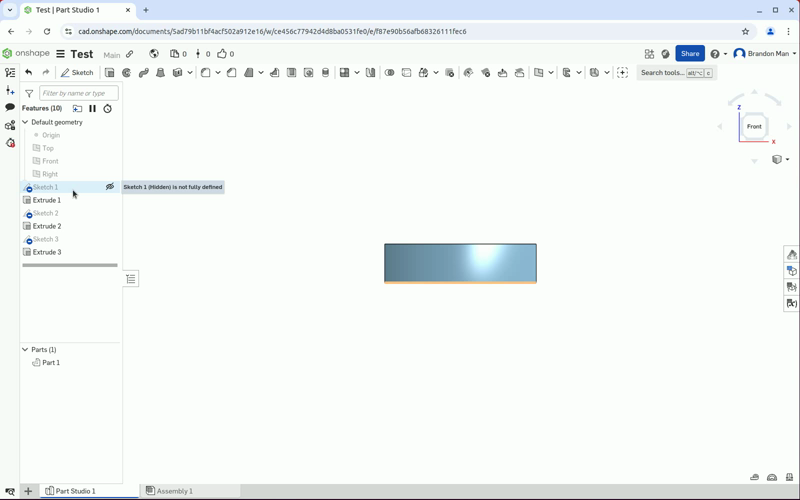
click(73, 189)
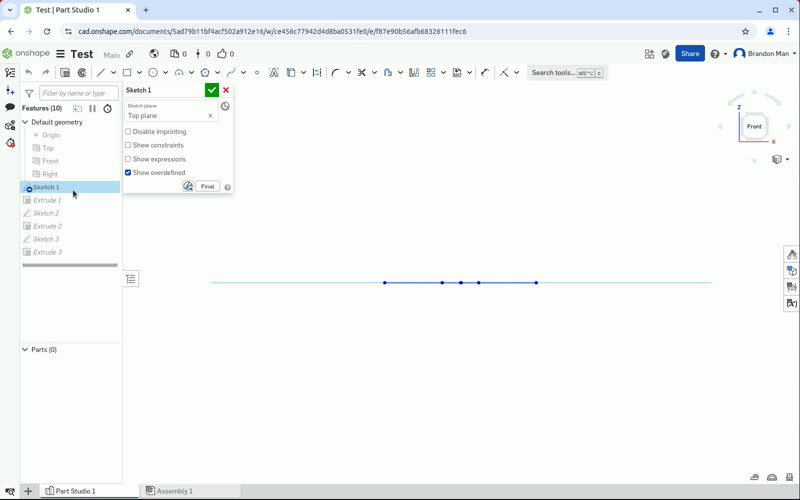
mouse_move(229, 92)
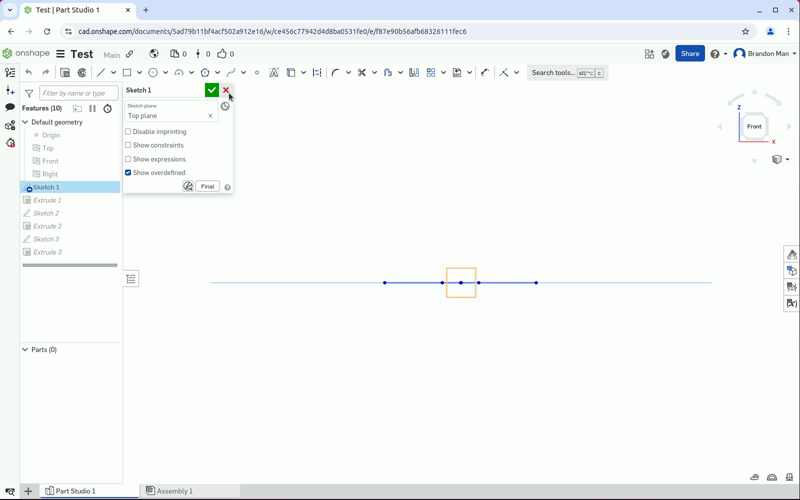
click(229, 92)
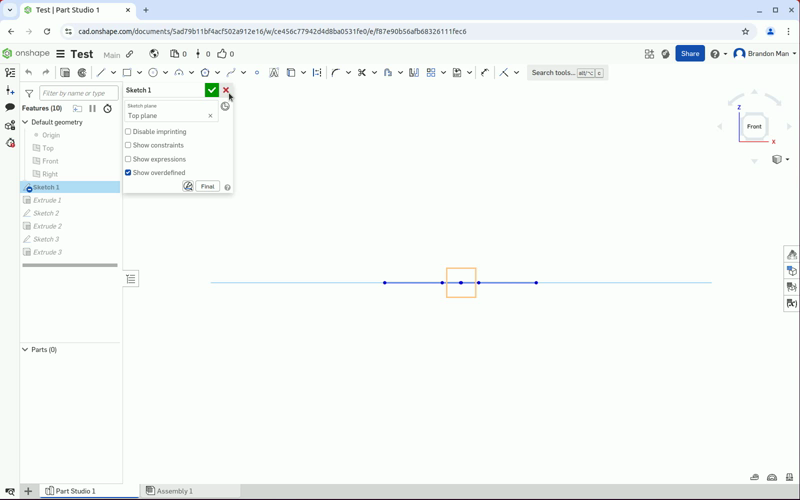
key(shift+s)
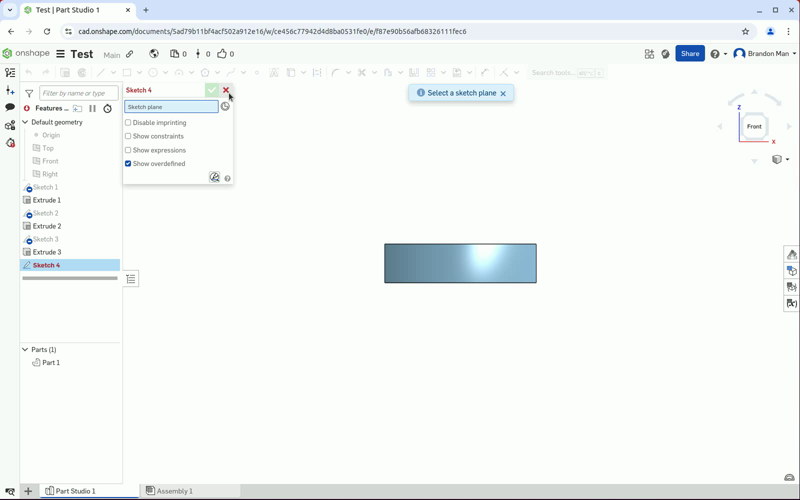
mouse_move(73, 163)
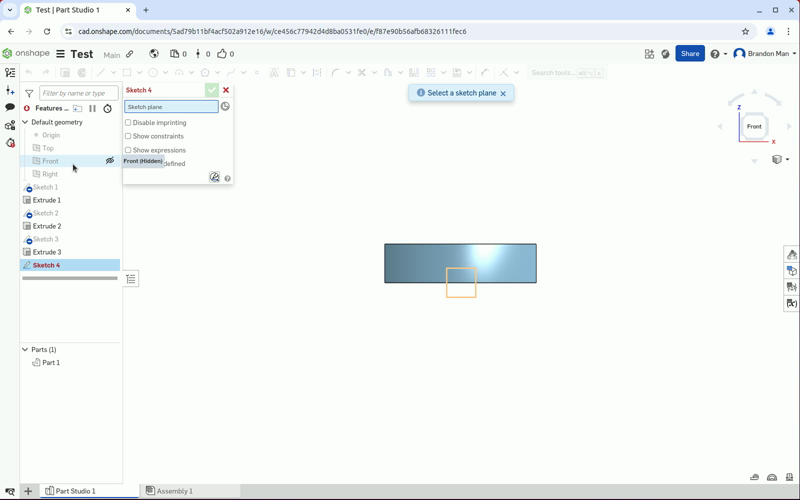
click(73, 163)
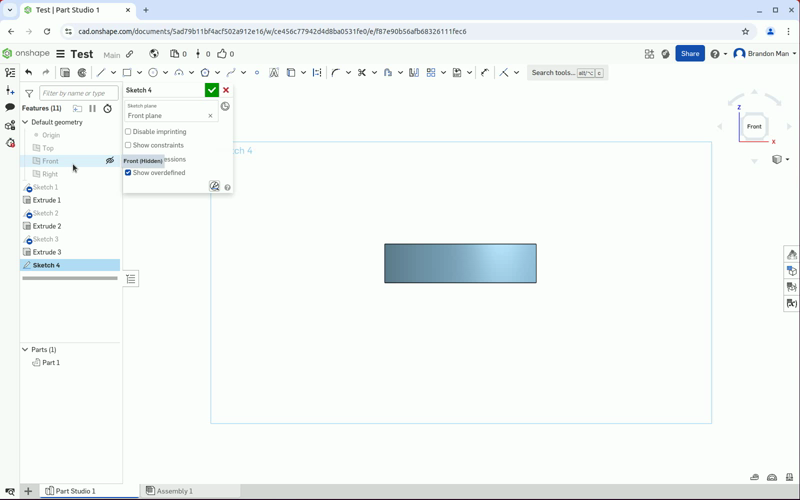
mouse_move(73, 352)
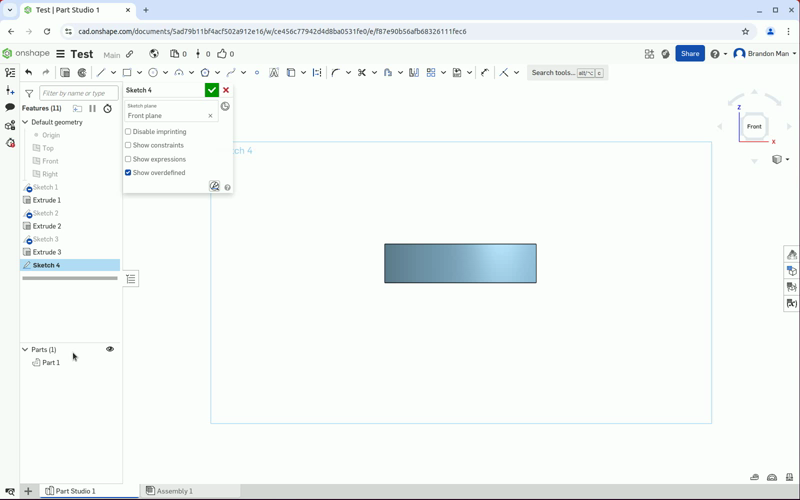
key(y)
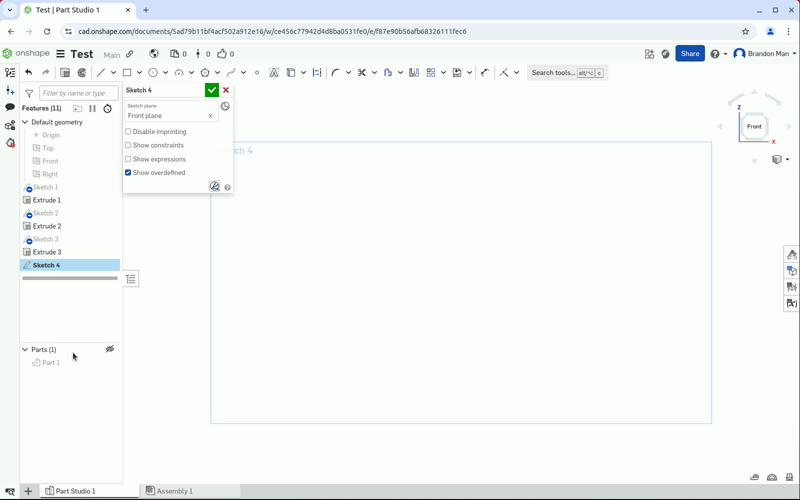
key(c)
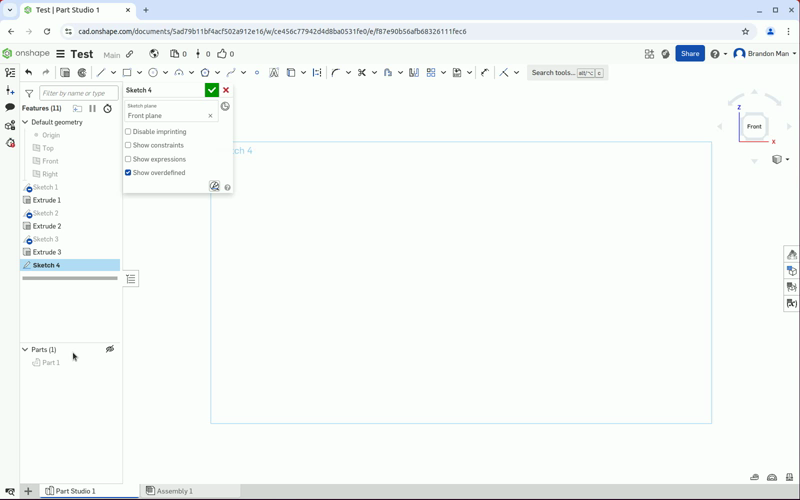
key_down(shift)
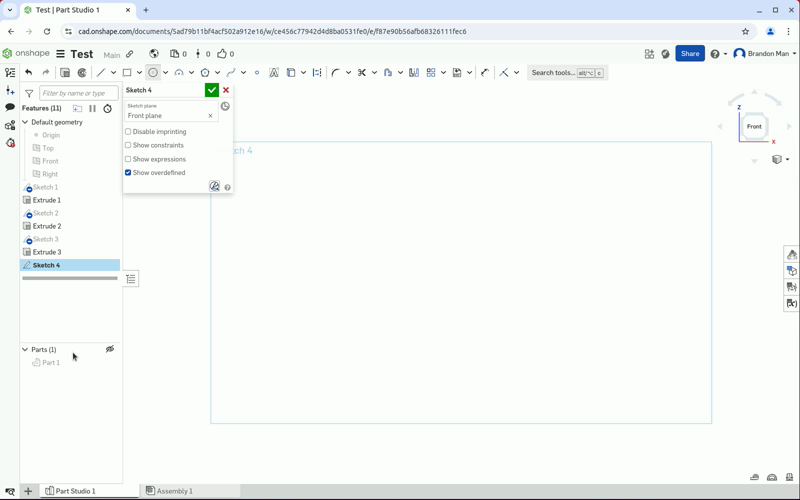
mouse_move(504, 264)
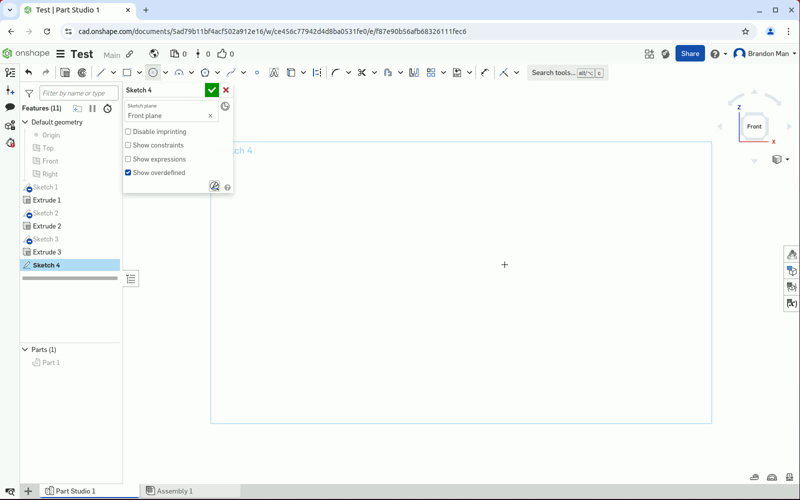
click(504, 264)
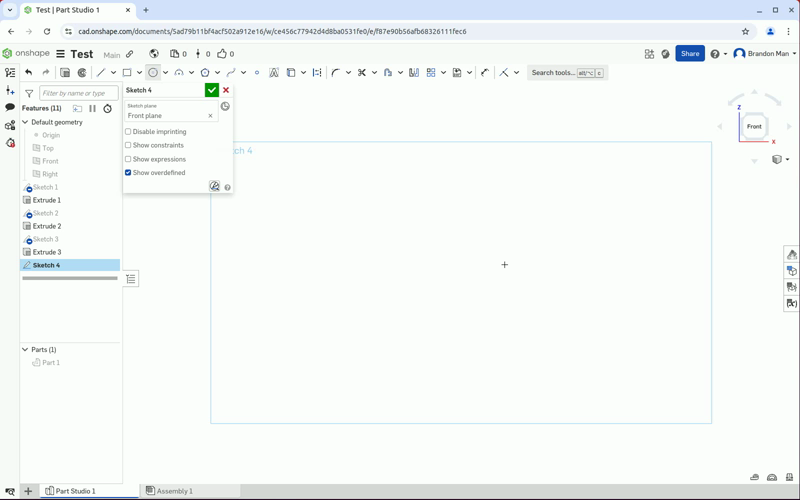
key_up(shift)
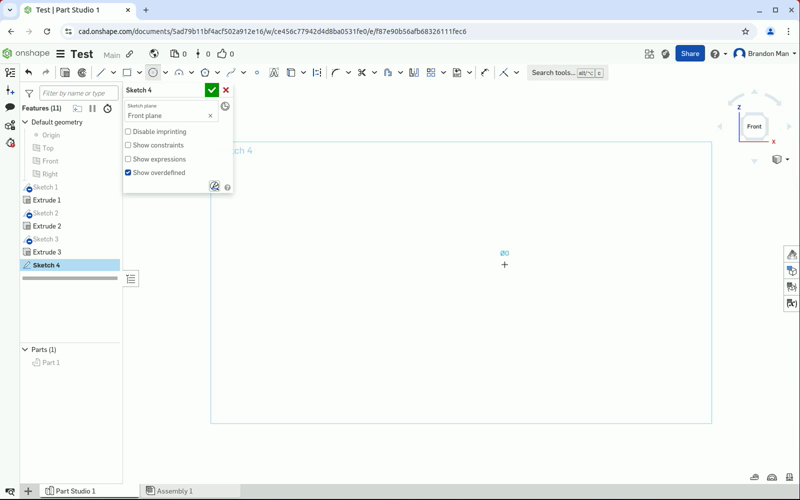
mouse_move(522, 264)
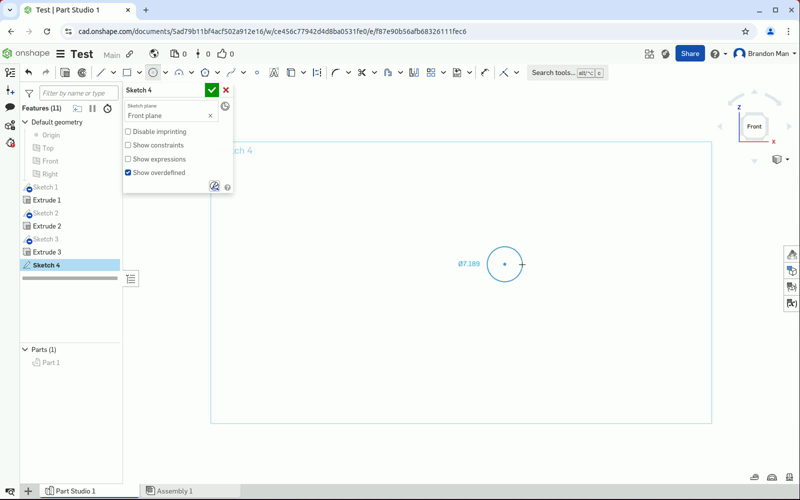
click(522, 264)
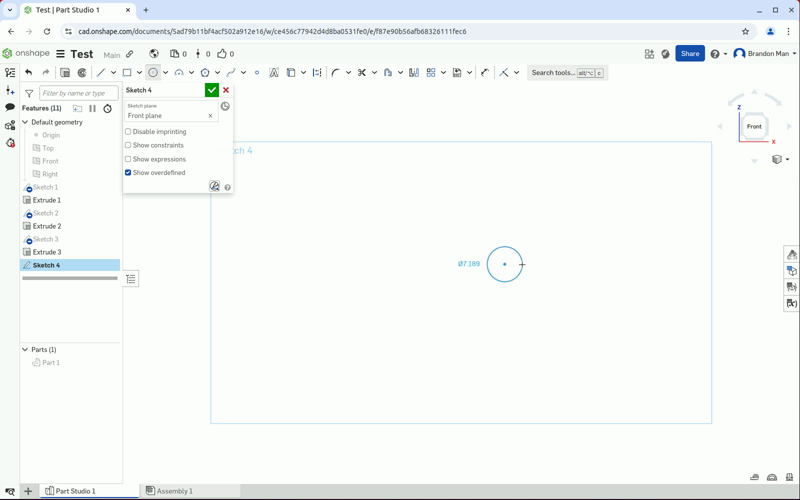
key(esc)
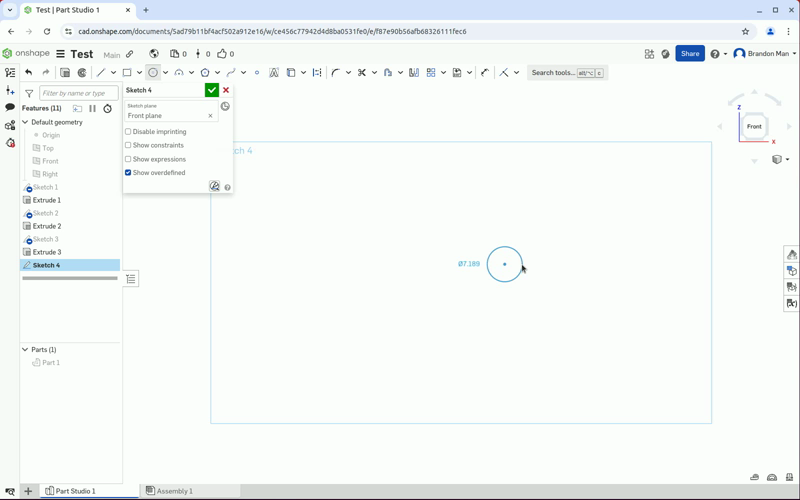
key(c)
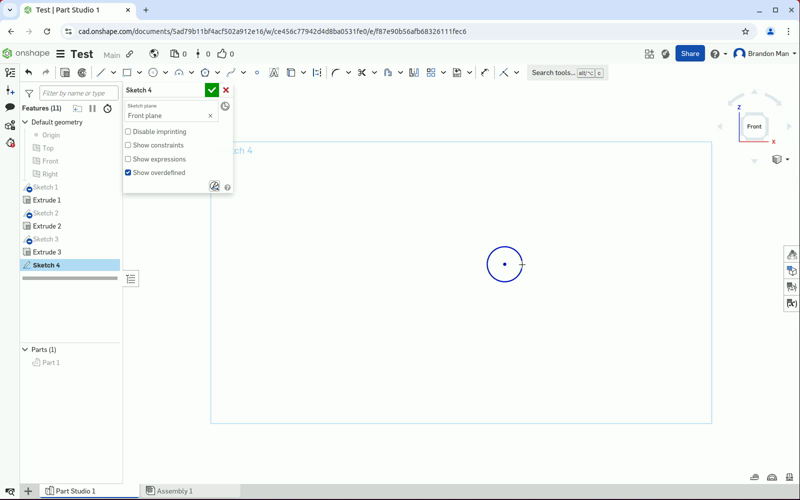
key_down(shift)
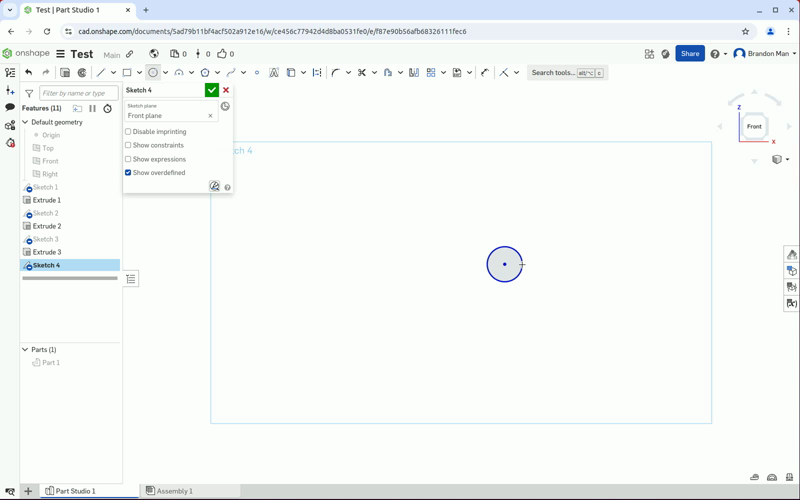
mouse_move(504, 264)
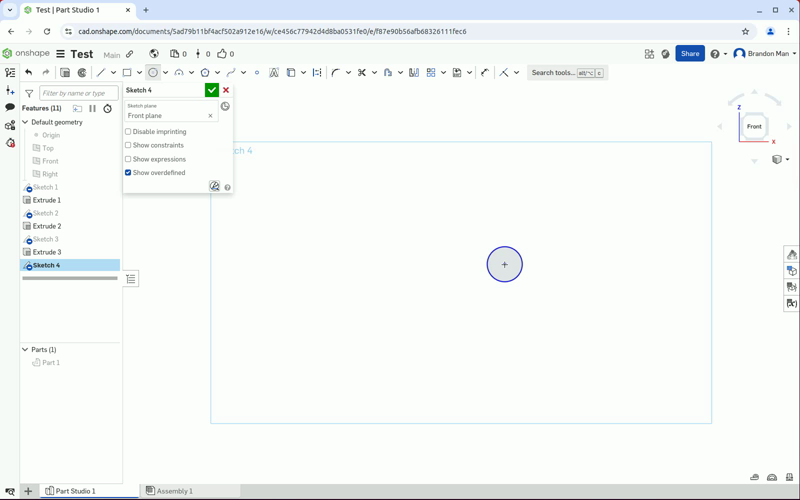
click(504, 264)
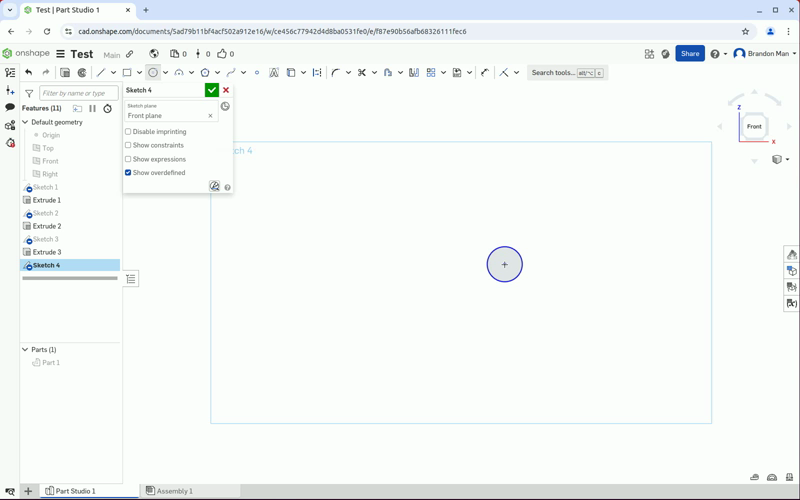
key_up(shift)
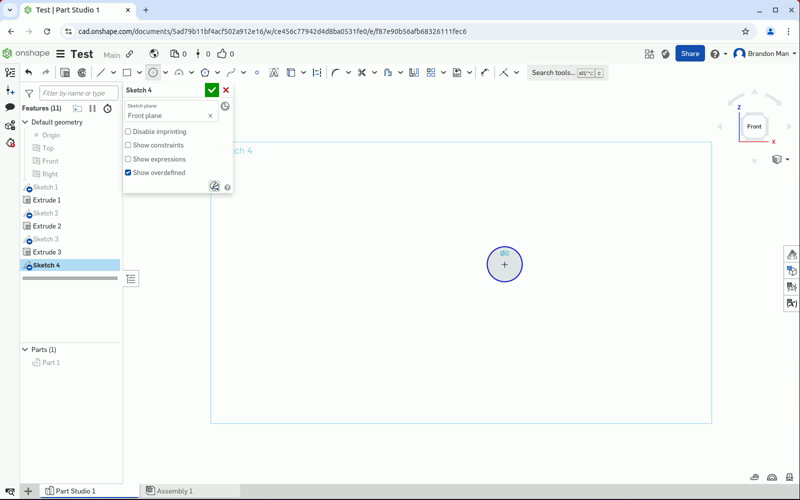
mouse_move(519, 264)
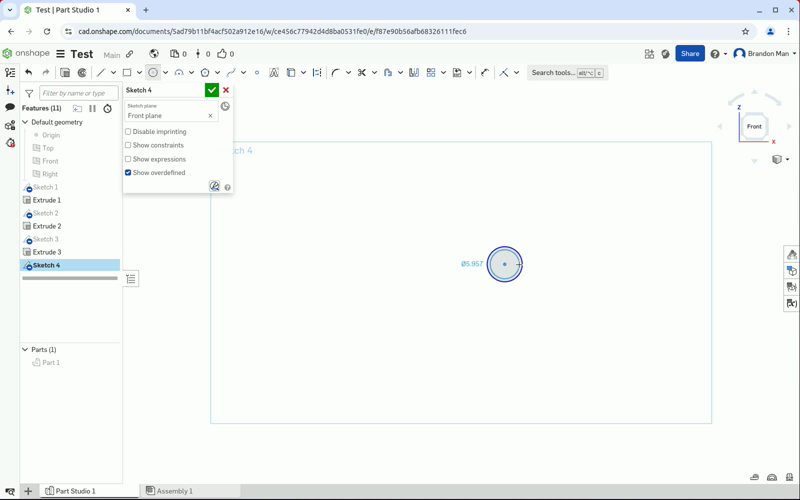
scroll(6)
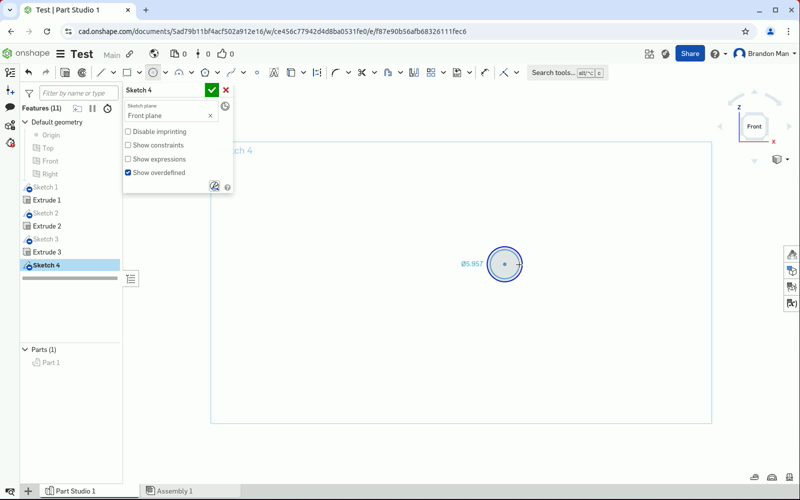
scroll(6)
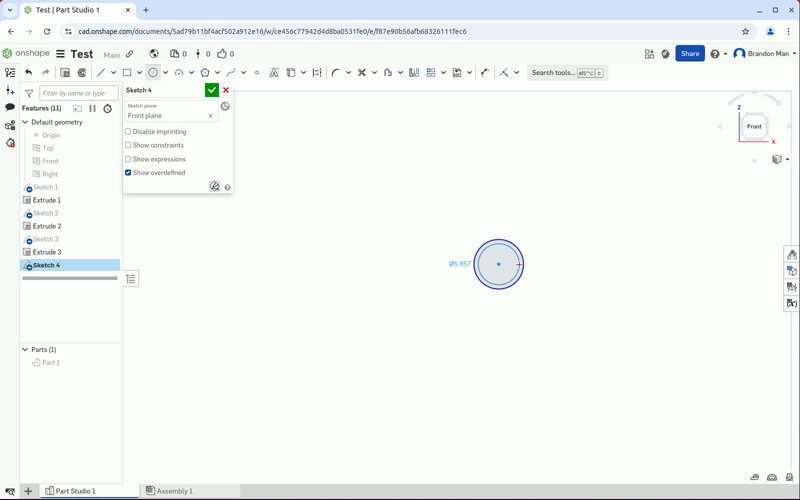
scroll(6)
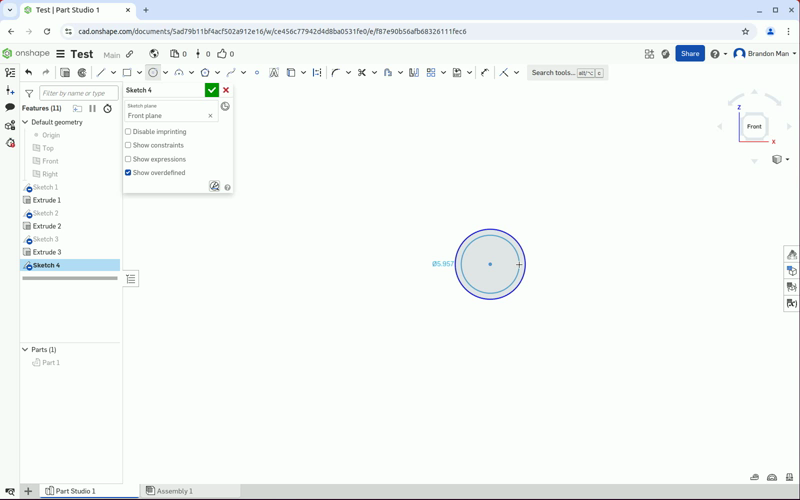
scroll(6)
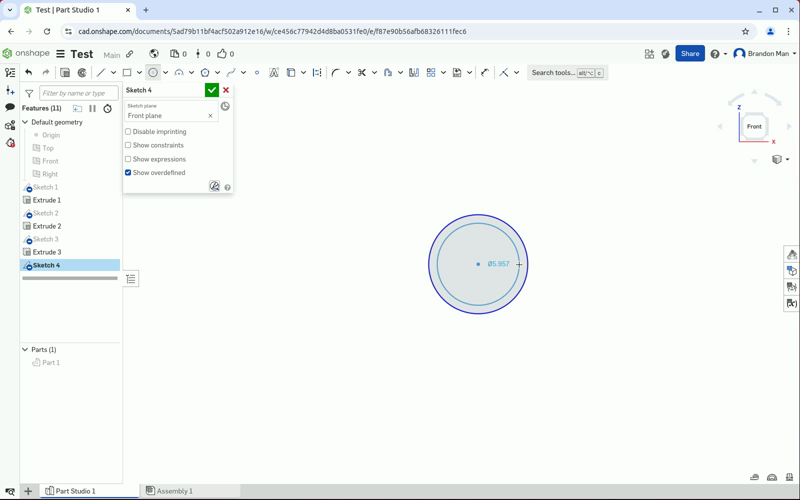
scroll(6)
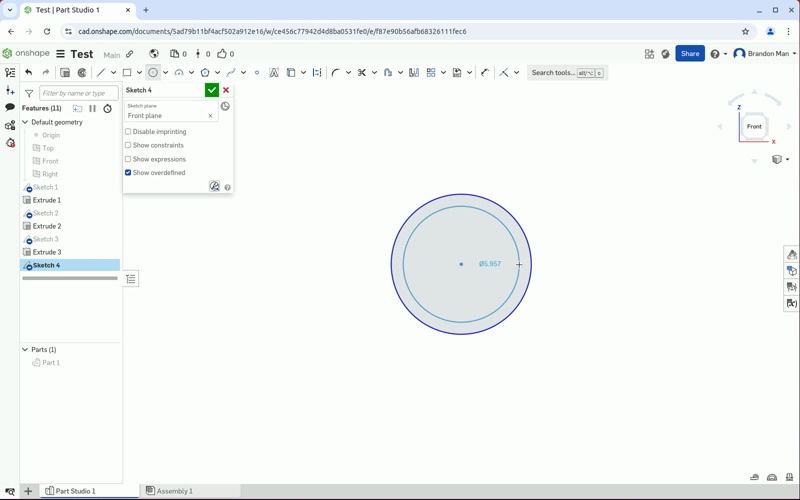
scroll(6)
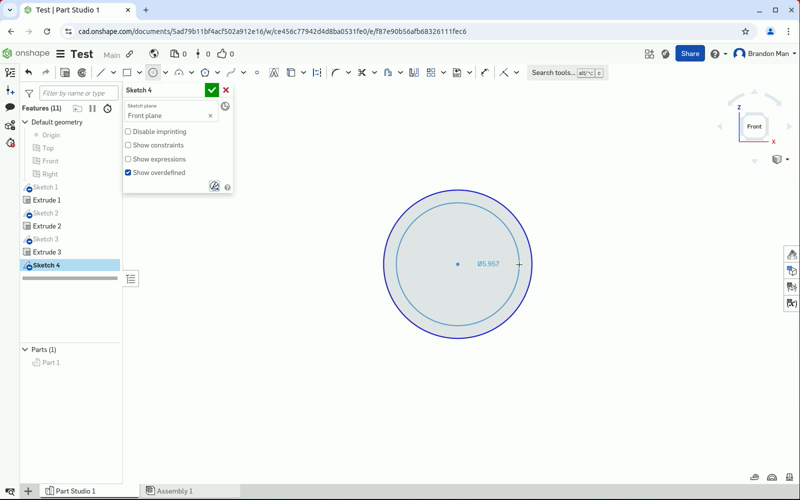
scroll(6)
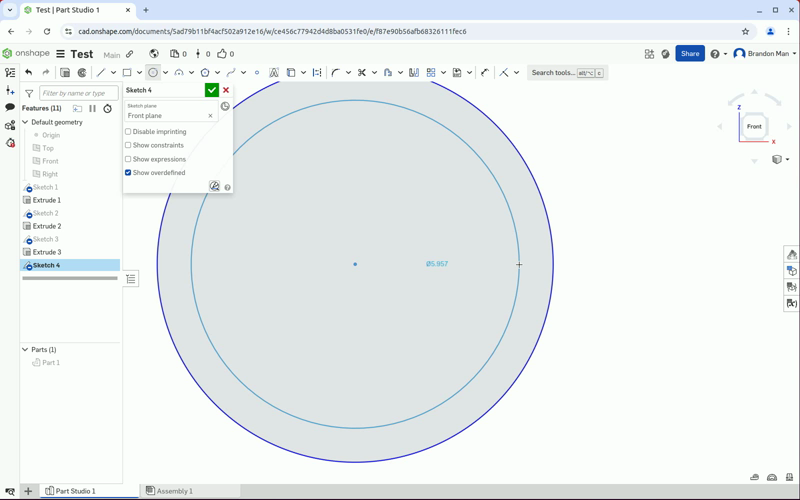
click(519, 264)
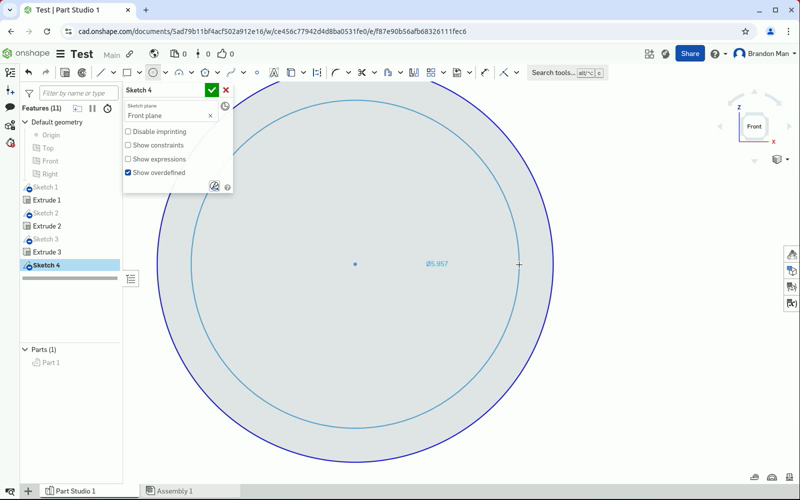
scroll(-6)
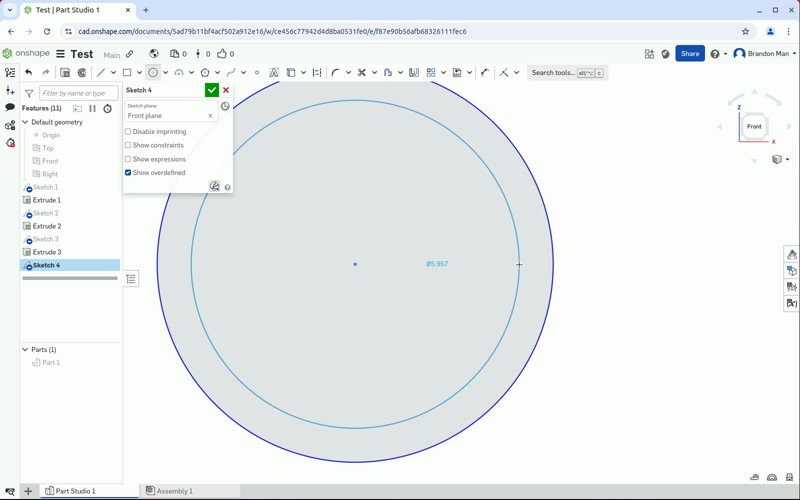
scroll(-6)
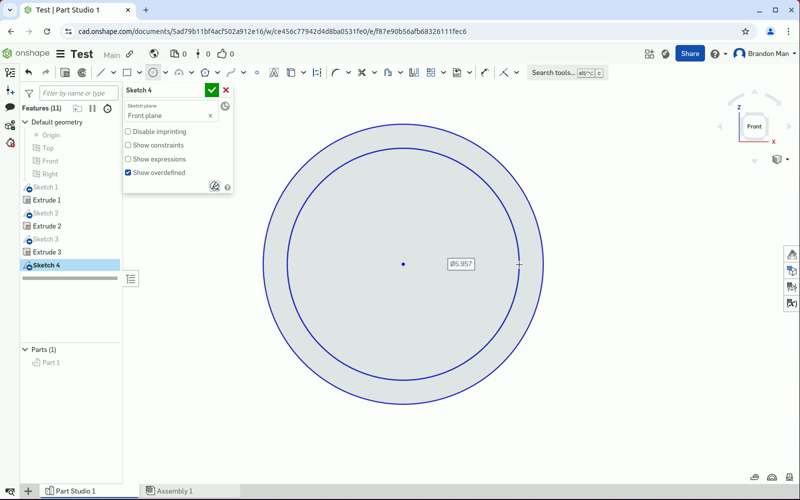
scroll(-6)
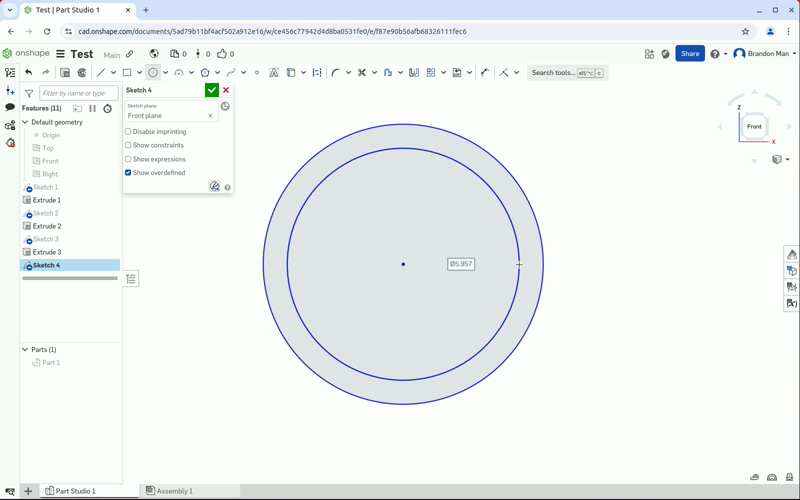
scroll(-6)
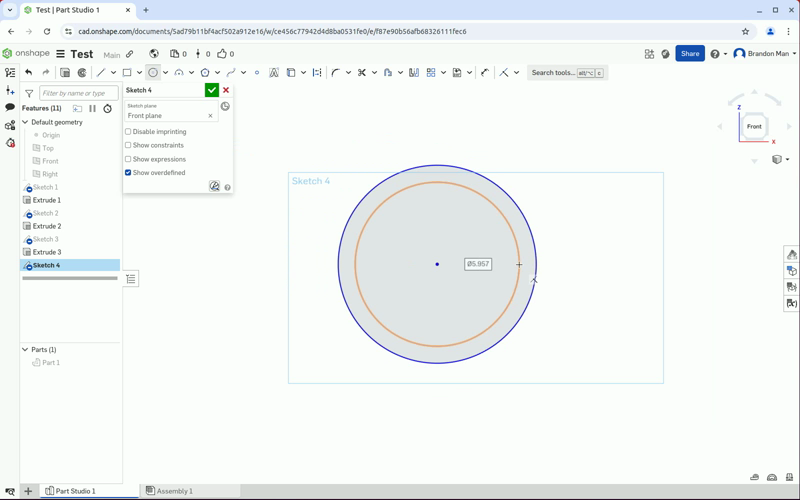
scroll(-6)
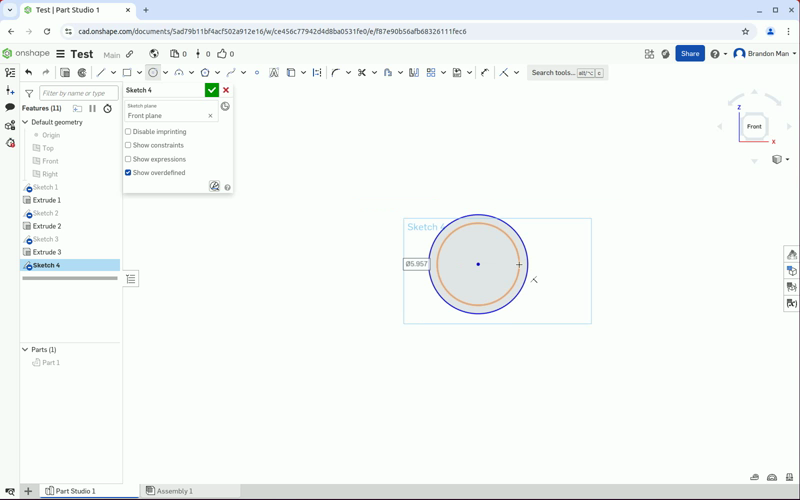
scroll(-6)
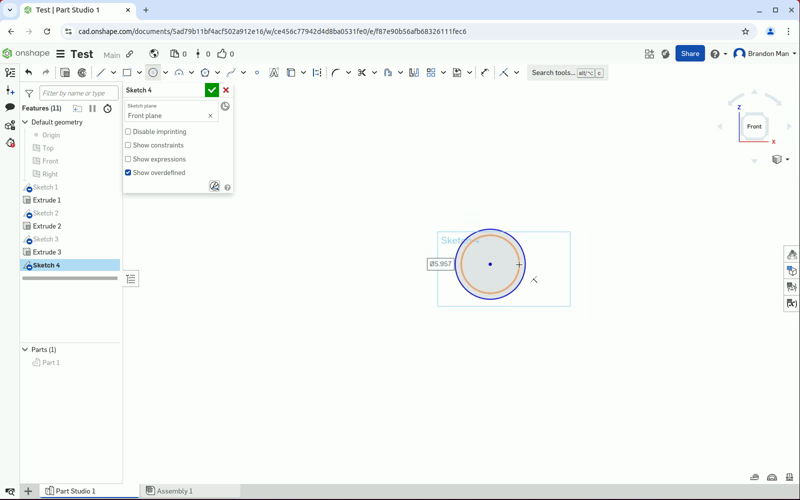
scroll(-6)
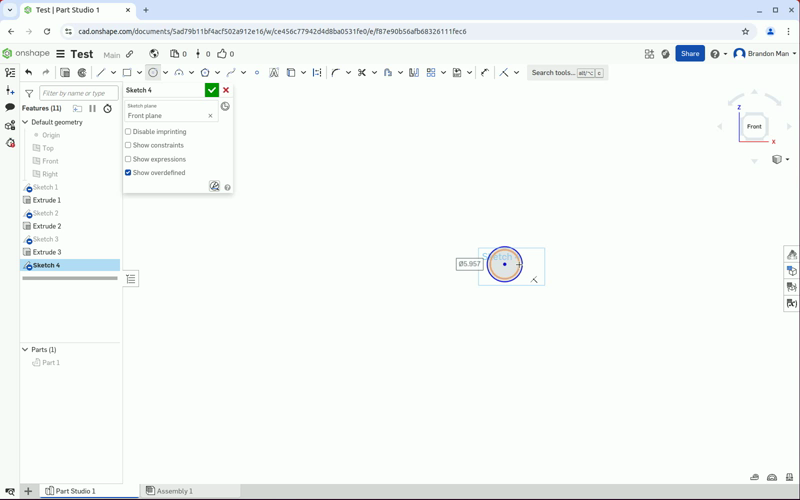
key(esc)
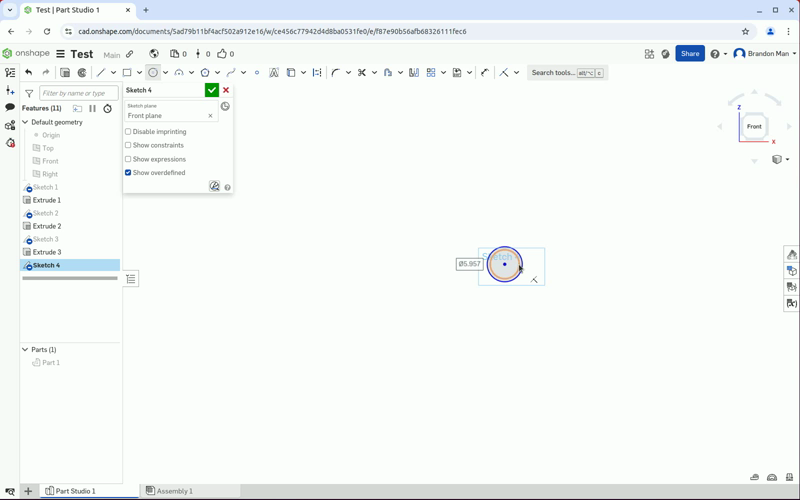
mouse_move(511, 249)
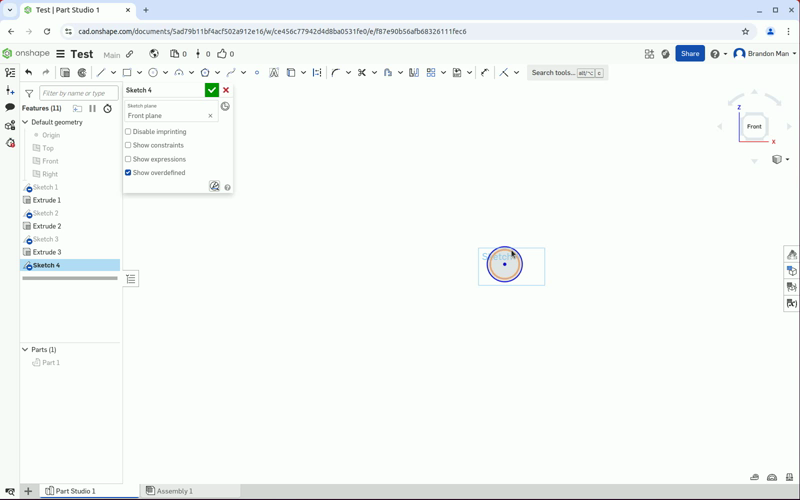
scroll(6)
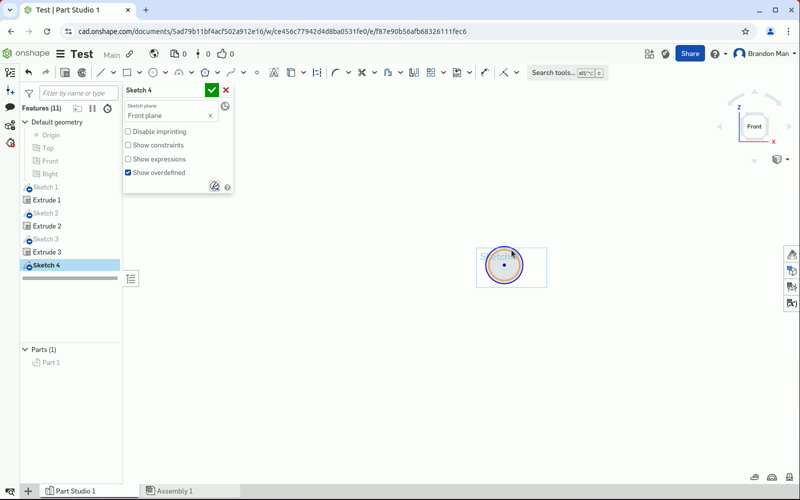
scroll(6)
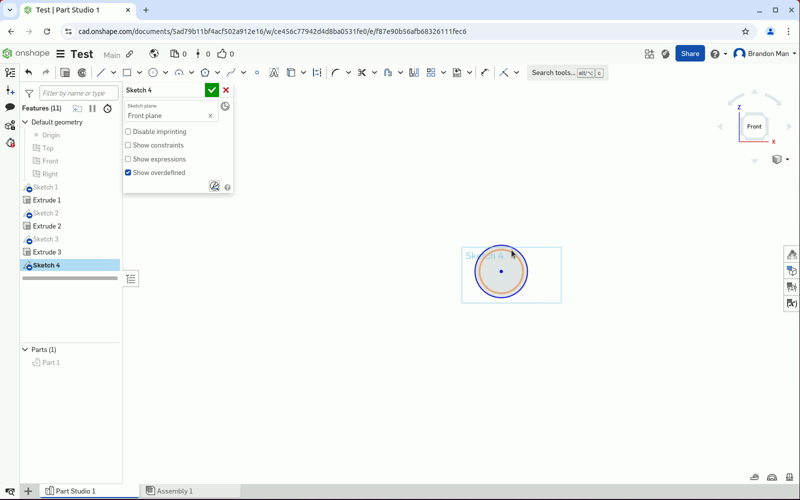
scroll(6)
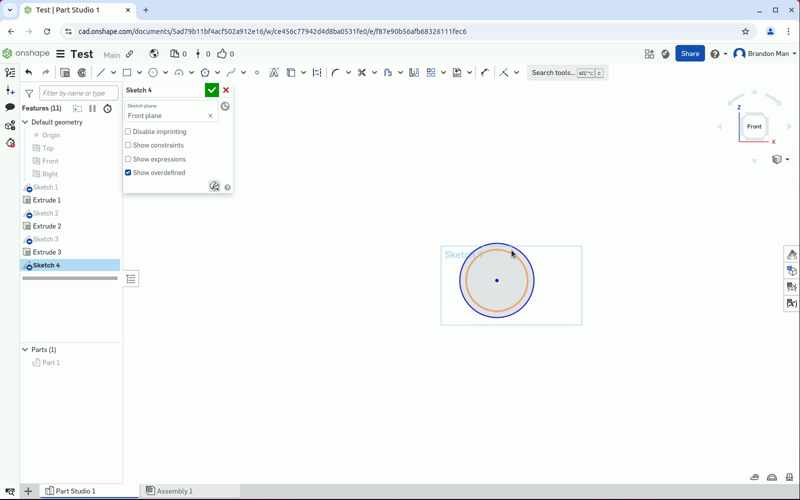
scroll(6)
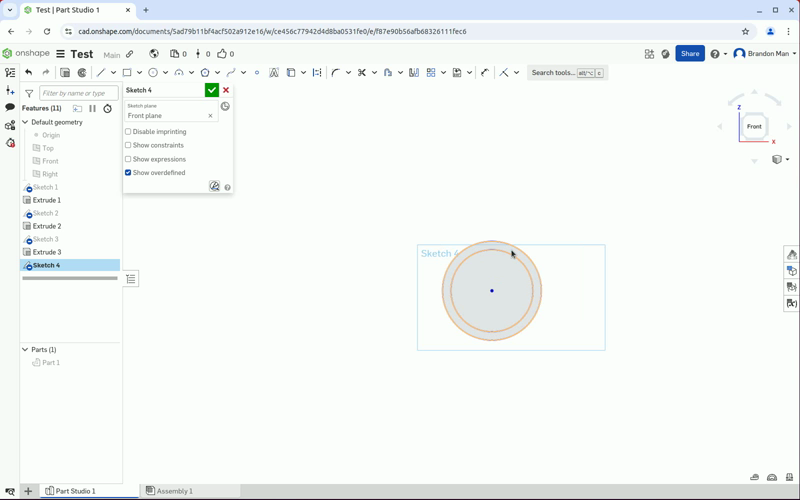
scroll(6)
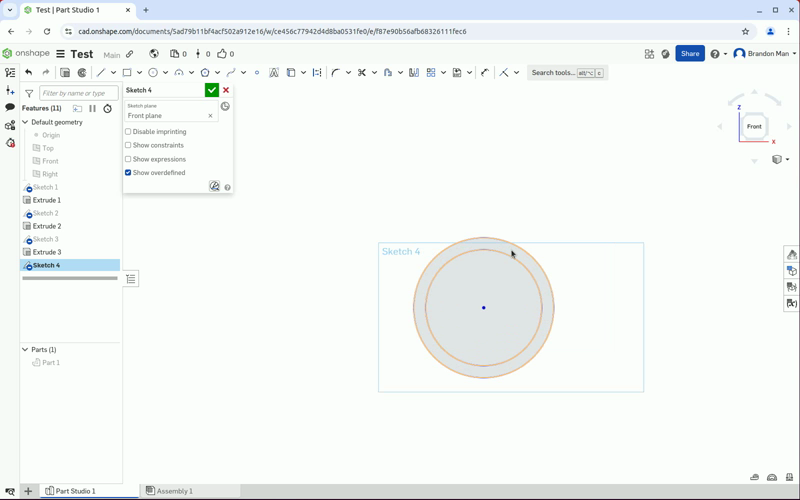
scroll(6)
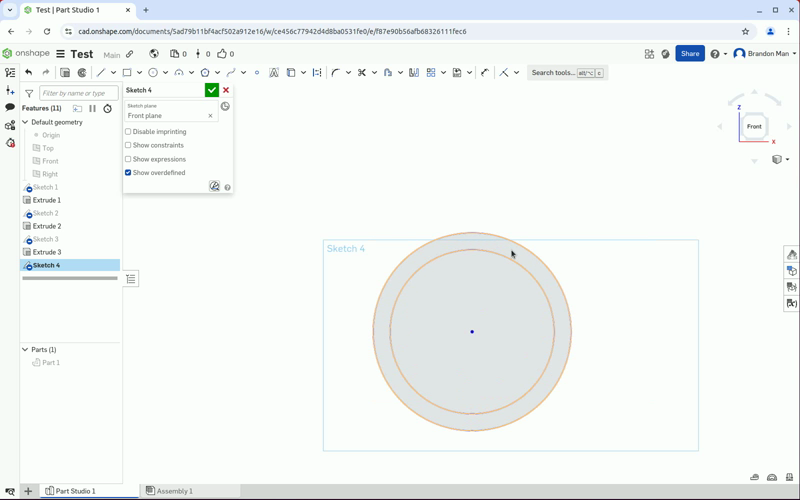
scroll(6)
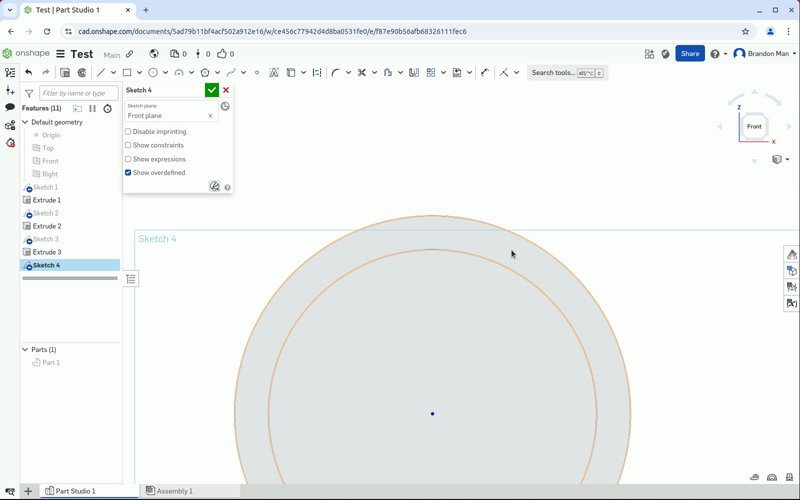
click(511, 249)
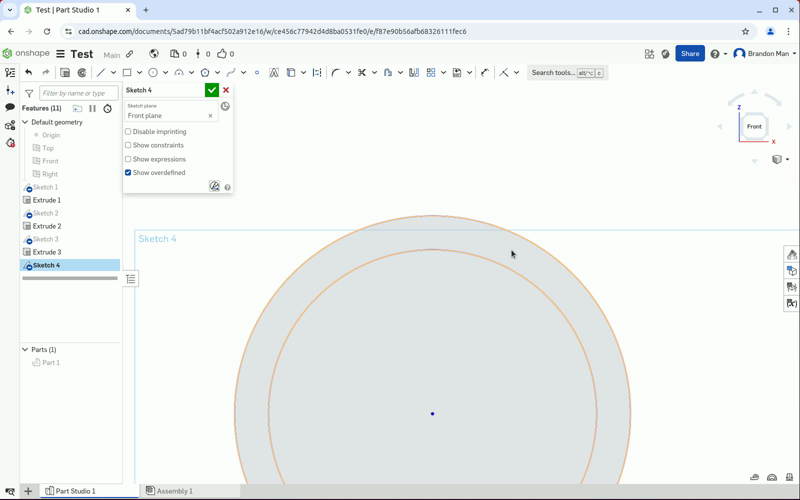
scroll(-6)
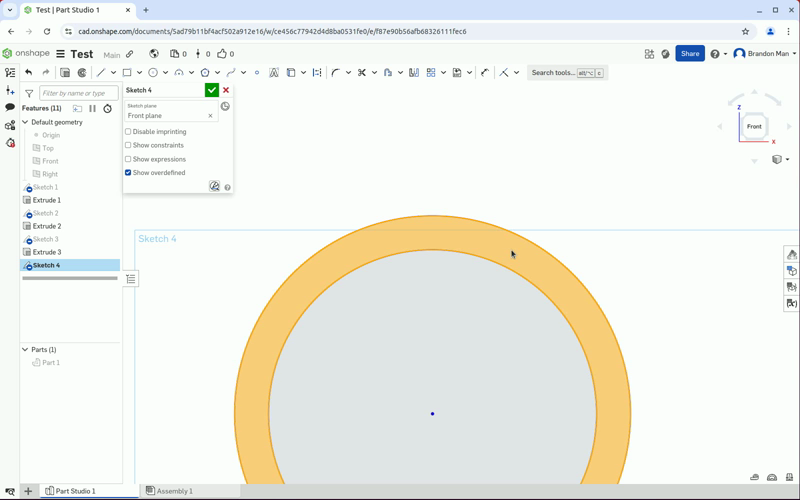
scroll(-6)
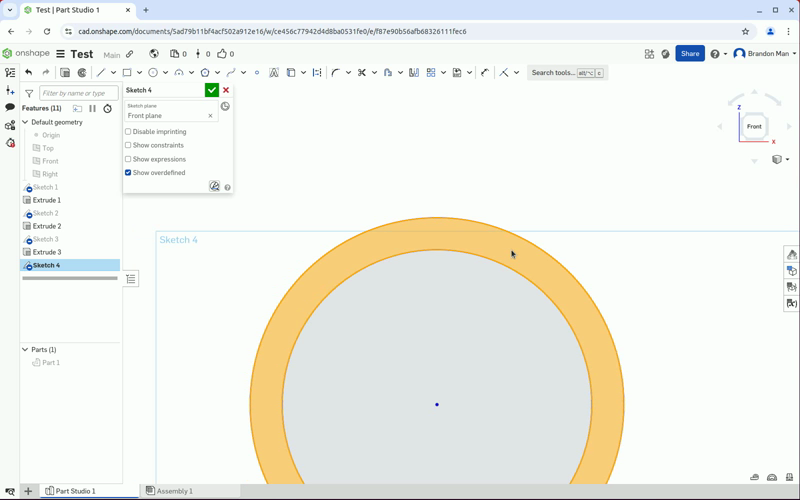
scroll(-6)
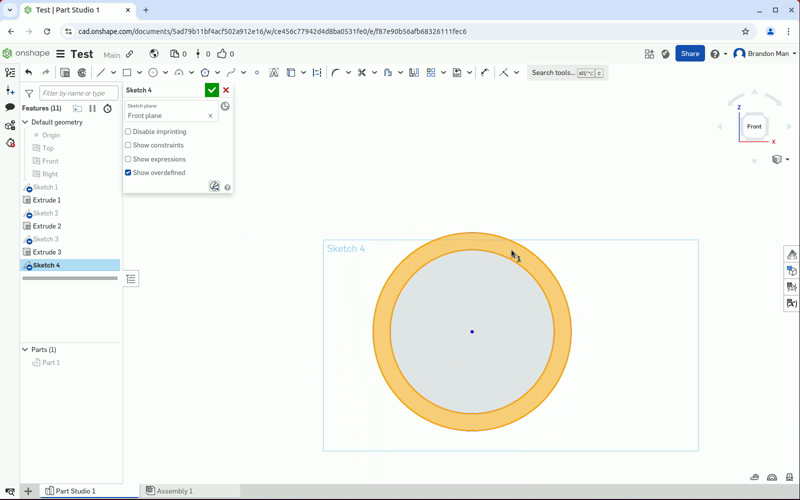
scroll(-6)
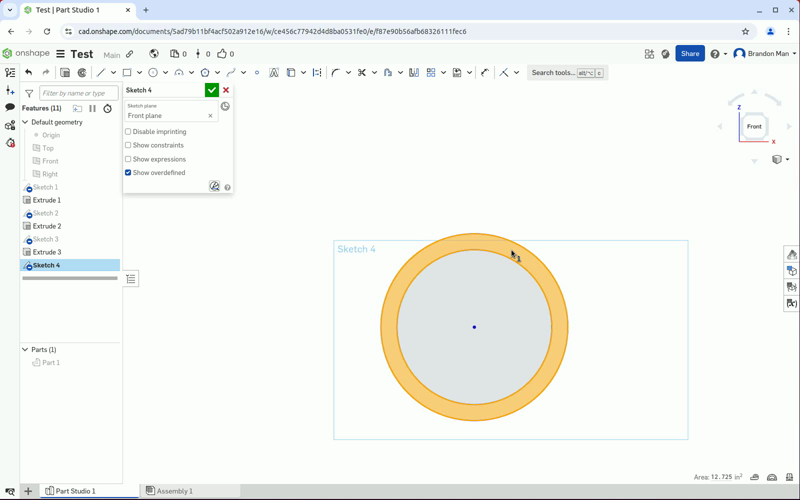
scroll(-6)
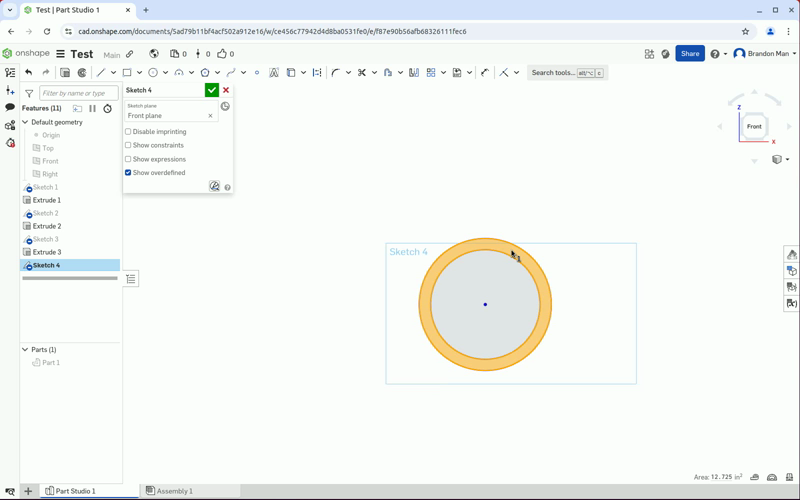
scroll(-6)
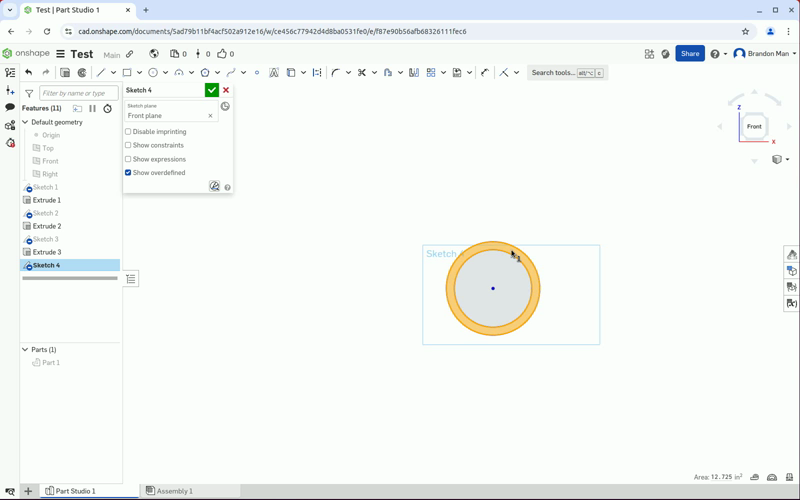
scroll(-6)
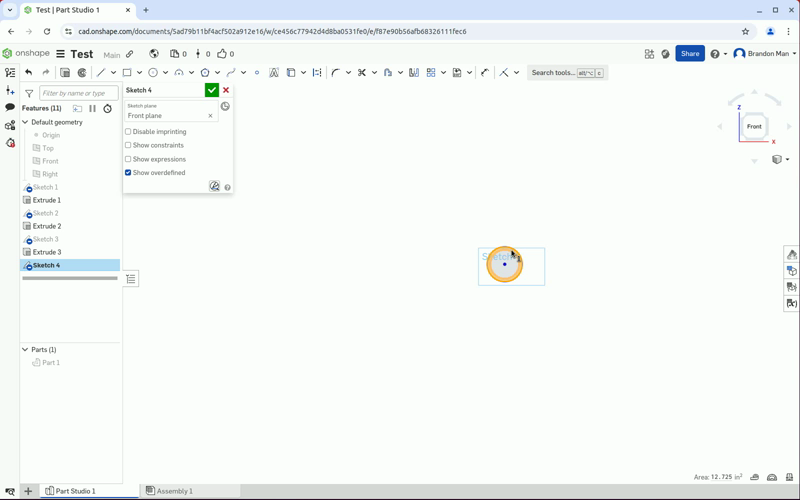
mouse_move(73, 352)
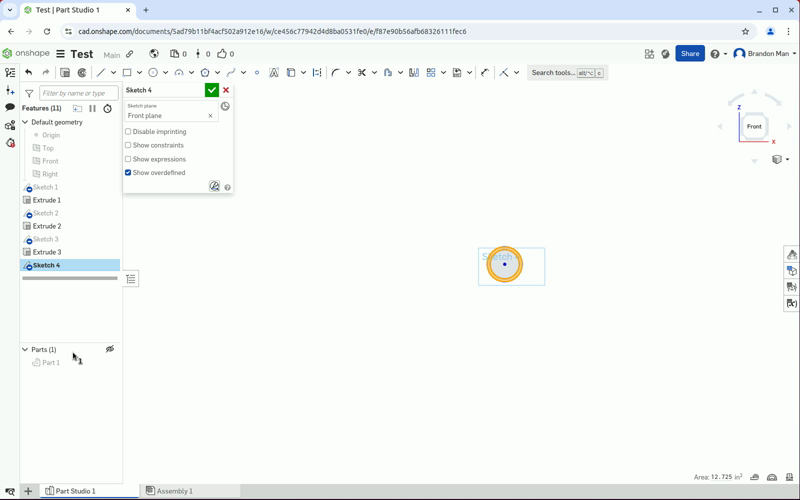
key(shift+y)
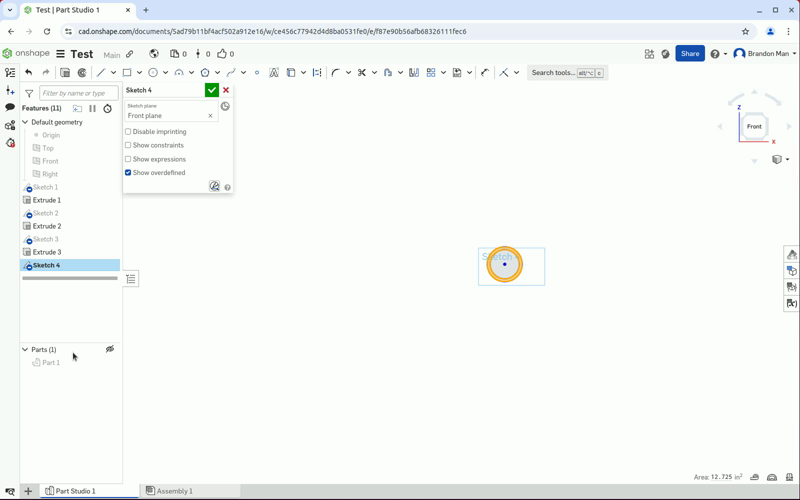
key(shift+e)
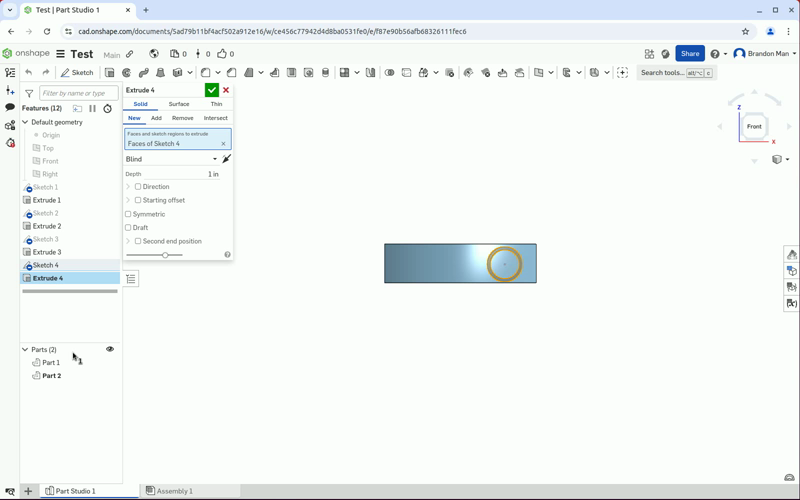
mouse_move(143, 106)
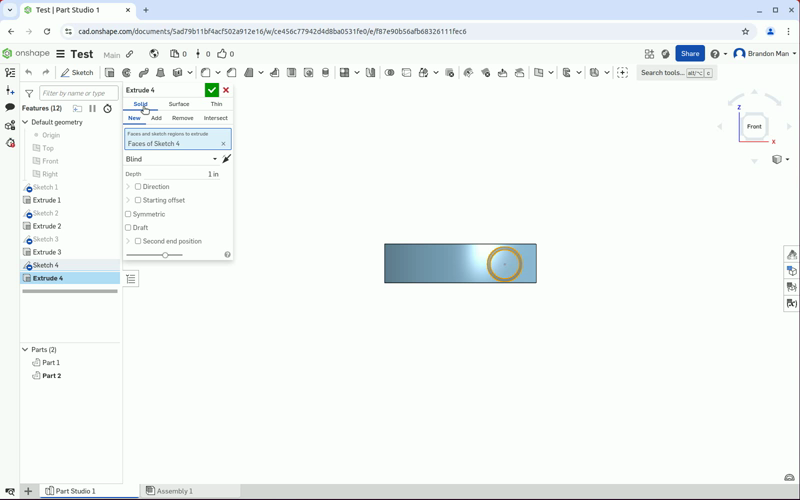
click(143, 106)
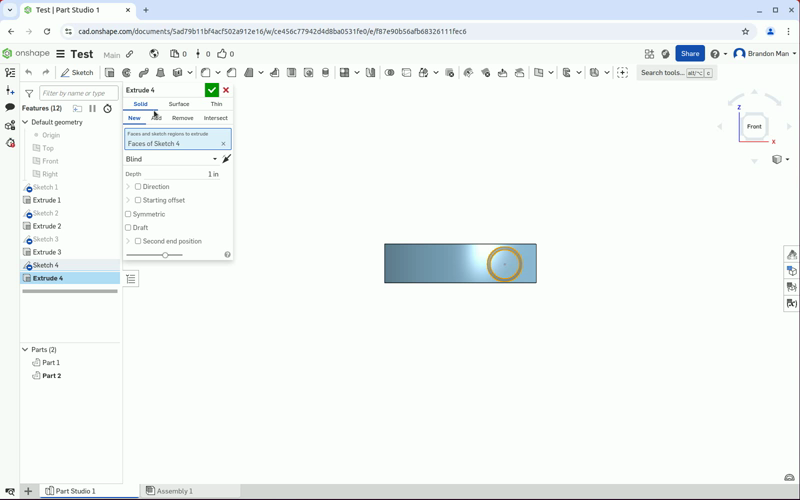
mouse_move(186, 120)
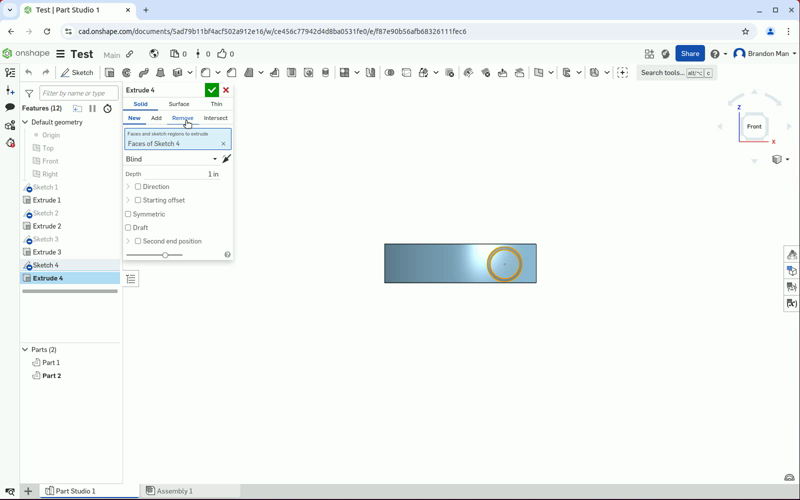
click(186, 120)
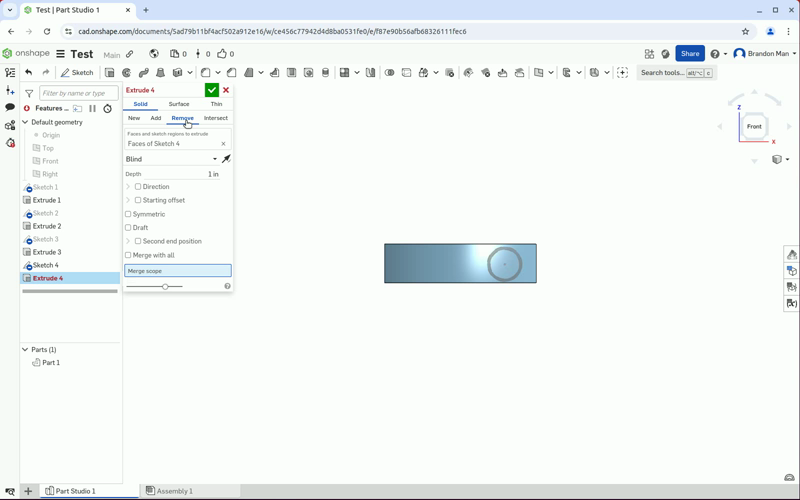
key(tab, 4)
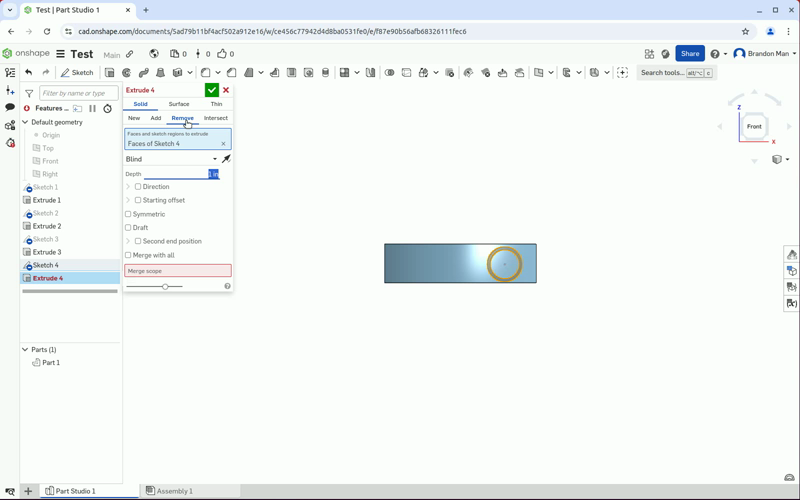
text(-19.498)
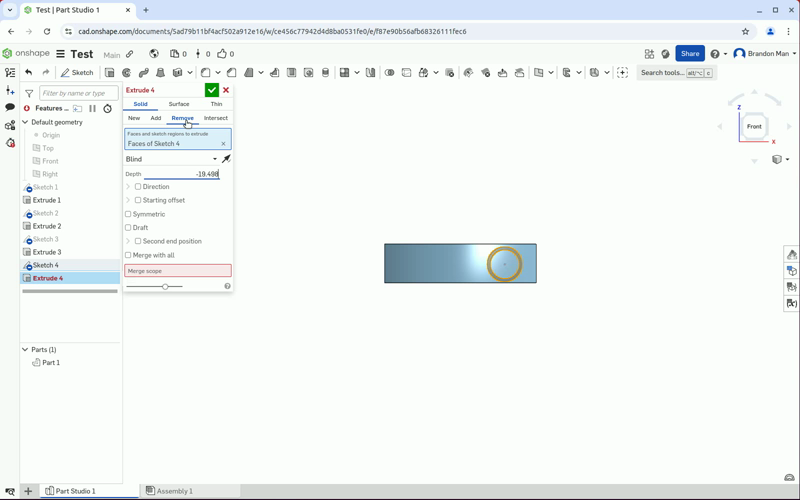
key(tab, 6)
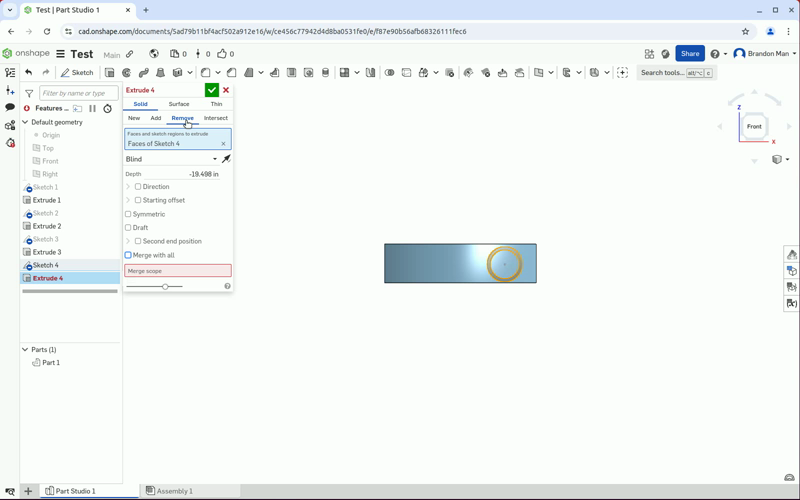
key(space)
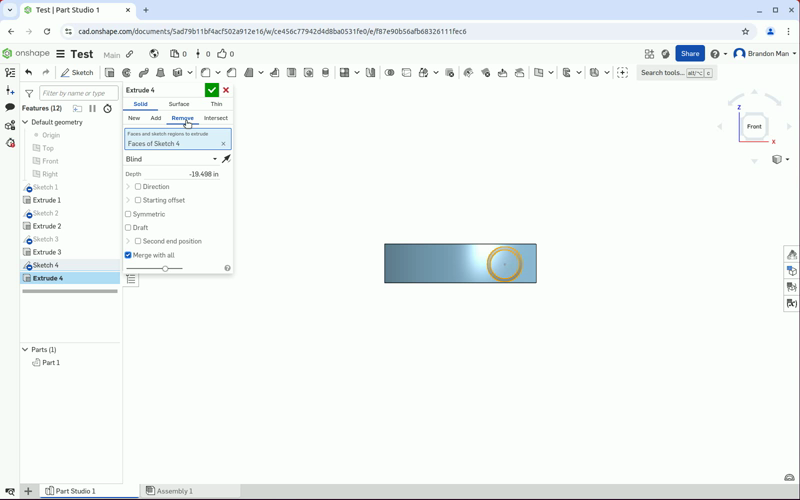
key(enter)
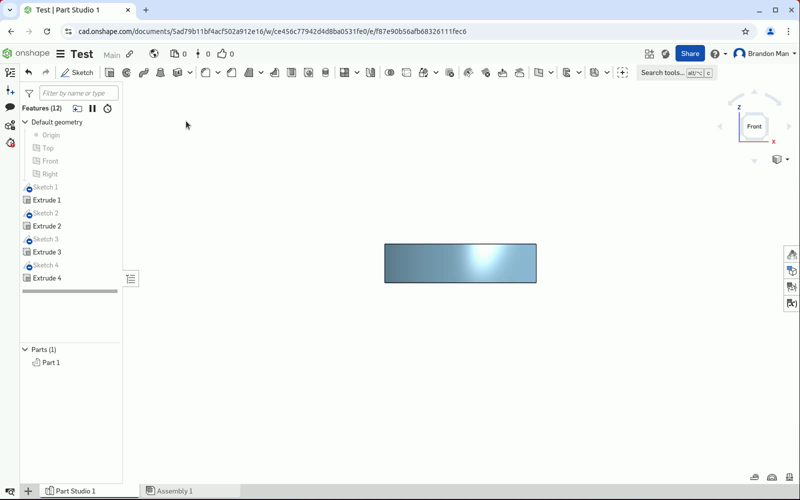
key(shift+h)
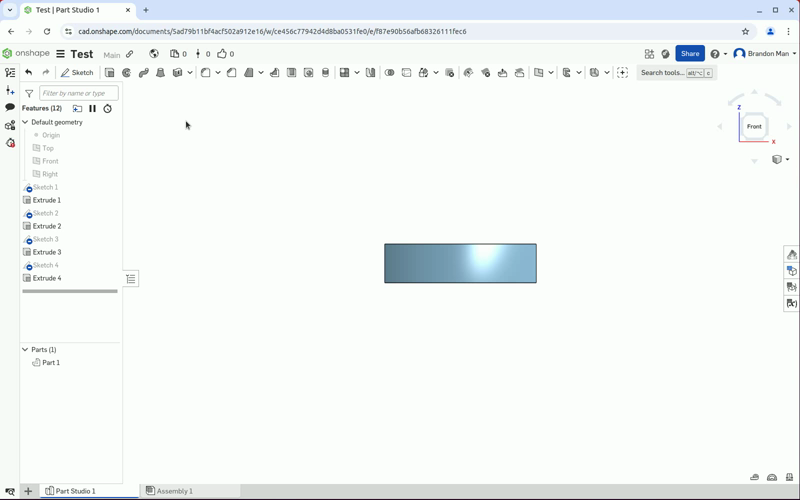
key(shift+h)
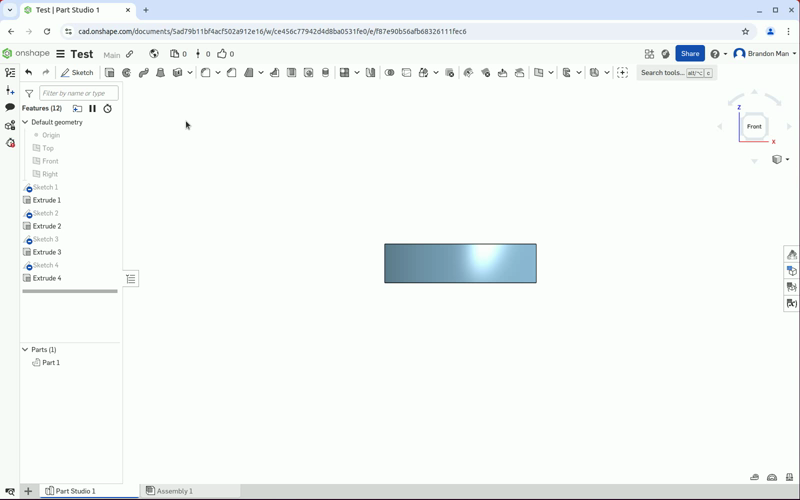
mouse_move(73, 189)
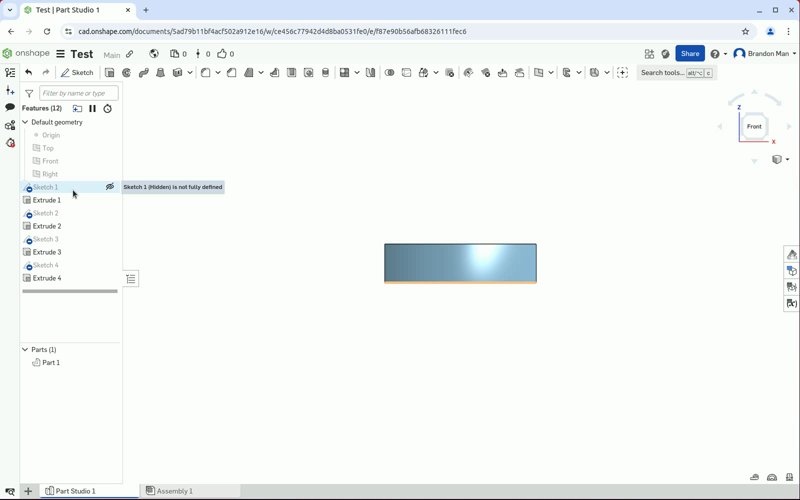
click(73, 189)
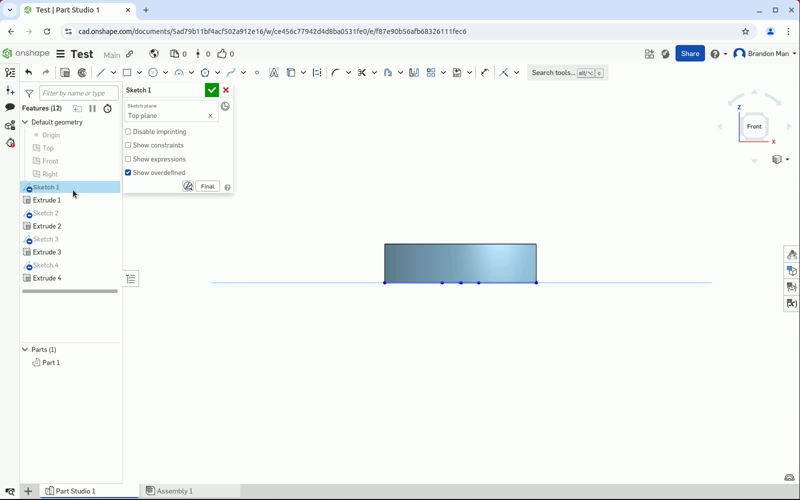
mouse_move(229, 92)
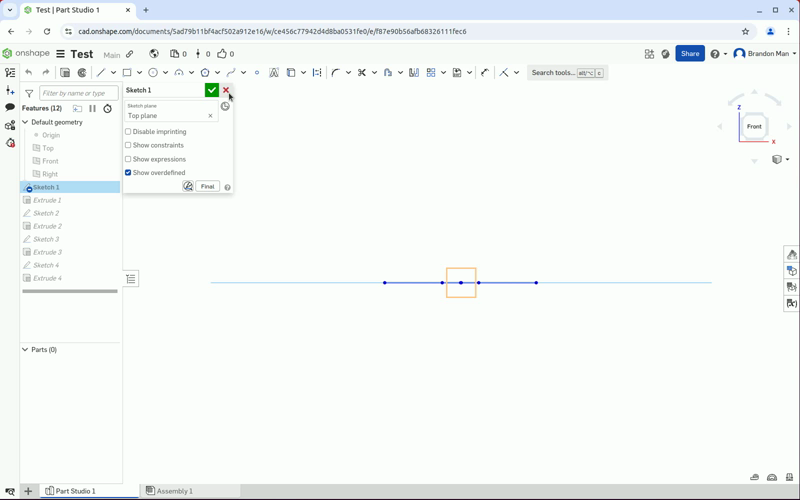
click(229, 92)
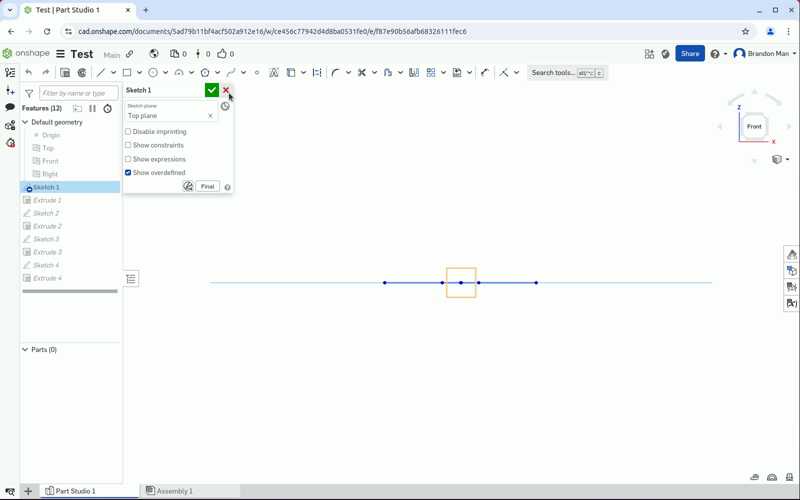
key(shift+s)
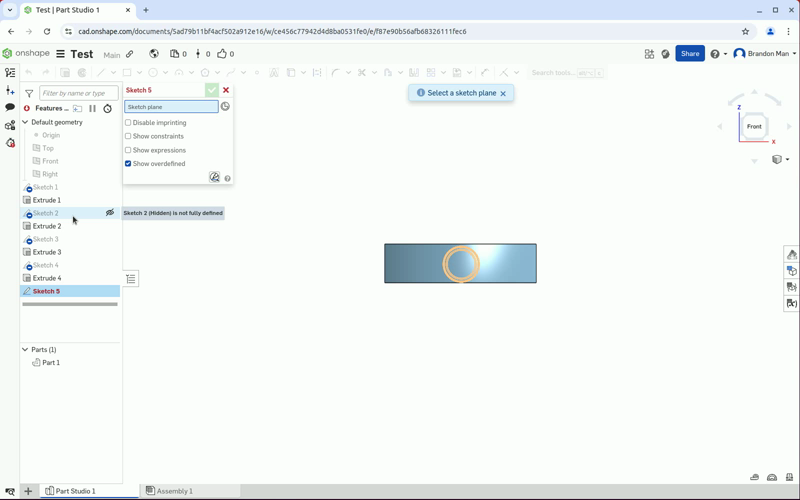
scroll(3)
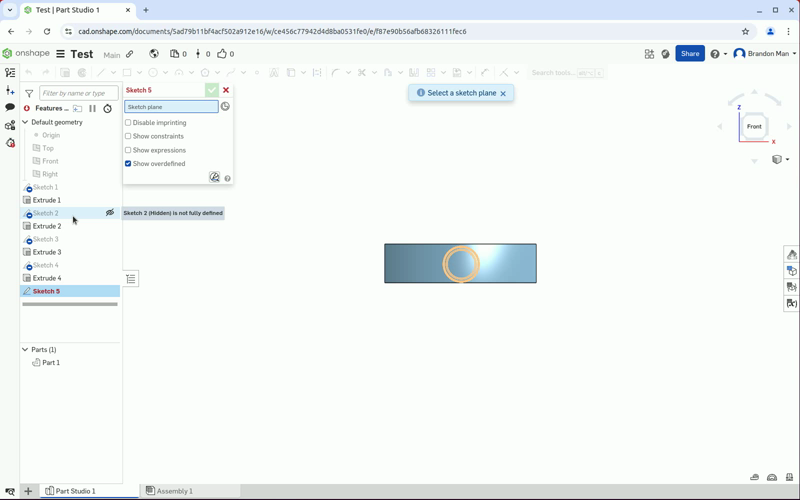
mouse_move(73, 163)
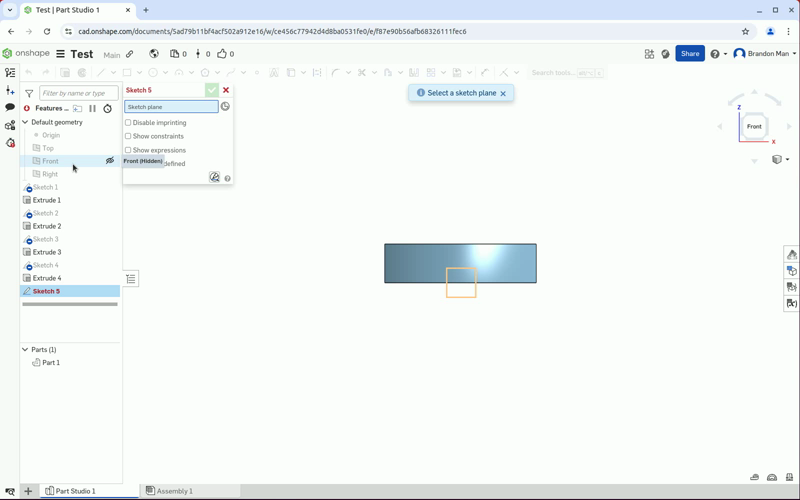
click(73, 163)
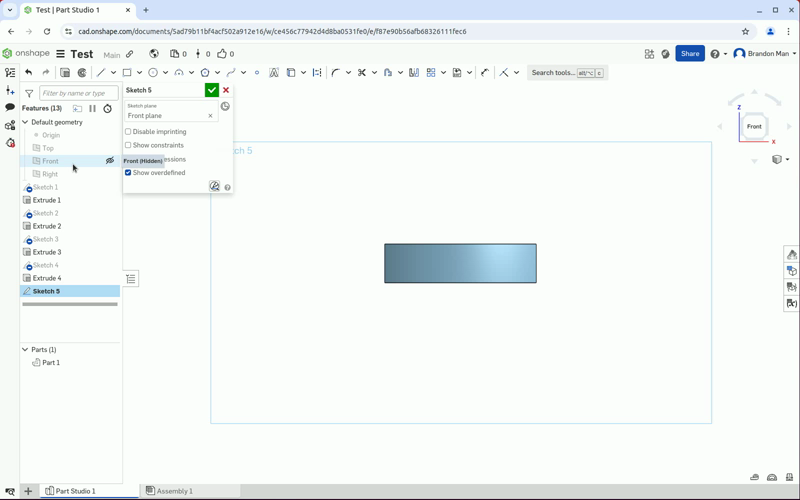
mouse_move(73, 352)
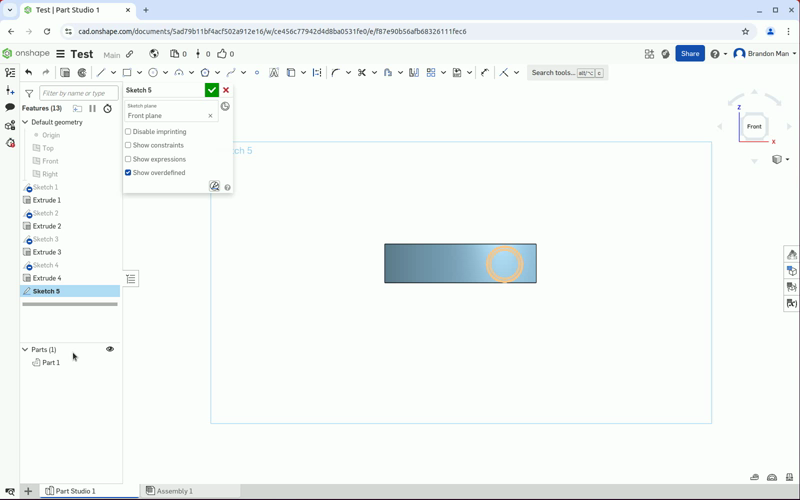
key(y)
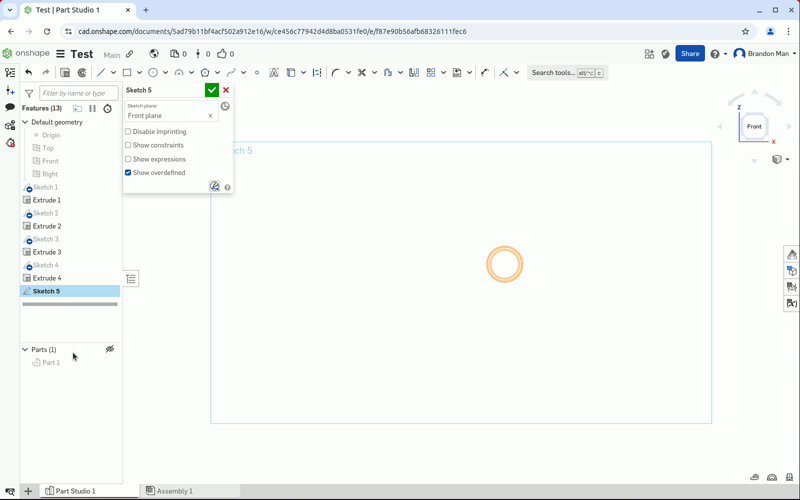
key(c)
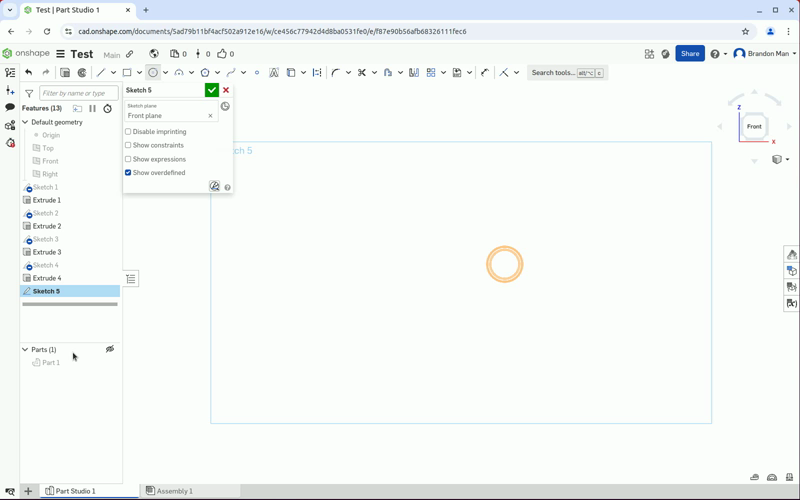
key_down(shift)
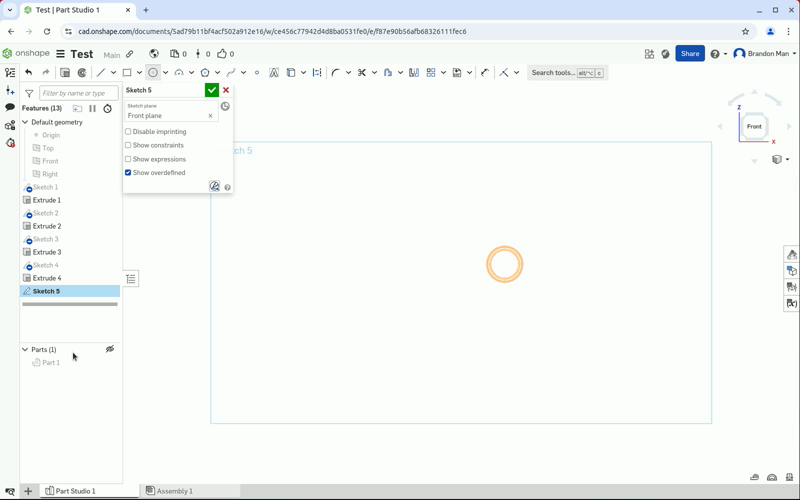
mouse_move(461, 264)
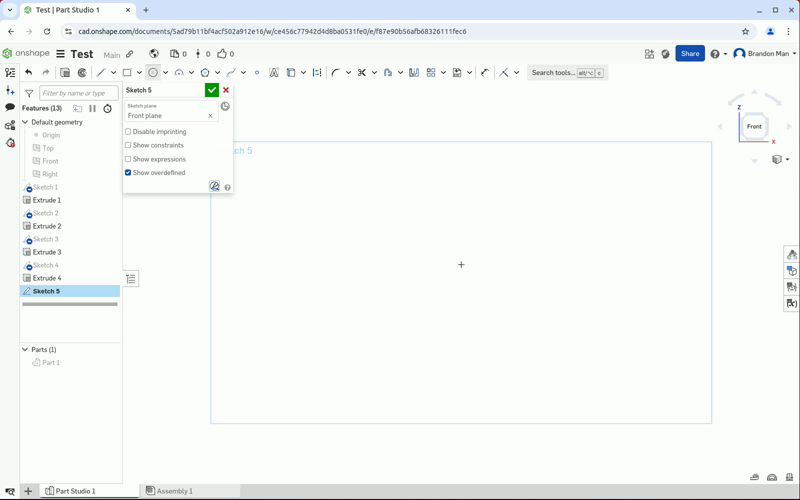
click(461, 264)
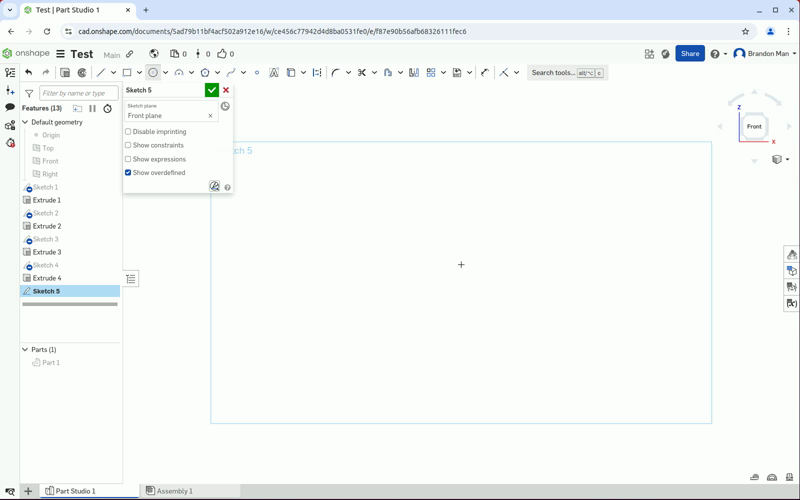
key_up(shift)
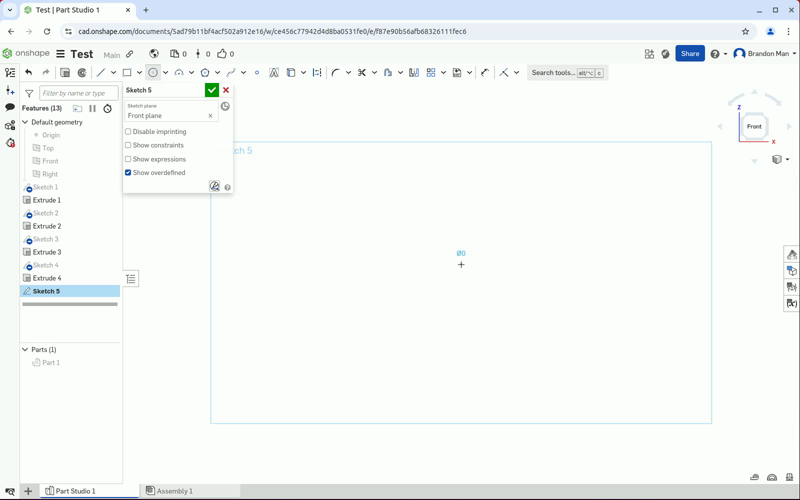
mouse_move(475, 264)
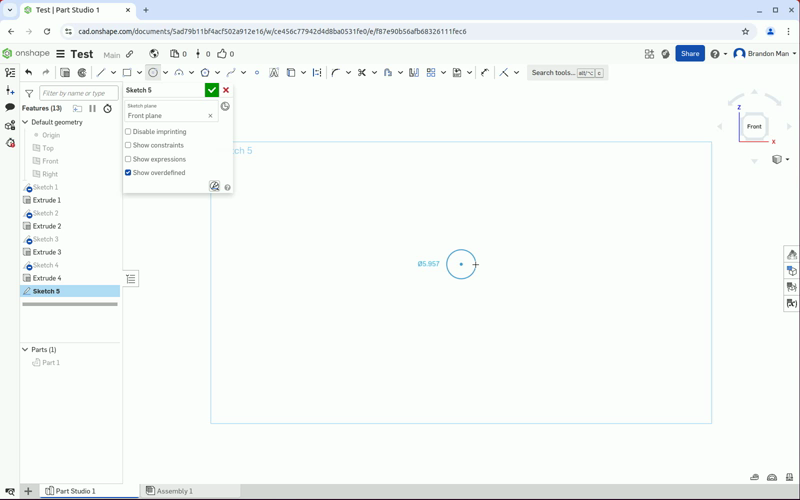
click(475, 264)
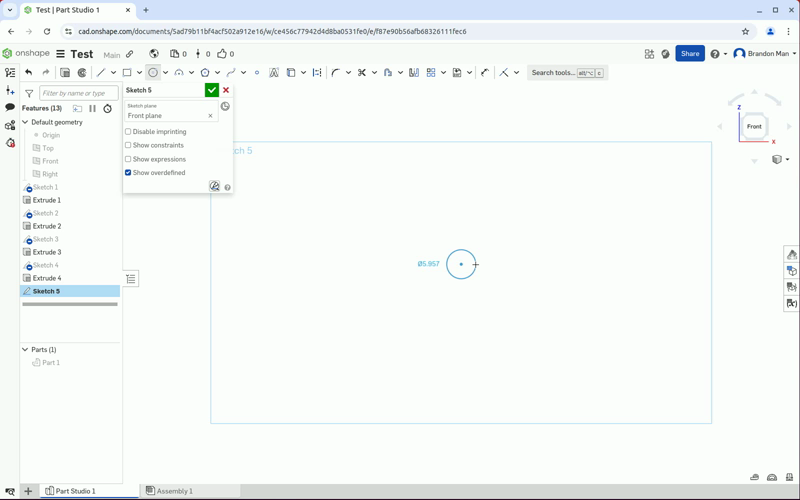
key(esc)
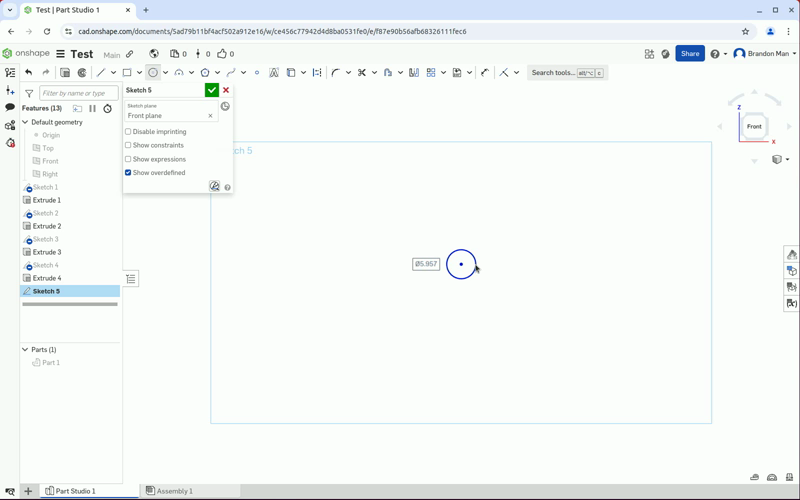
mouse_move(459, 273)
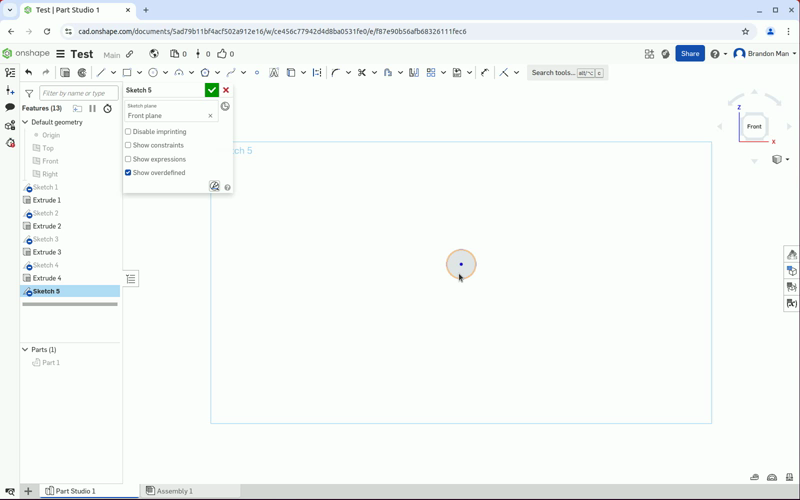
scroll(6)
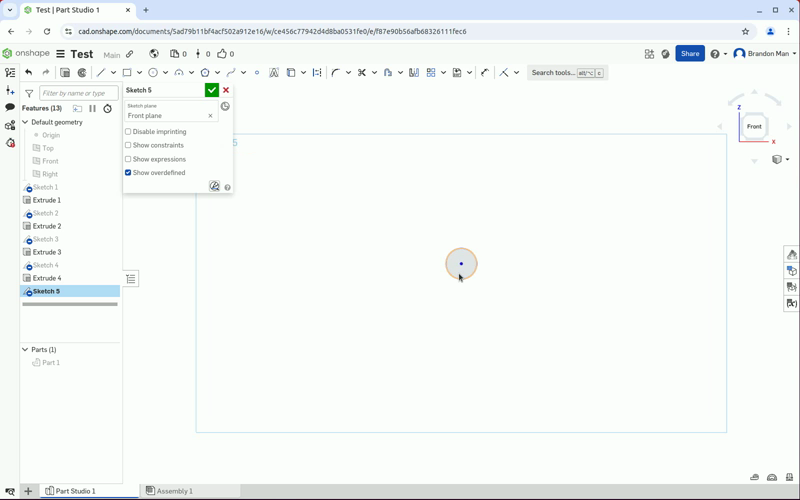
scroll(6)
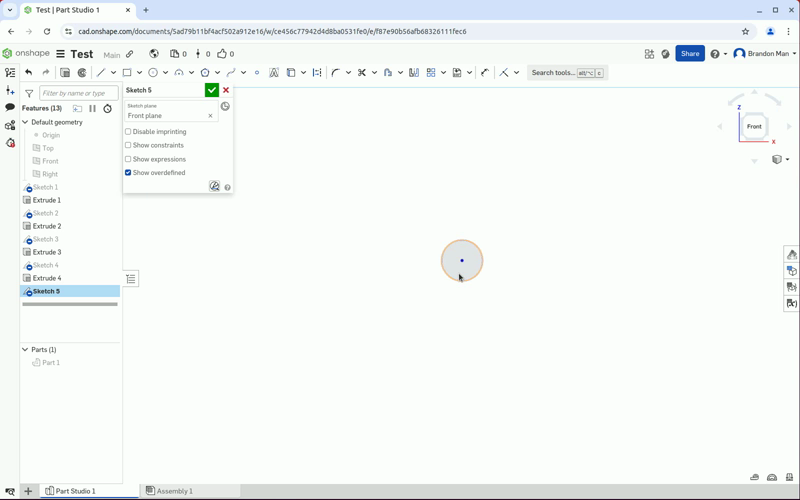
scroll(6)
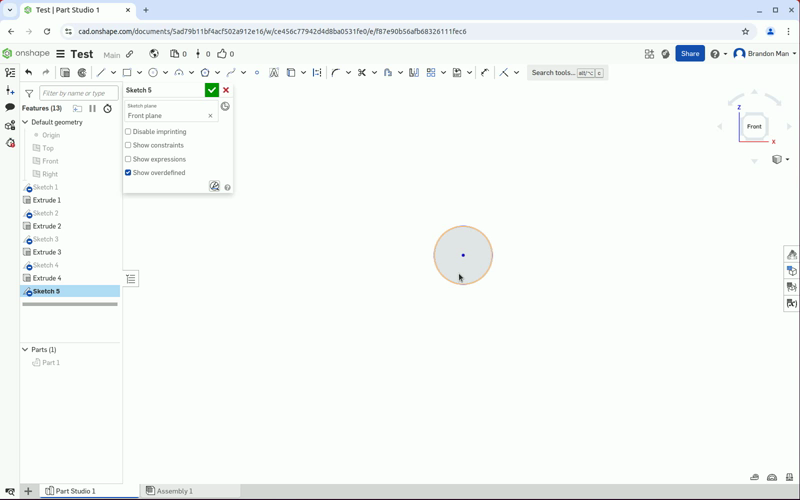
scroll(6)
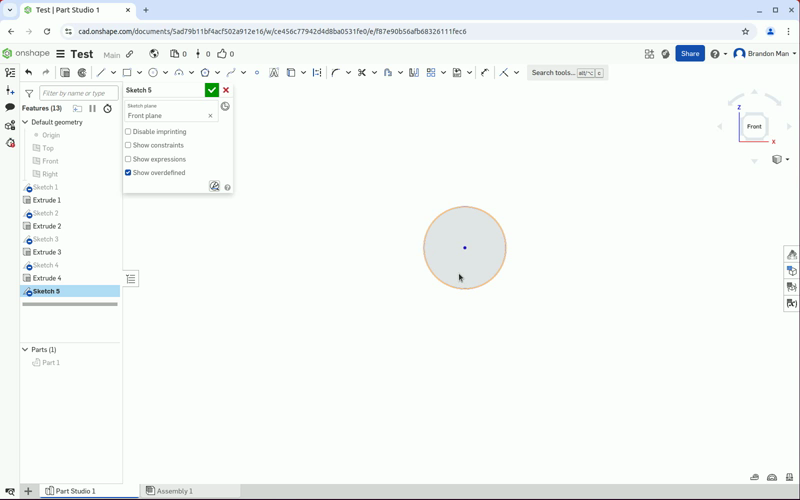
scroll(6)
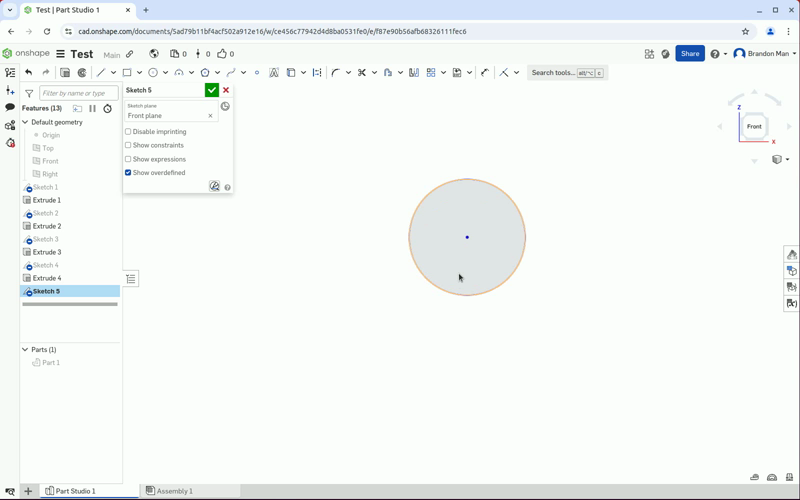
scroll(6)
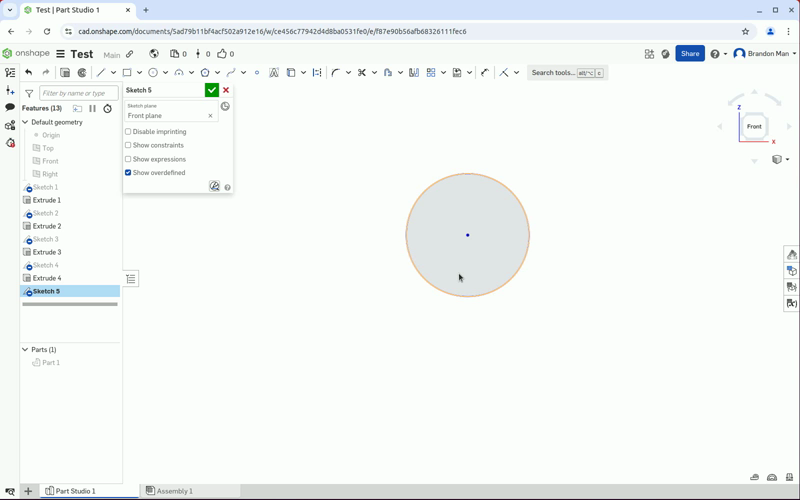
scroll(6)
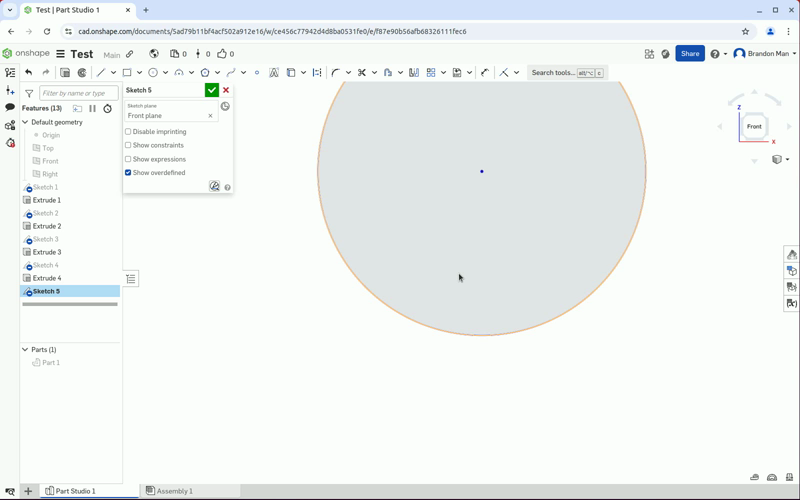
click(459, 273)
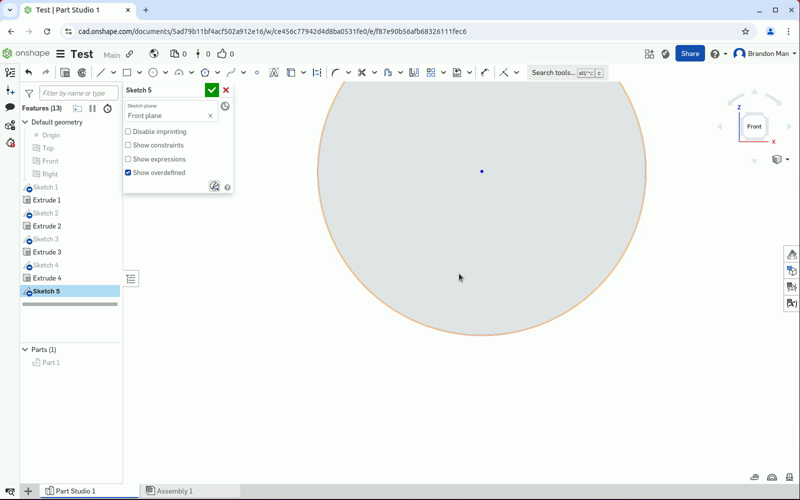
scroll(-6)
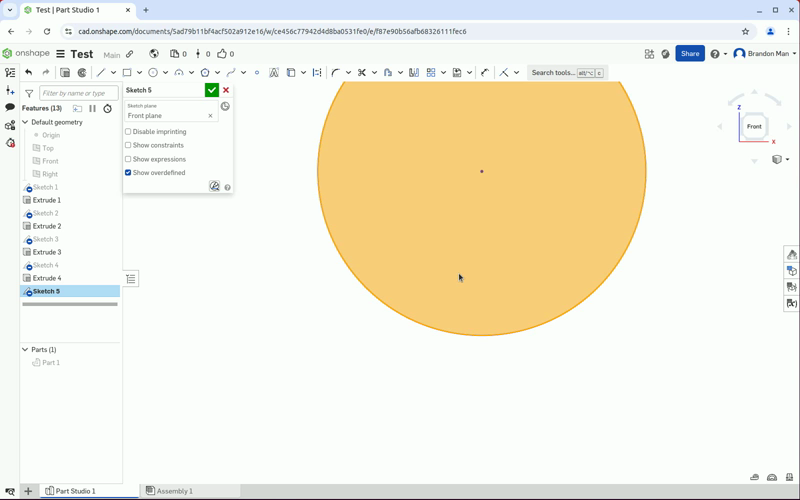
scroll(-6)
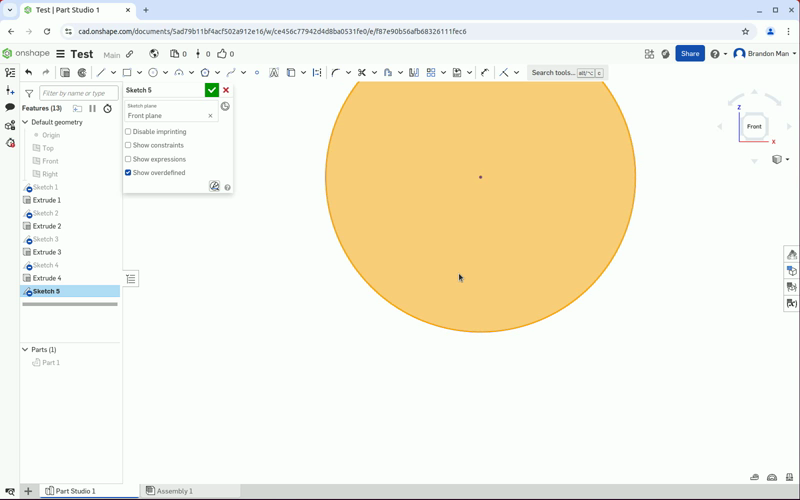
scroll(-6)
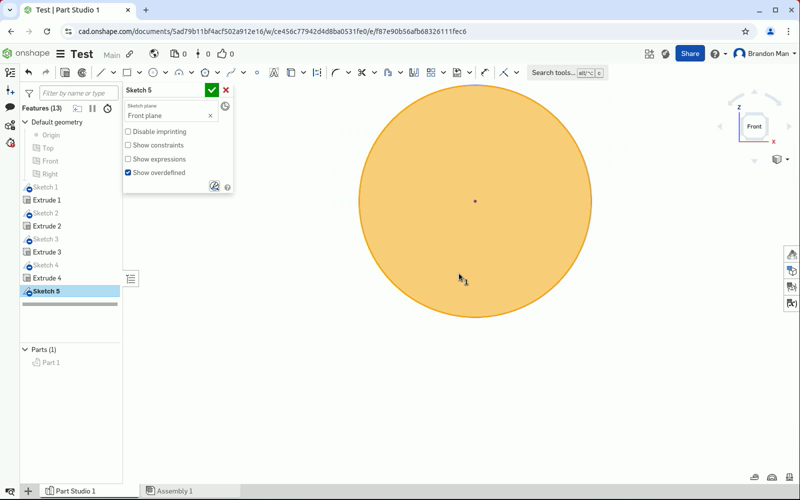
scroll(-6)
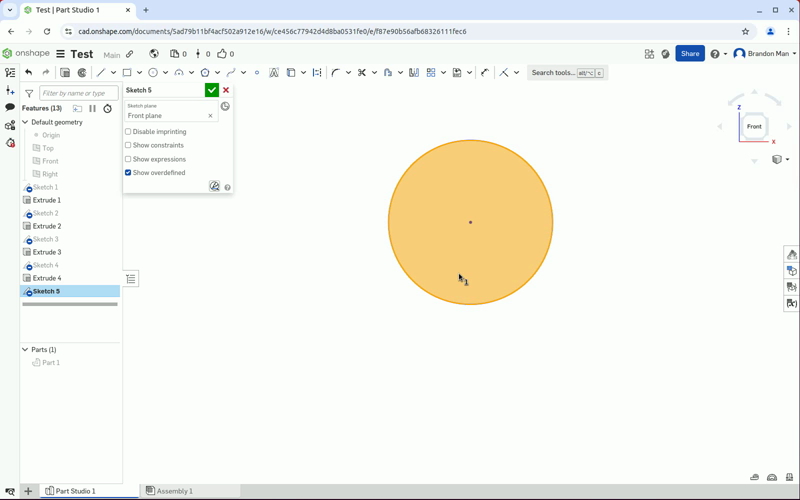
scroll(-6)
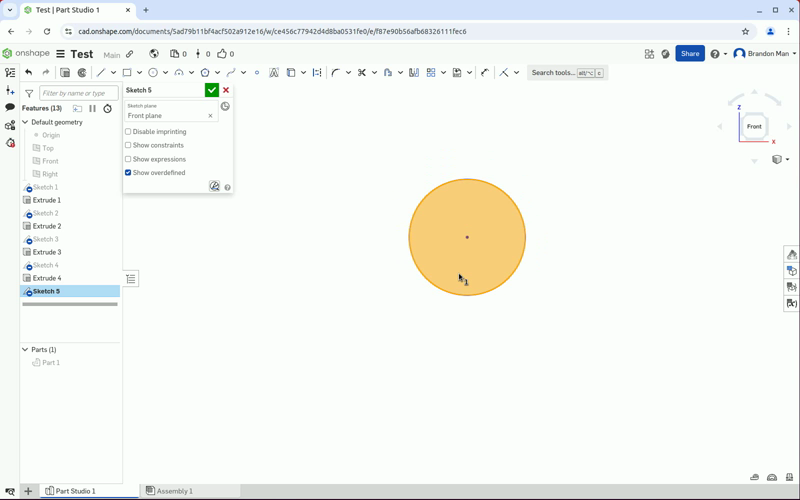
scroll(-6)
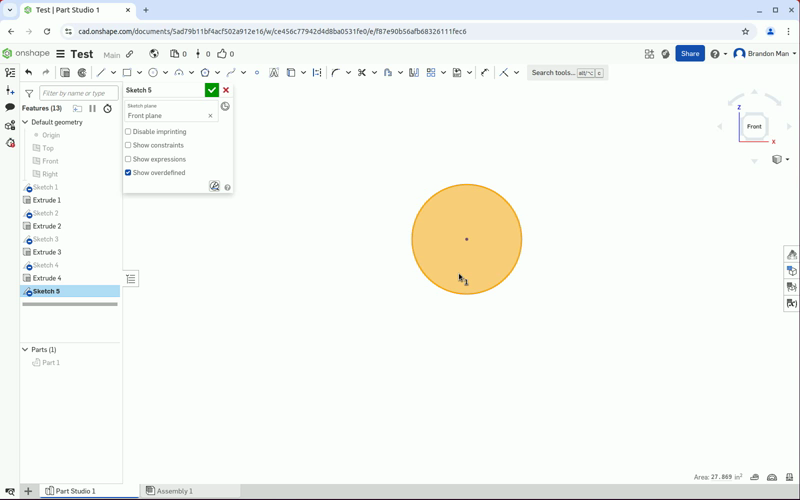
scroll(-6)
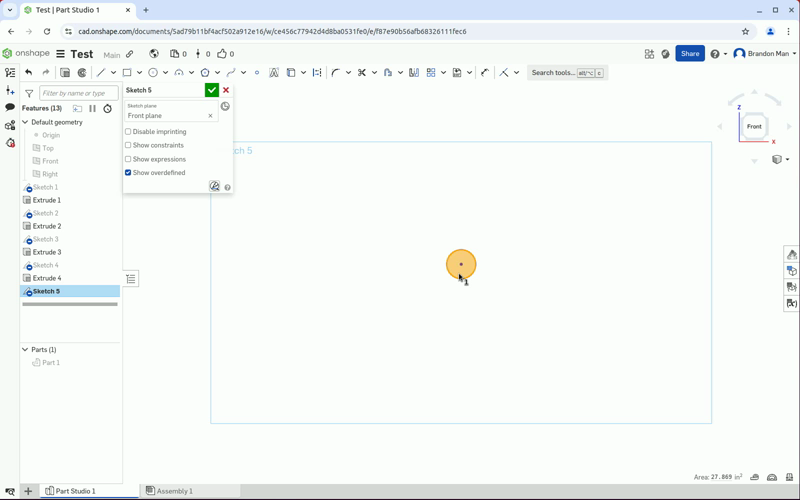
mouse_move(73, 352)
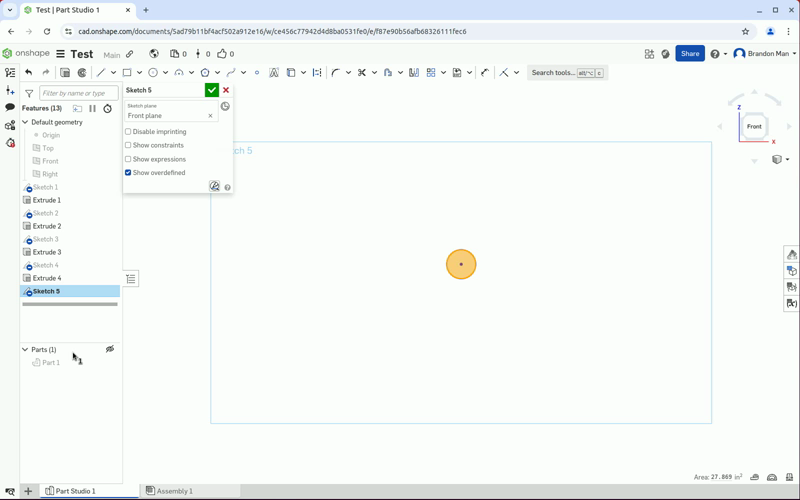
key(shift+y)
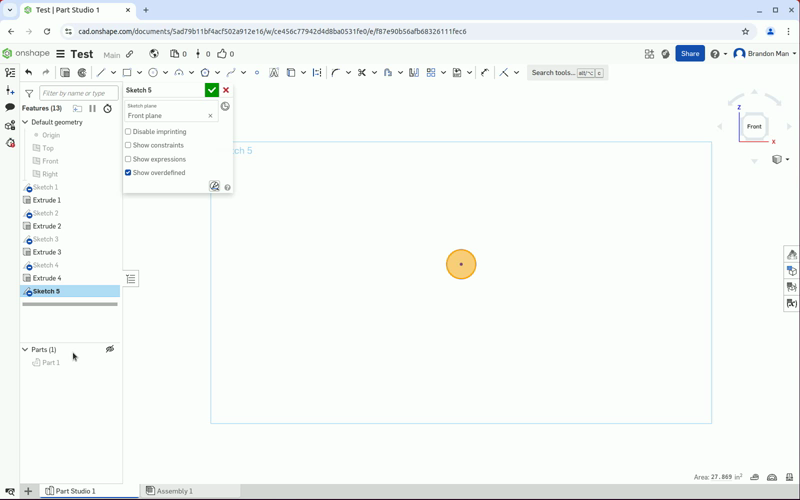
key(shift+e)
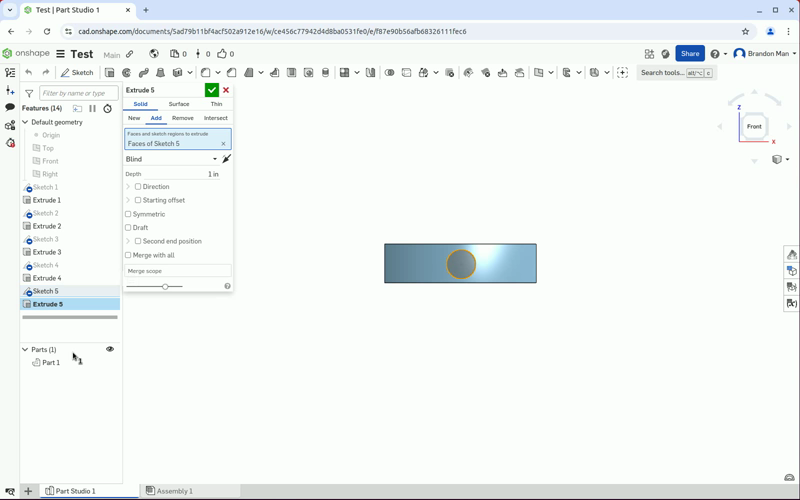
mouse_move(143, 106)
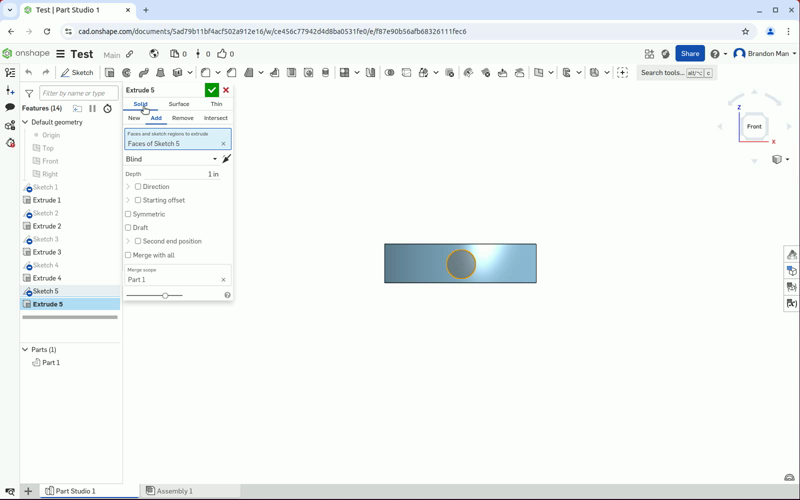
click(143, 106)
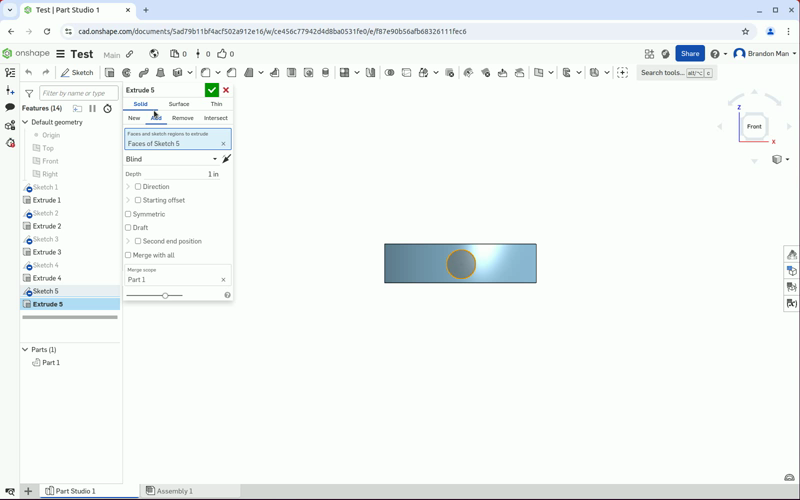
mouse_move(186, 120)
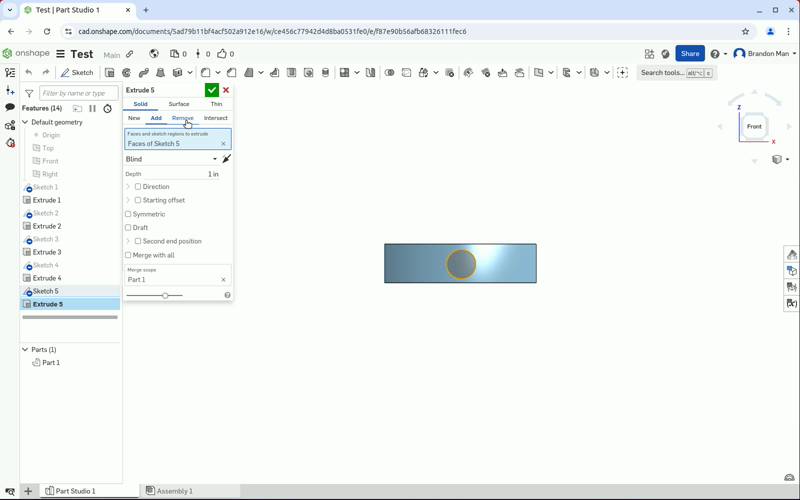
click(186, 120)
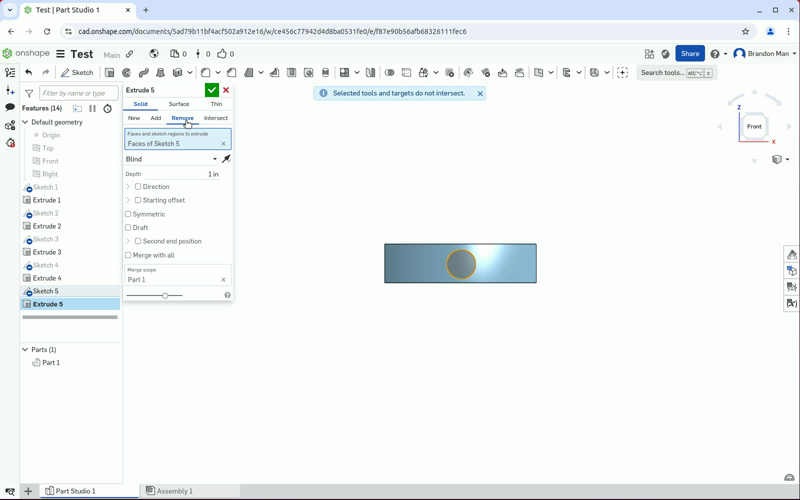
key(tab, 4)
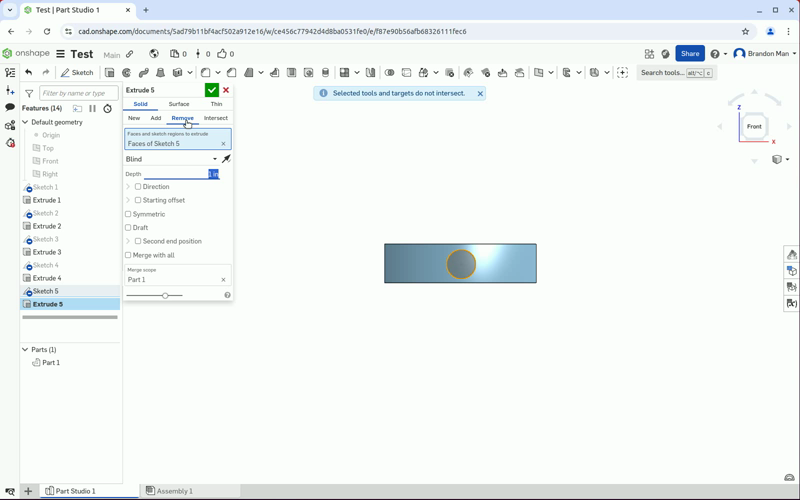
text(-19.498)
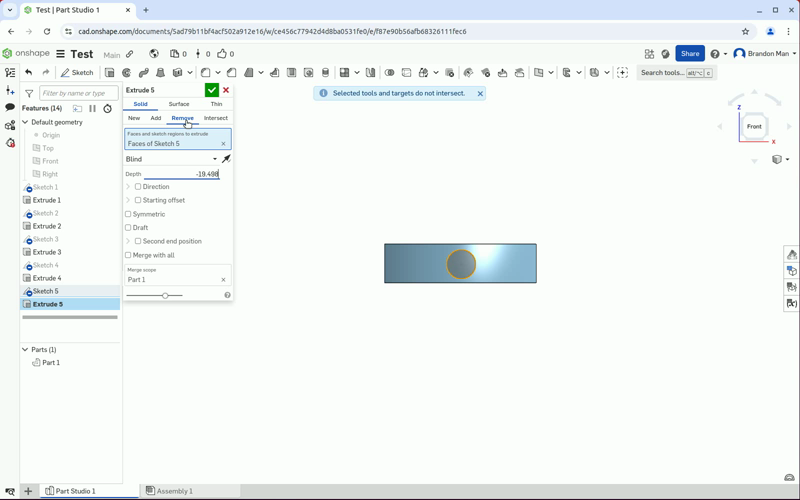
key(tab, 6)
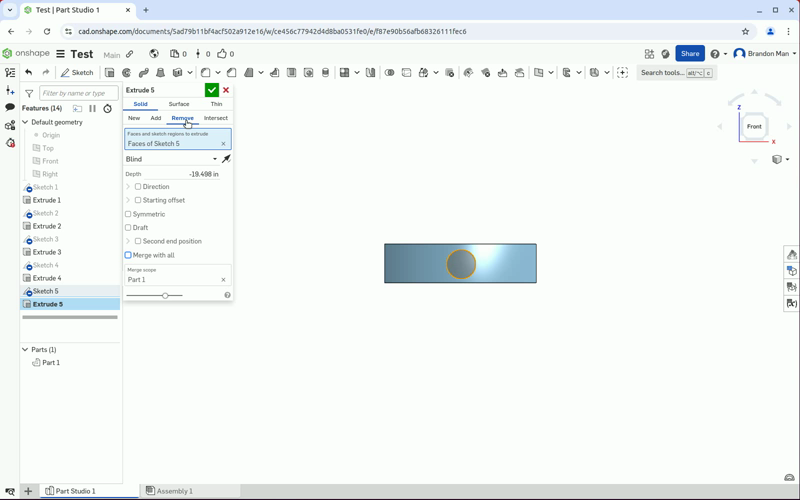
key(space)
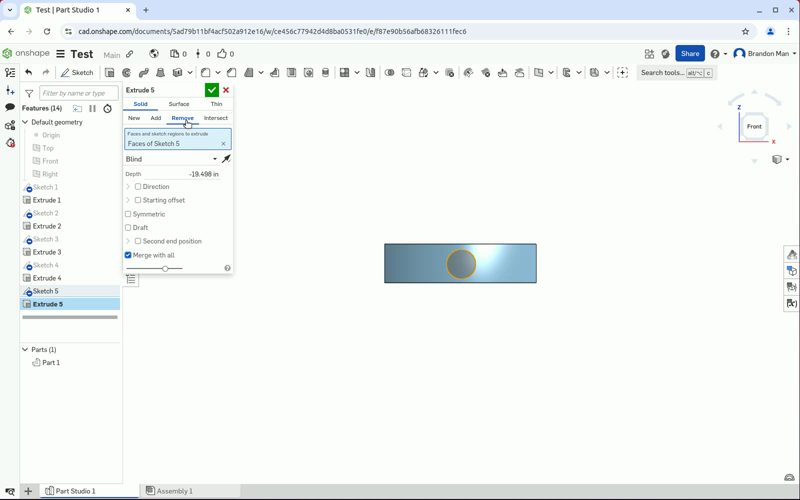
key(enter)
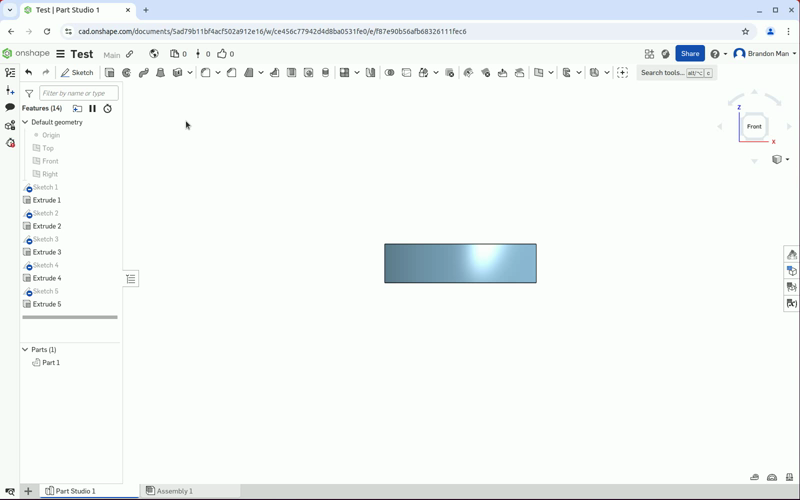
key(shift+h)
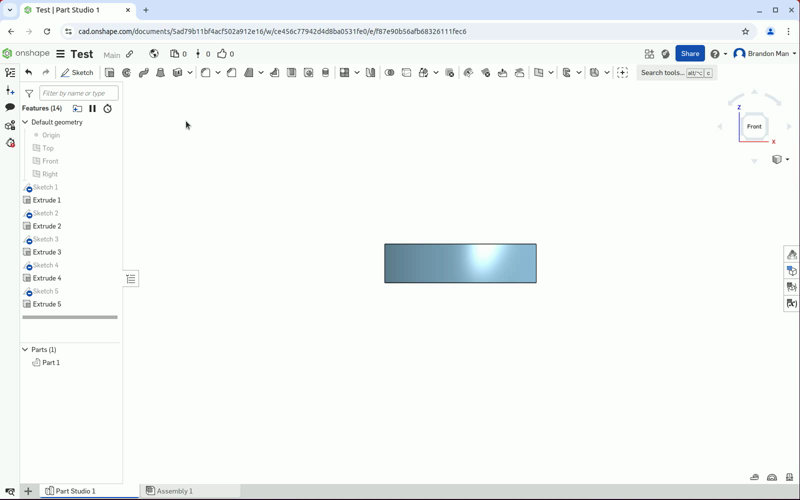
key(shift+h)
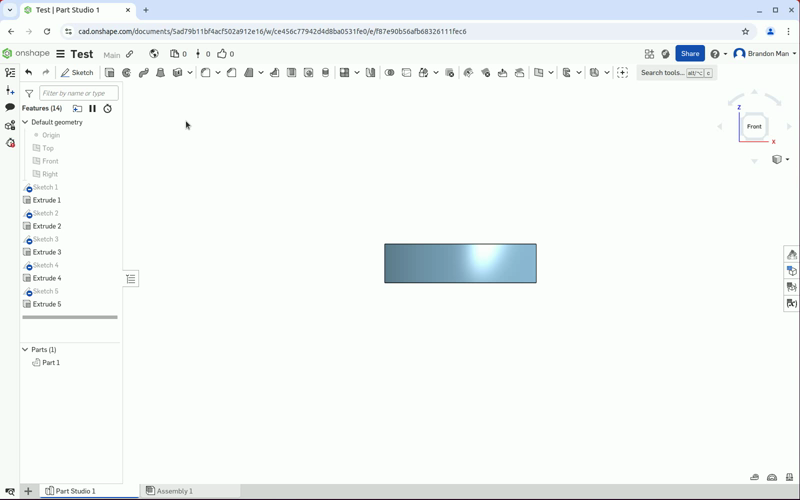
mouse_move(73, 189)
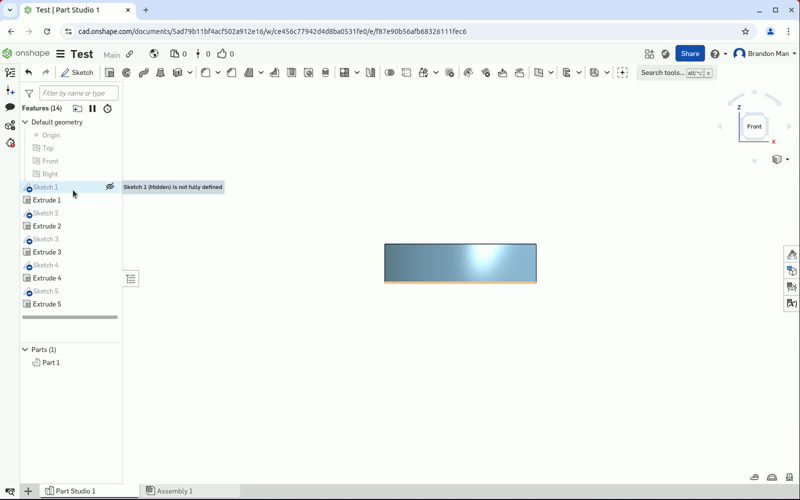
click(73, 189)
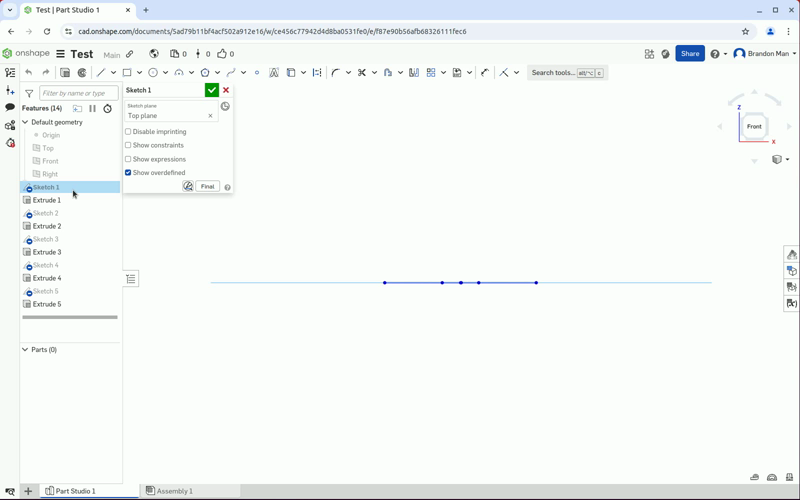
mouse_move(229, 92)
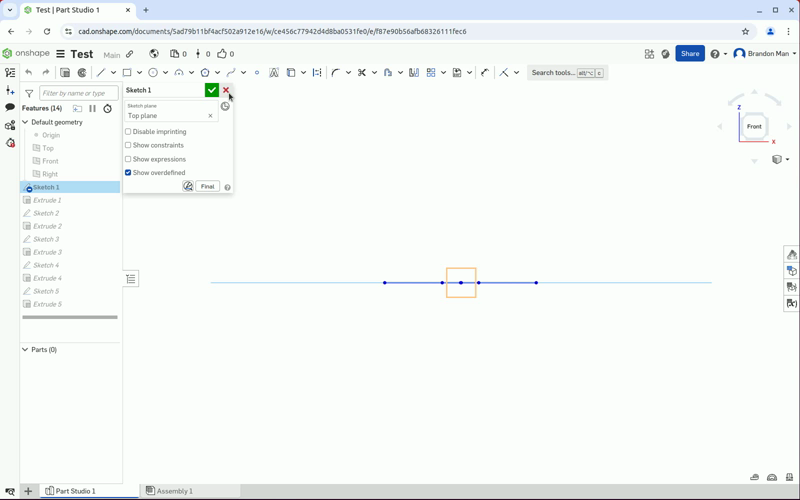
click(229, 92)
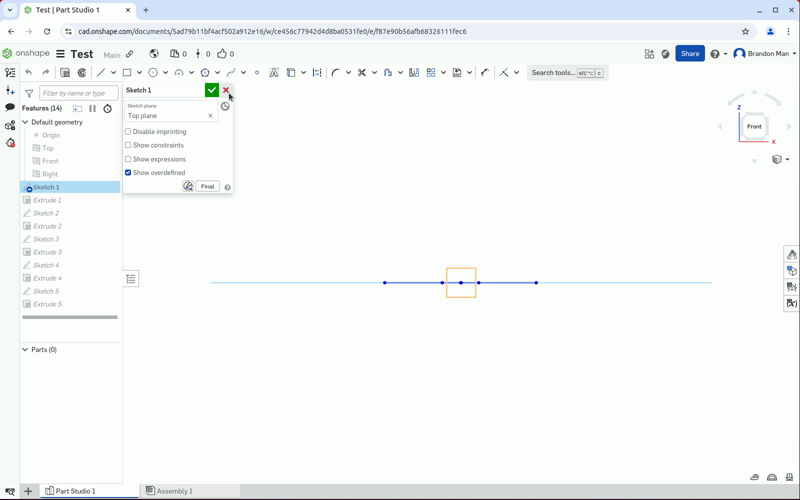
key(shift+s)
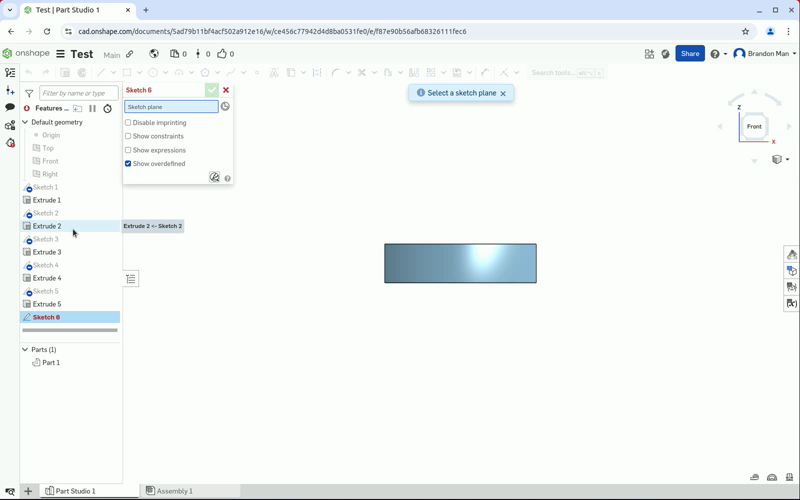
scroll(3)
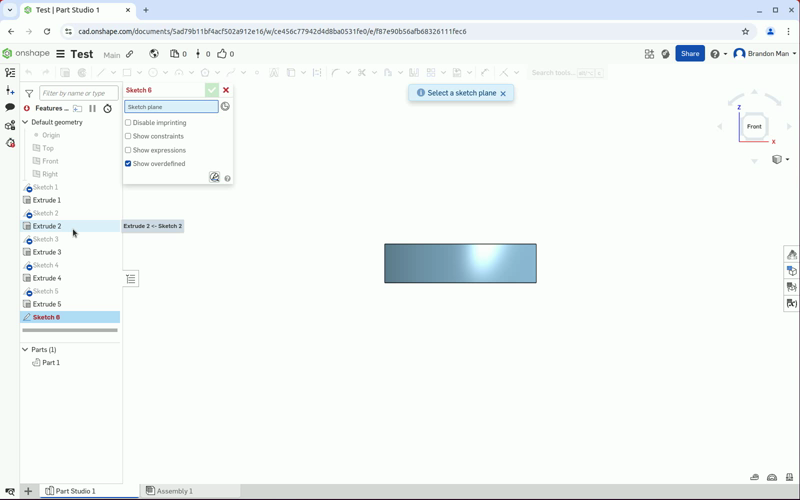
mouse_move(73, 163)
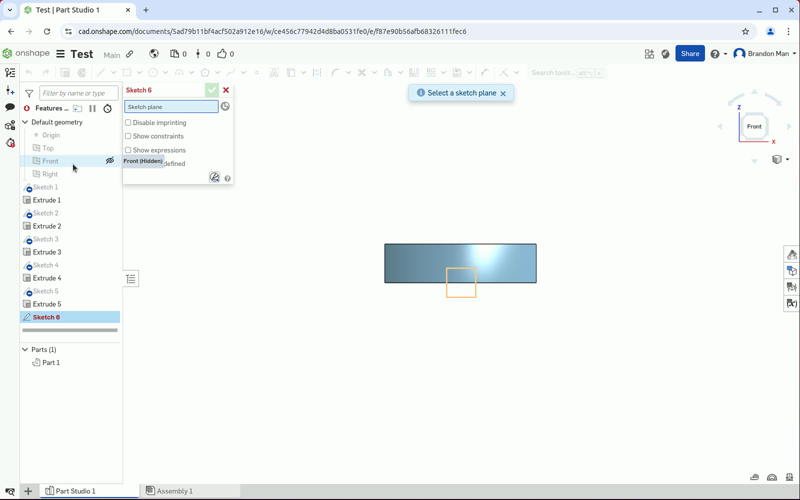
click(73, 163)
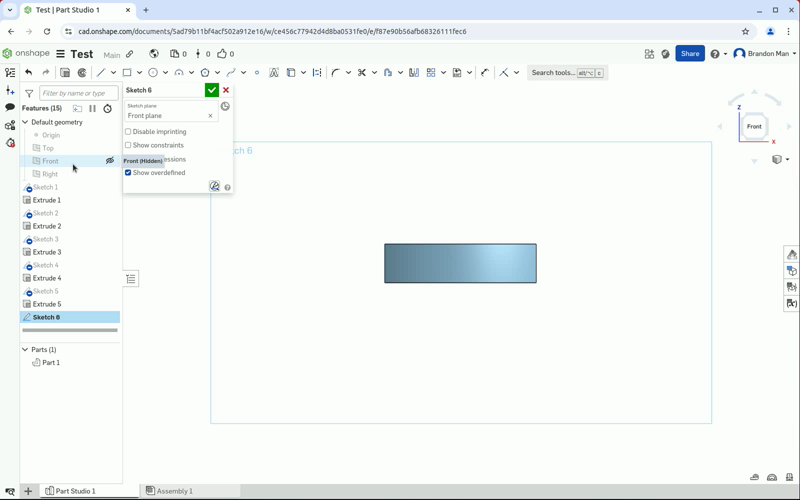
mouse_move(73, 352)
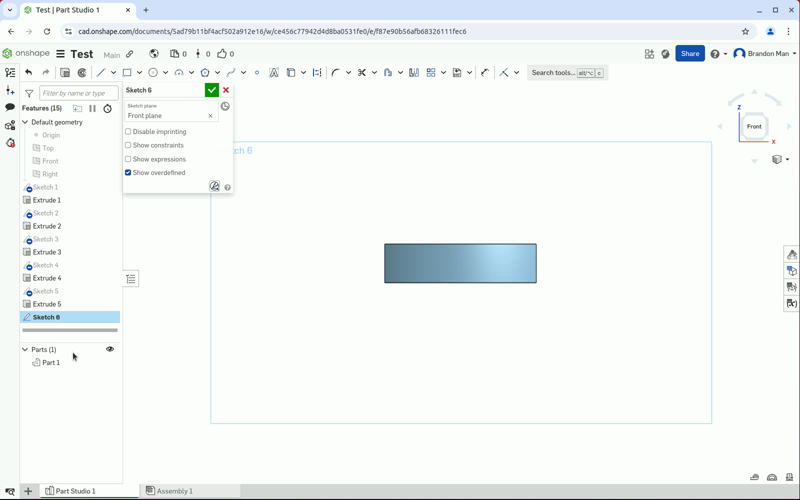
key(y)
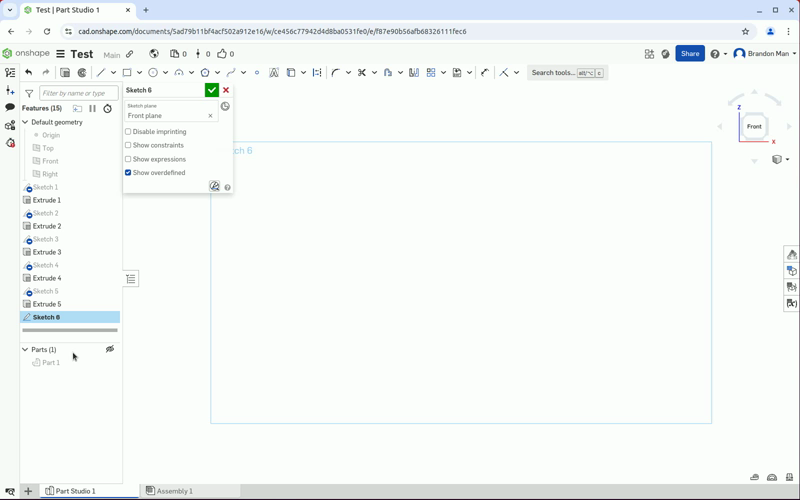
key(c)
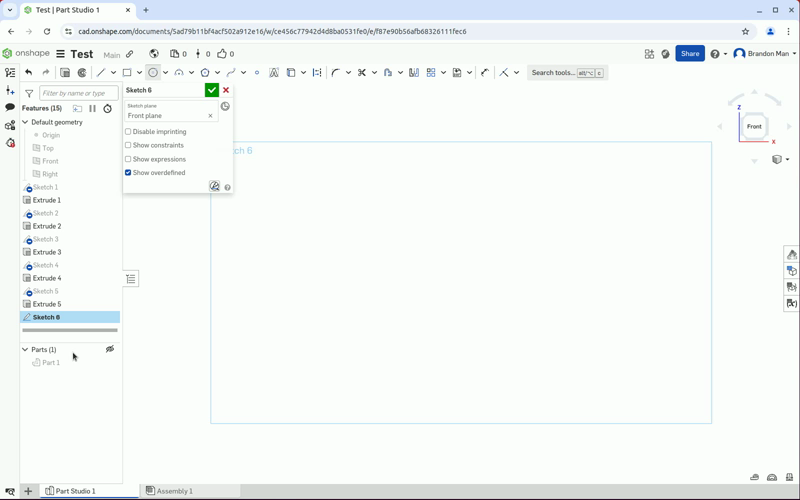
key_down(shift)
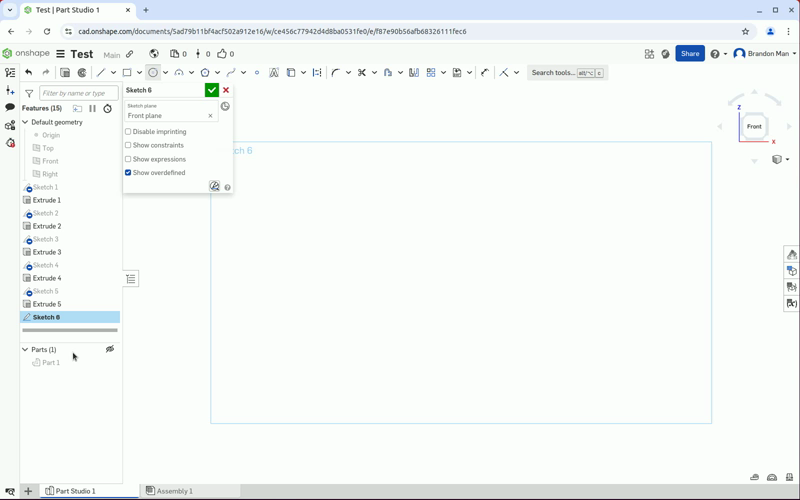
mouse_move(504, 264)
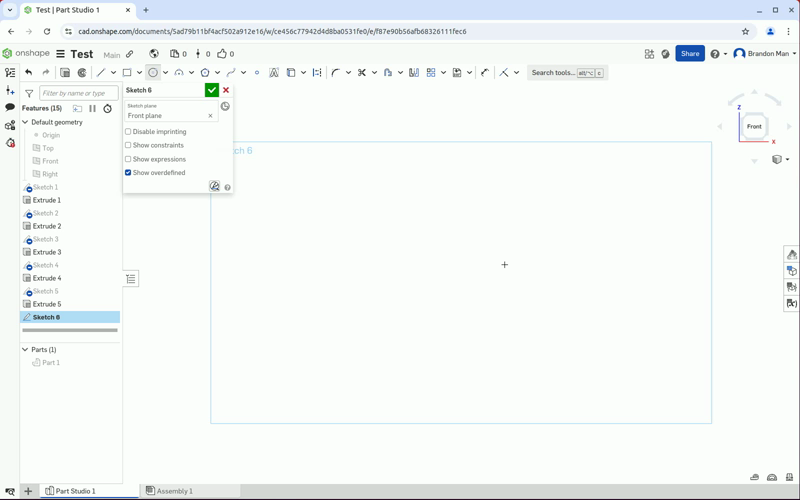
click(504, 264)
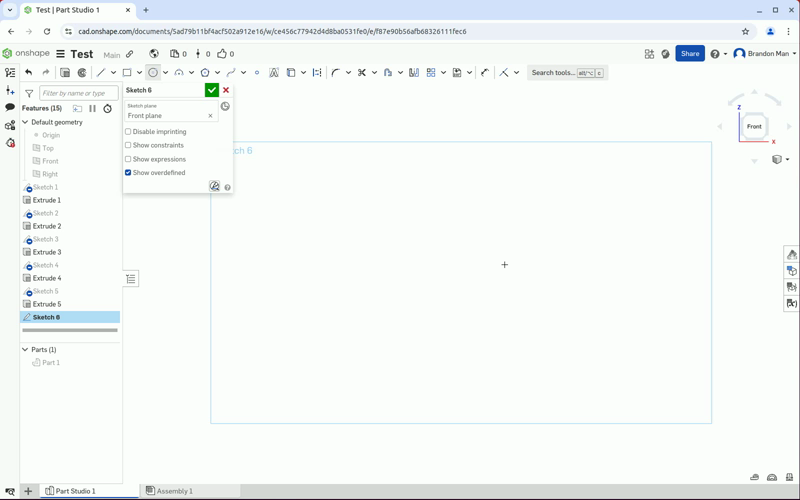
key_up(shift)
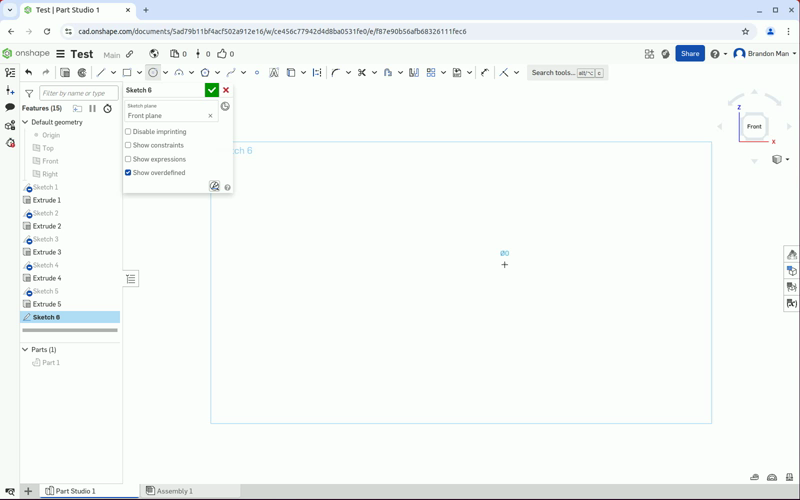
mouse_move(519, 264)
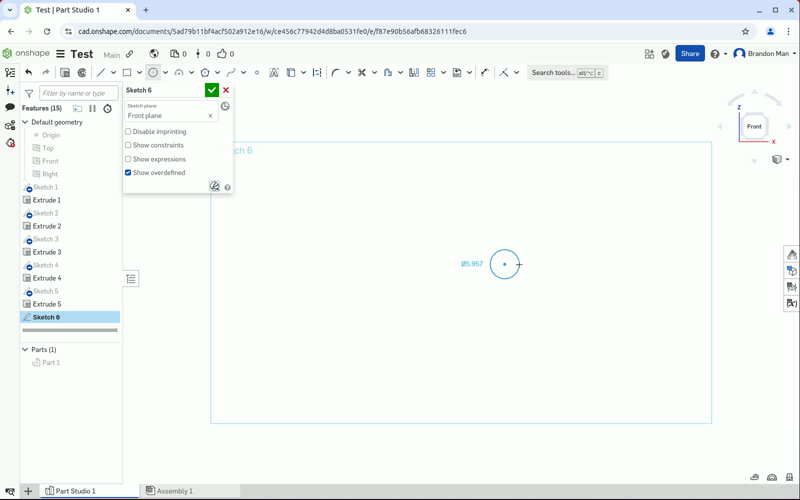
click(519, 264)
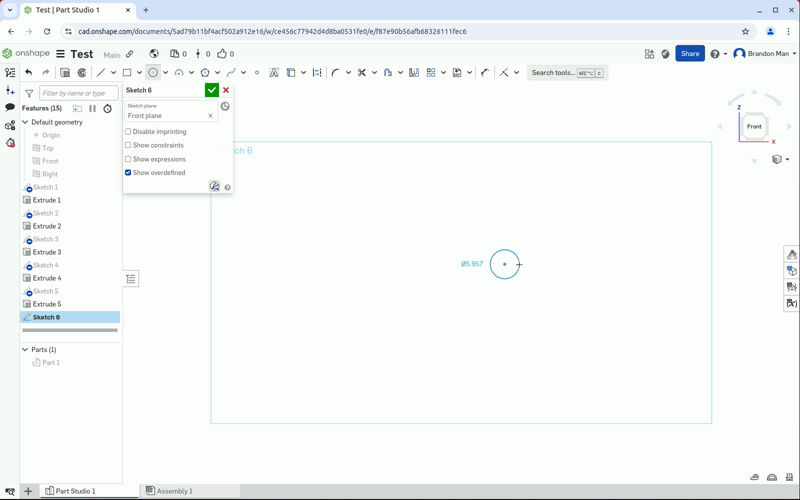
key(esc)
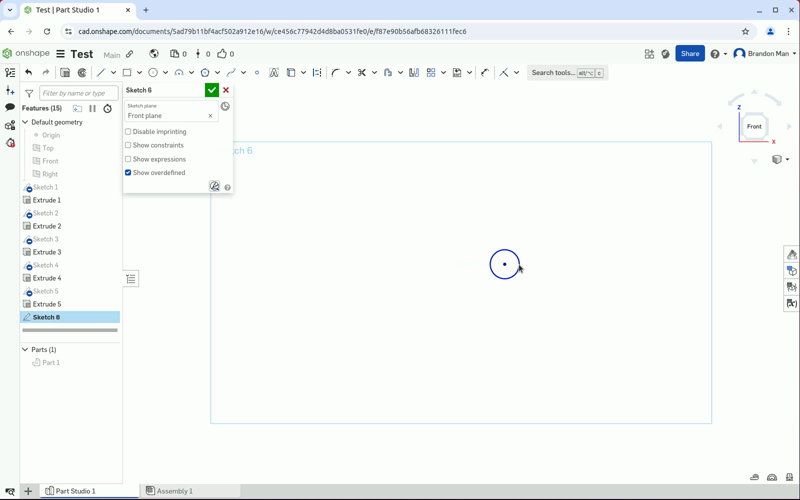
mouse_move(495, 258)
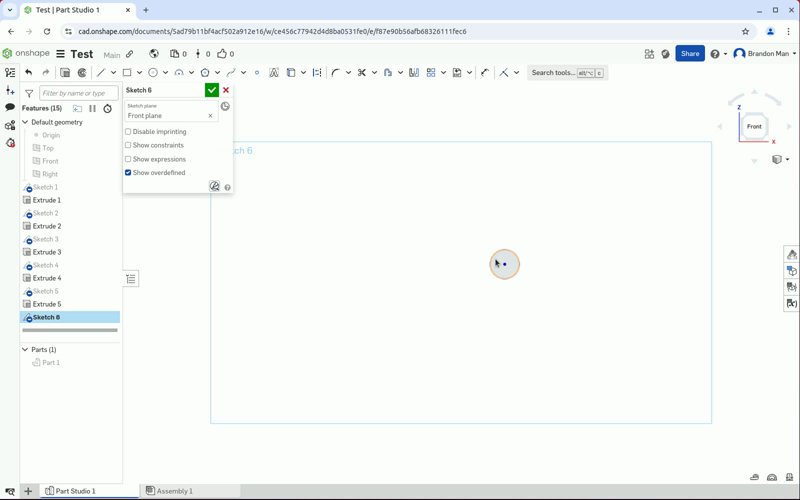
scroll(6)
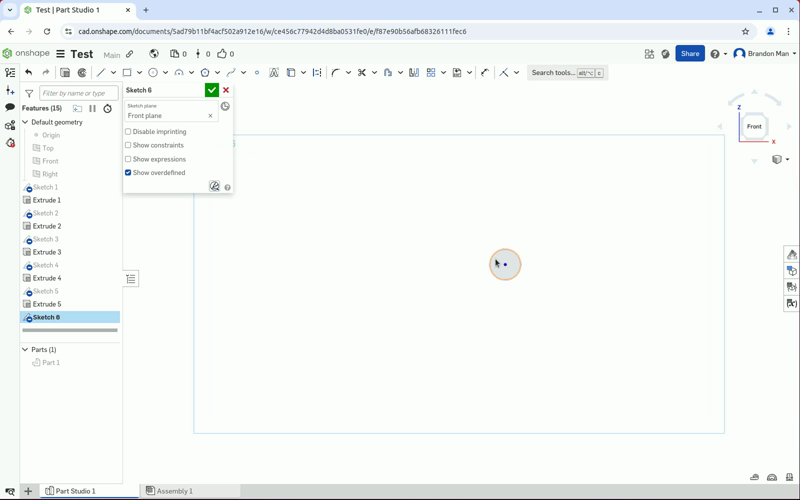
scroll(6)
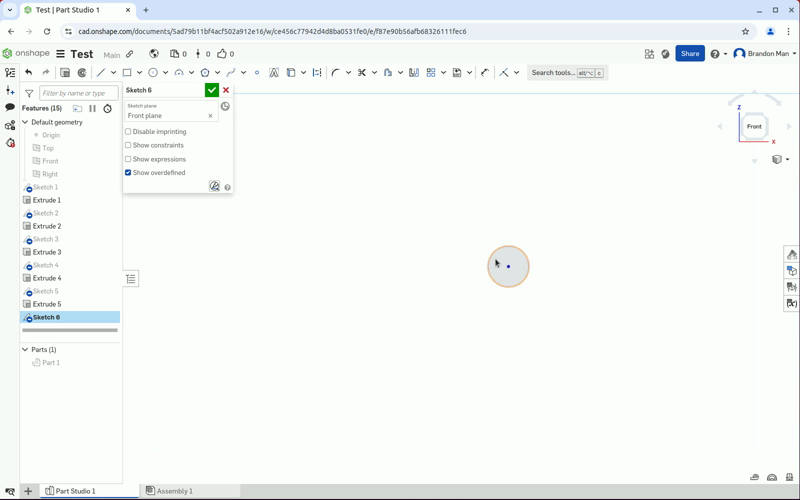
scroll(6)
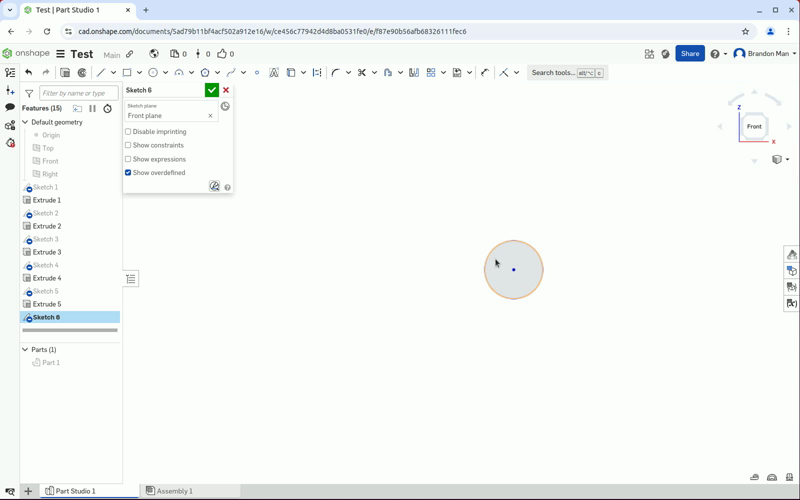
scroll(6)
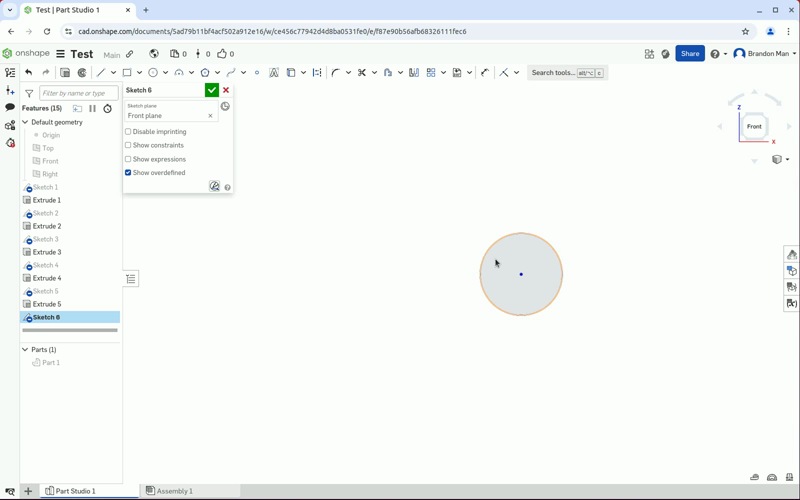
scroll(6)
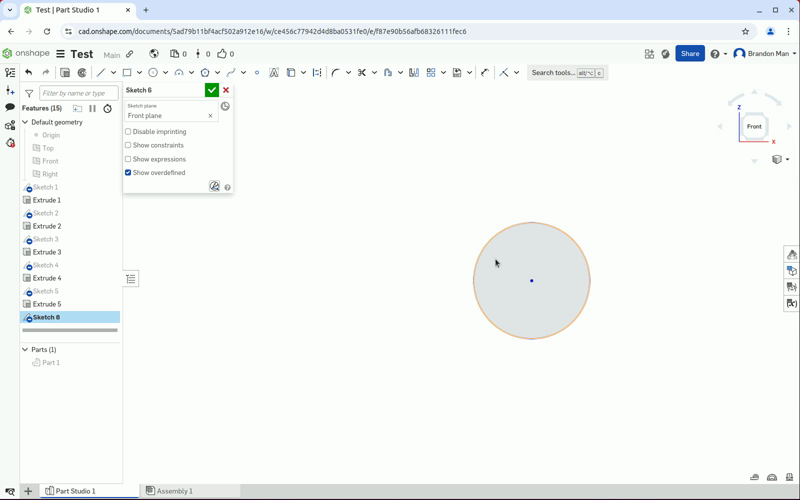
scroll(6)
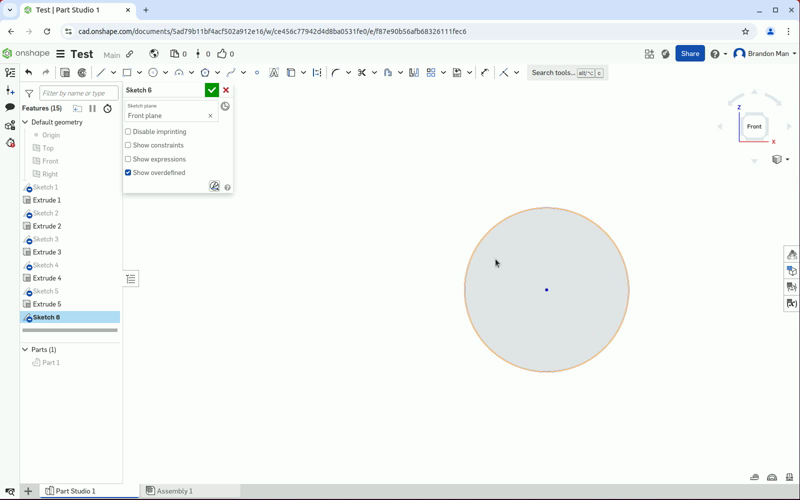
scroll(6)
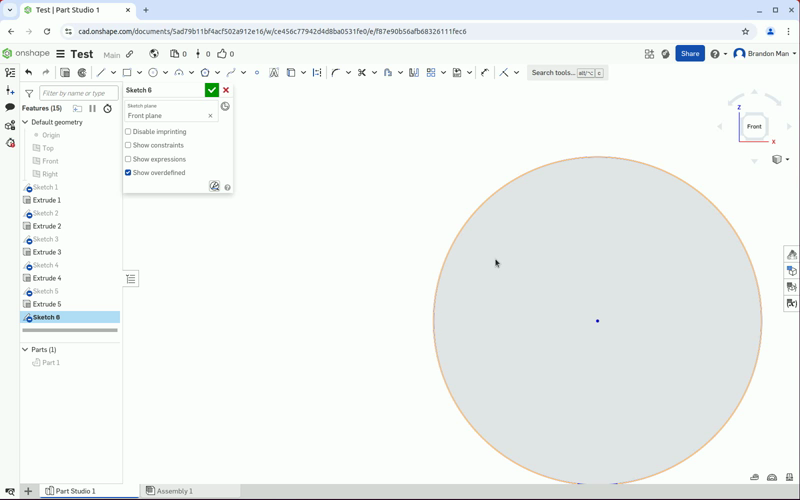
click(495, 258)
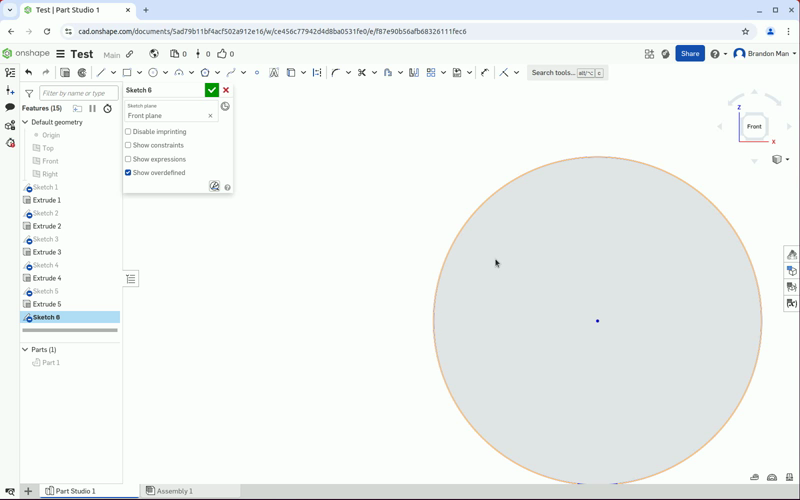
scroll(-6)
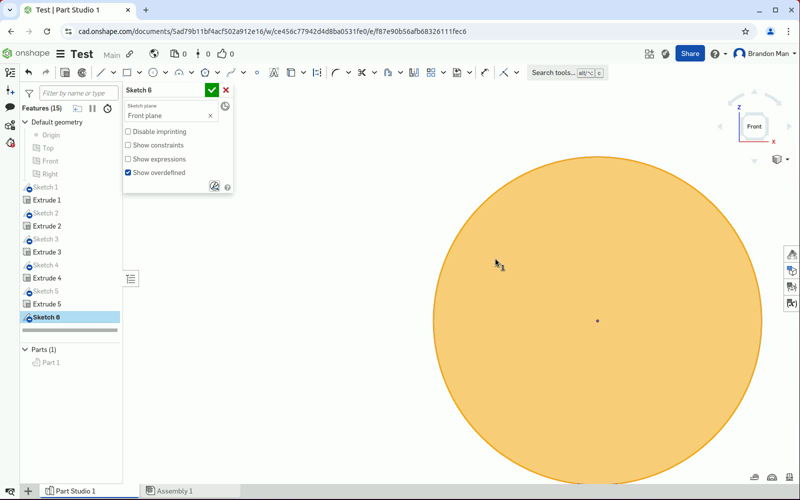
scroll(-6)
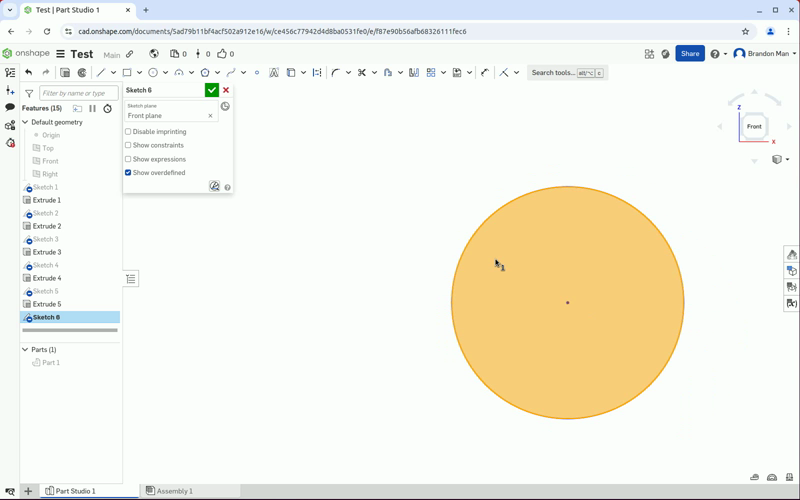
scroll(-6)
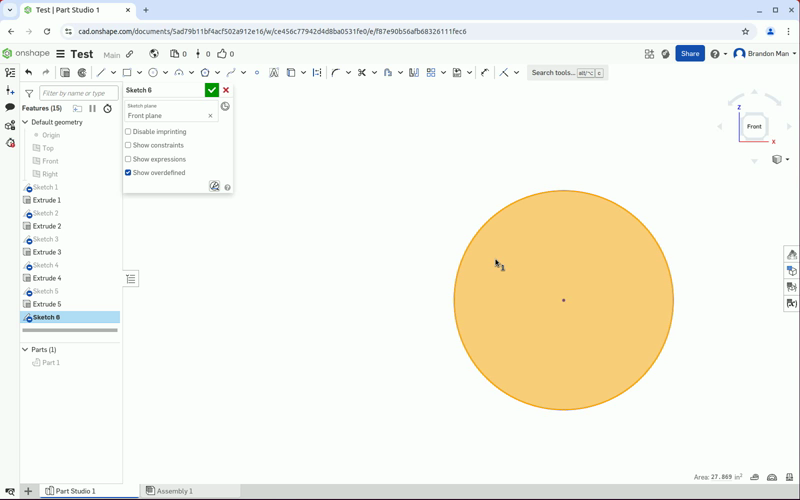
scroll(-6)
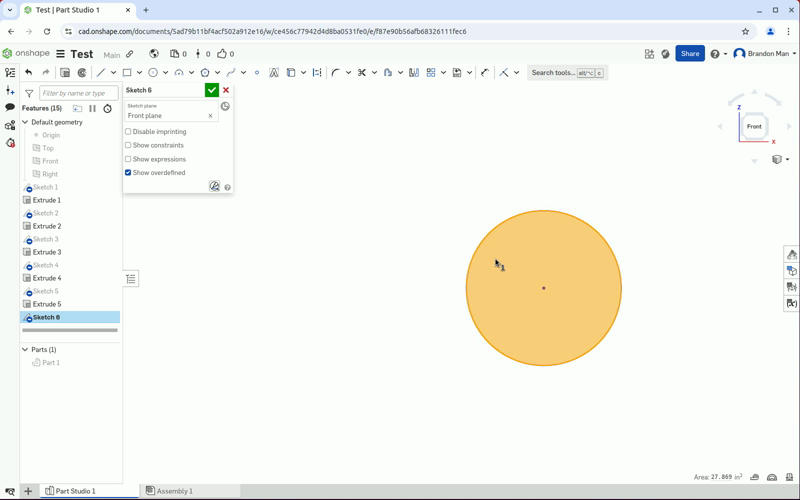
scroll(-6)
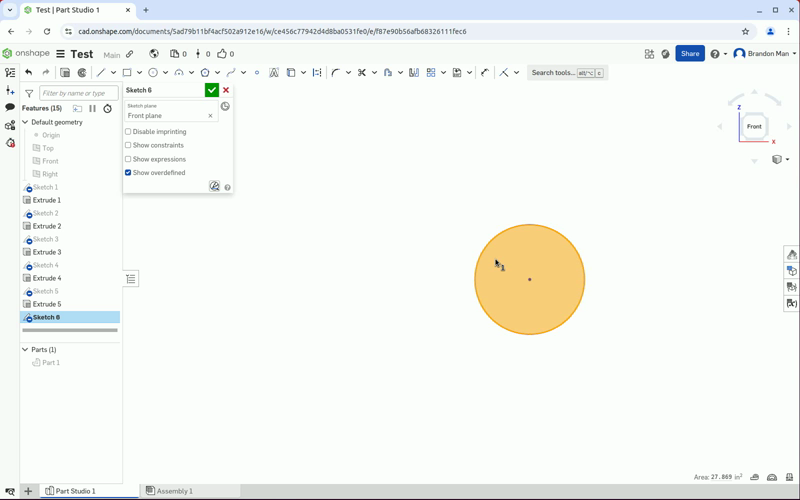
scroll(-6)
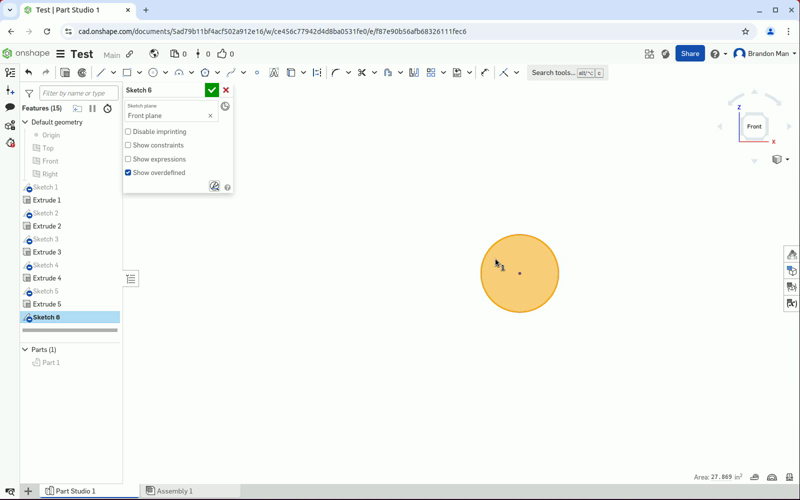
scroll(-6)
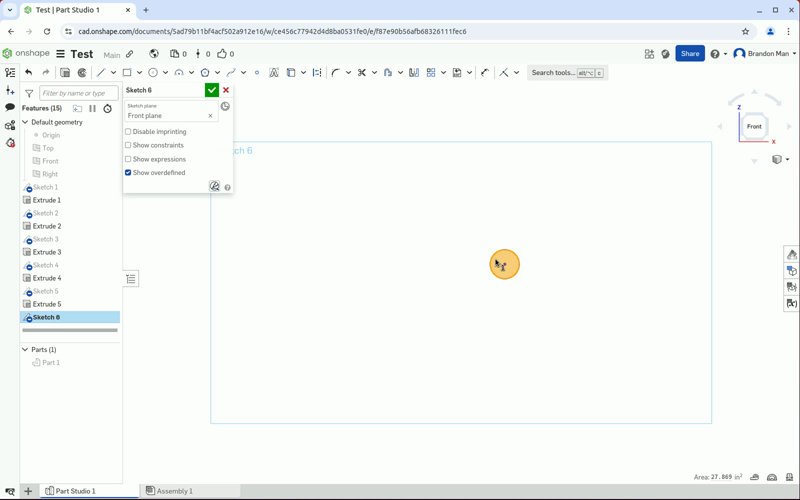
mouse_move(73, 352)
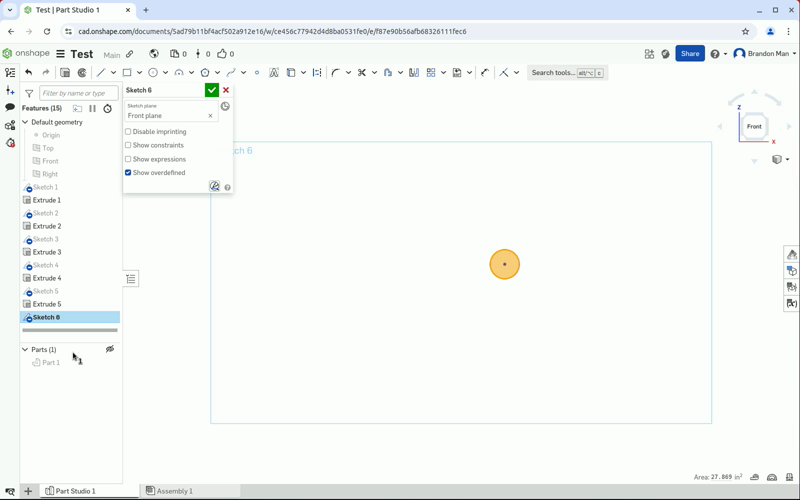
key(shift+y)
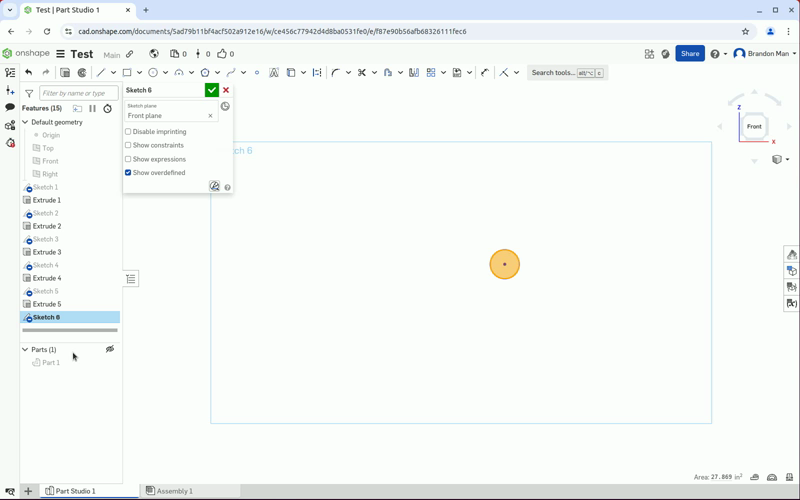
key(shift+e)
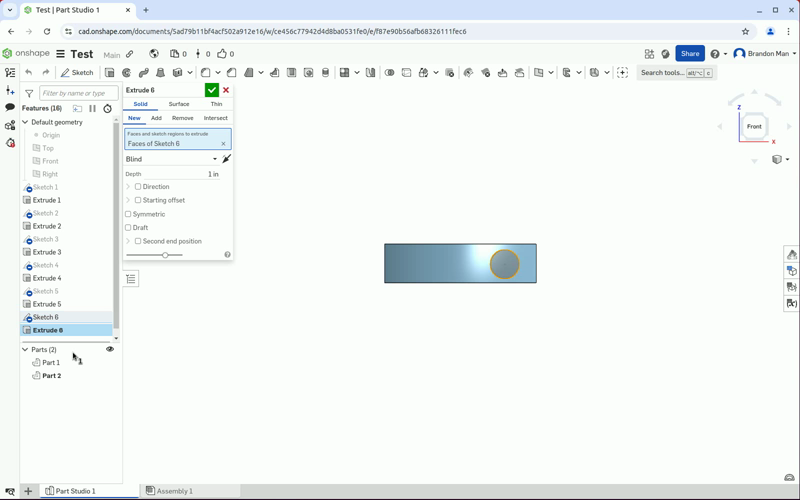
mouse_move(143, 106)
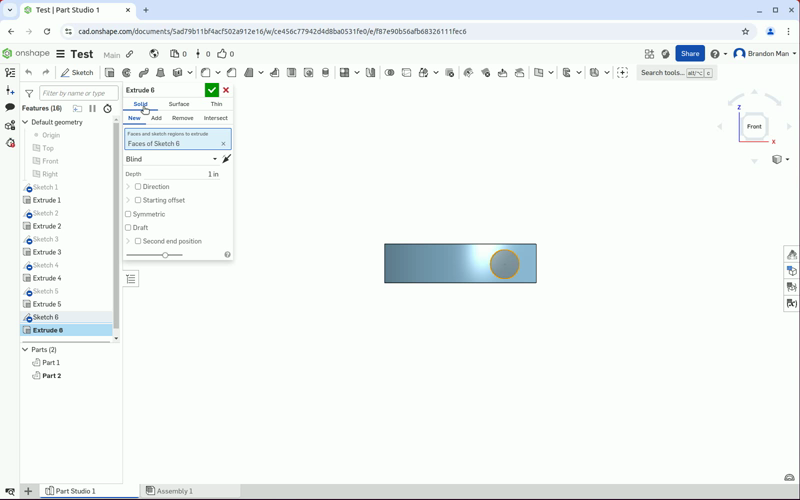
click(143, 106)
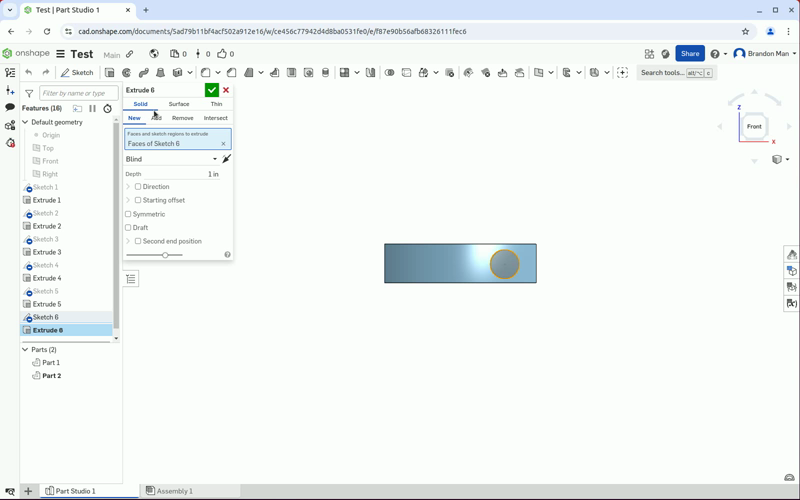
mouse_move(186, 120)
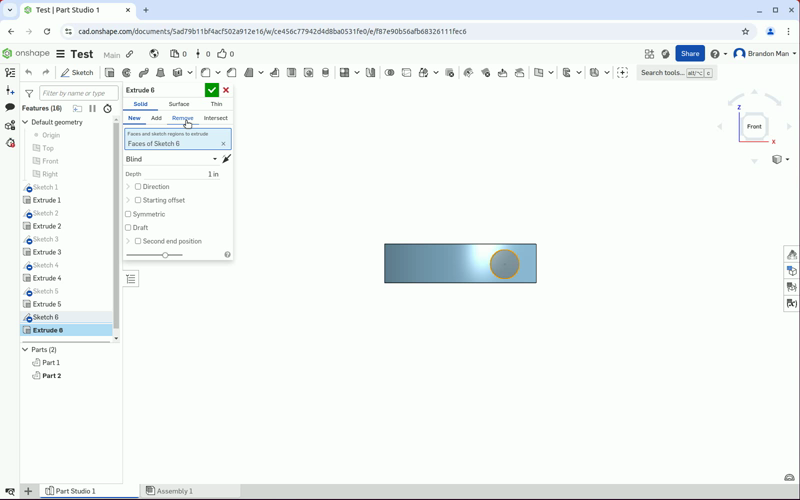
click(186, 120)
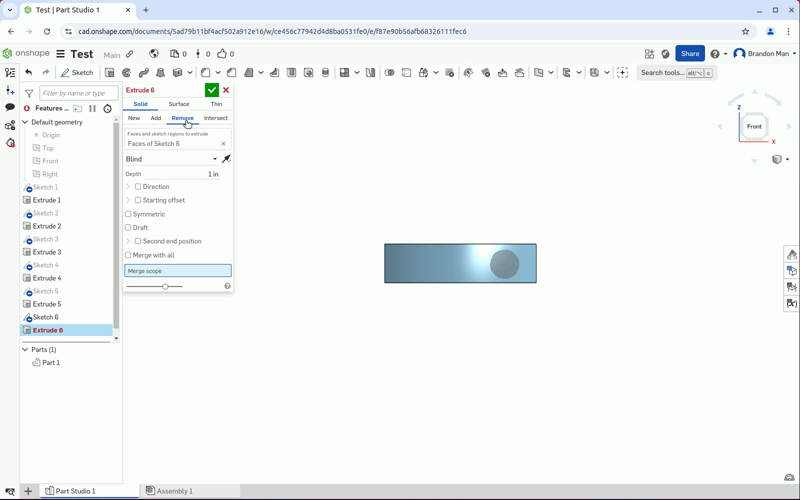
key(tab, 4)
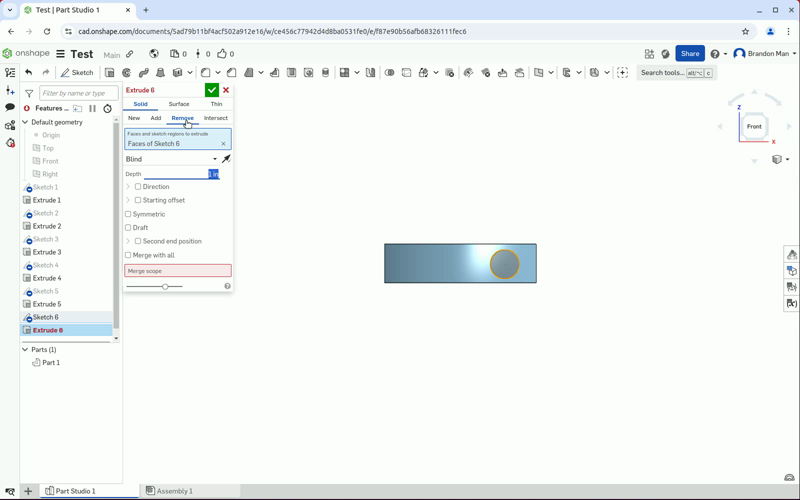
text(-19.498)
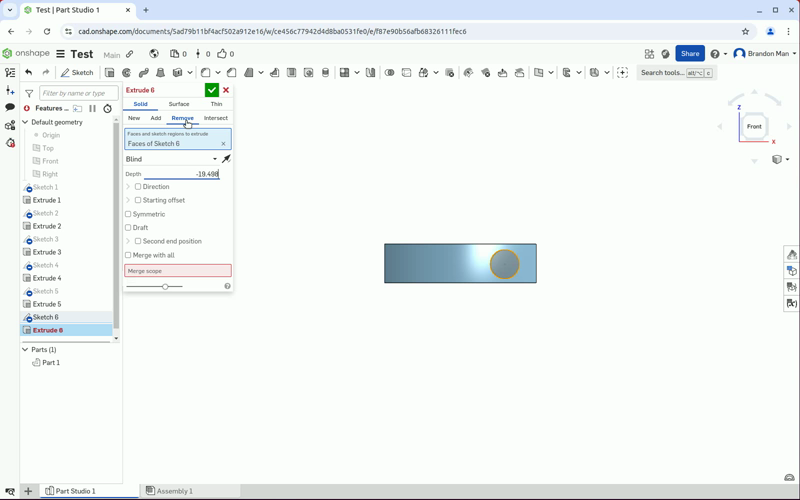
key(tab, 6)
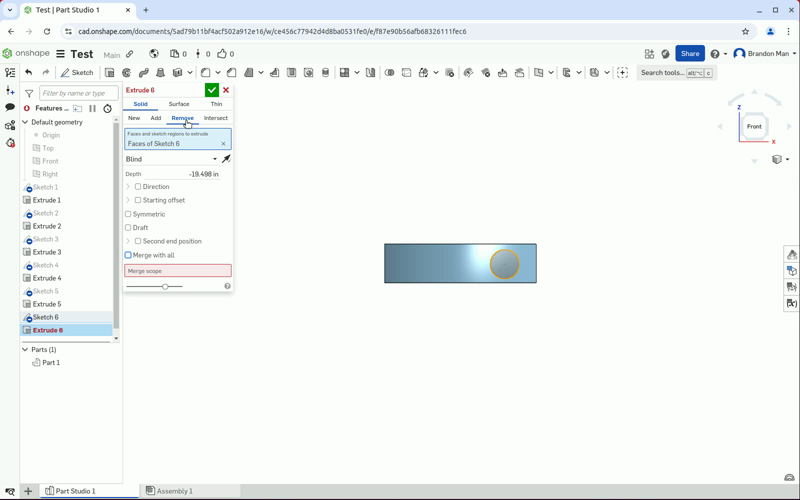
key(space)
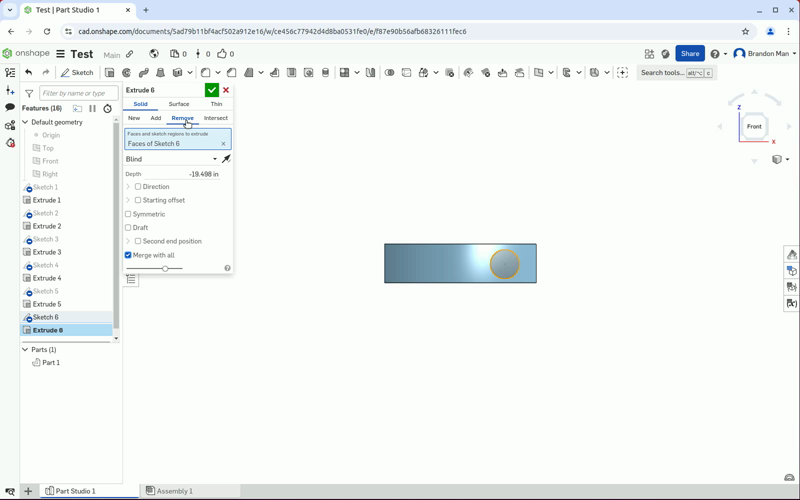
key(enter)
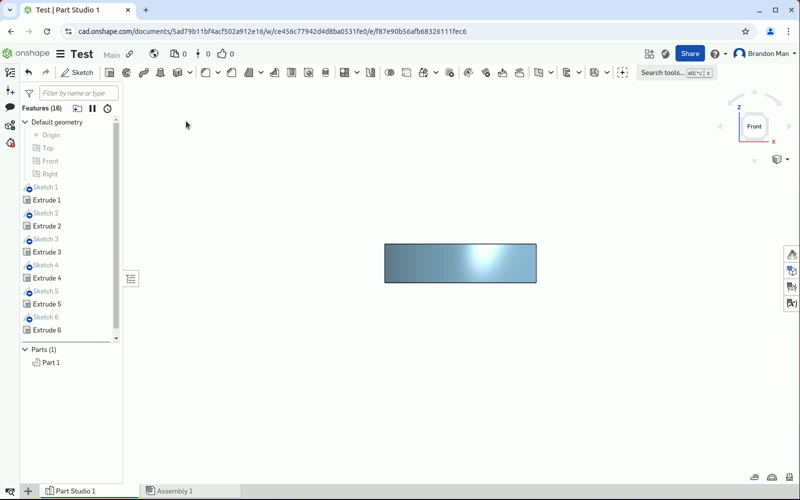
key(shift+h)
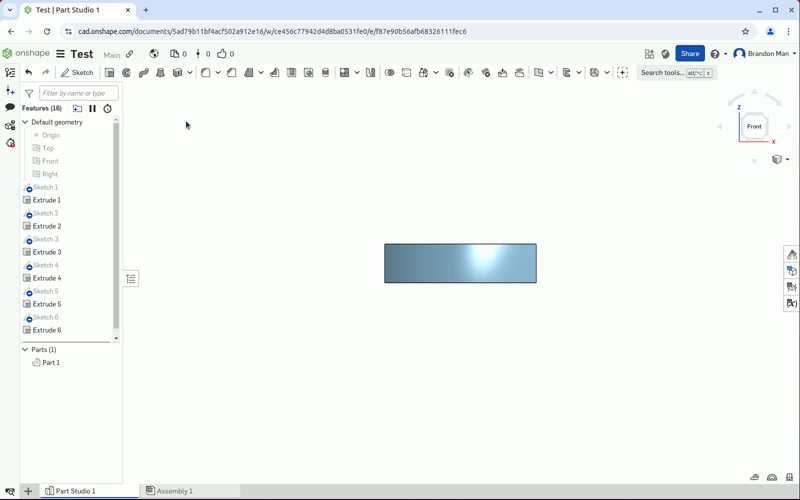
key(shift+h)
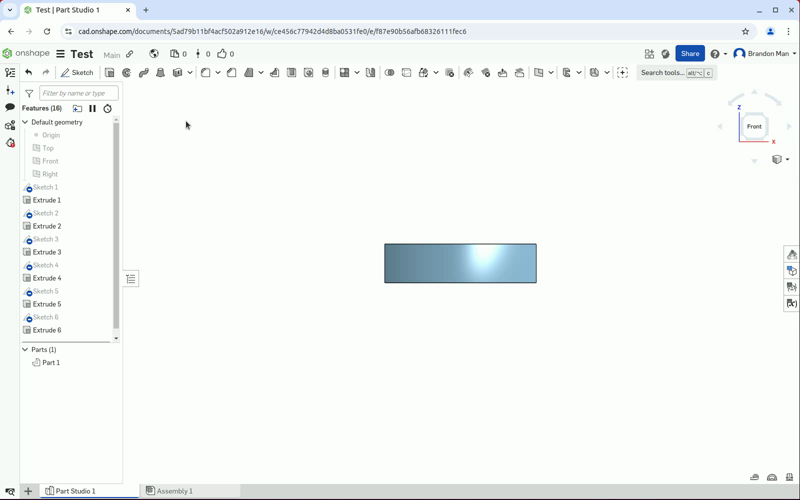
mouse_move(69, 189)
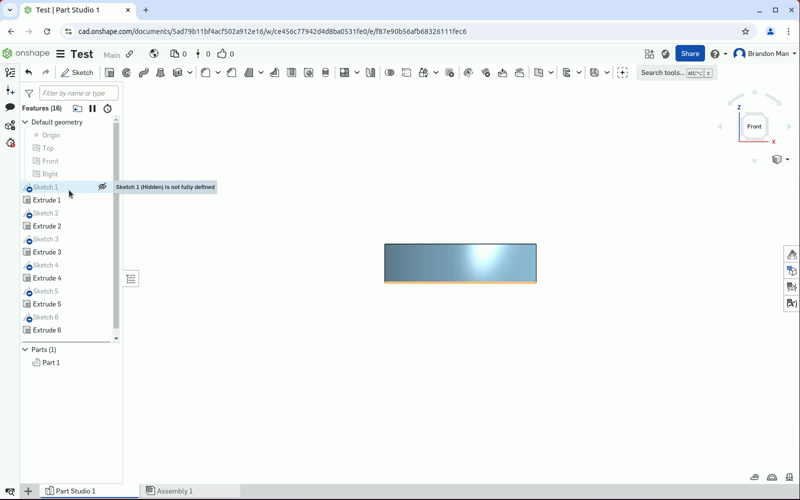
click(69, 189)
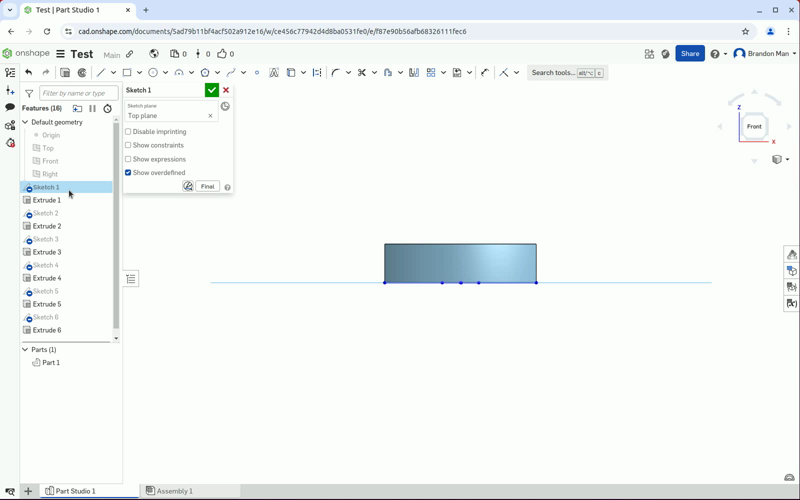
mouse_move(229, 92)
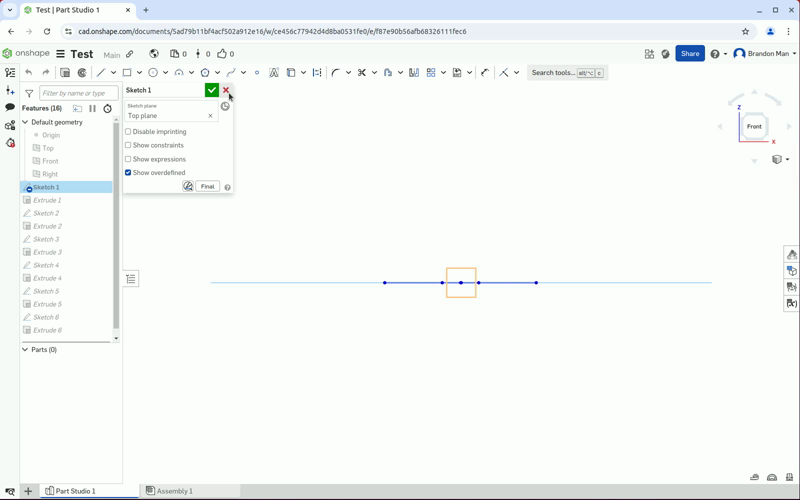
click(229, 92)
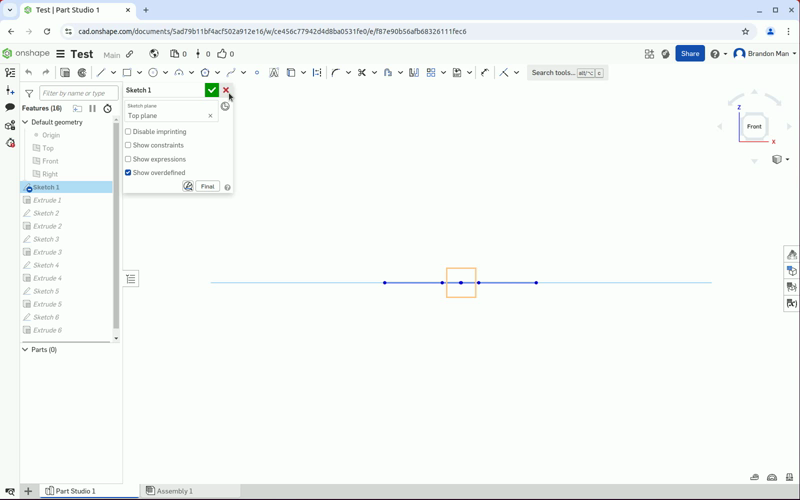
key(shift+s)
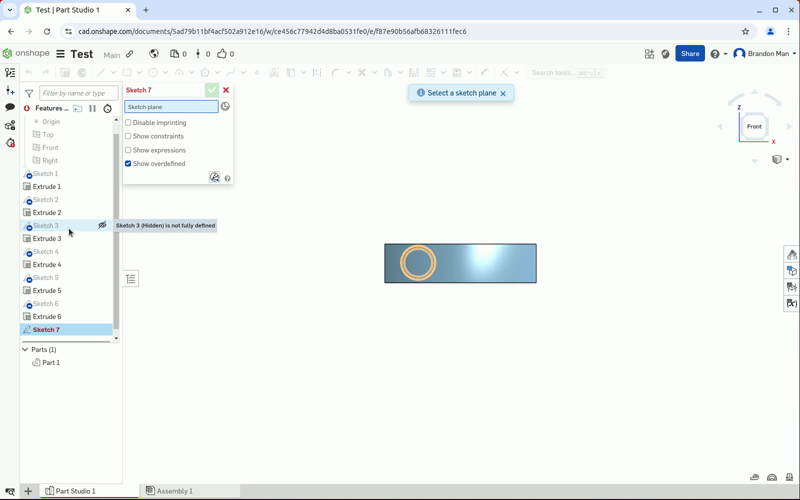
scroll(3)
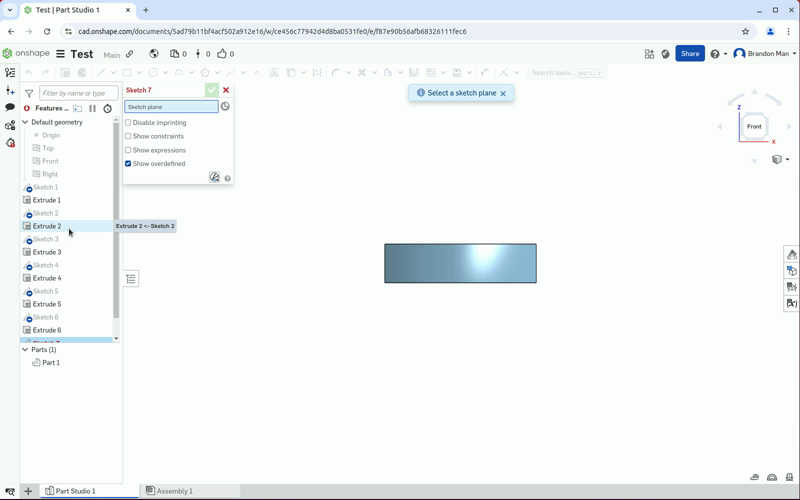
mouse_move(69, 163)
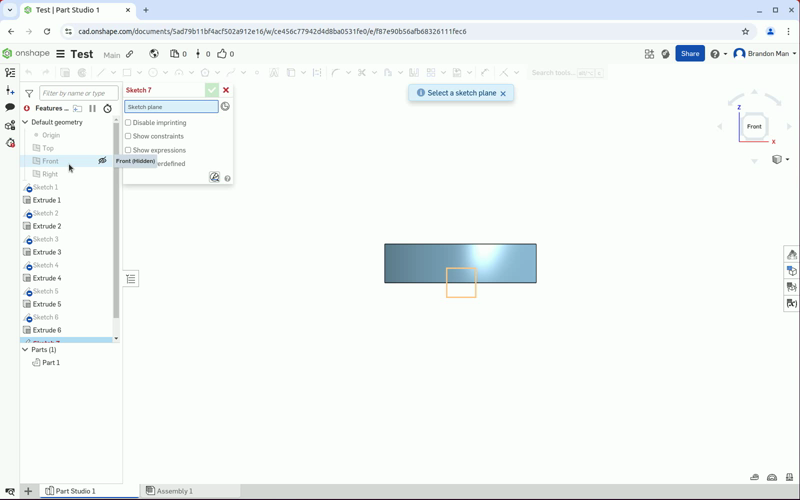
click(69, 163)
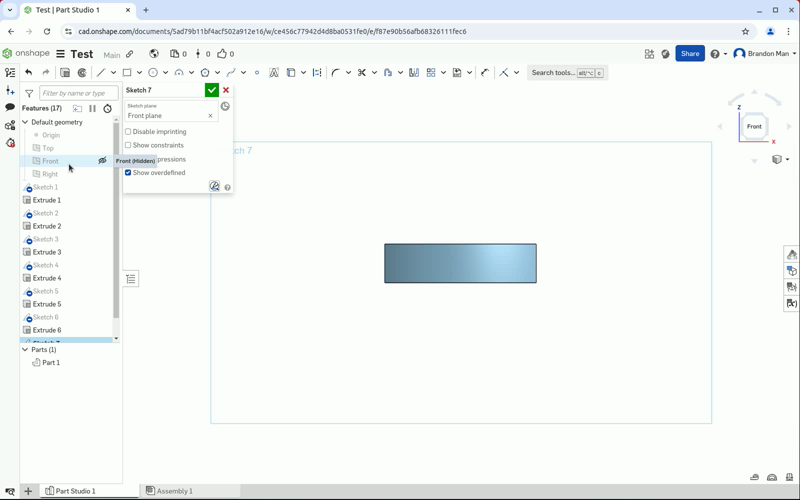
mouse_move(73, 352)
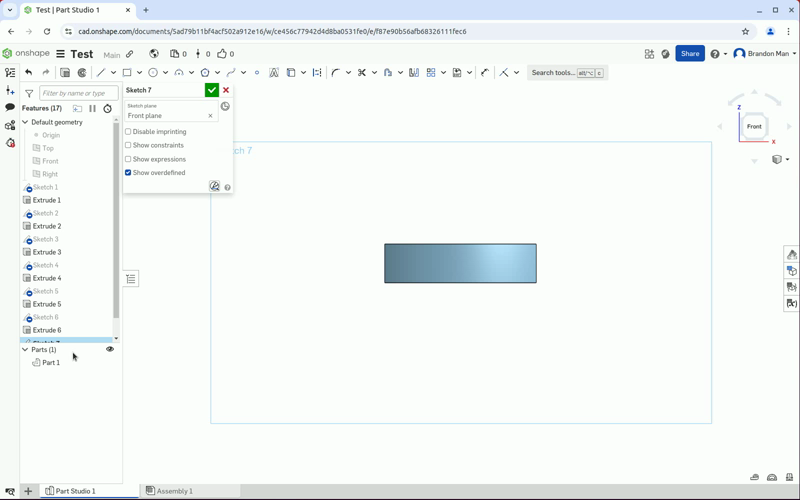
key(y)
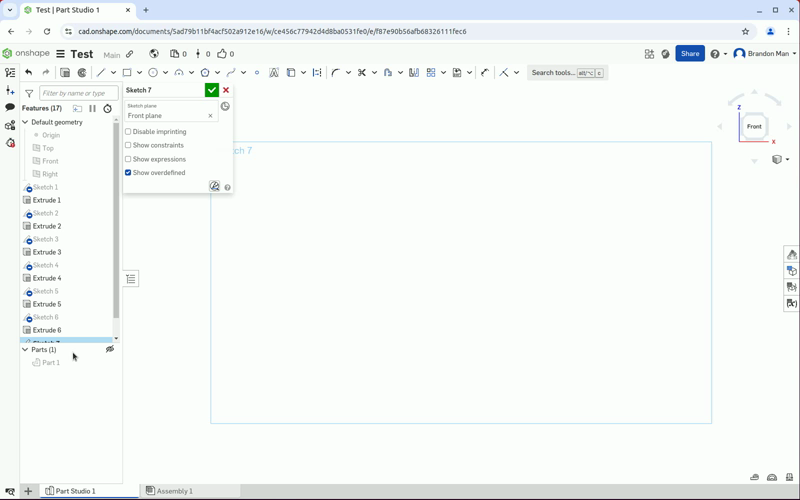
key(c)
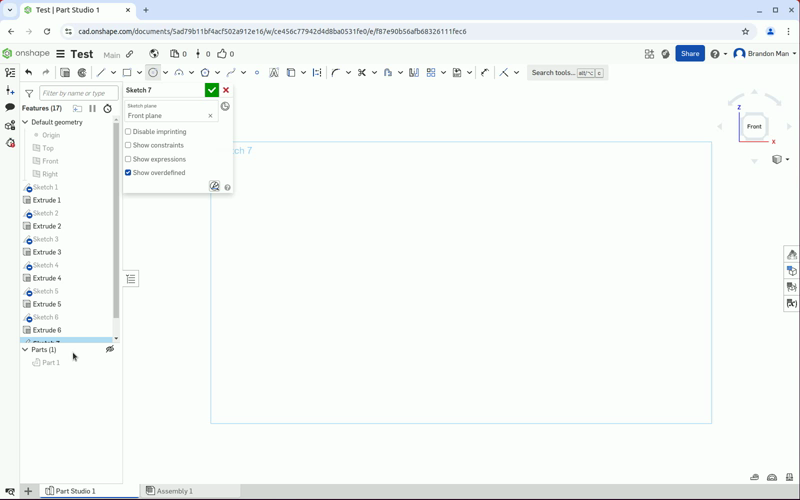
key_down(shift)
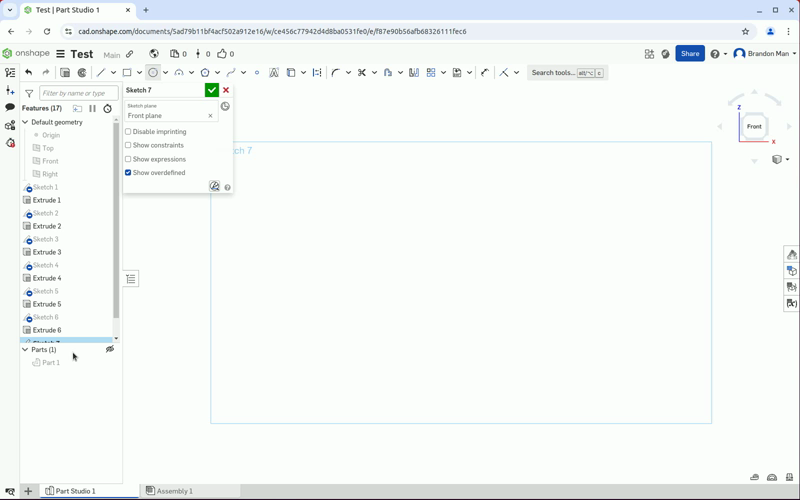
mouse_move(417, 262)
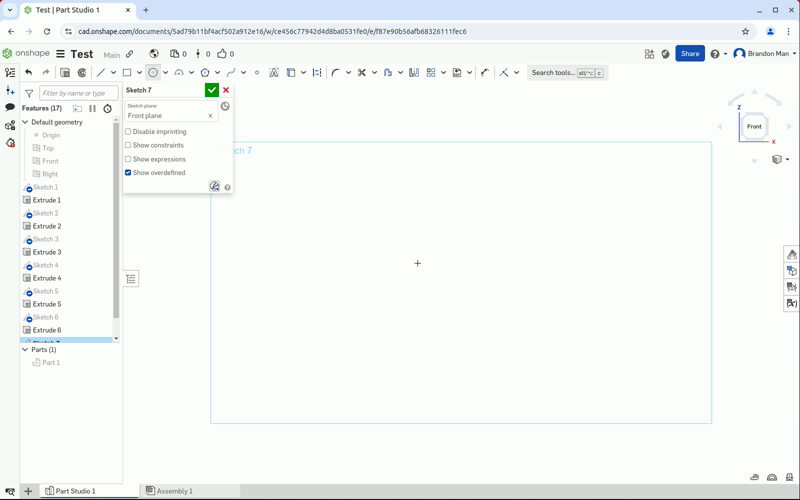
click(417, 262)
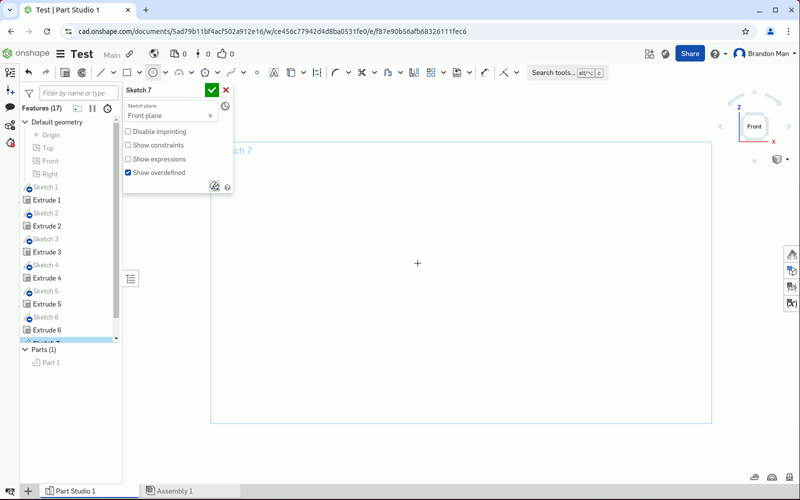
key_up(shift)
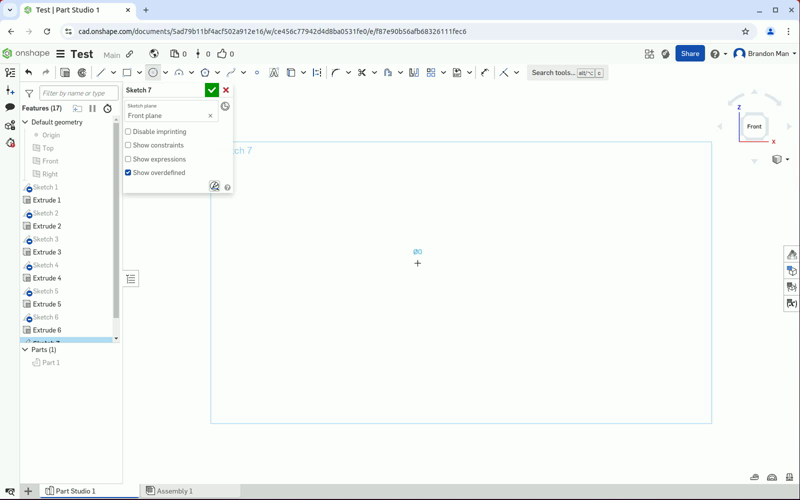
mouse_move(432, 262)
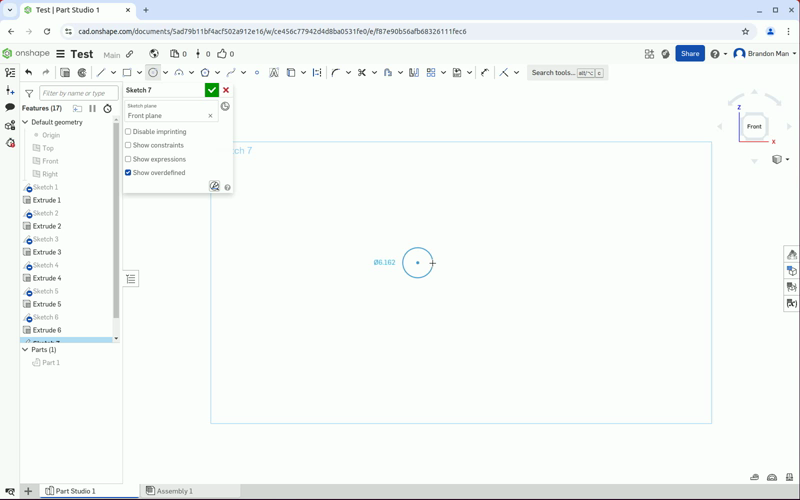
click(432, 262)
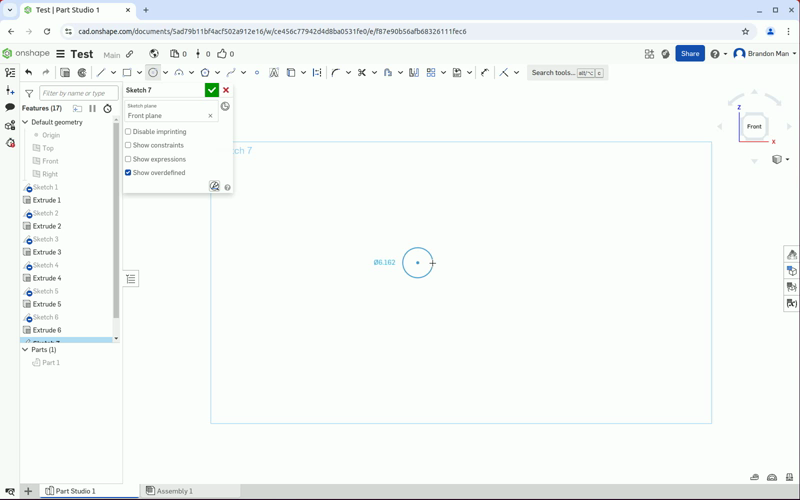
key(esc)
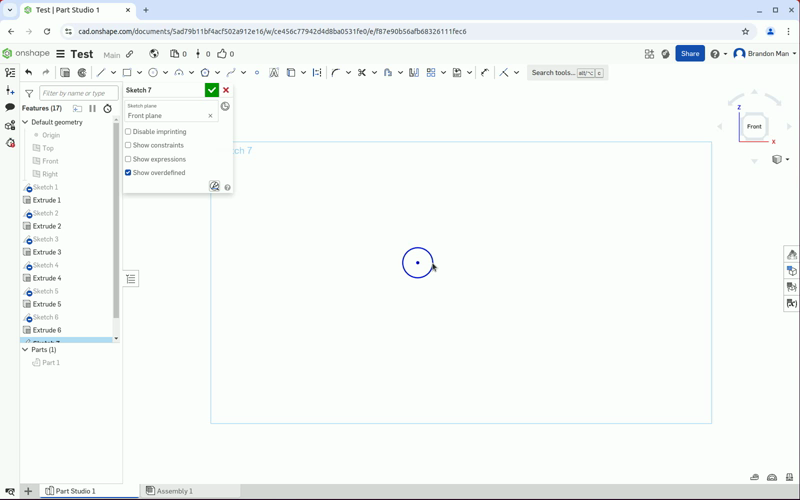
mouse_move(415, 264)
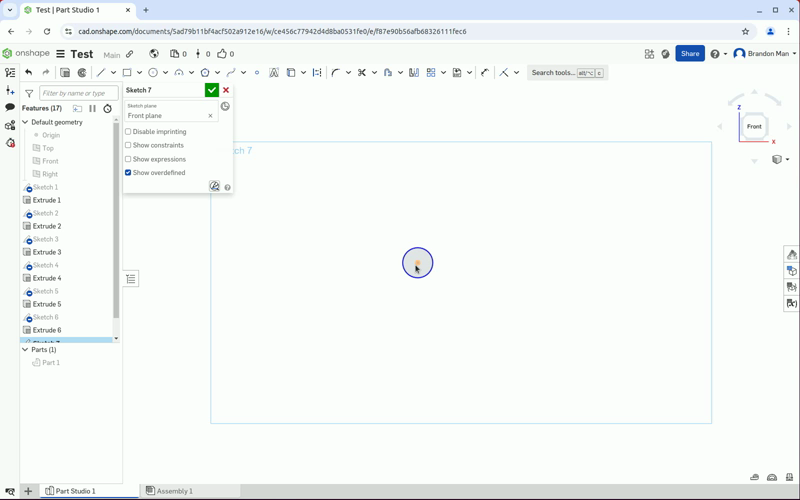
scroll(6)
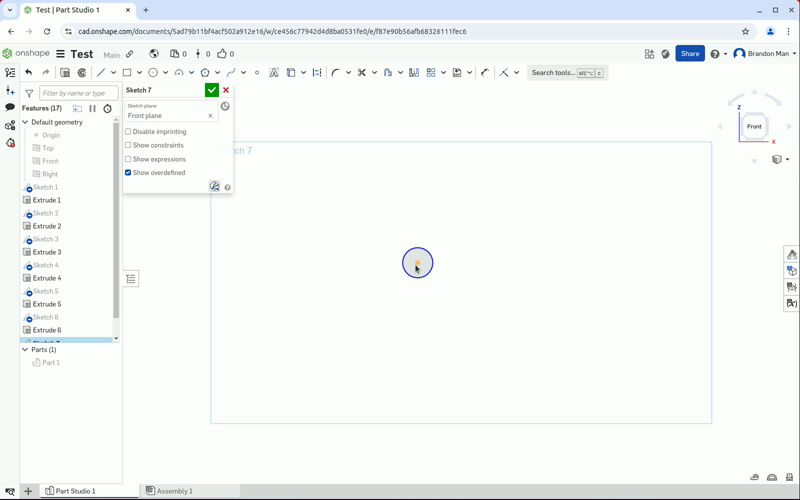
scroll(6)
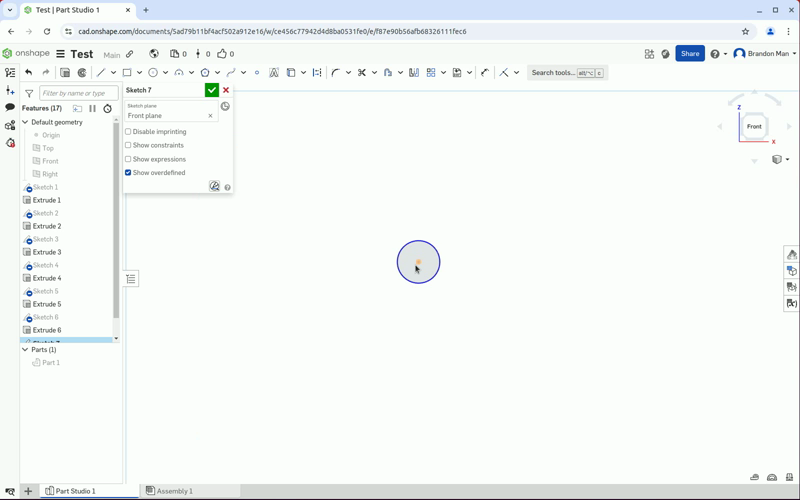
scroll(6)
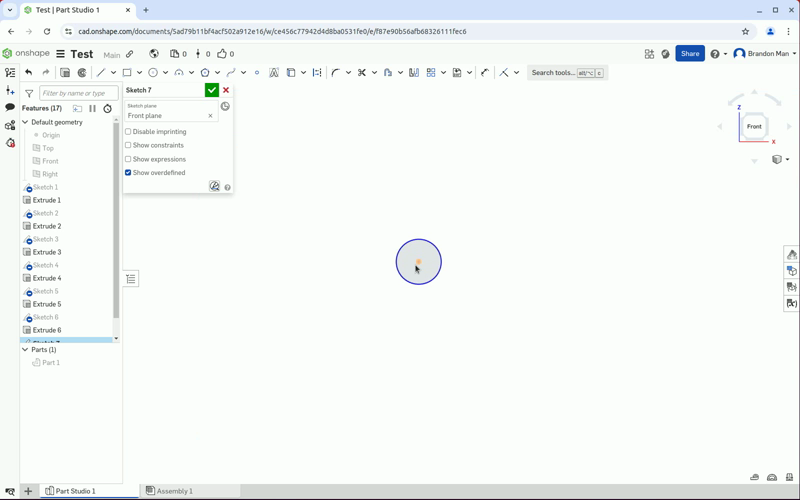
scroll(6)
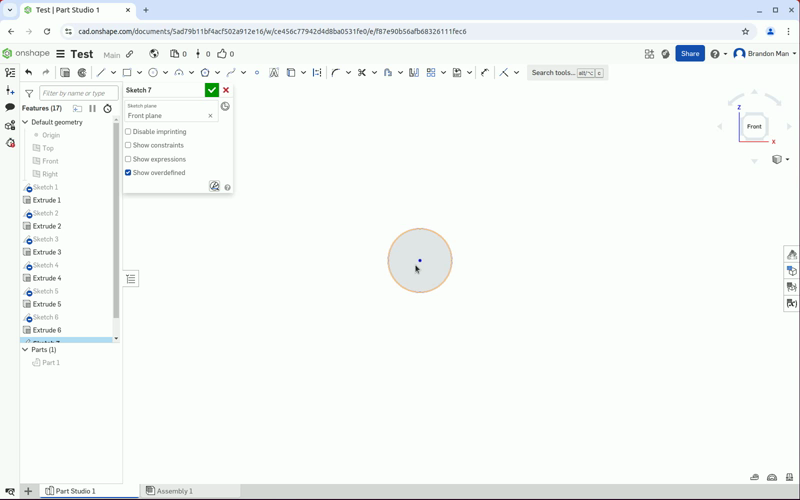
scroll(6)
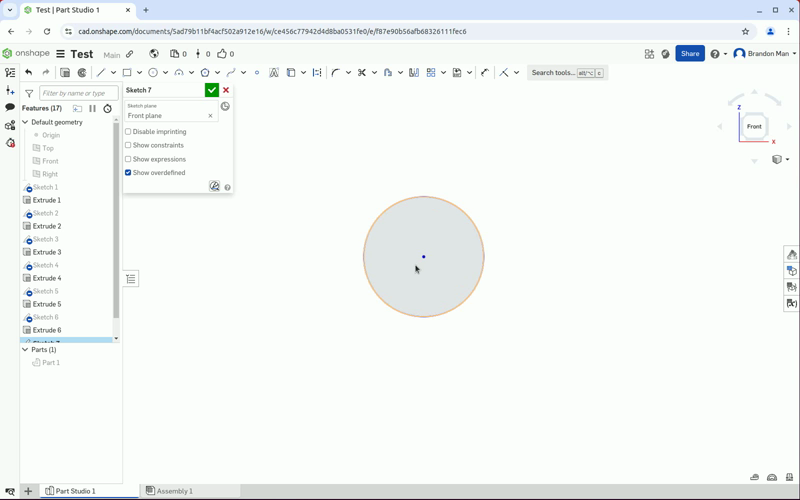
scroll(6)
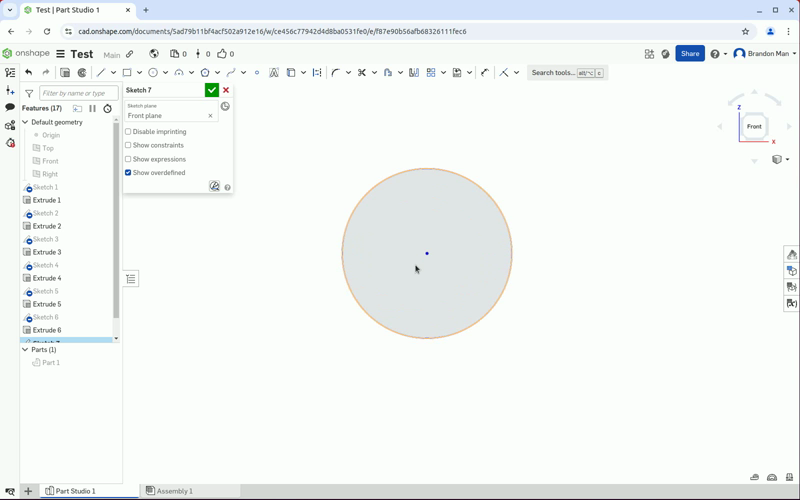
scroll(6)
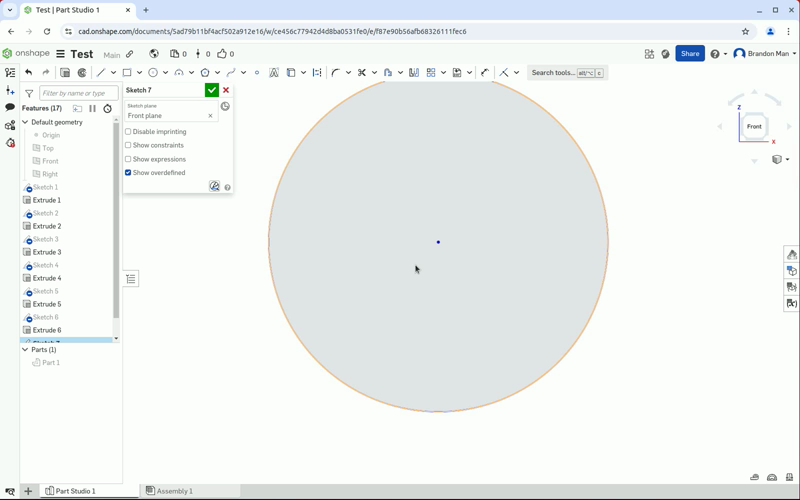
click(415, 264)
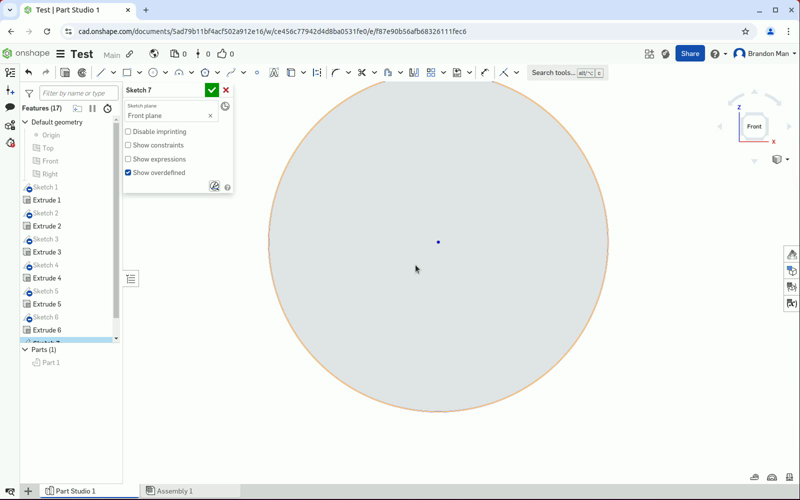
scroll(-6)
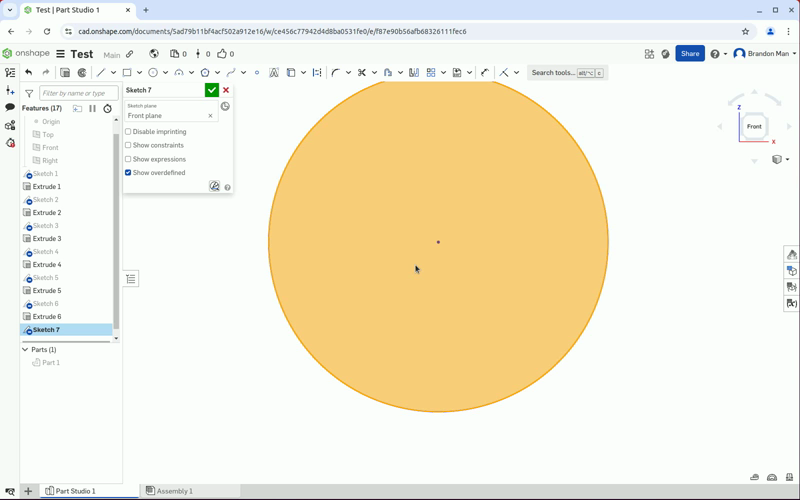
scroll(-6)
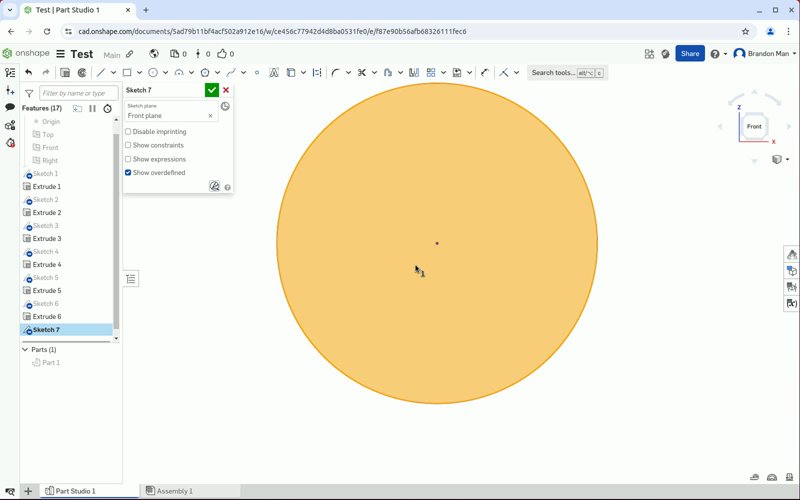
scroll(-6)
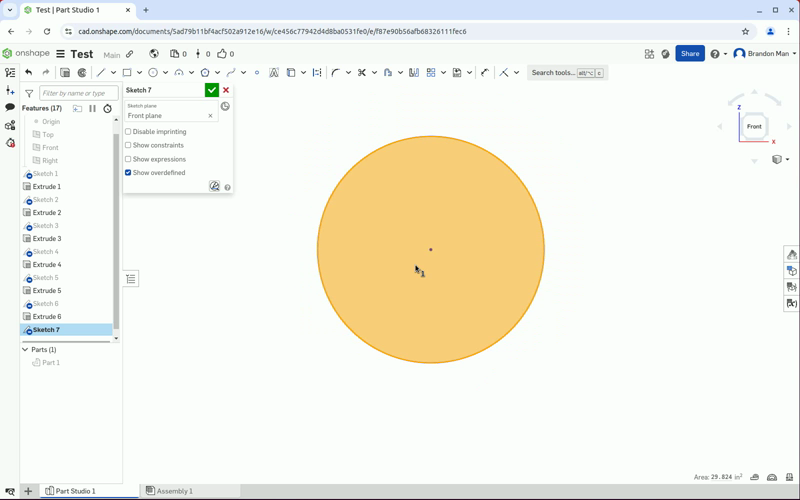
scroll(-6)
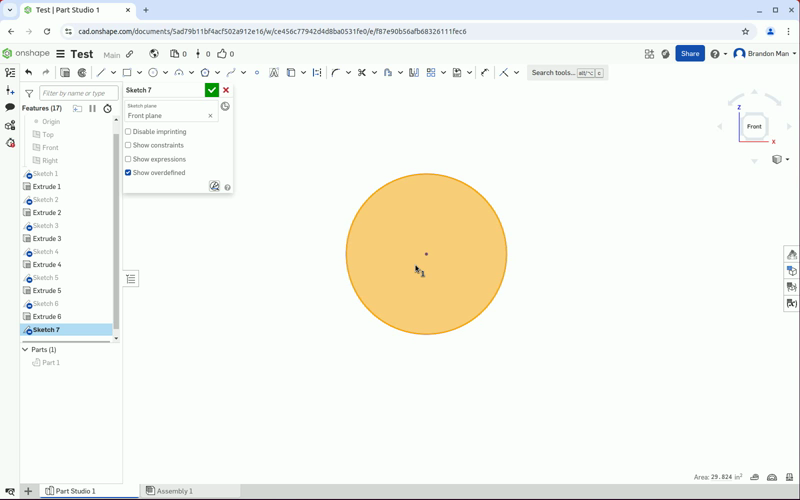
scroll(-6)
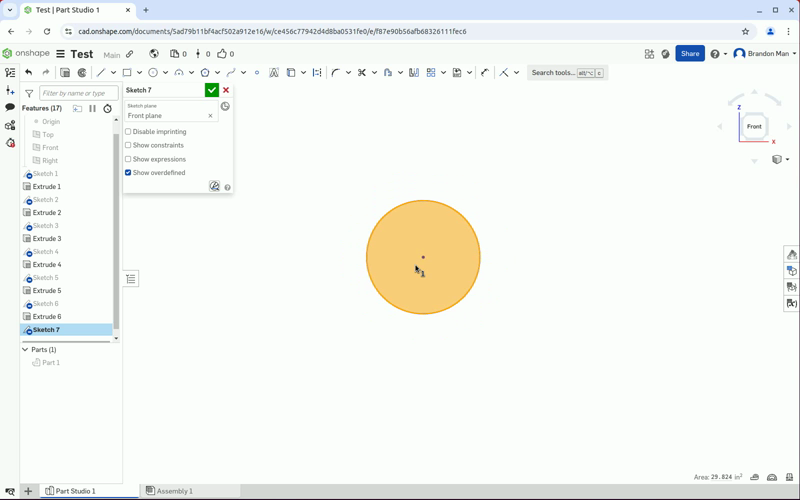
scroll(-6)
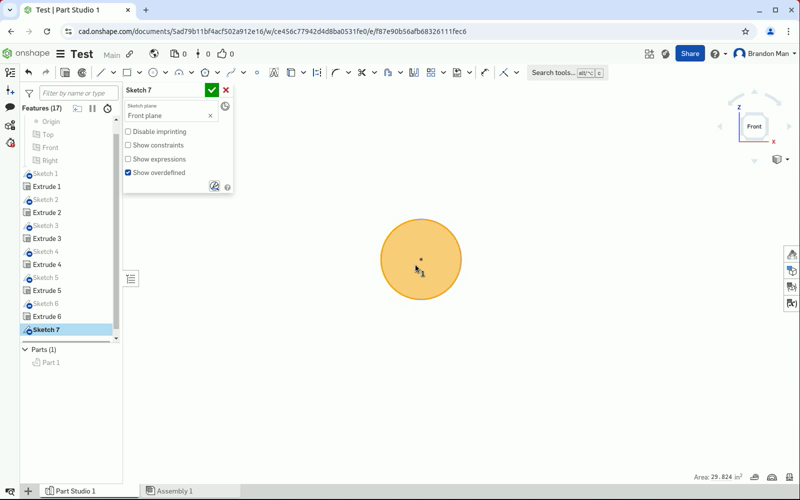
scroll(-6)
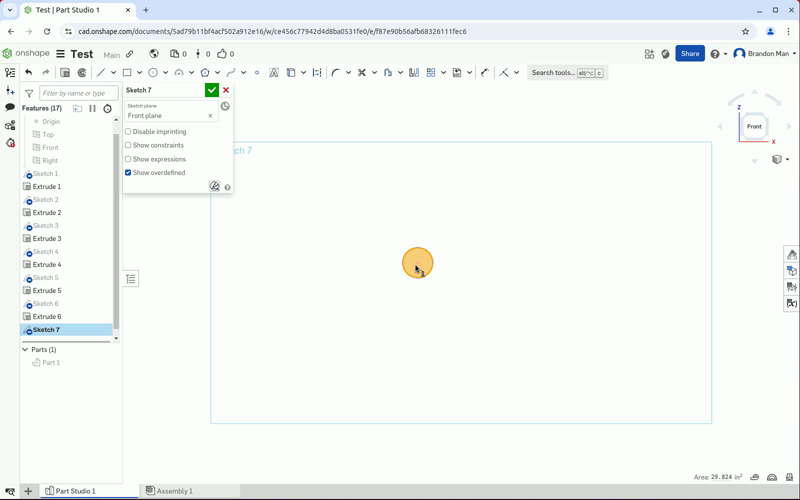
mouse_move(73, 352)
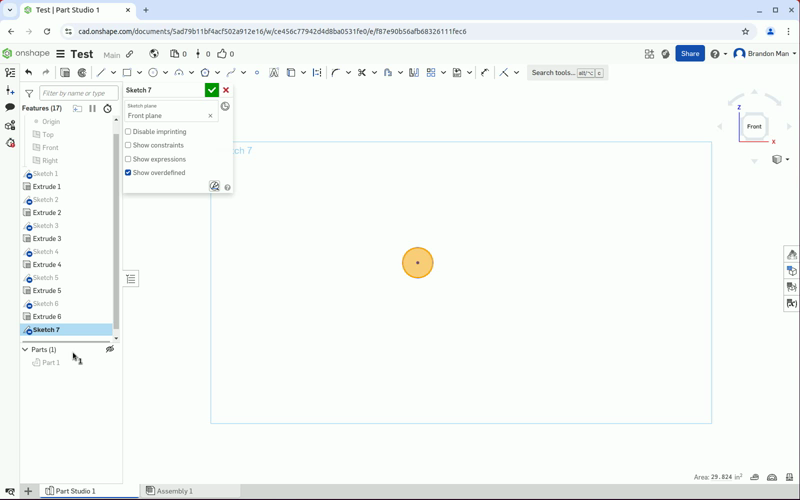
key(shift+y)
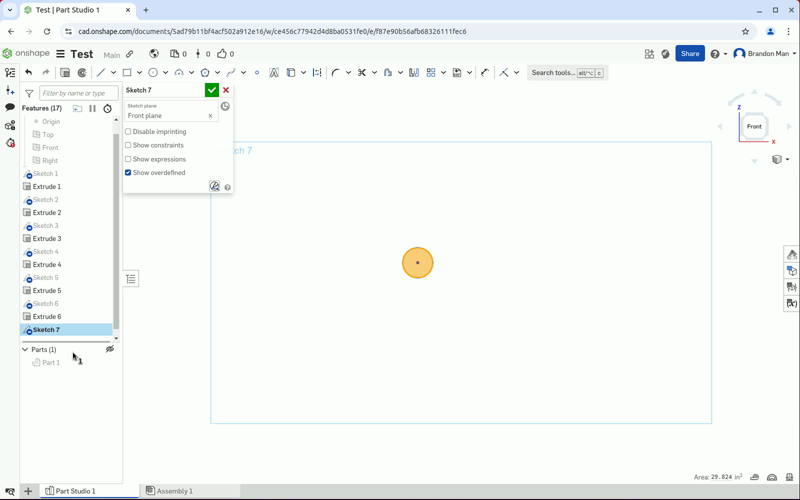
key(shift+e)
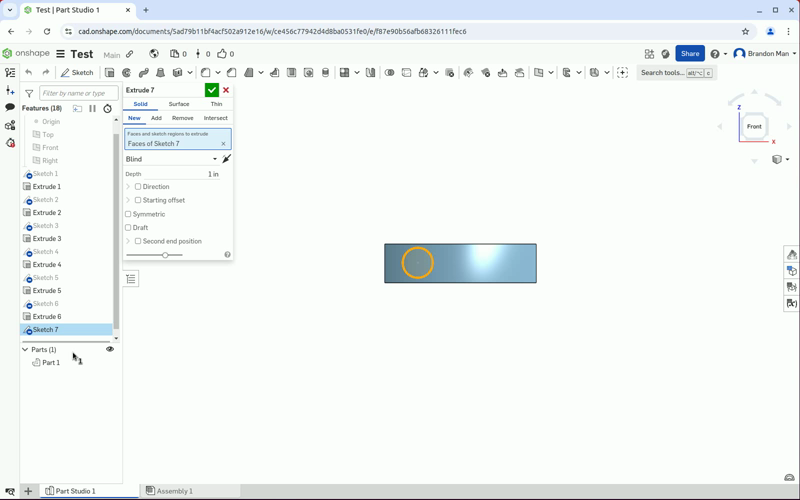
mouse_move(143, 106)
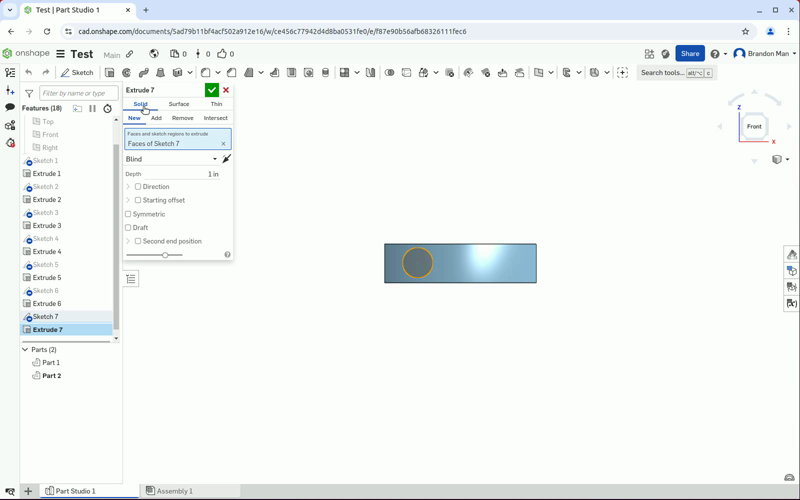
click(143, 106)
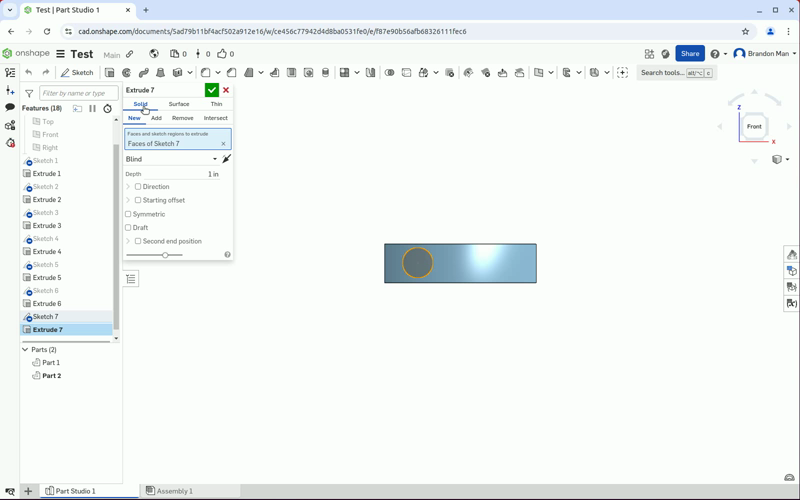
mouse_move(186, 120)
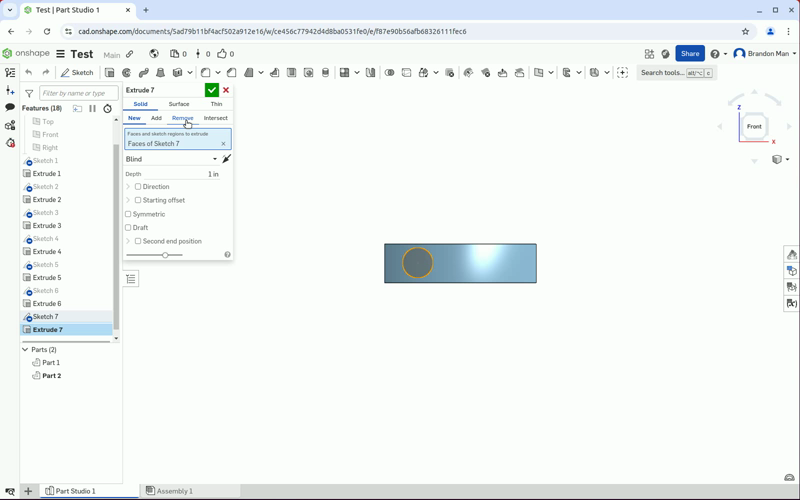
click(186, 120)
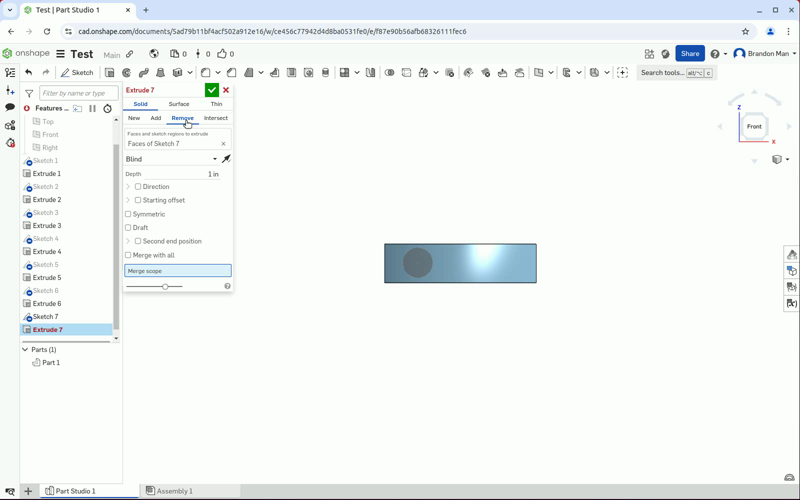
key(tab, 4)
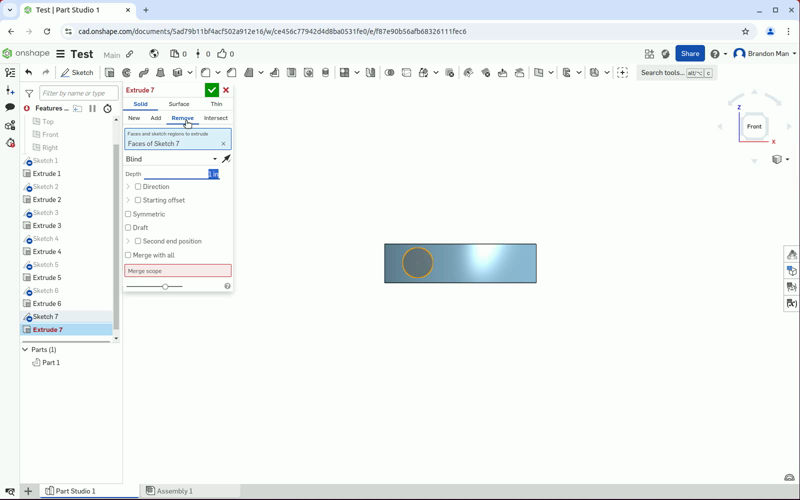
text(-19.498)
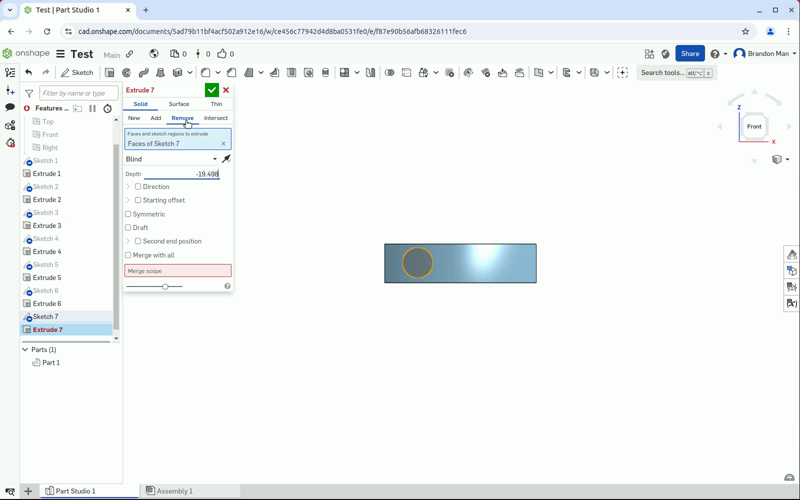
key(tab, 6)
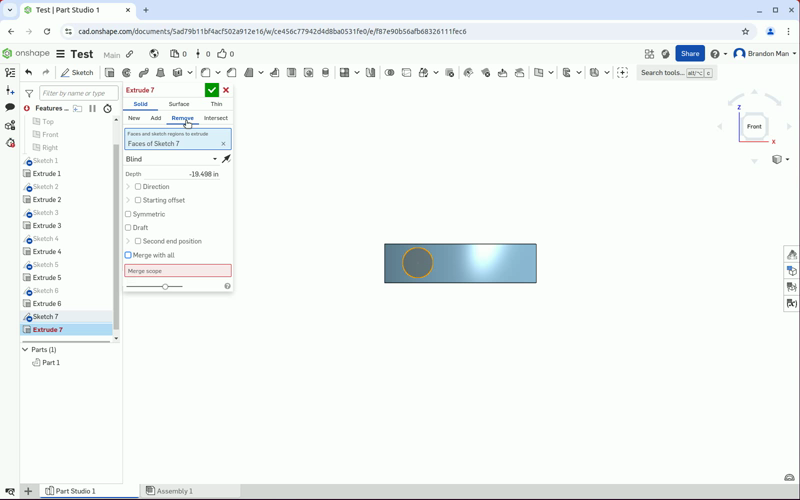
key(space)
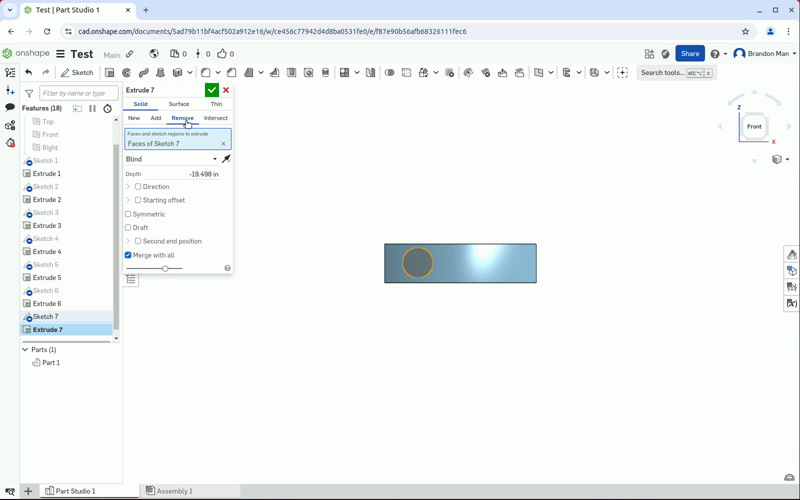
key(enter)
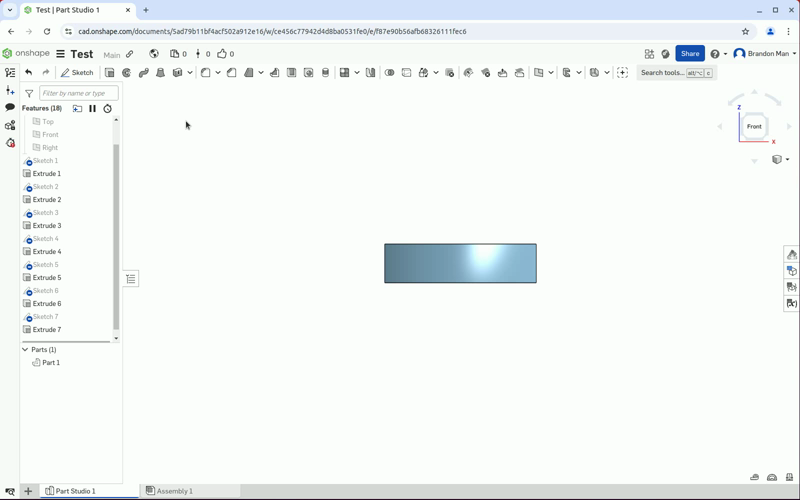
key(shift+h)
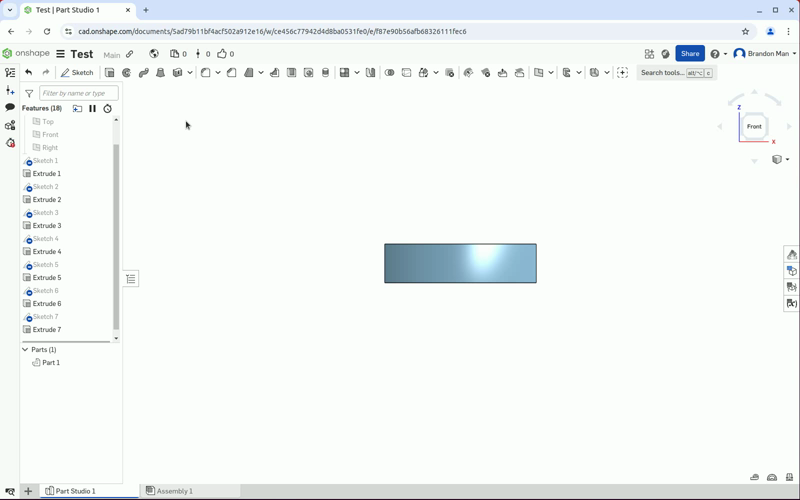
key(shift+h)
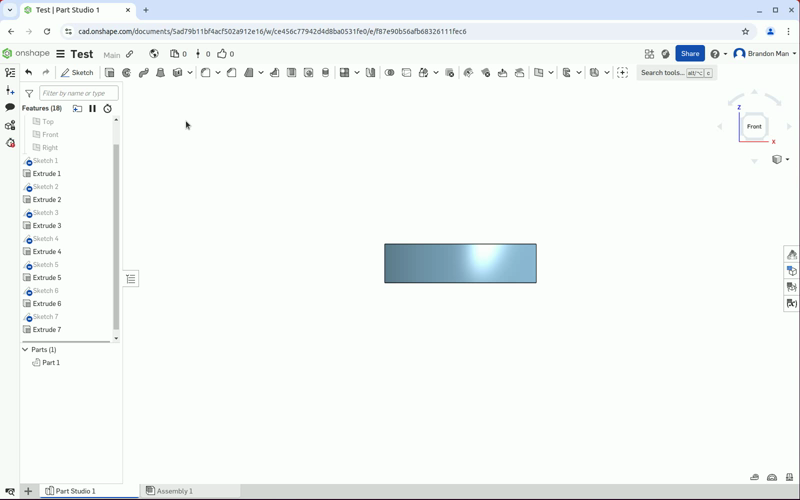
key(shift+7)
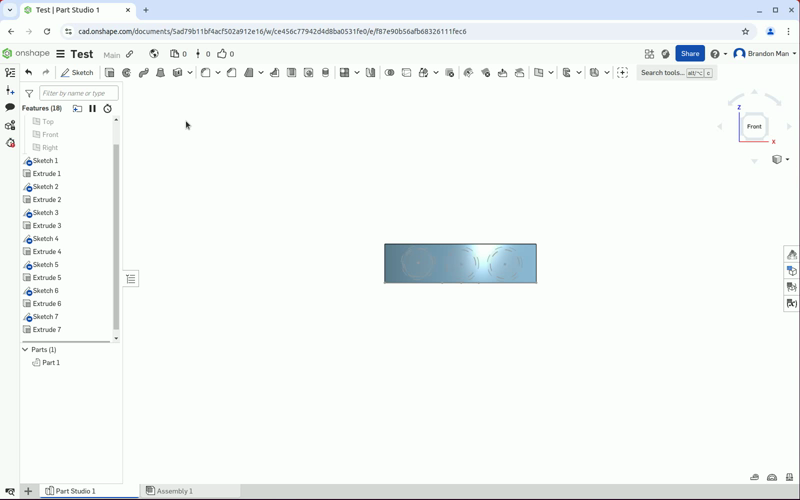
key(left, 2)
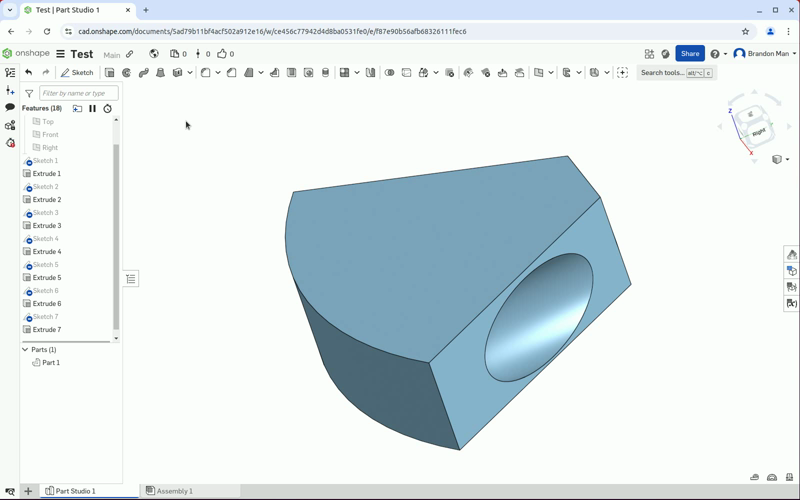
key(down, 2)
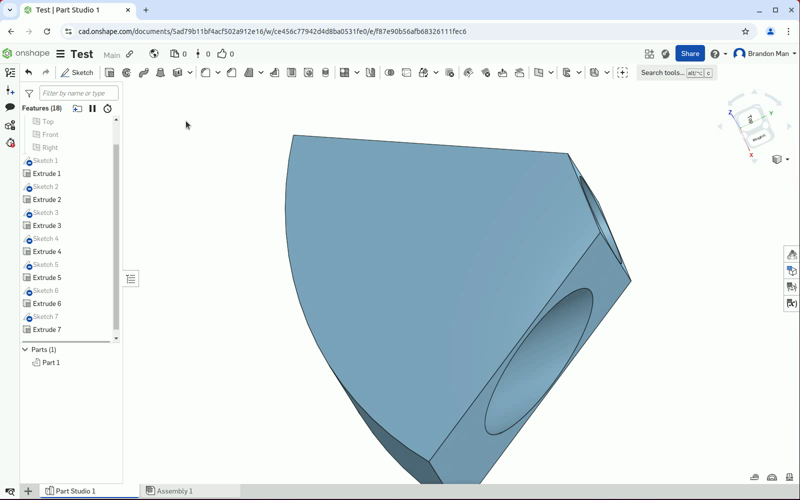
key(up, 2)
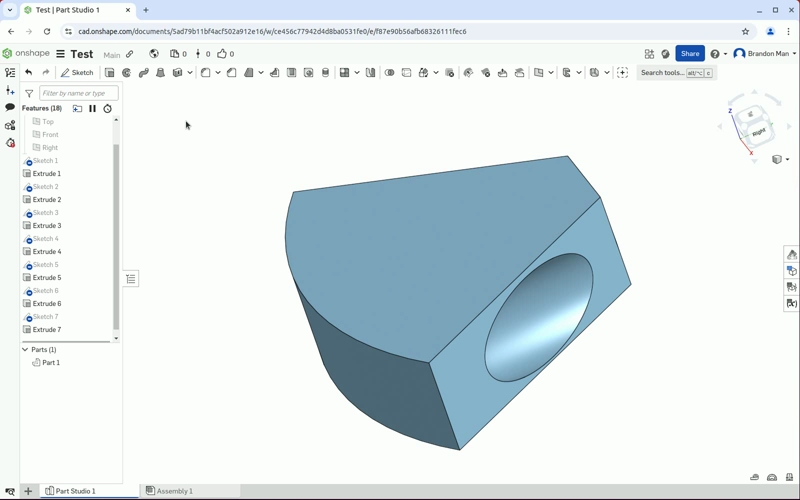
key(right, 2)
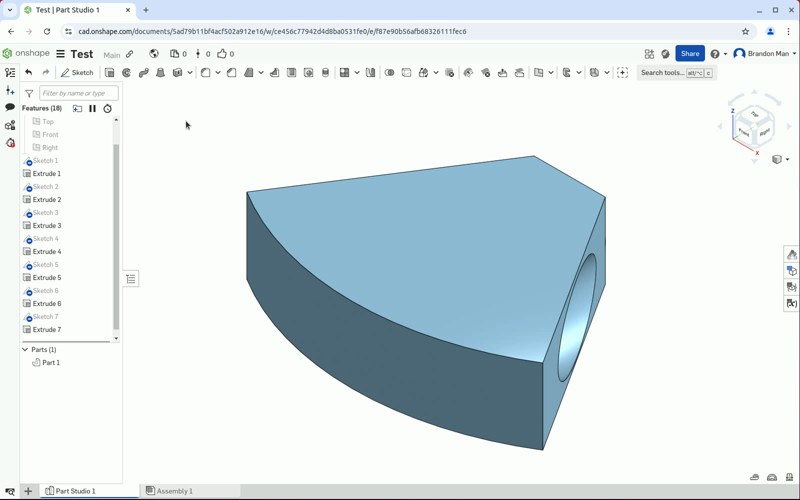
mouse_move(69, 163)
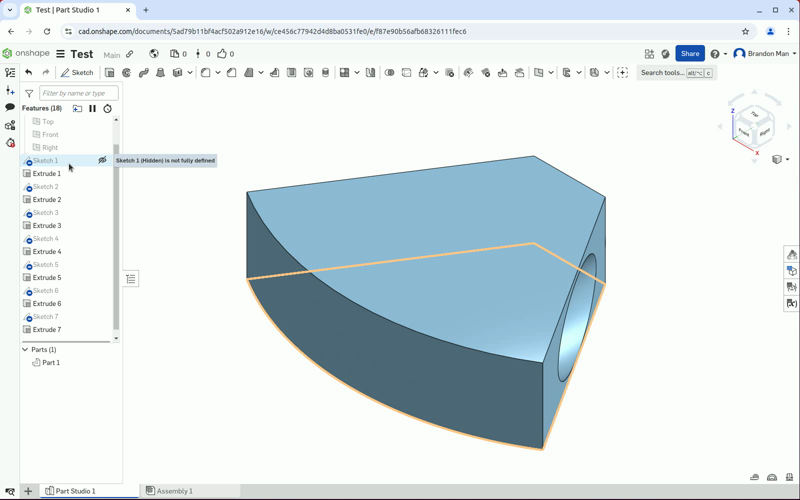
click(69, 163)